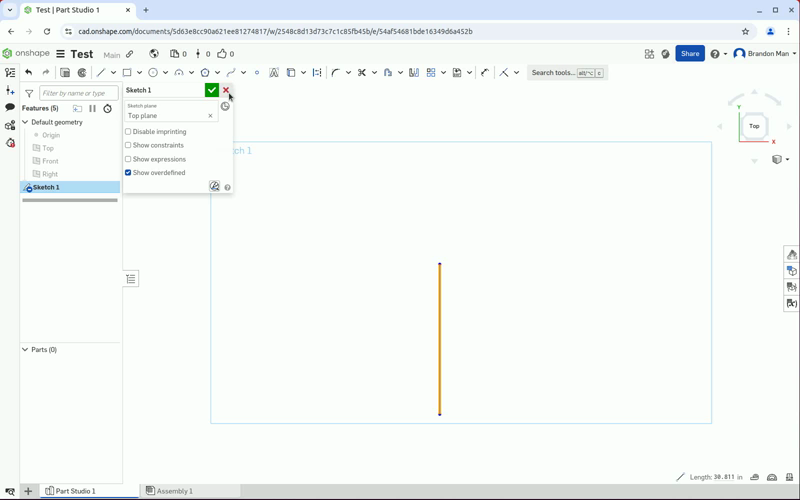
key(shift+h)
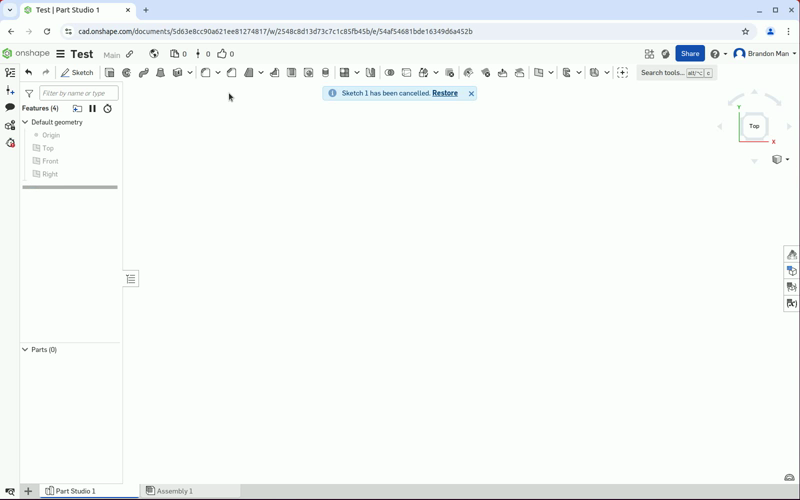
mouse_move(73, 352)
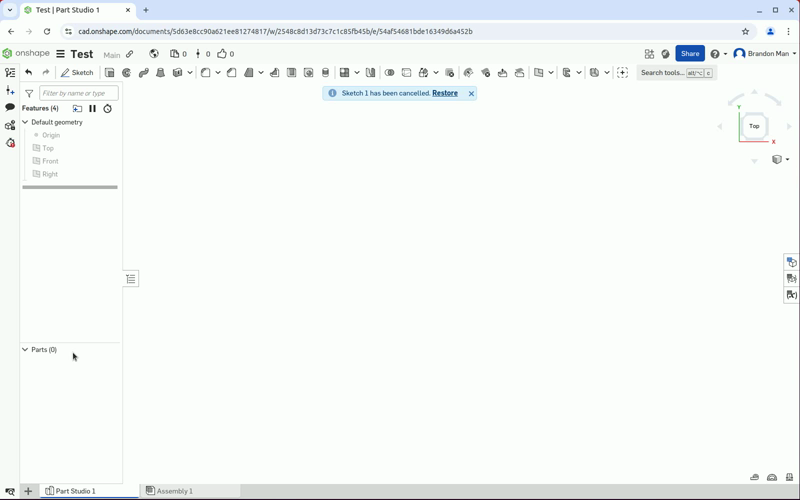
key(y)
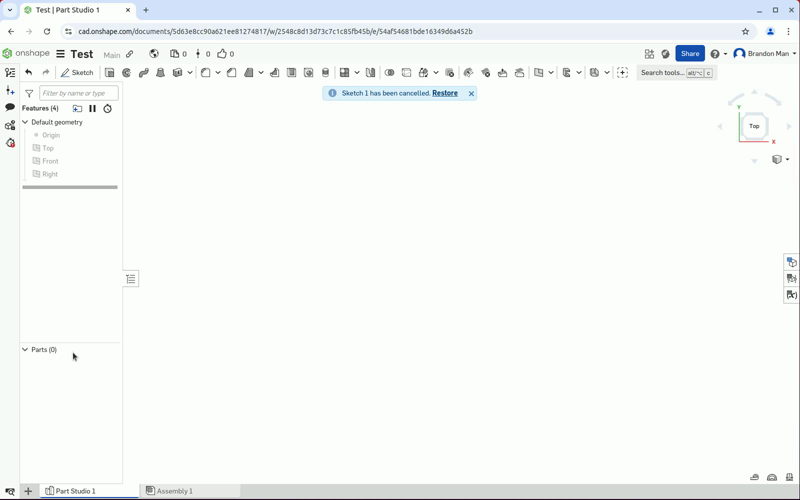
key(shift+p)
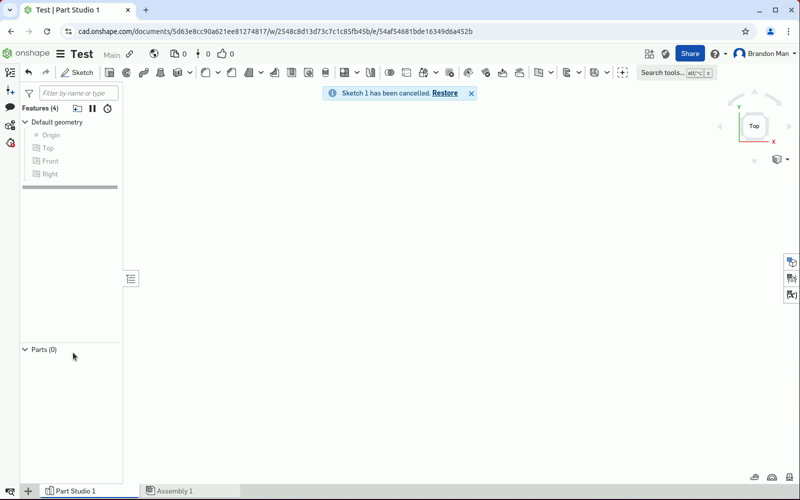
key(space)
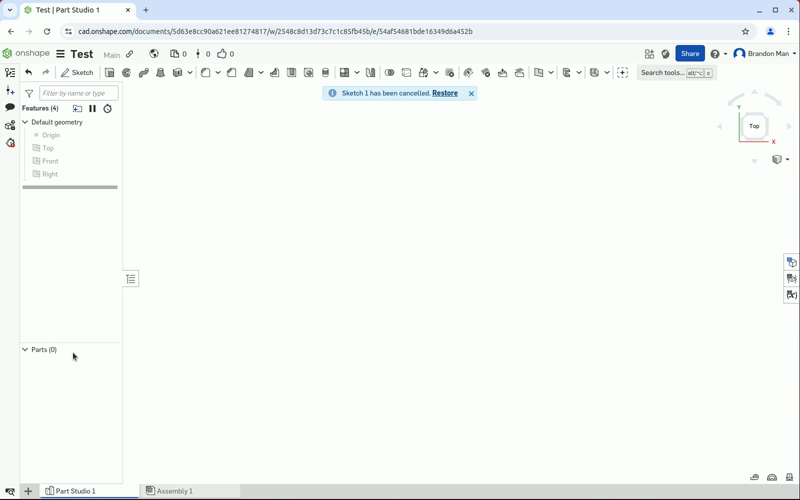
key_down(shift)
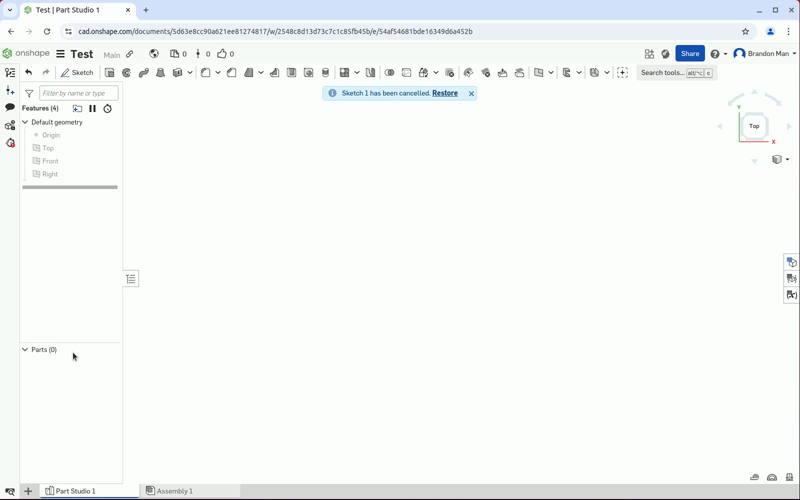
key(up)
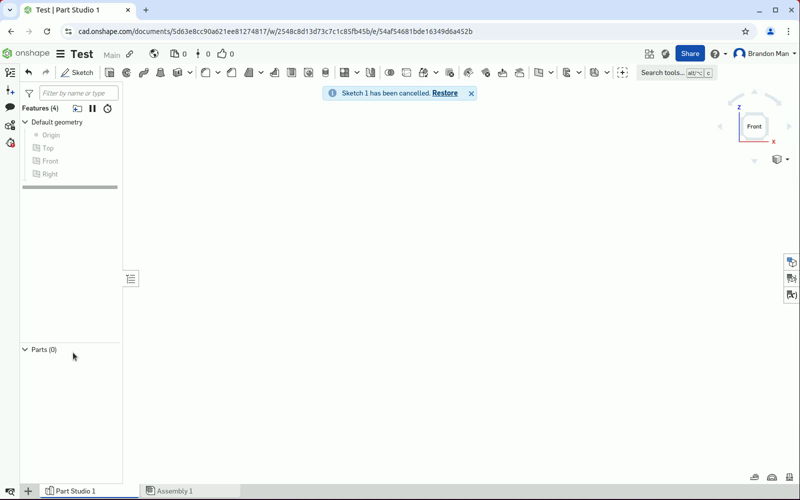
key_up(shift)
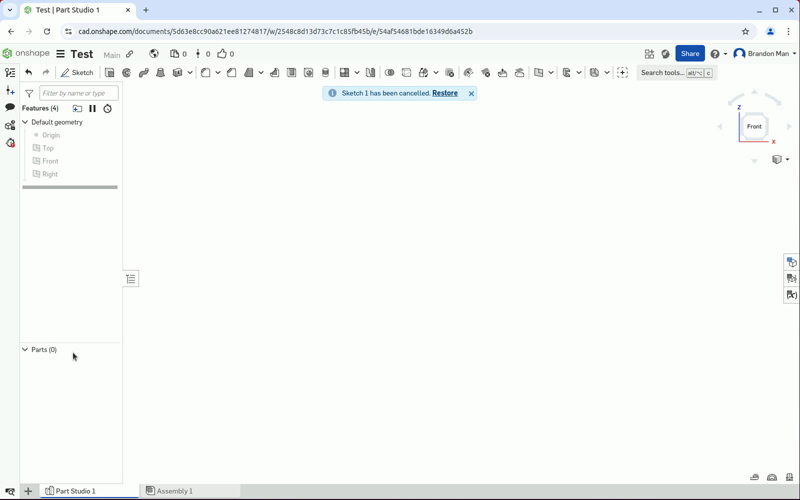
mouse_move(73, 352)
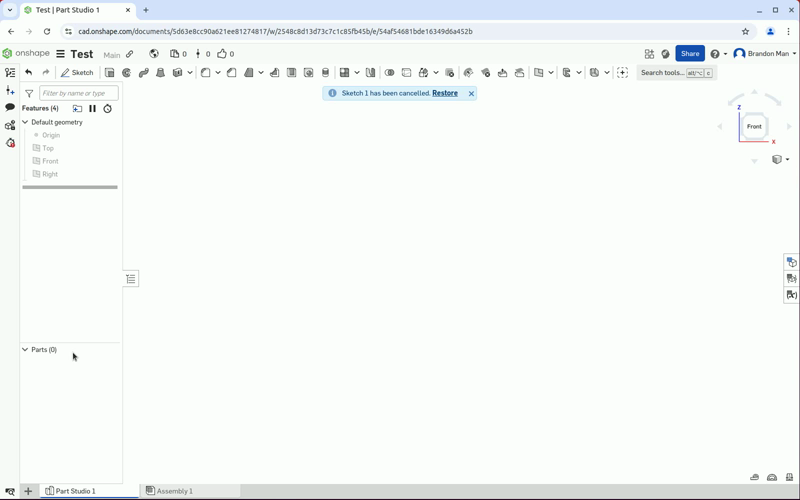
key(shift+y)
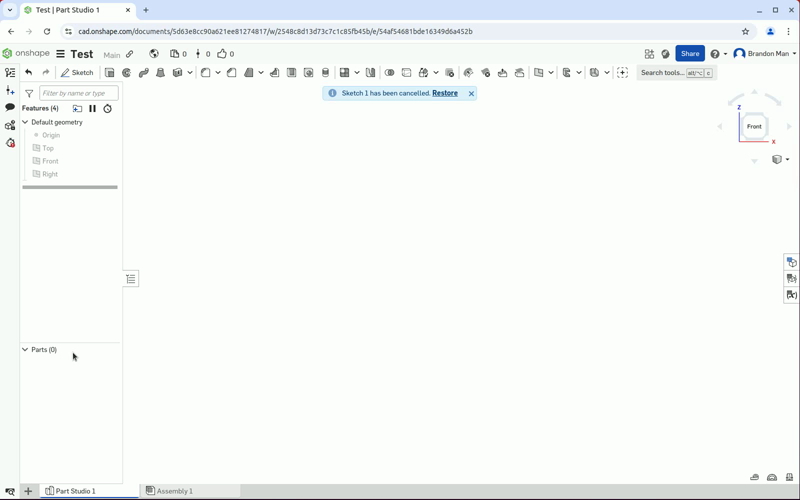
key(shift+s)
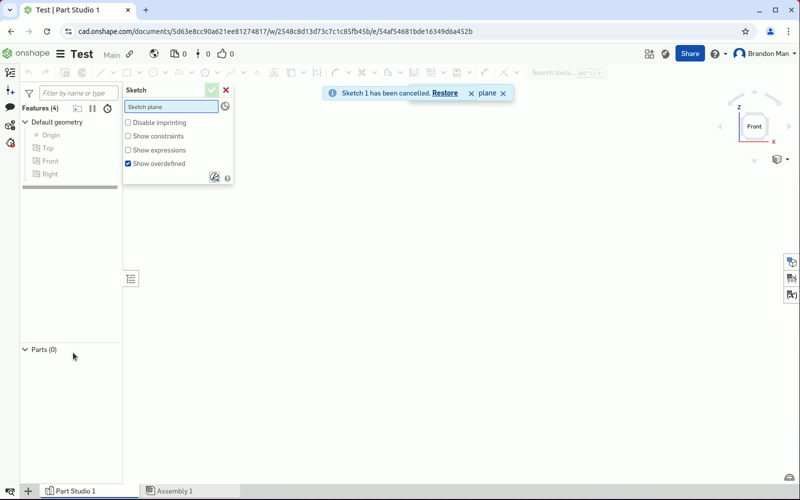
mouse_move(73, 163)
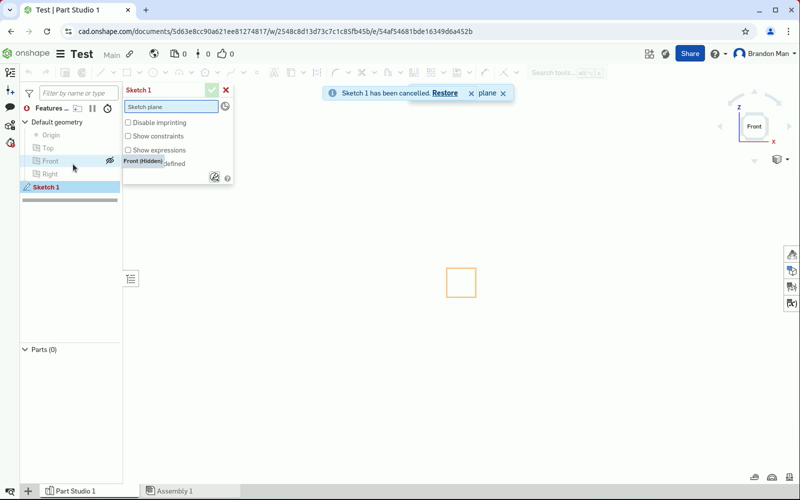
click(73, 163)
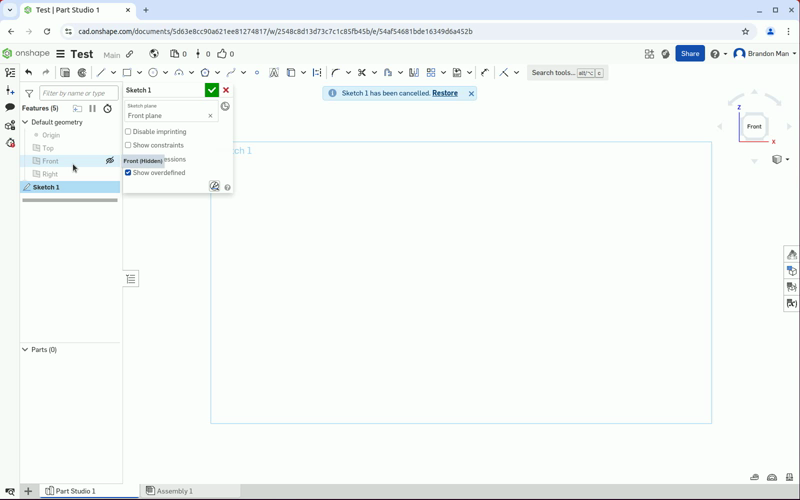
mouse_move(73, 352)
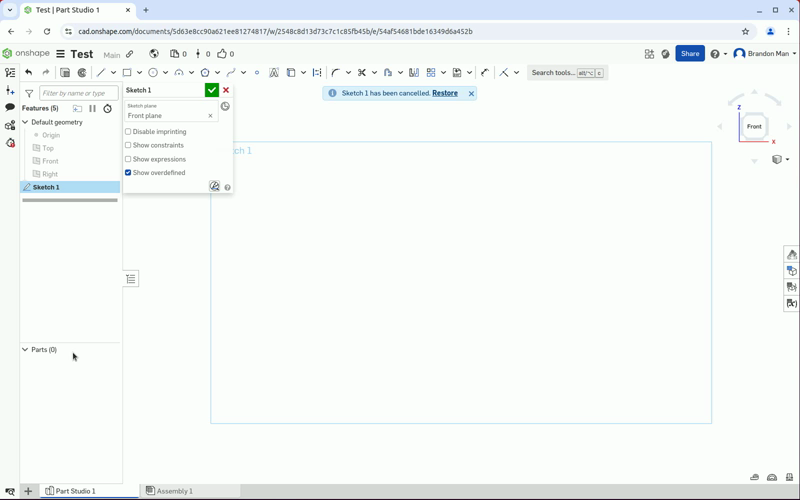
key(y)
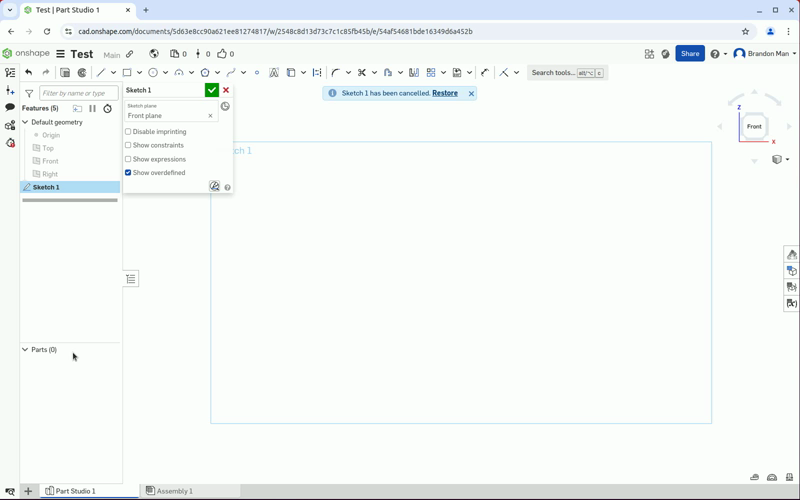
key(c)
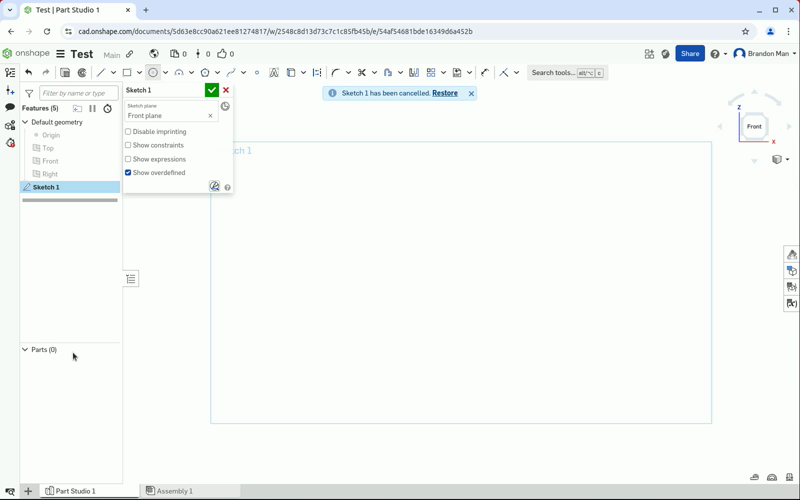
key_down(shift)
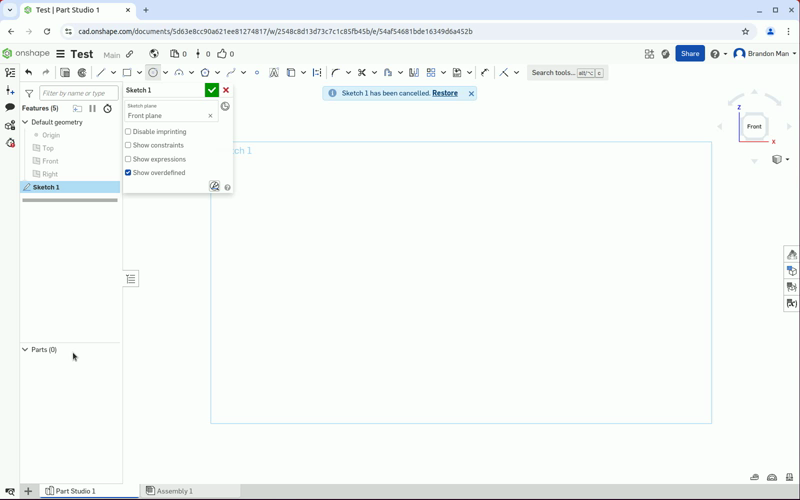
mouse_move(461, 178)
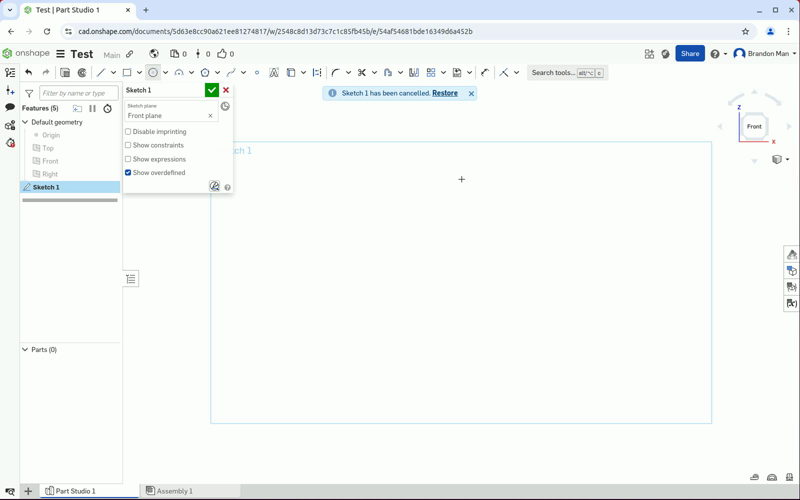
click(461, 178)
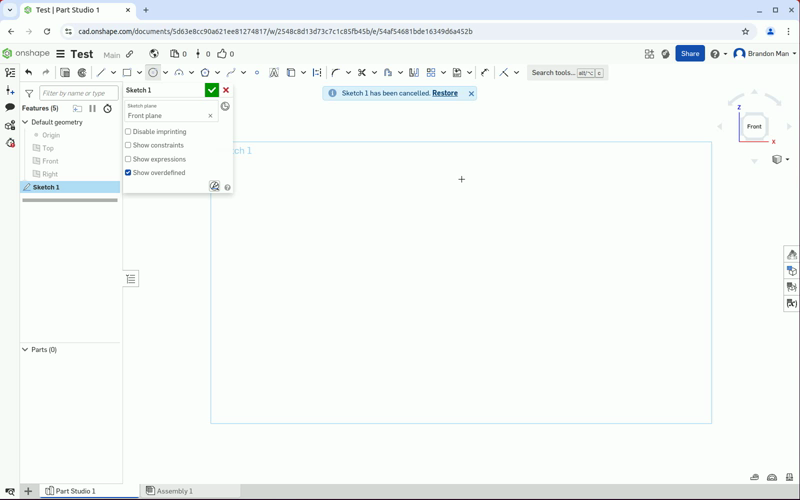
key_up(shift)
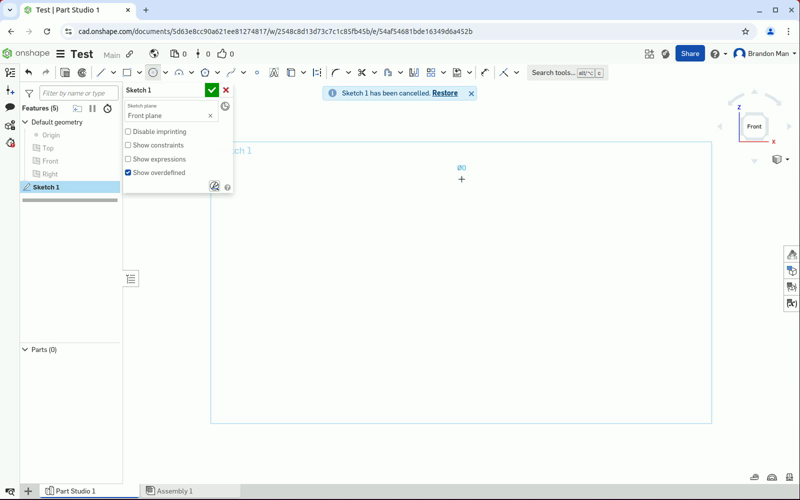
mouse_move(471, 178)
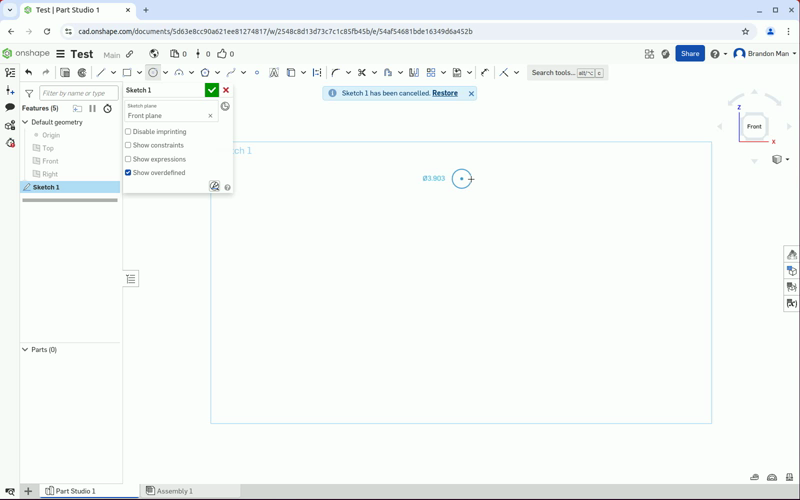
click(471, 178)
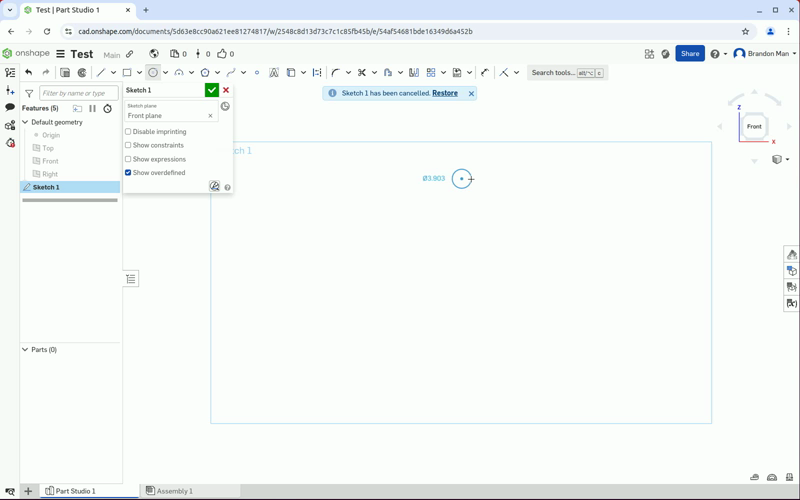
key(esc)
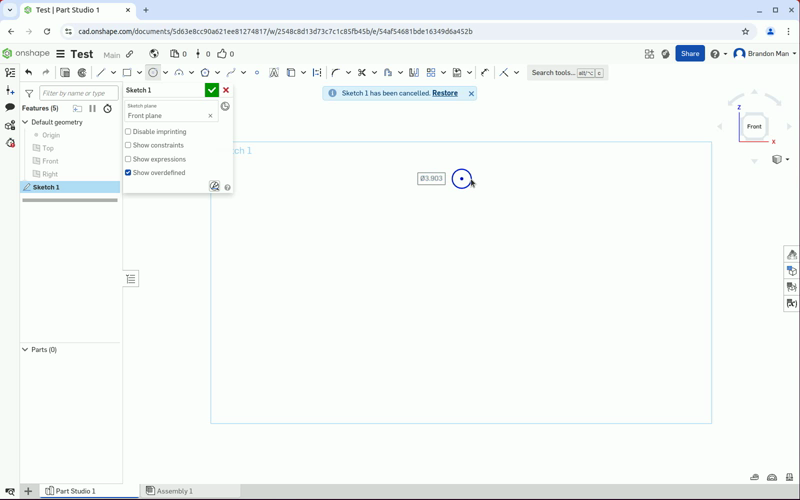
key(c)
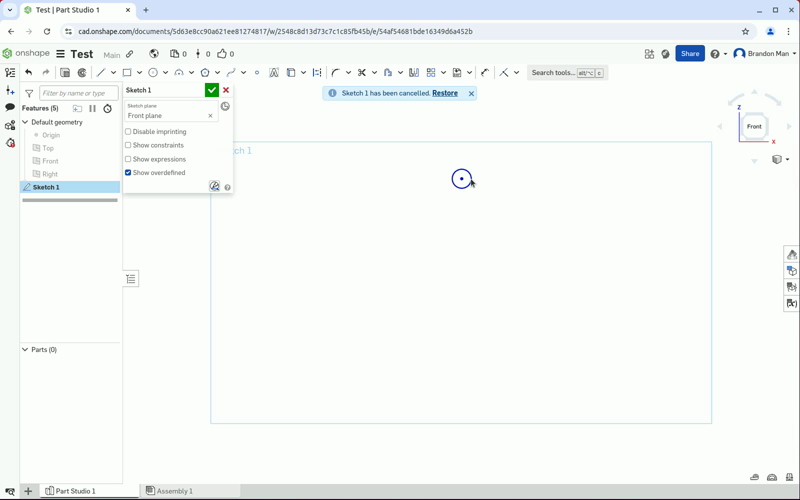
key_down(shift)
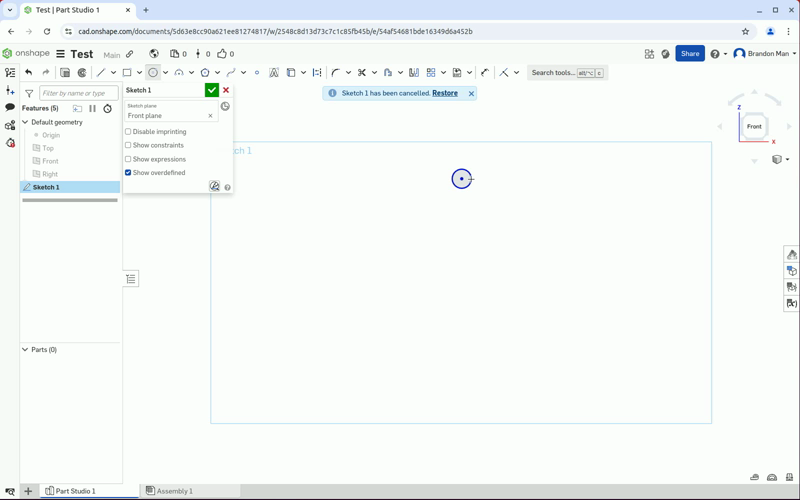
mouse_move(461, 178)
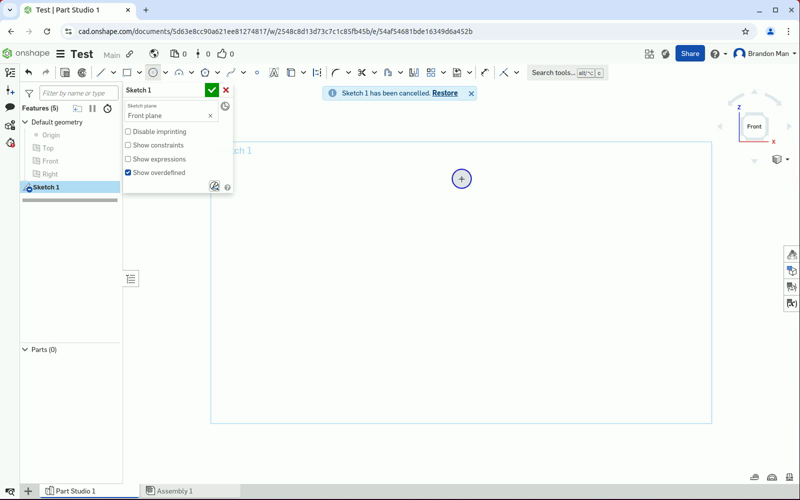
click(461, 178)
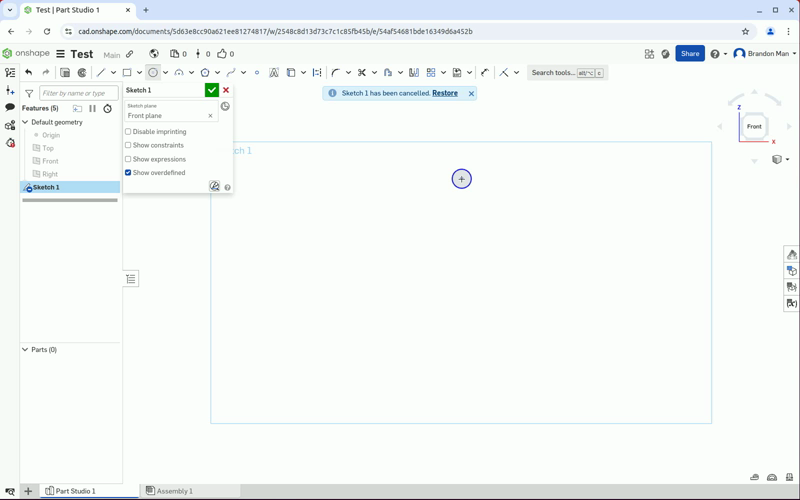
key_up(shift)
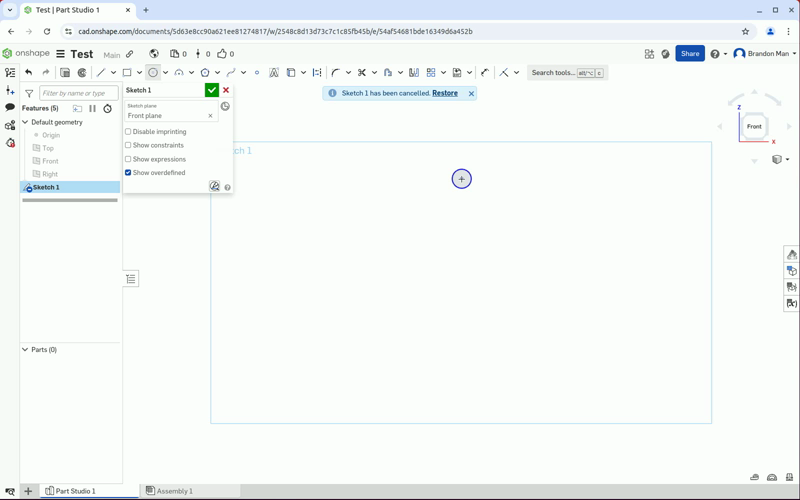
mouse_move(464, 178)
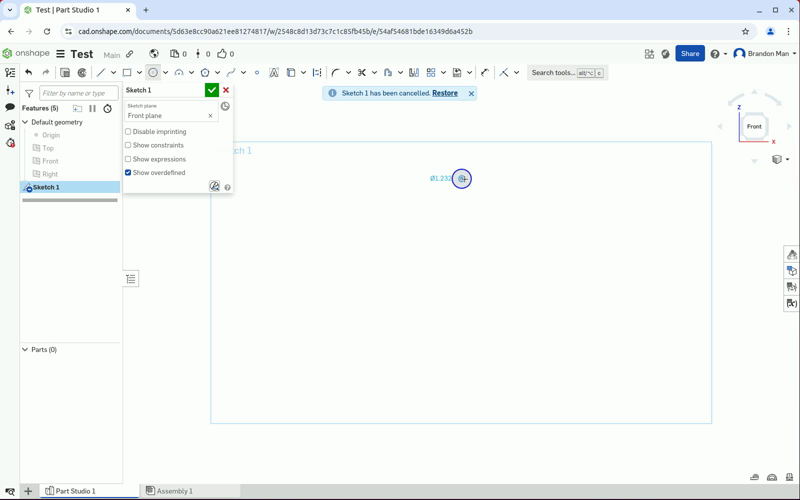
scroll(6)
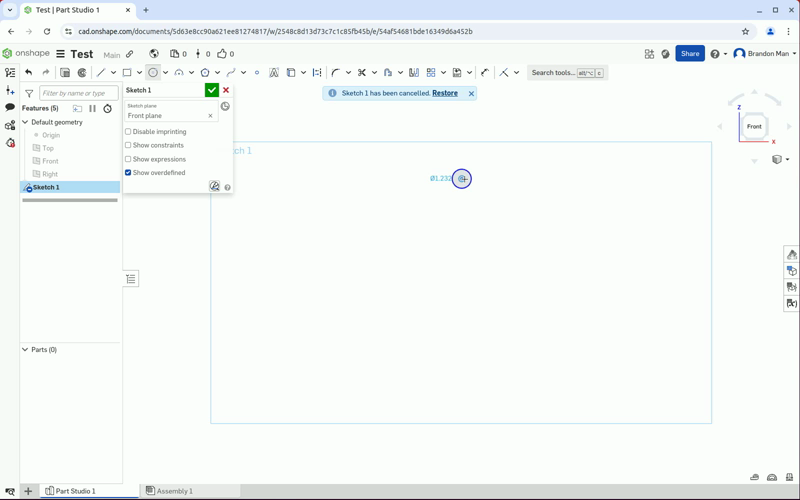
scroll(6)
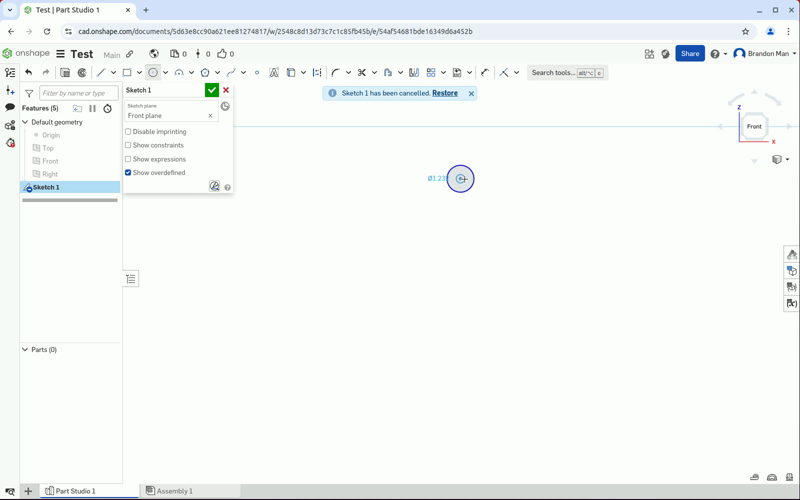
scroll(6)
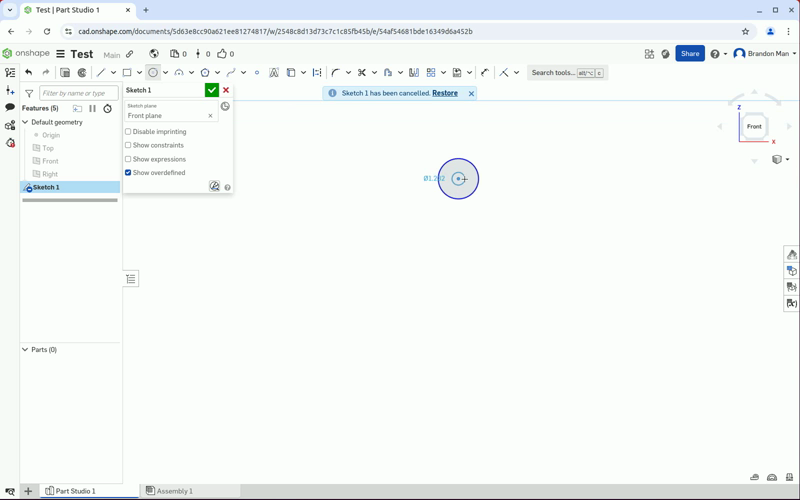
scroll(6)
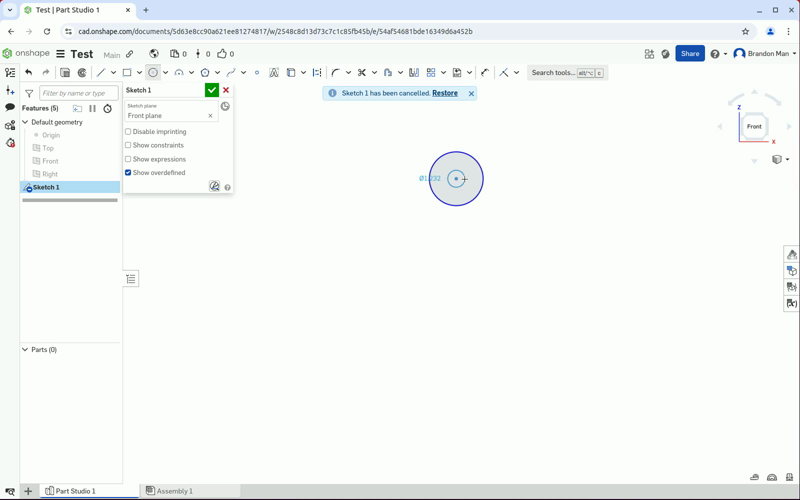
scroll(6)
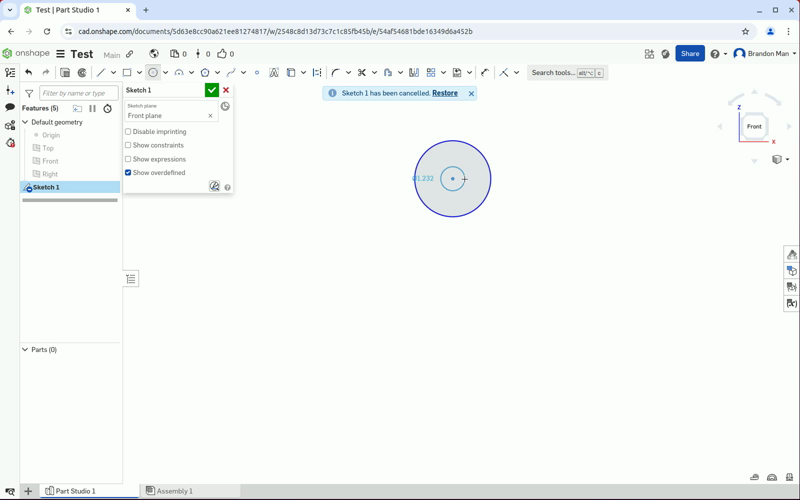
scroll(6)
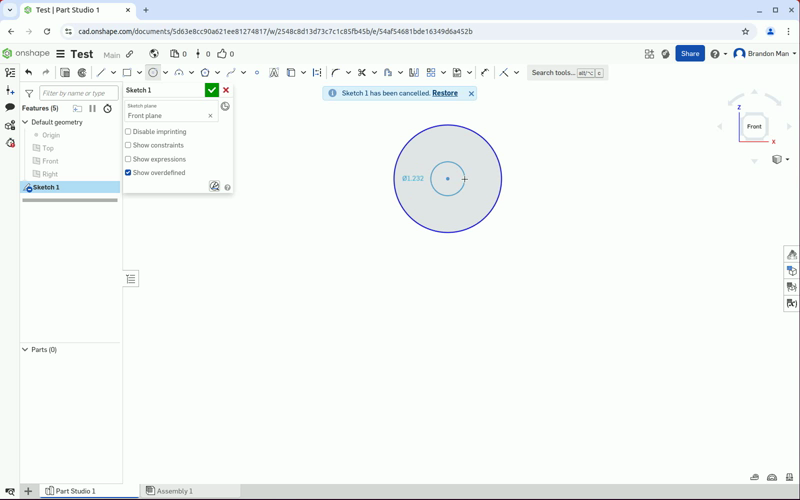
scroll(6)
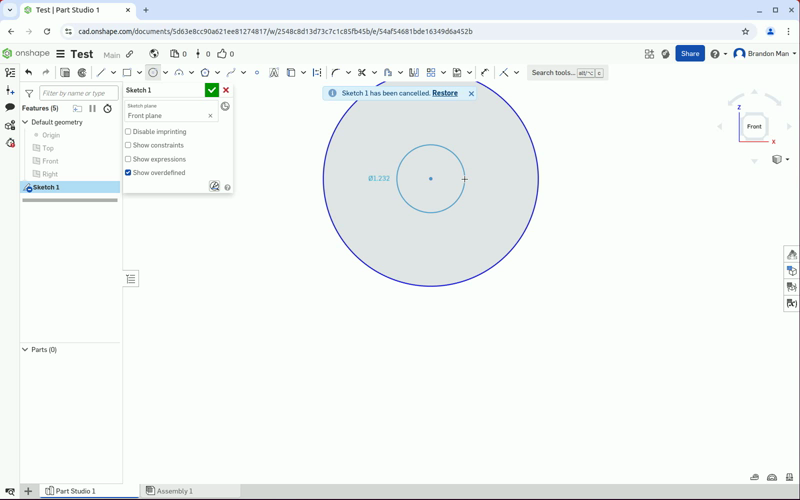
click(464, 178)
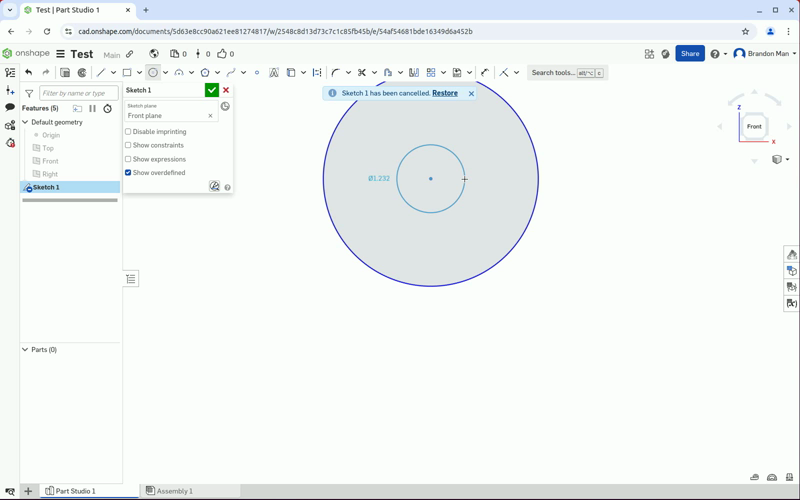
scroll(-6)
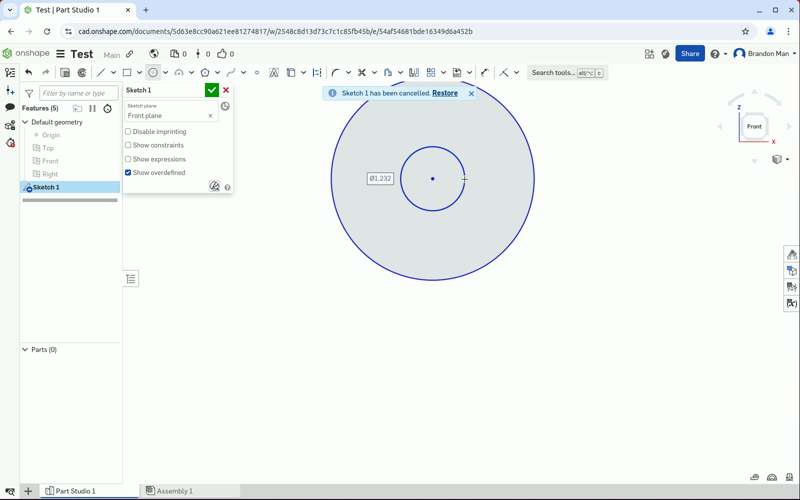
scroll(-6)
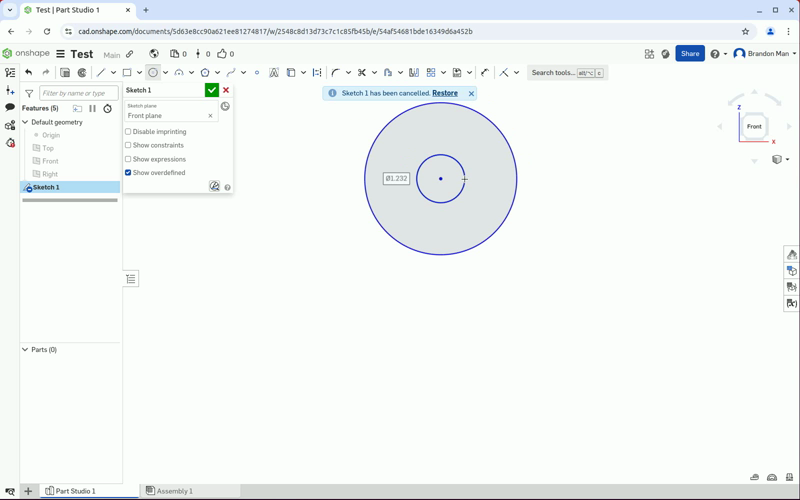
scroll(-6)
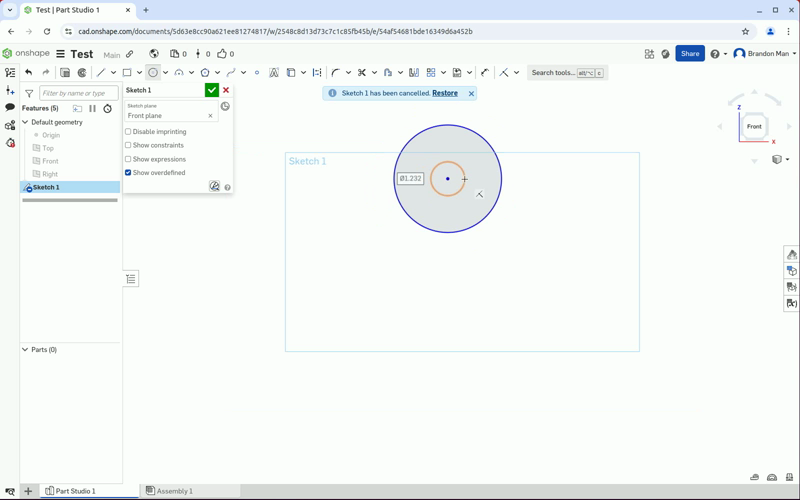
scroll(-6)
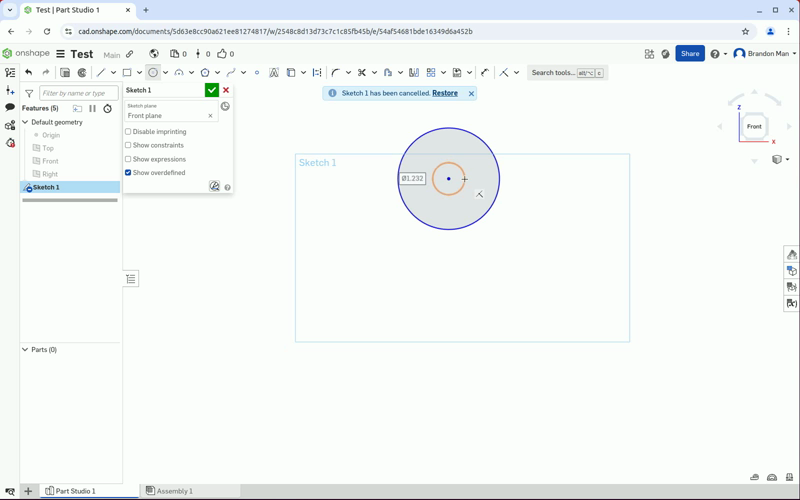
scroll(-6)
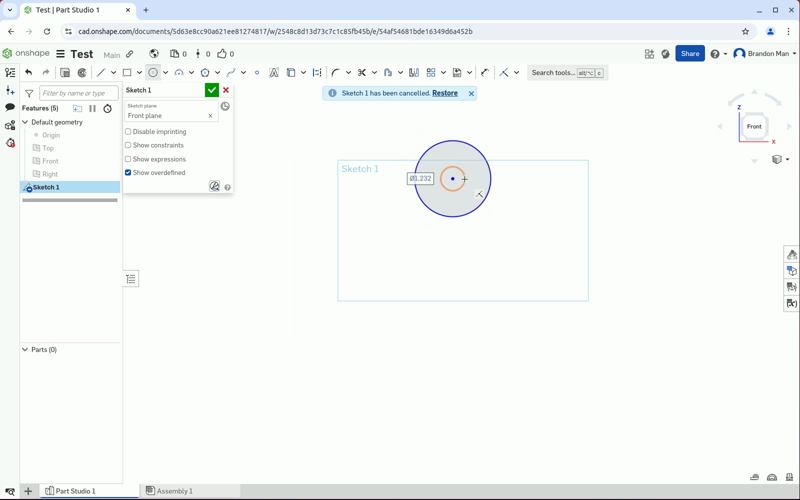
scroll(-6)
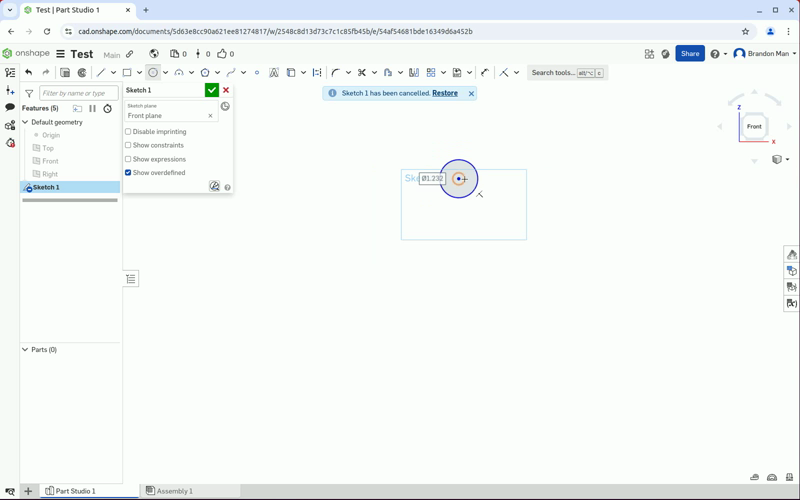
scroll(-6)
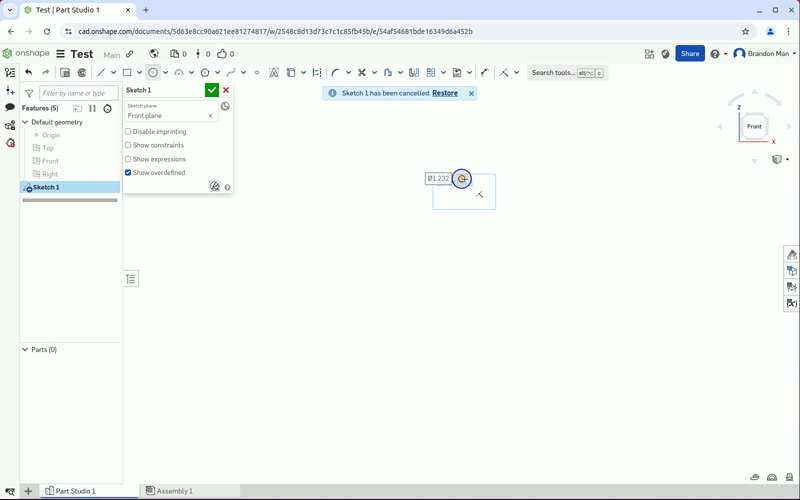
key(esc)
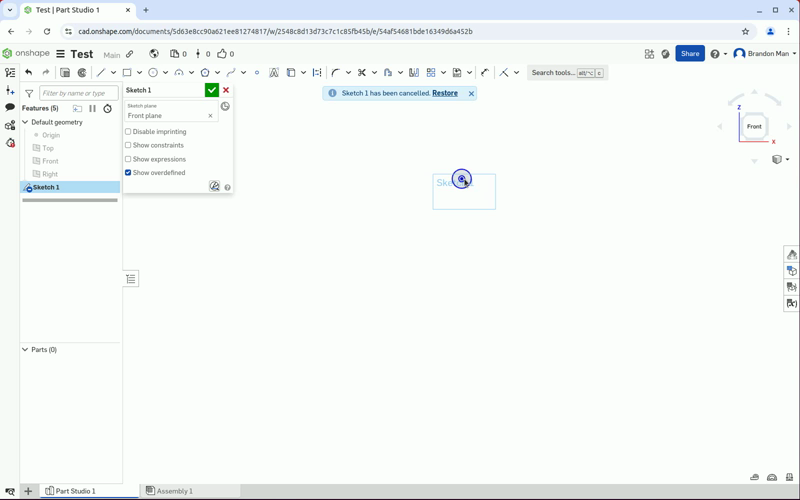
mouse_move(464, 183)
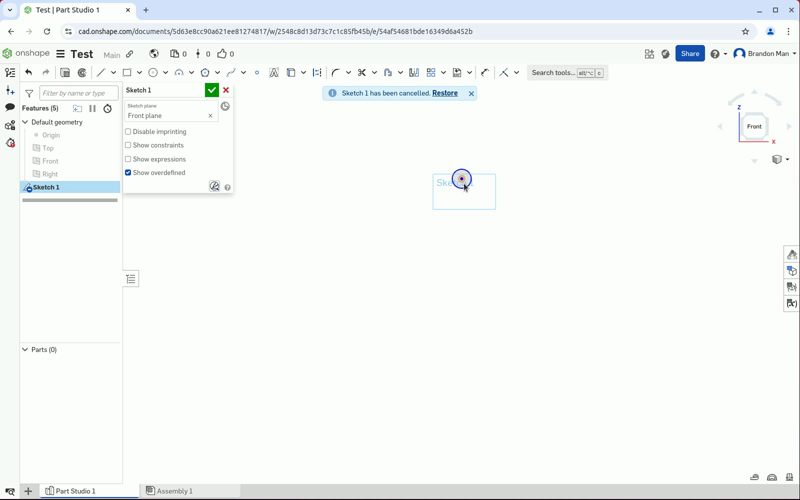
scroll(6)
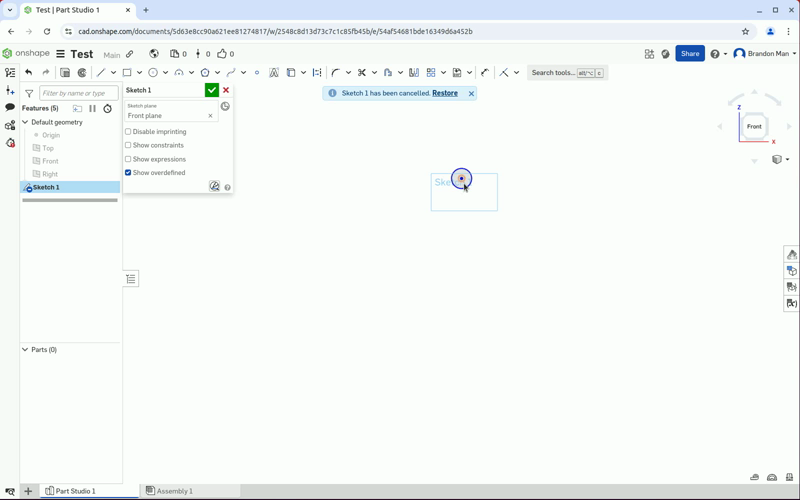
scroll(6)
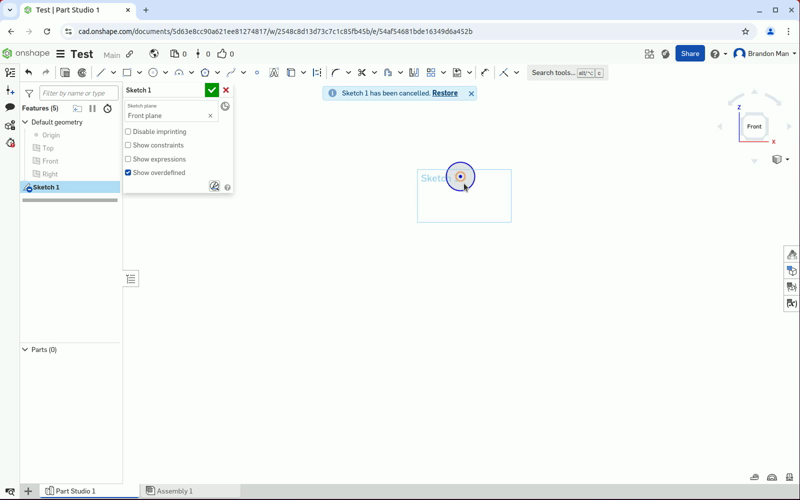
scroll(6)
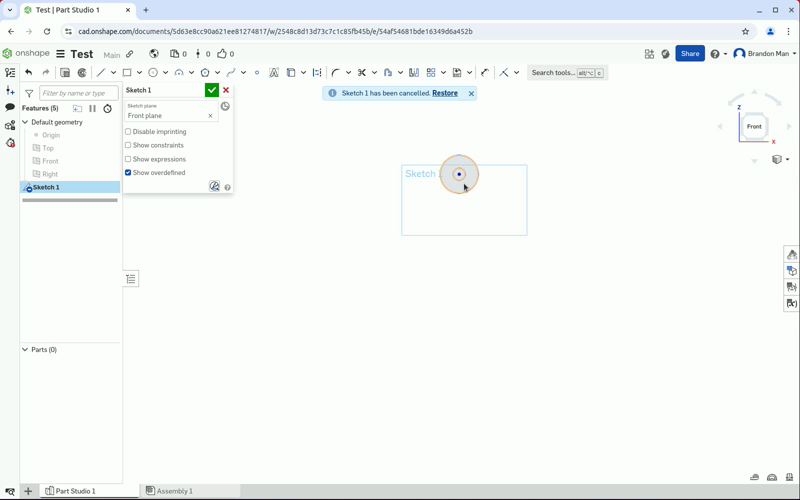
scroll(6)
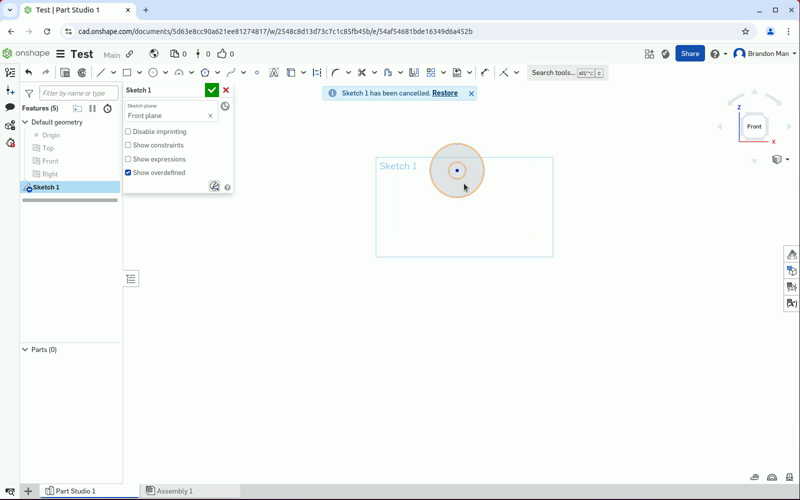
scroll(6)
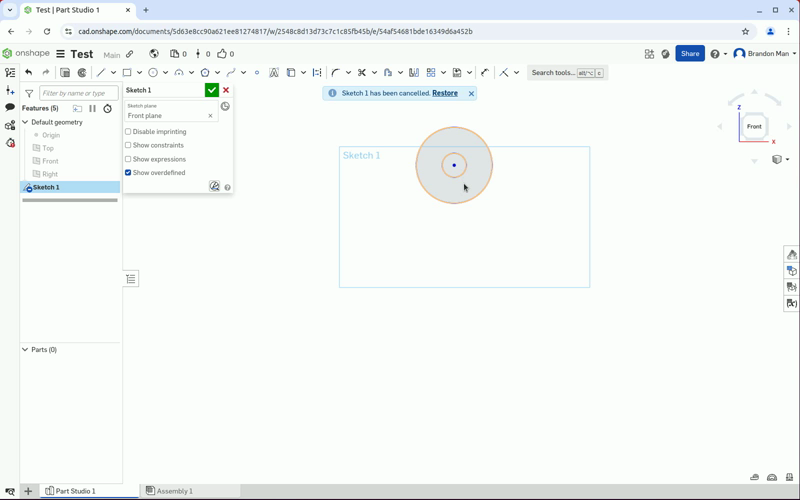
scroll(6)
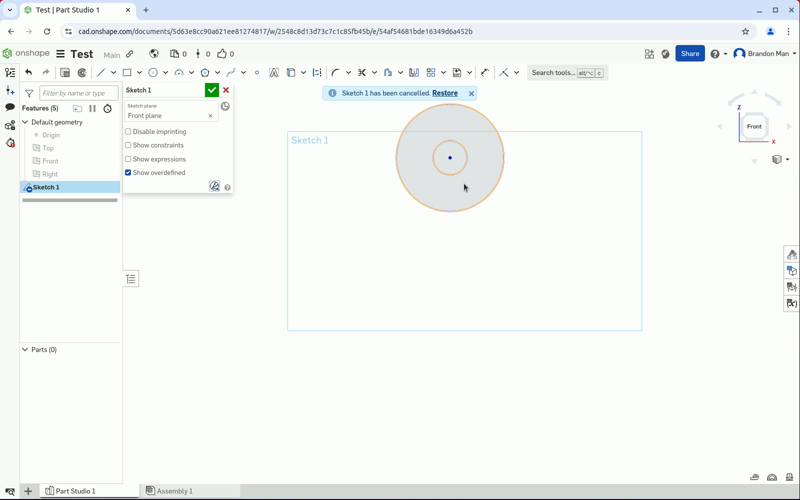
scroll(6)
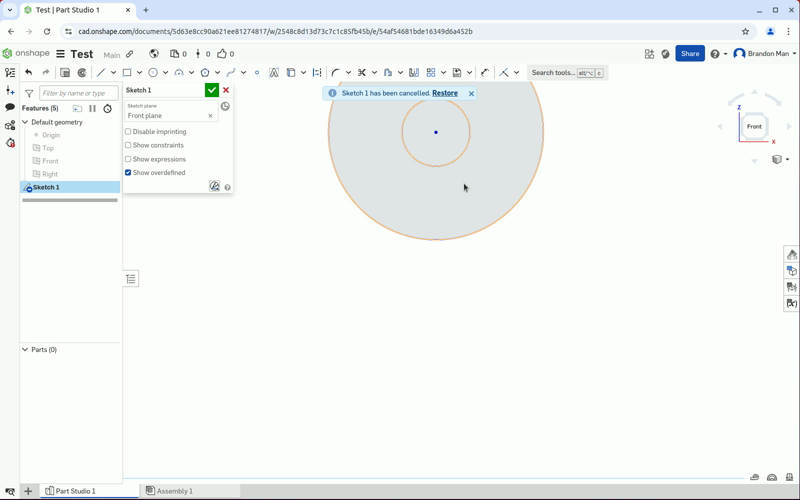
click(464, 183)
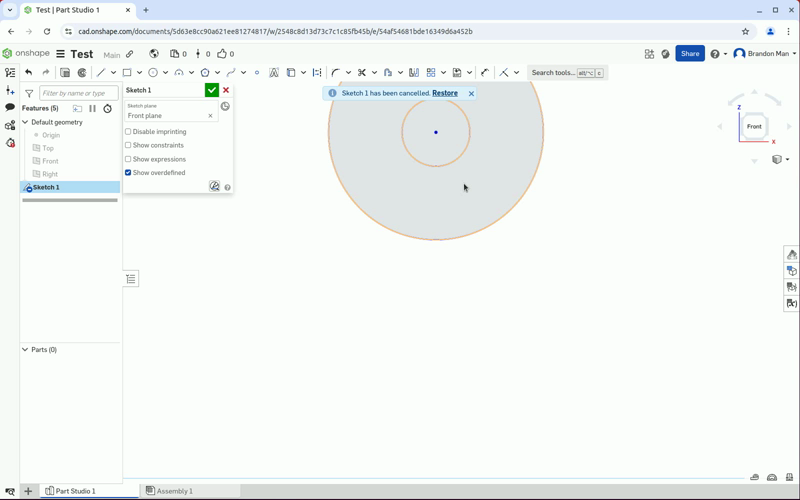
scroll(-6)
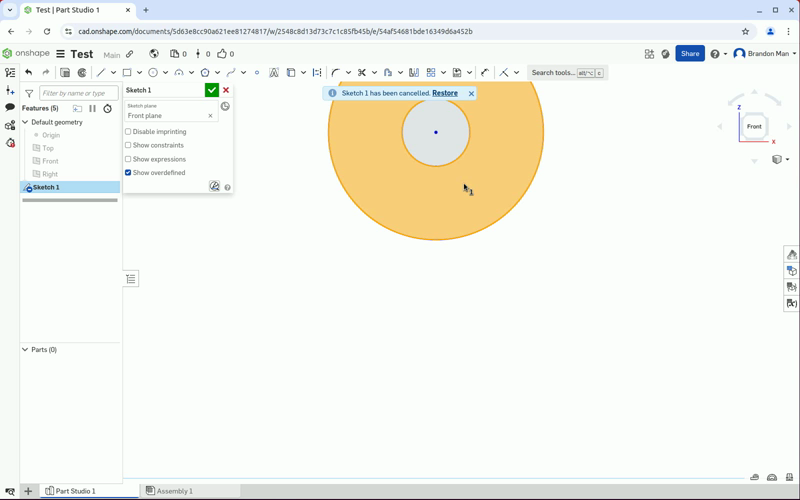
scroll(-6)
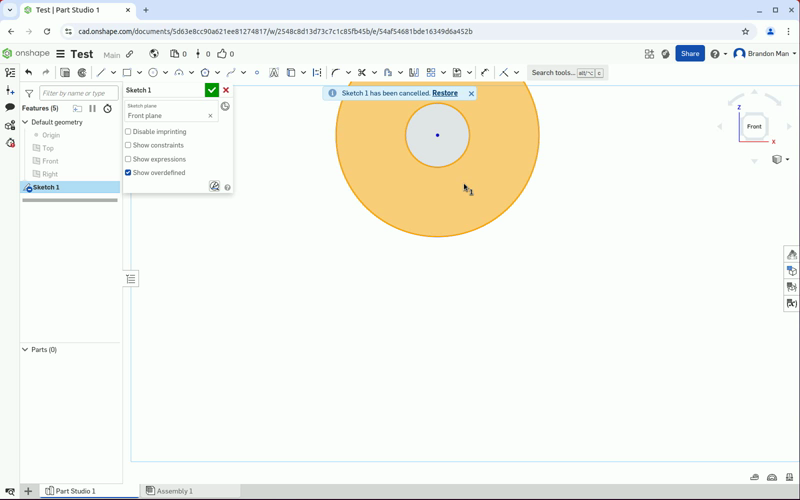
scroll(-6)
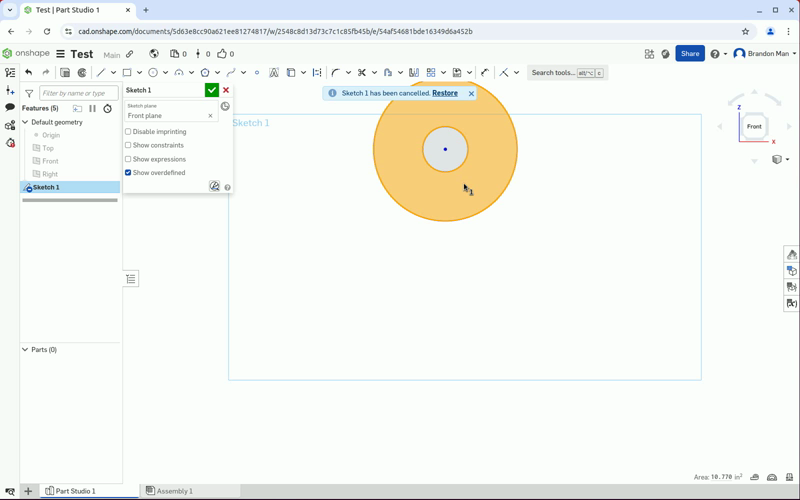
scroll(-6)
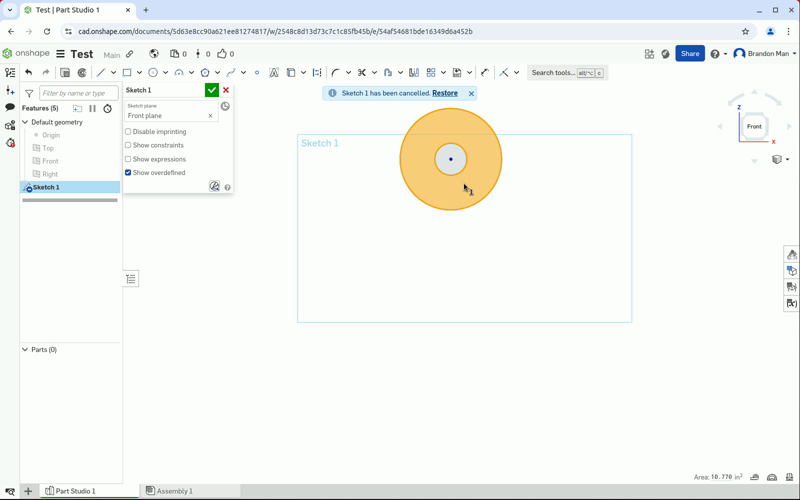
scroll(-6)
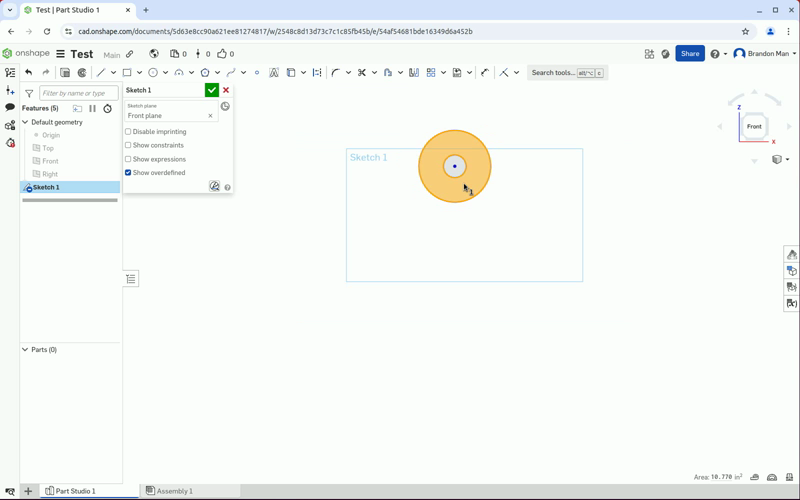
scroll(-6)
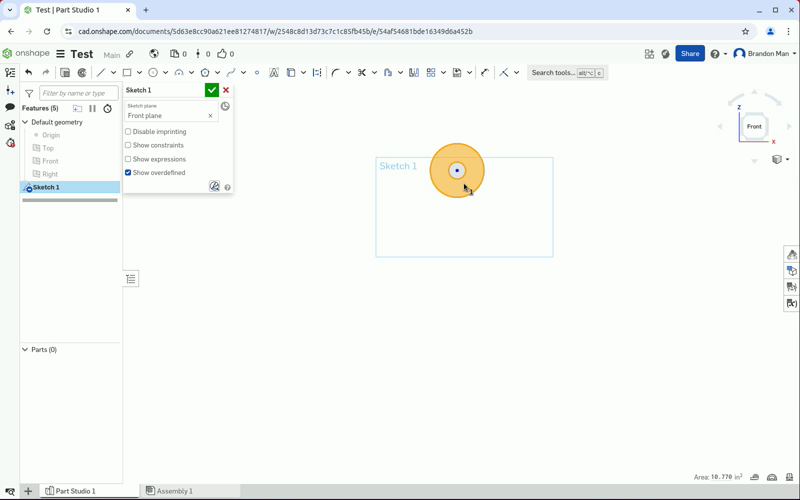
scroll(-6)
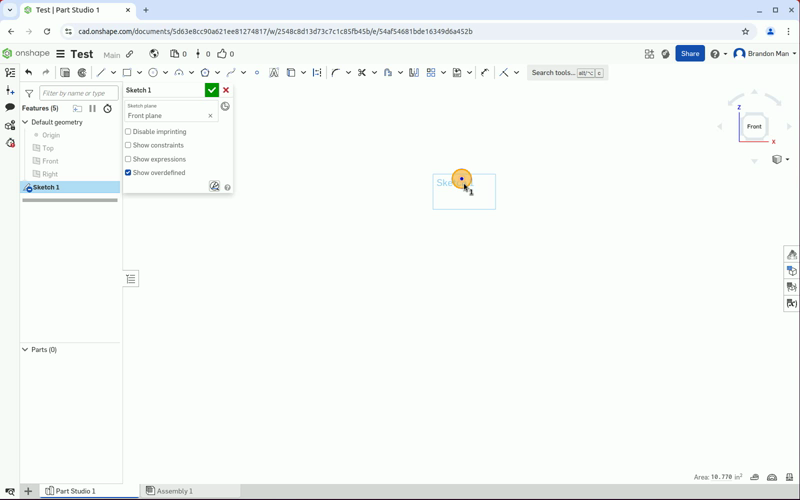
mouse_move(73, 352)
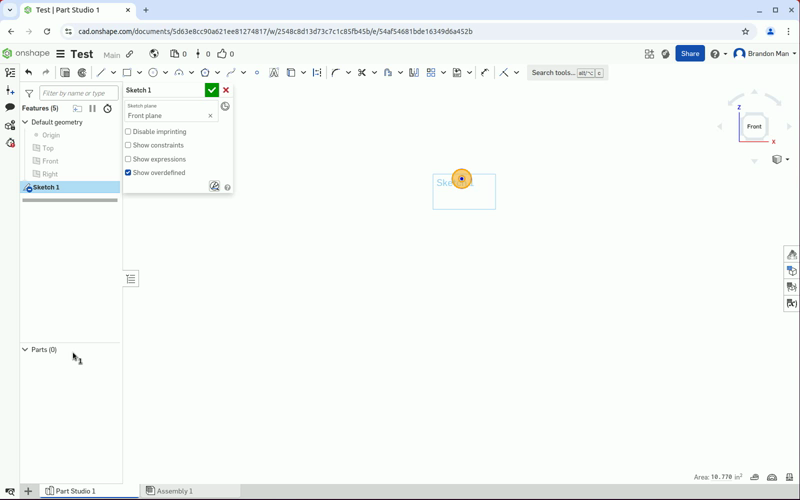
key(shift+y)
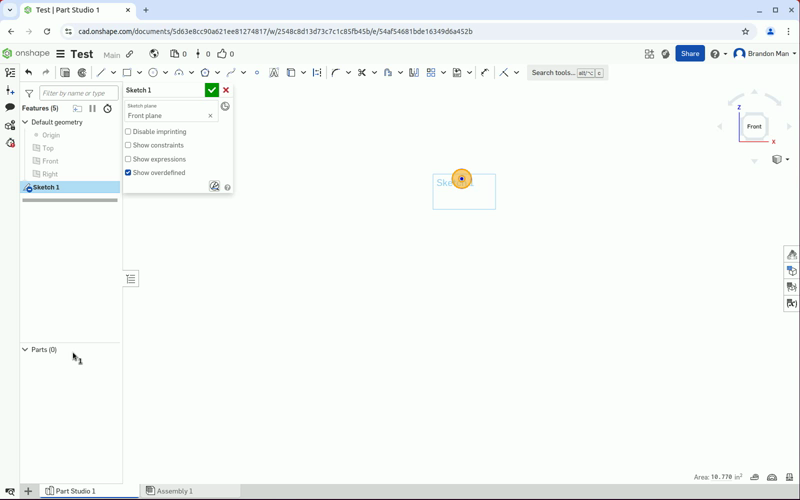
key(shift+e)
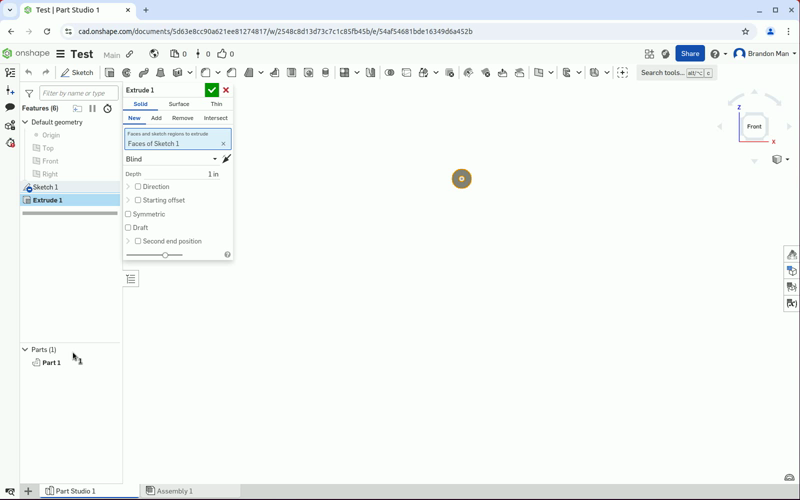
mouse_move(143, 106)
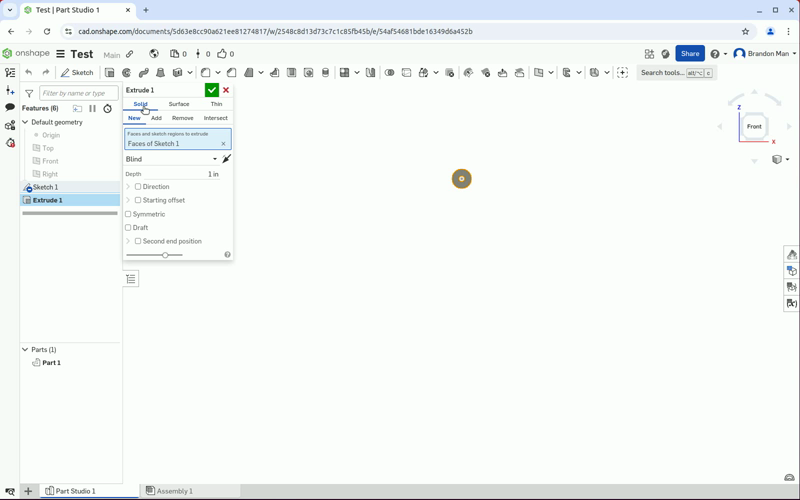
click(143, 106)
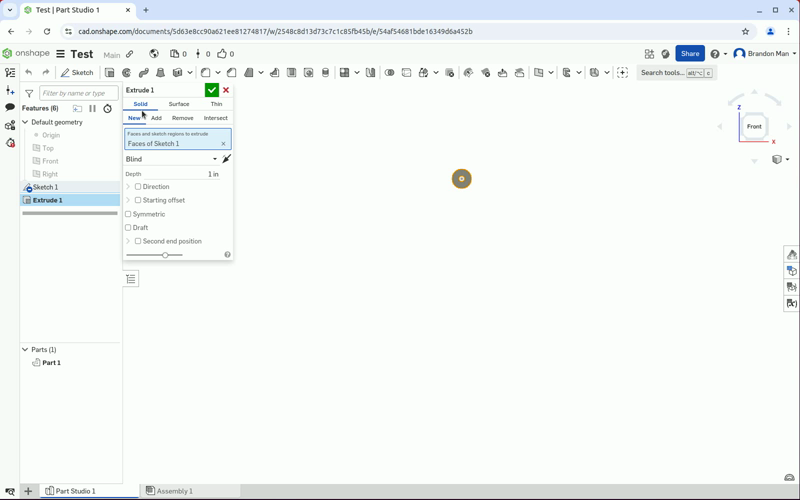
mouse_move(137, 120)
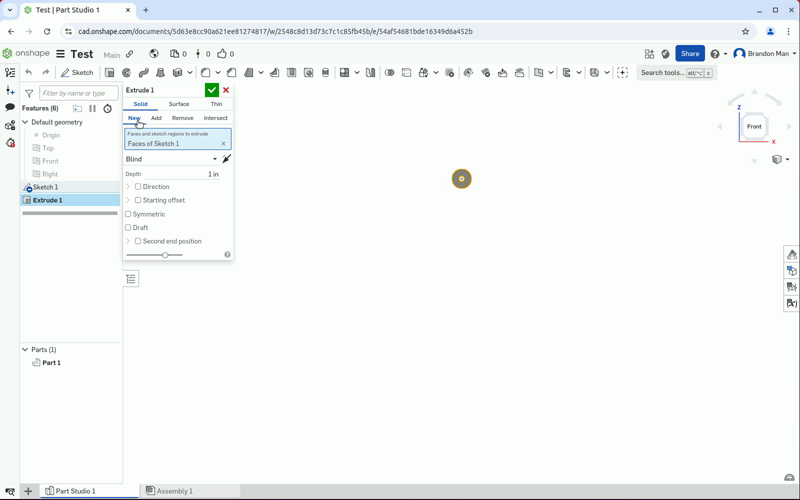
click(137, 120)
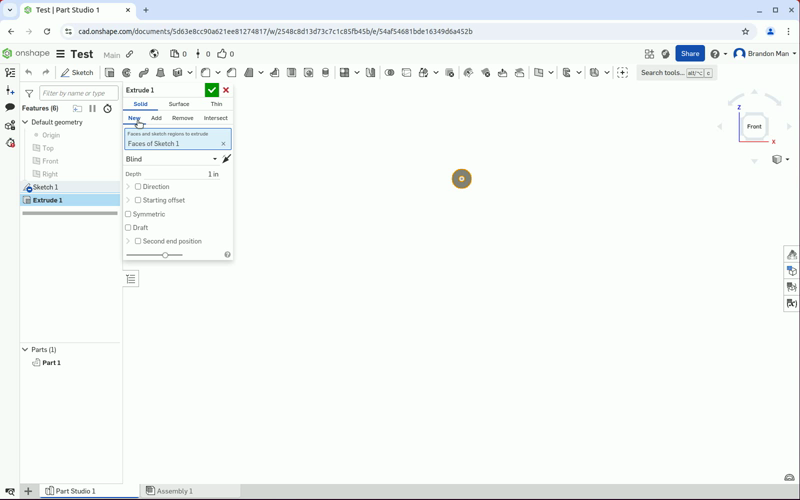
key(tab, 4)
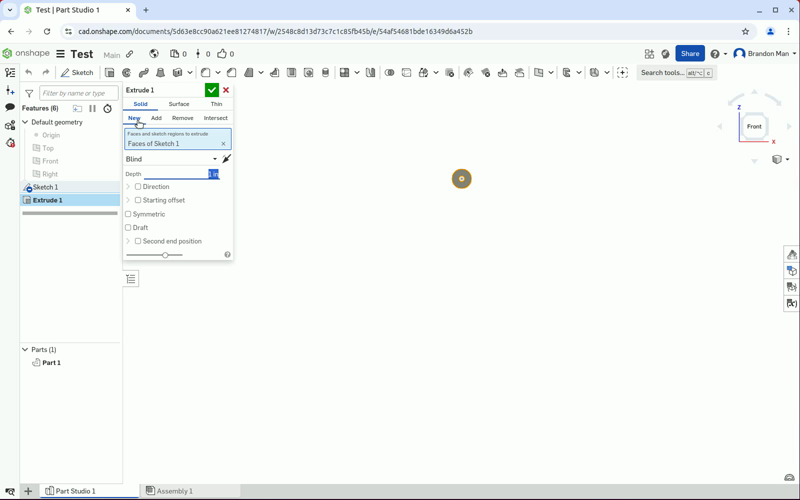
text(0.481)
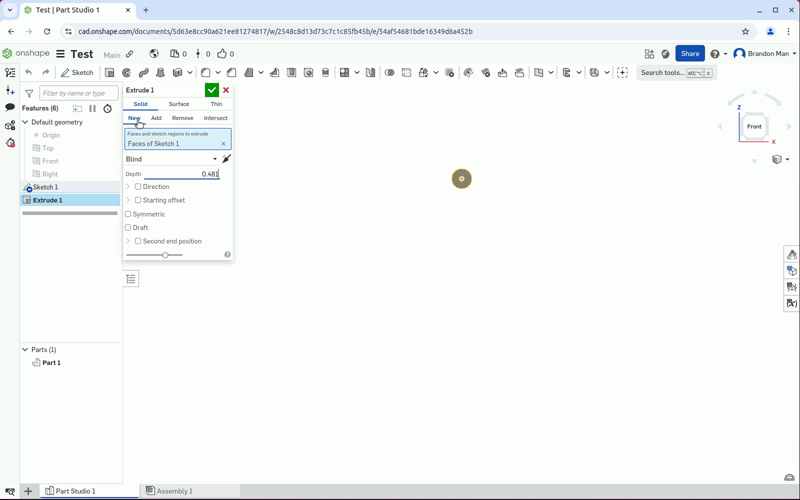
key(enter)
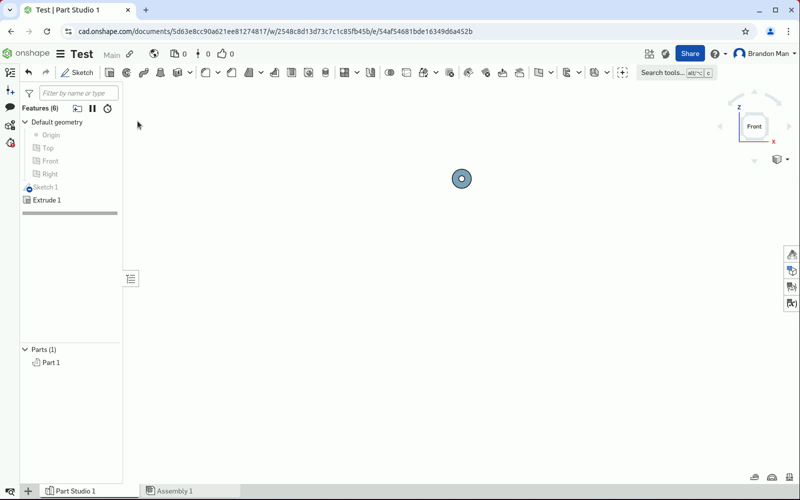
key(shift+h)
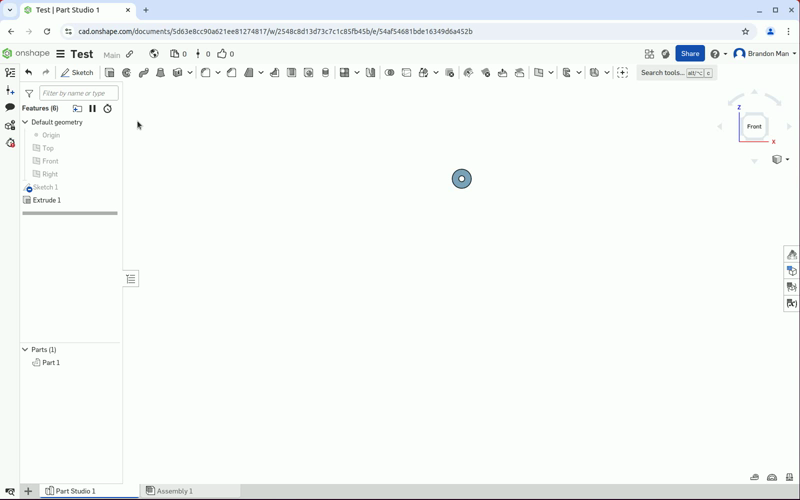
key(shift+h)
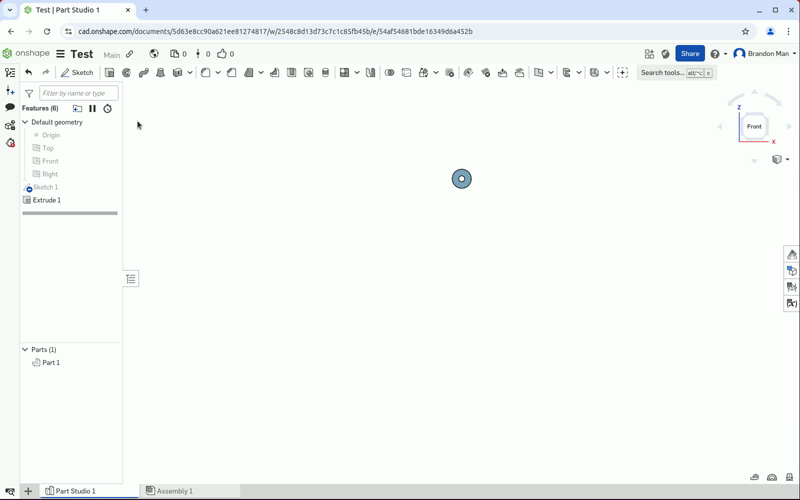
mouse_move(73, 189)
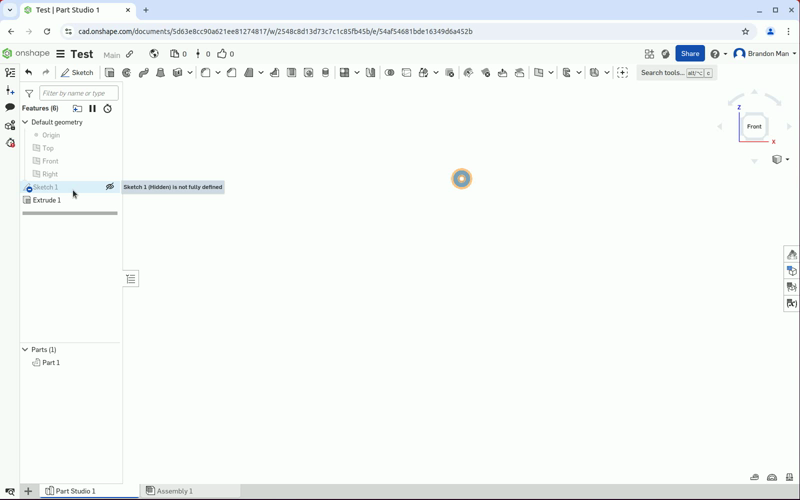
click(73, 189)
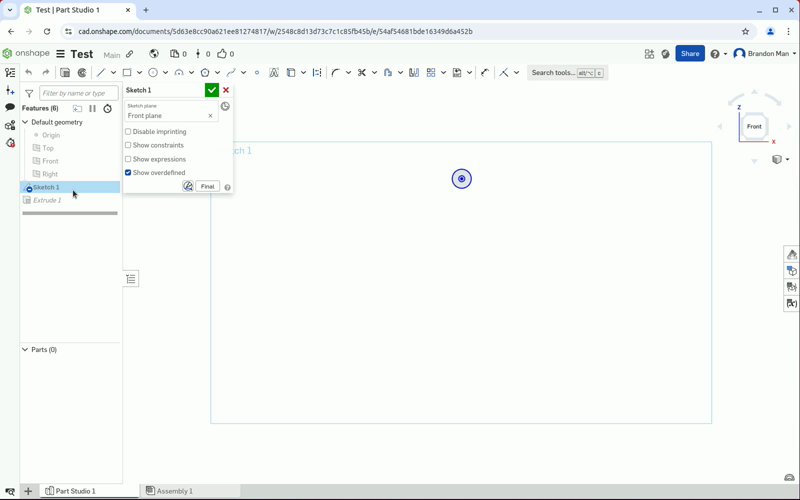
mouse_move(229, 92)
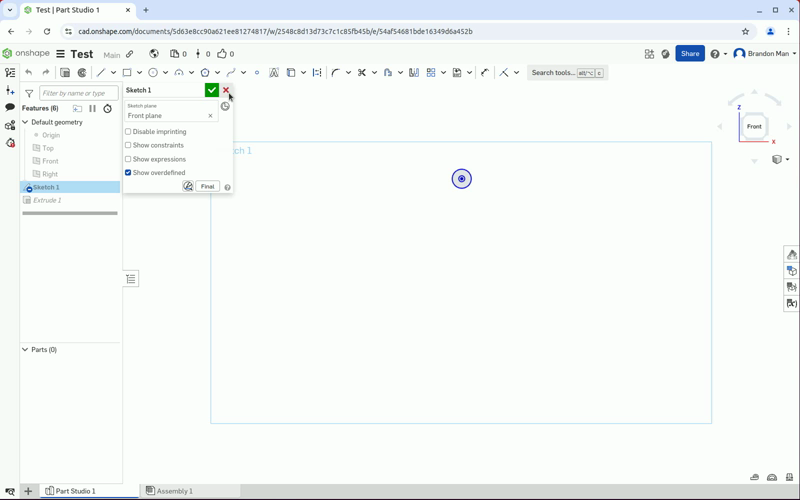
click(229, 92)
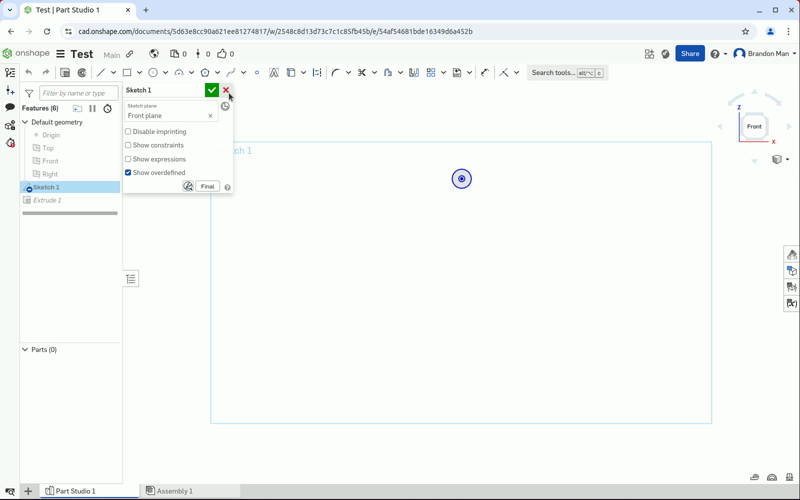
key(shift+s)
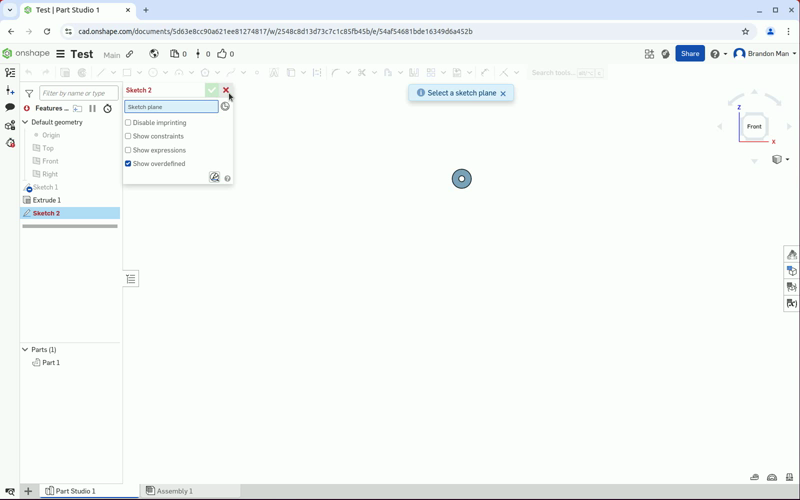
mouse_move(73, 163)
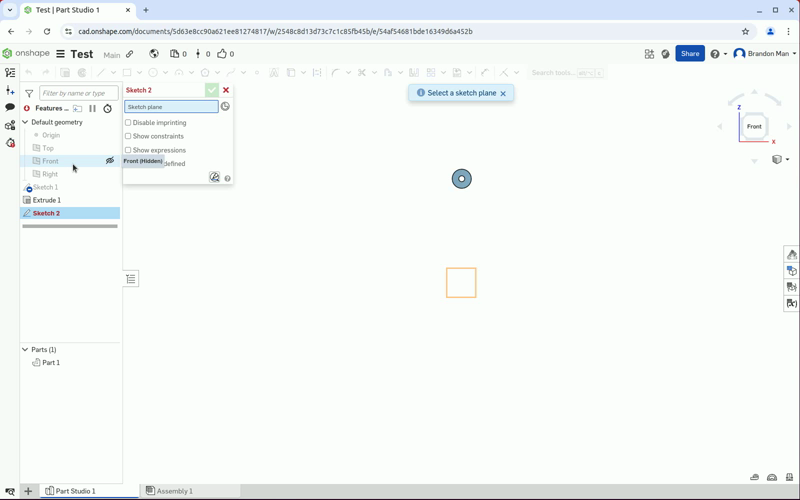
click(73, 163)
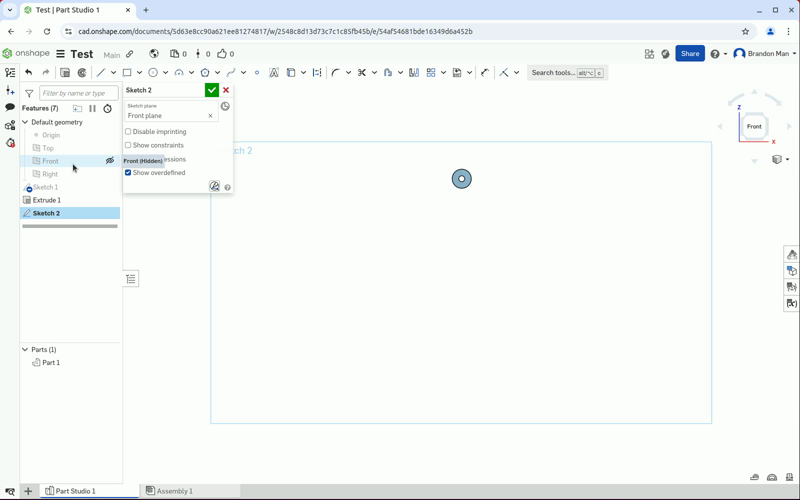
mouse_move(73, 352)
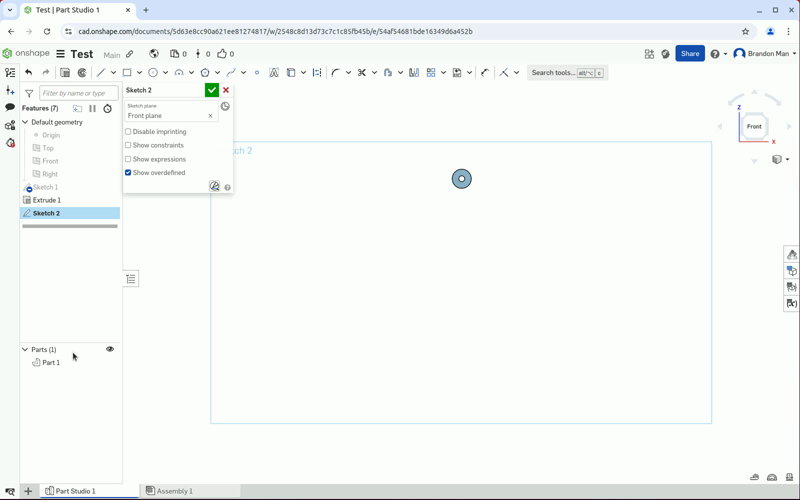
key(y)
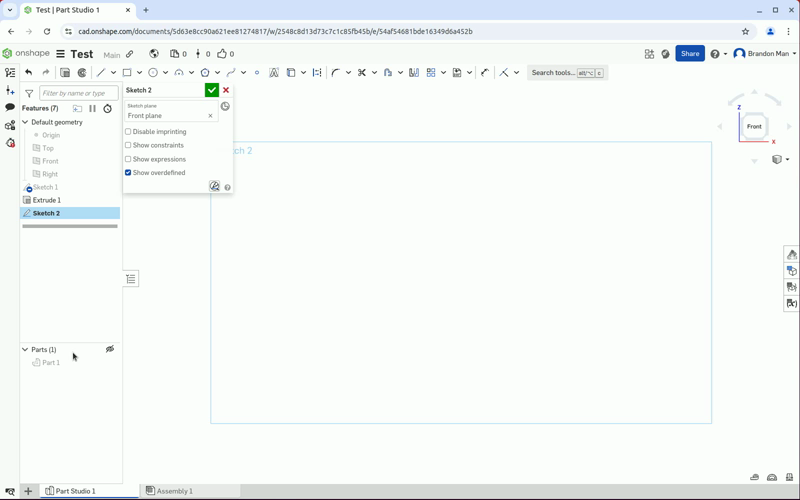
key(c)
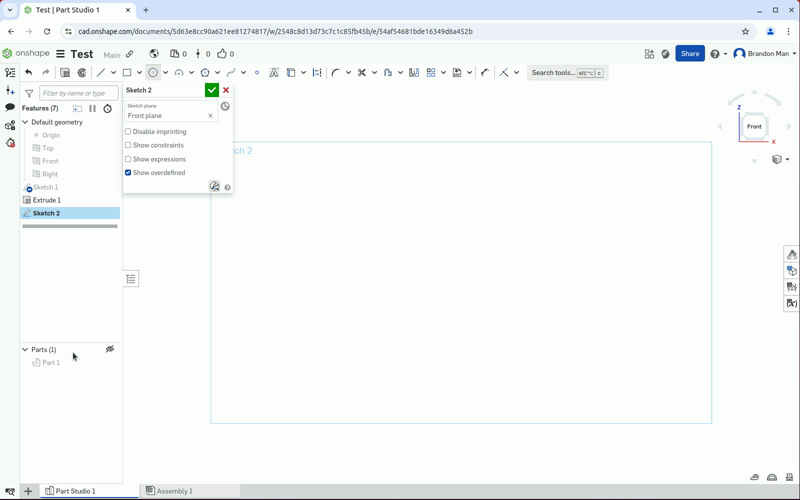
key_down(shift)
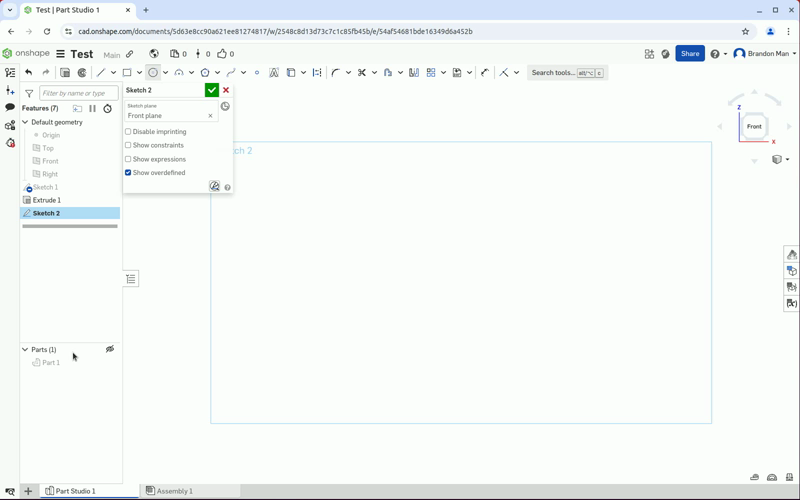
mouse_move(461, 282)
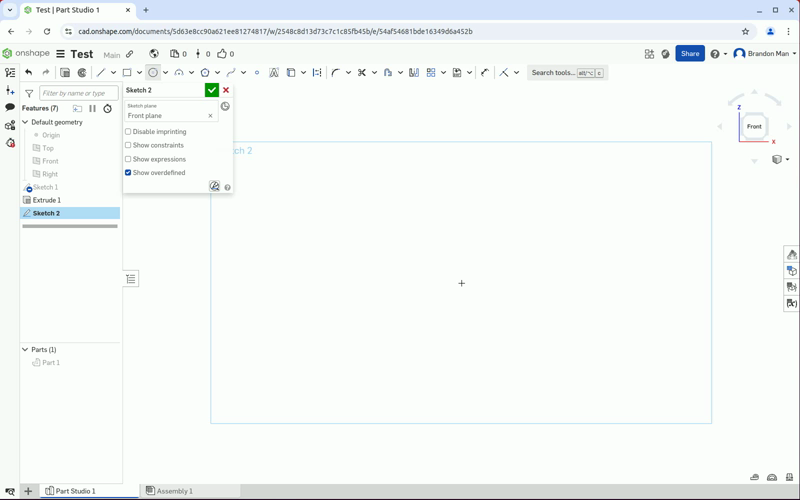
click(461, 282)
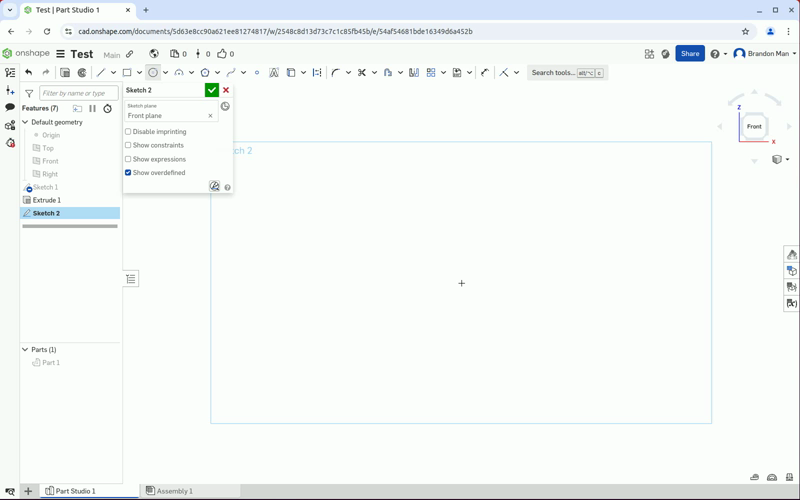
key_up(shift)
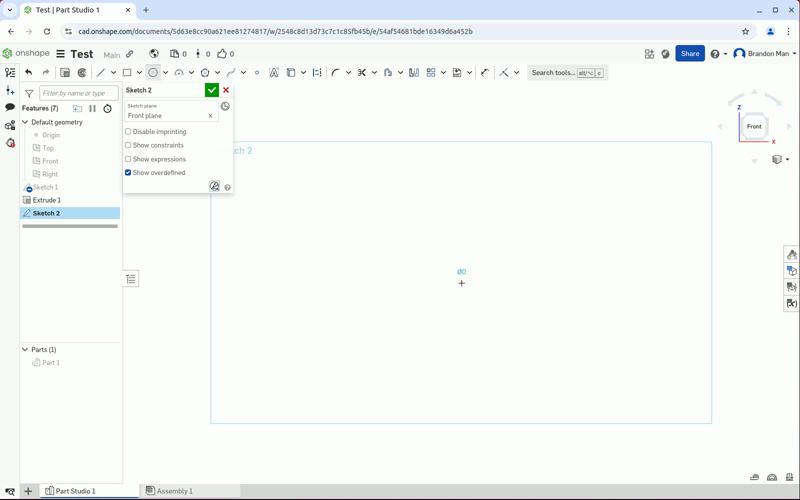
mouse_move(471, 282)
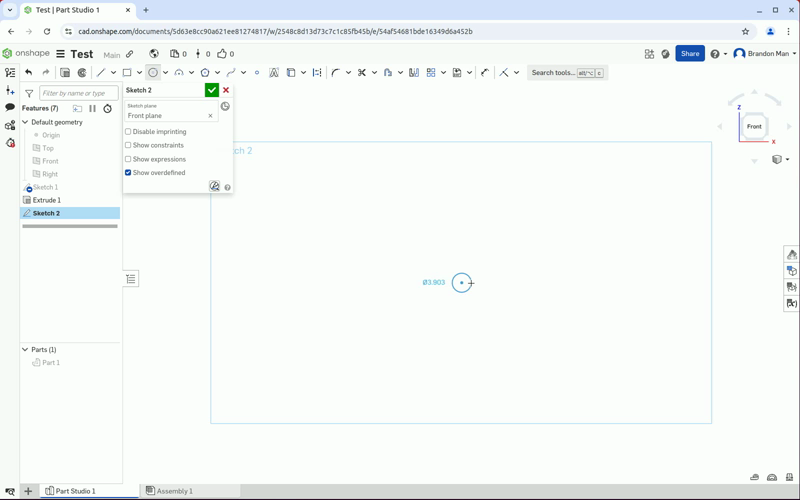
click(471, 282)
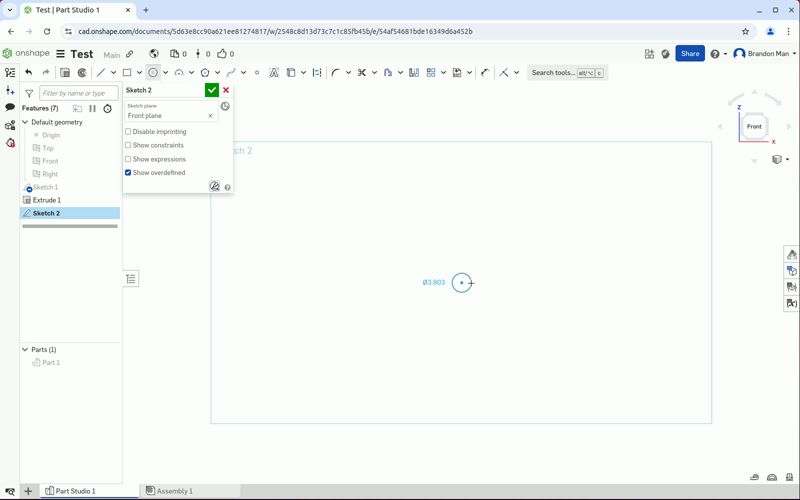
key(esc)
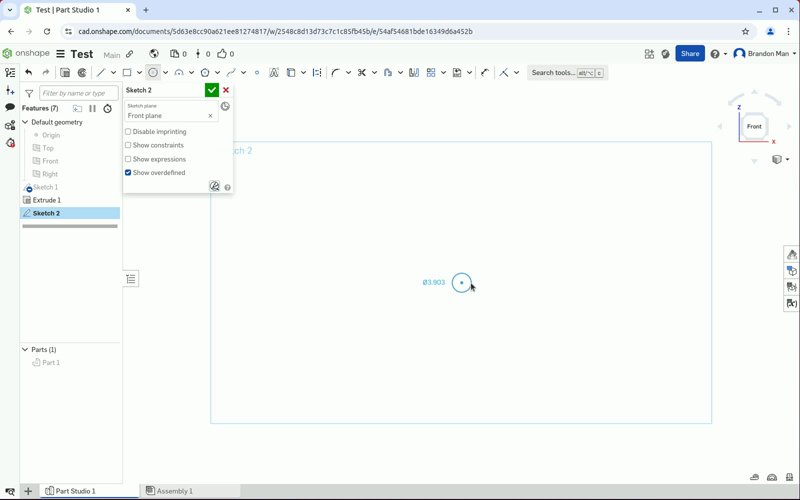
key(c)
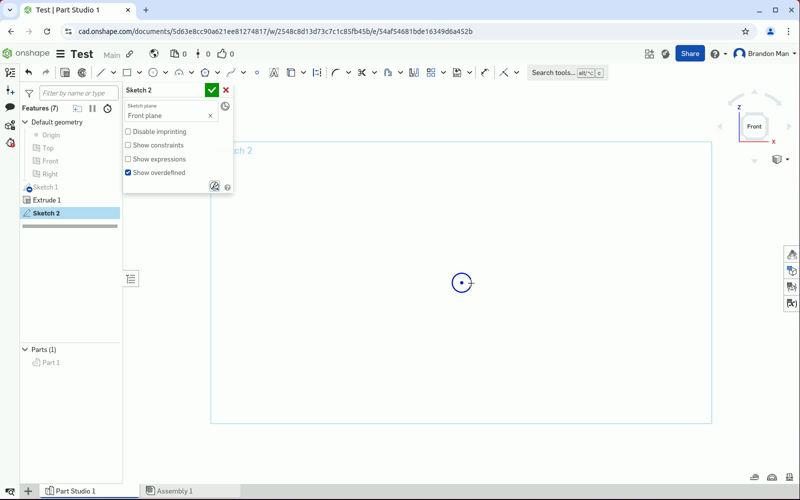
key_down(shift)
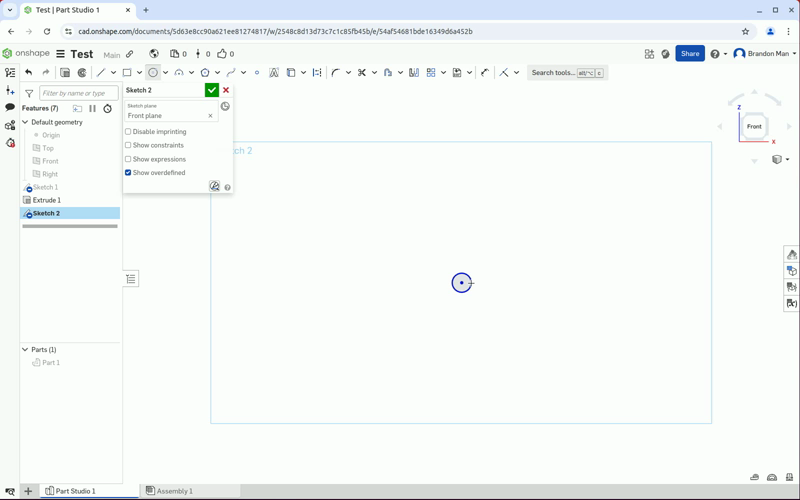
mouse_move(461, 282)
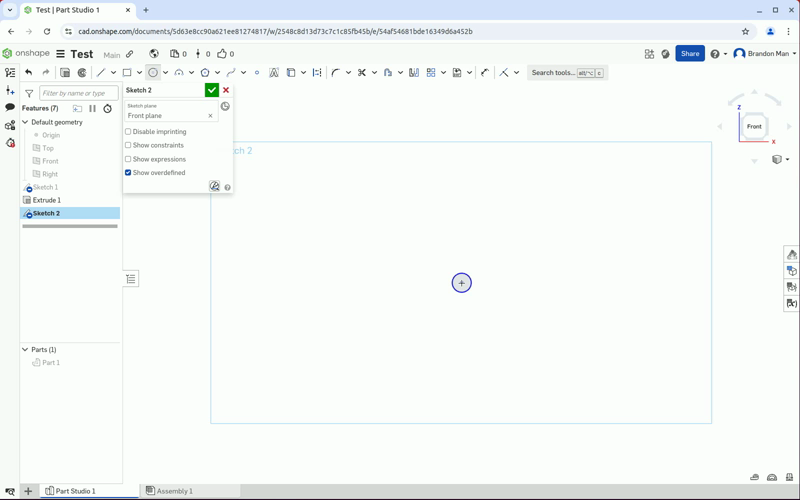
click(461, 282)
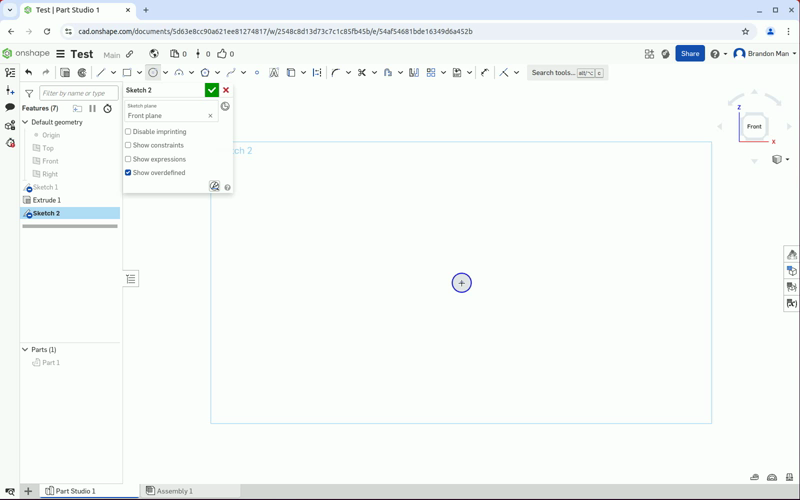
key_up(shift)
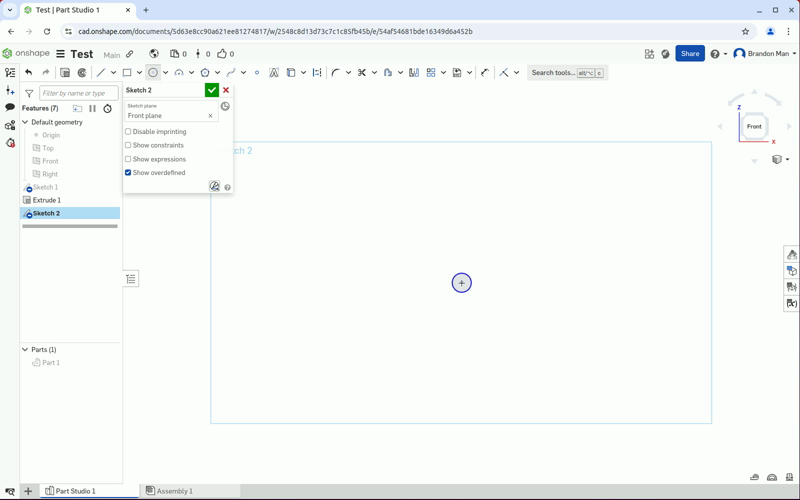
mouse_move(464, 282)
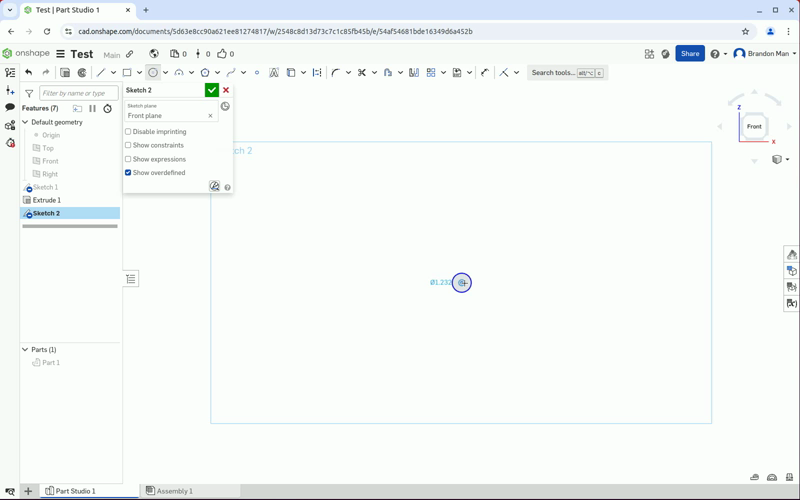
scroll(6)
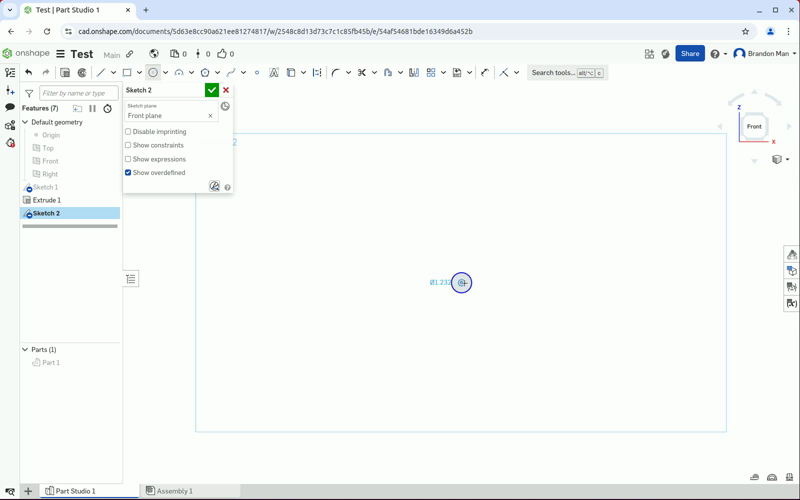
scroll(6)
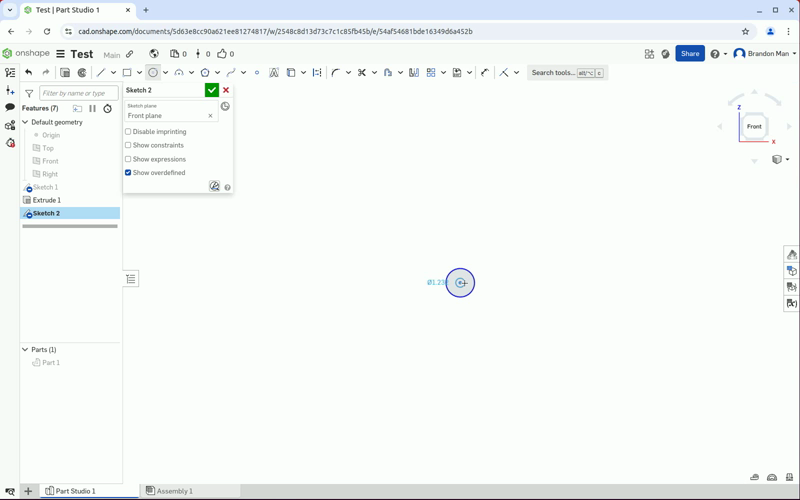
scroll(6)
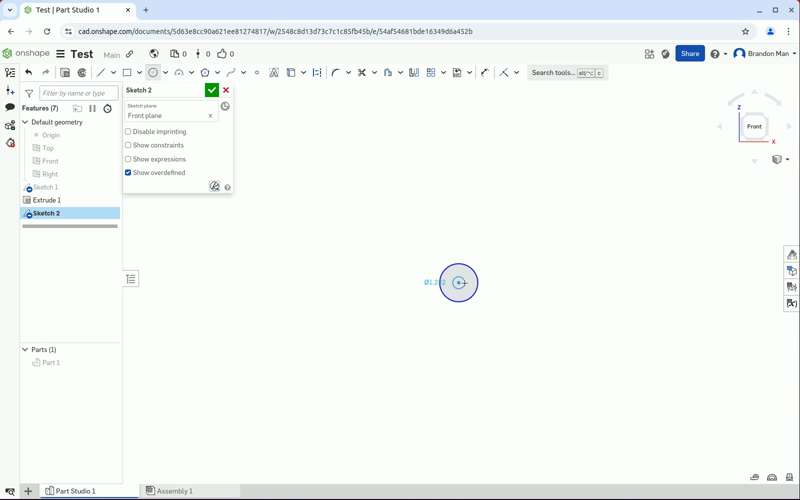
scroll(6)
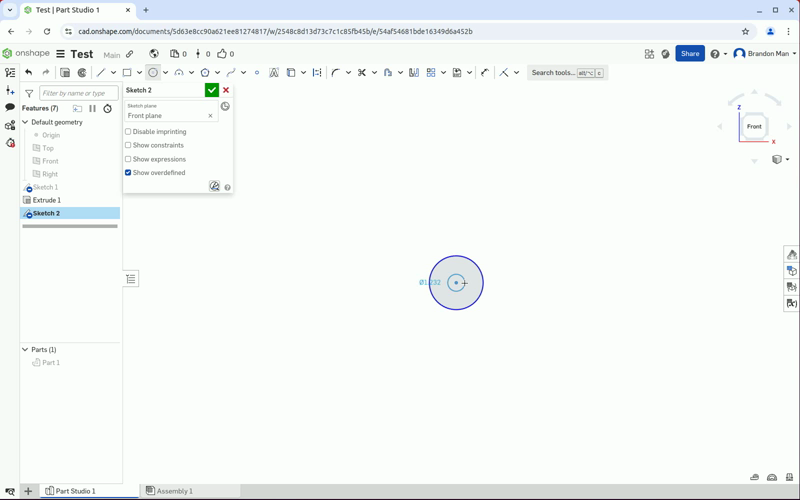
scroll(6)
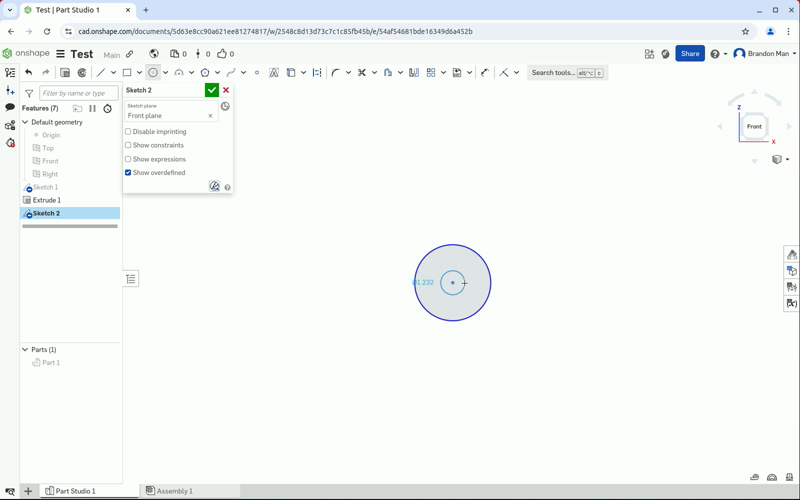
scroll(6)
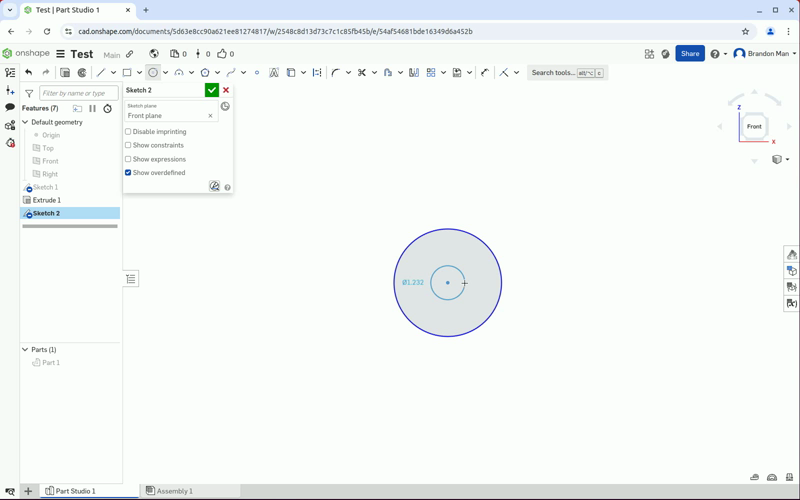
scroll(6)
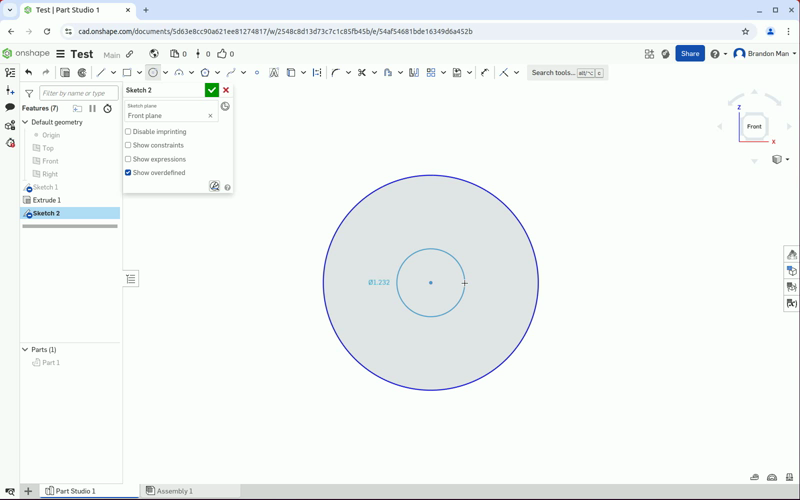
click(464, 282)
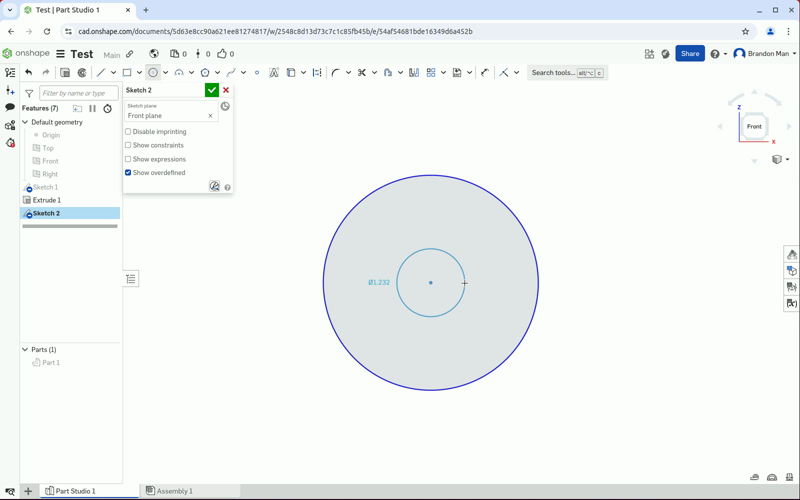
scroll(-6)
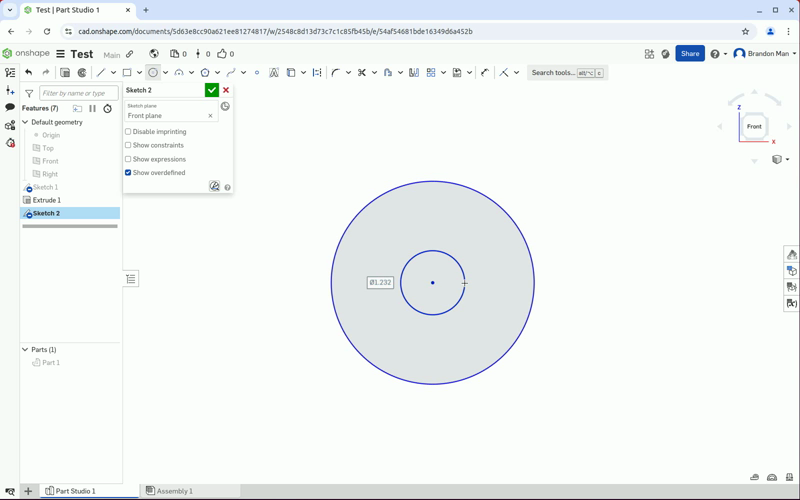
scroll(-6)
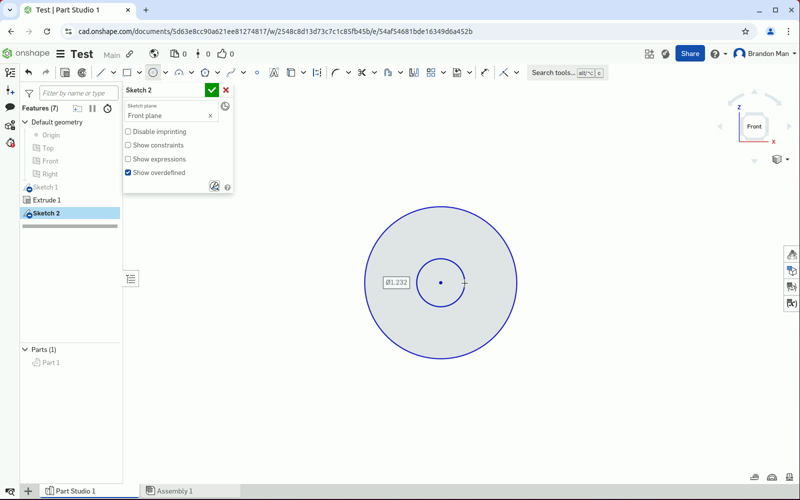
scroll(-6)
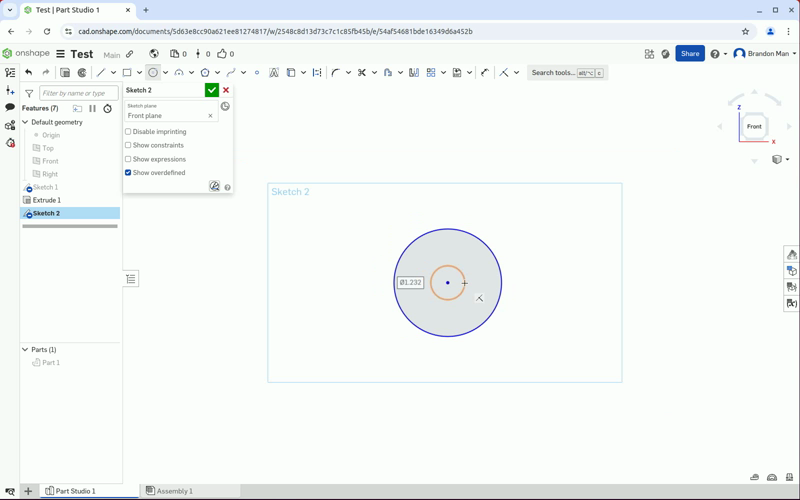
scroll(-6)
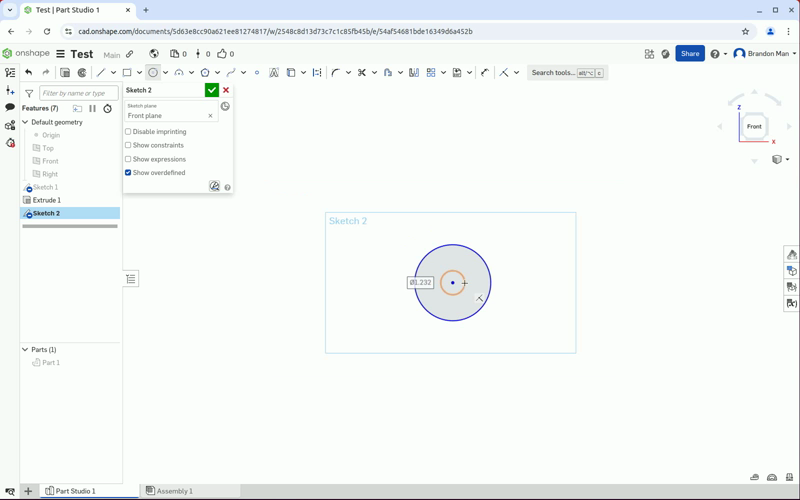
scroll(-6)
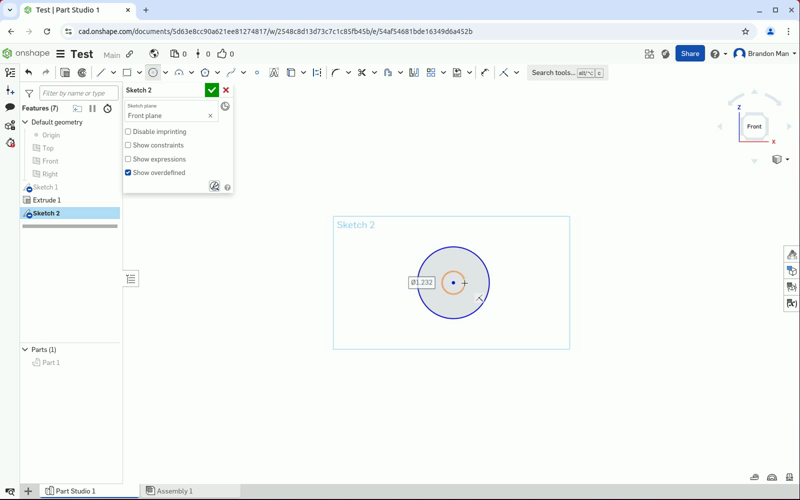
scroll(-6)
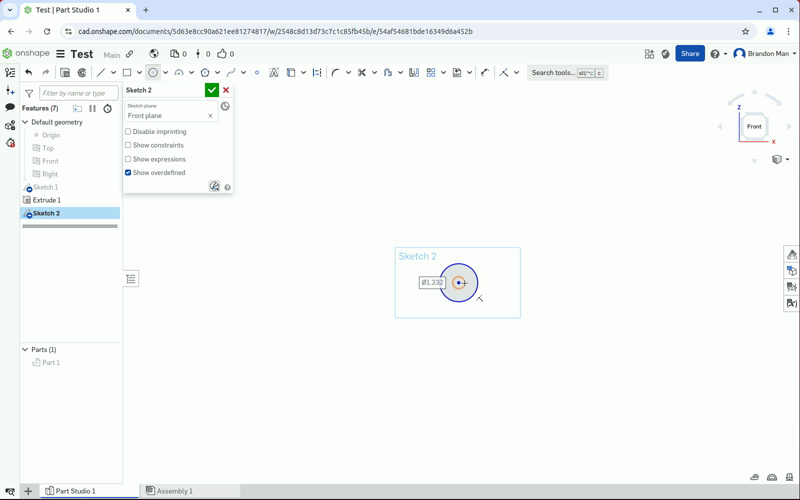
scroll(-6)
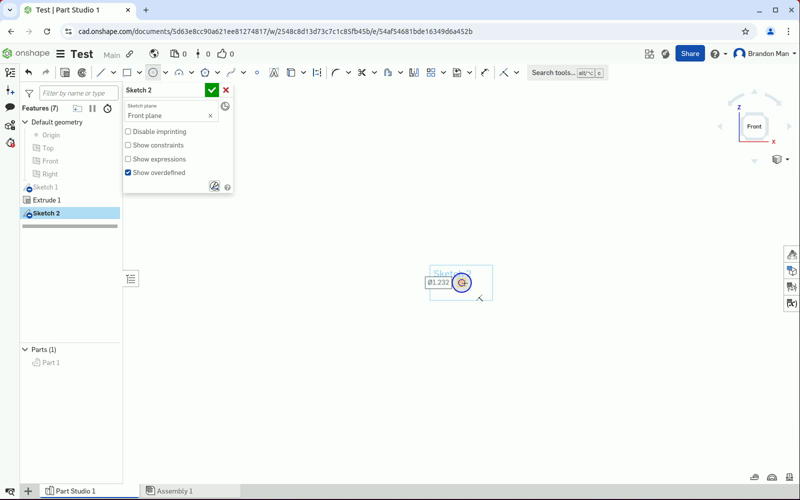
key(esc)
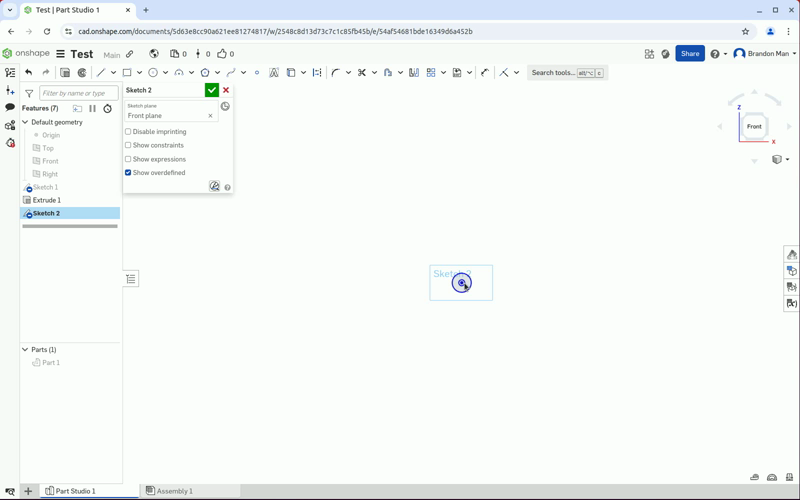
mouse_move(463, 290)
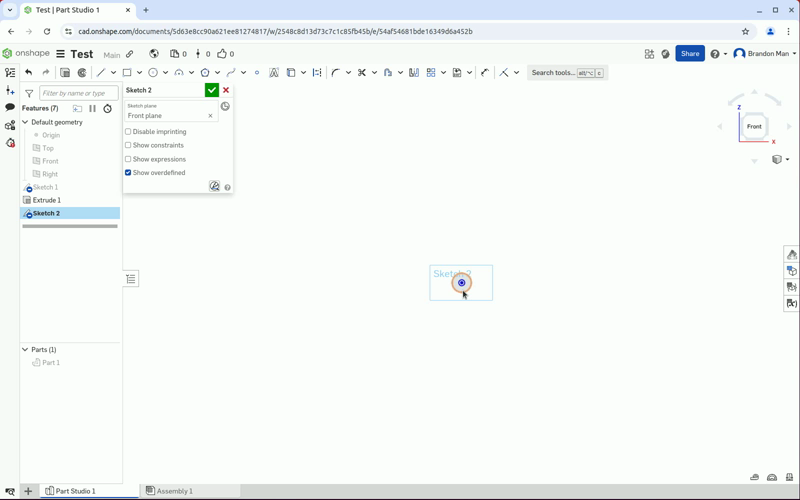
scroll(6)
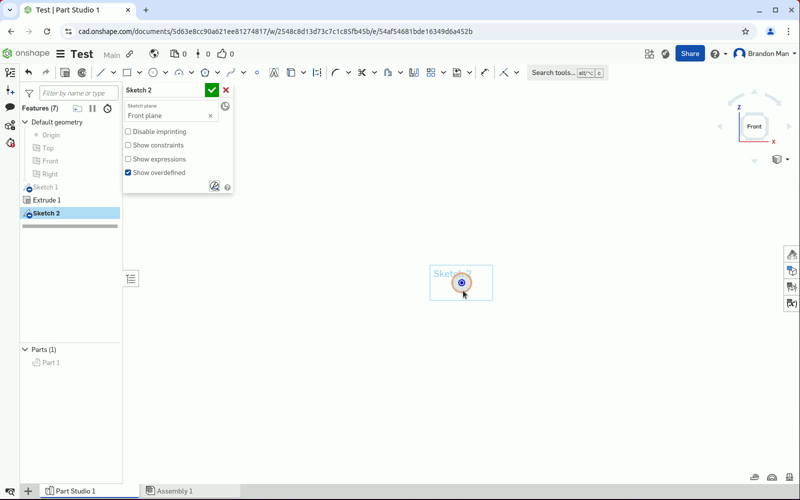
scroll(6)
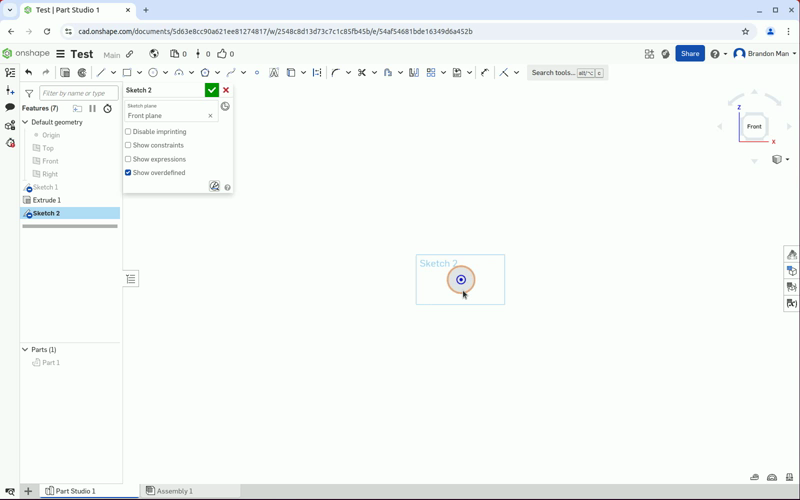
scroll(6)
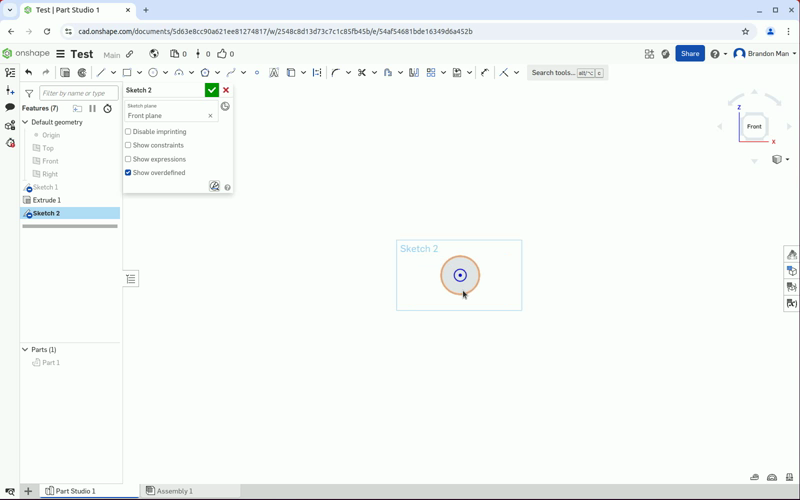
scroll(6)
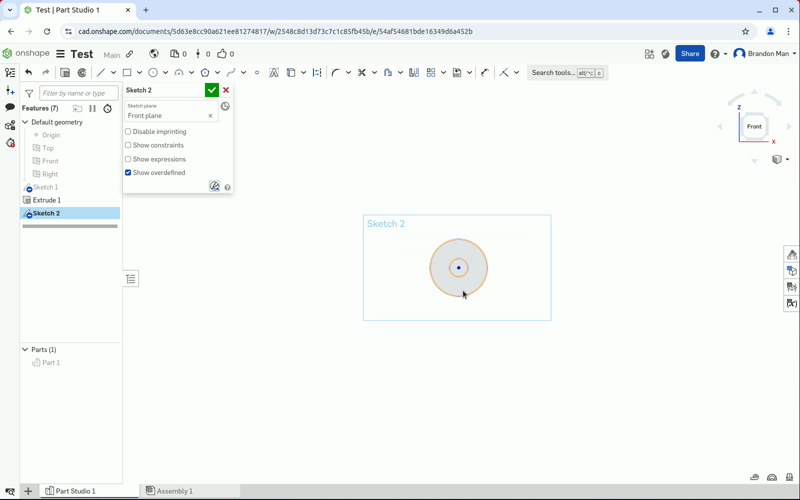
scroll(6)
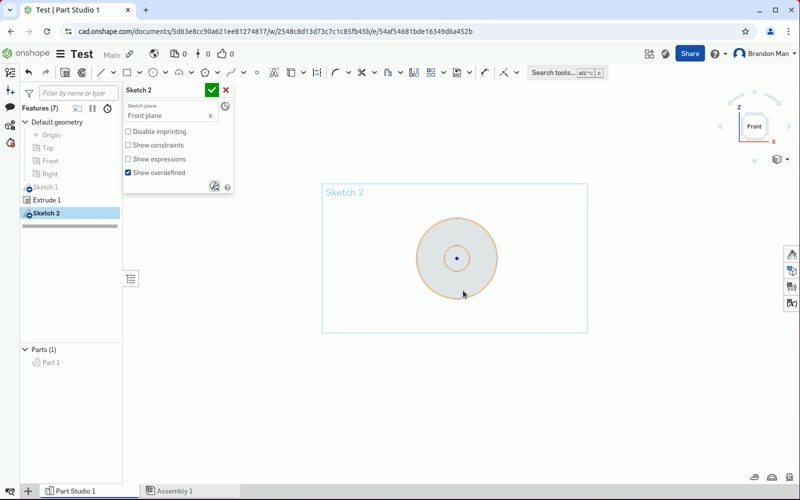
scroll(6)
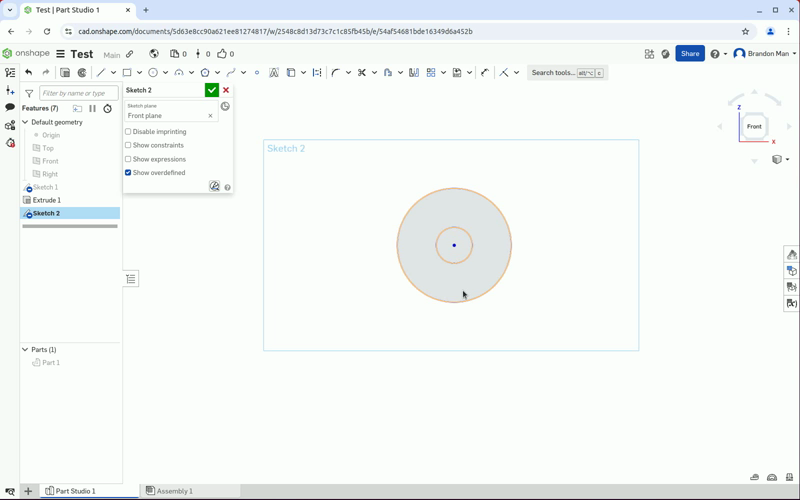
scroll(6)
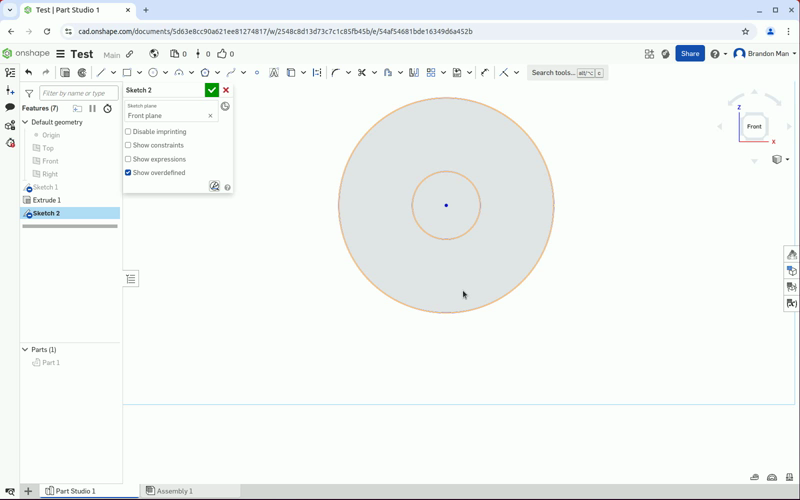
click(463, 290)
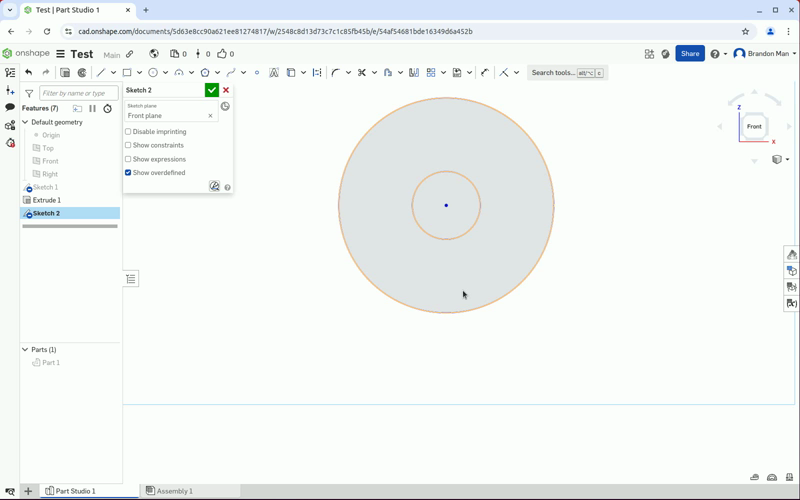
scroll(-6)
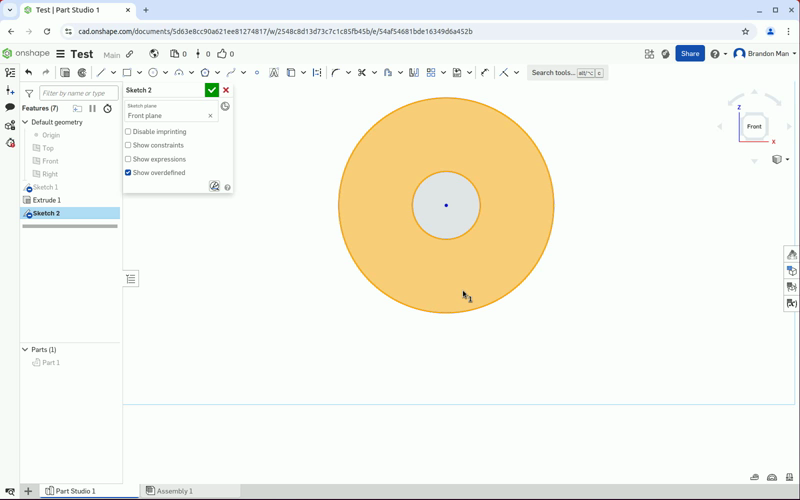
scroll(-6)
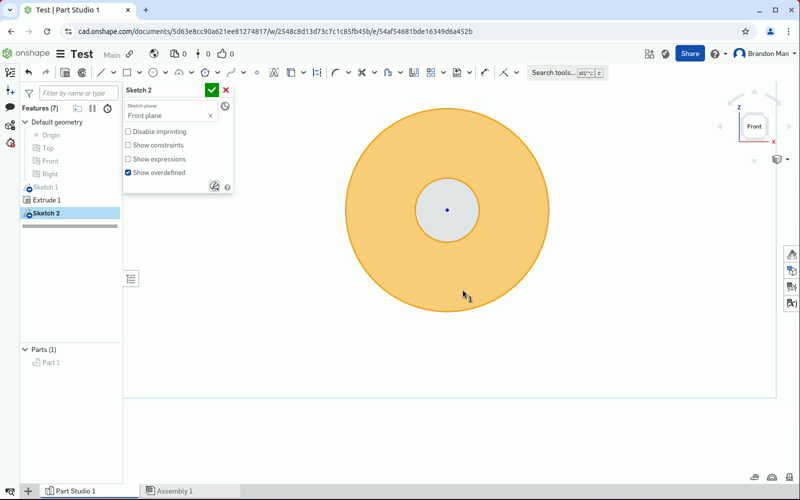
scroll(-6)
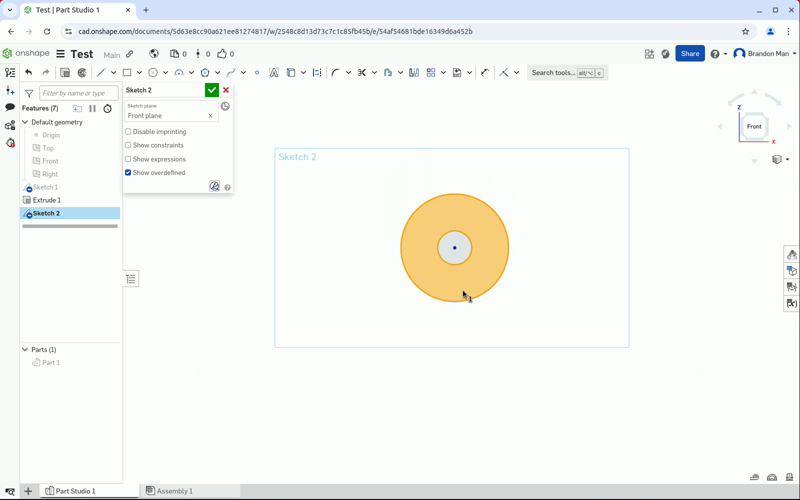
scroll(-6)
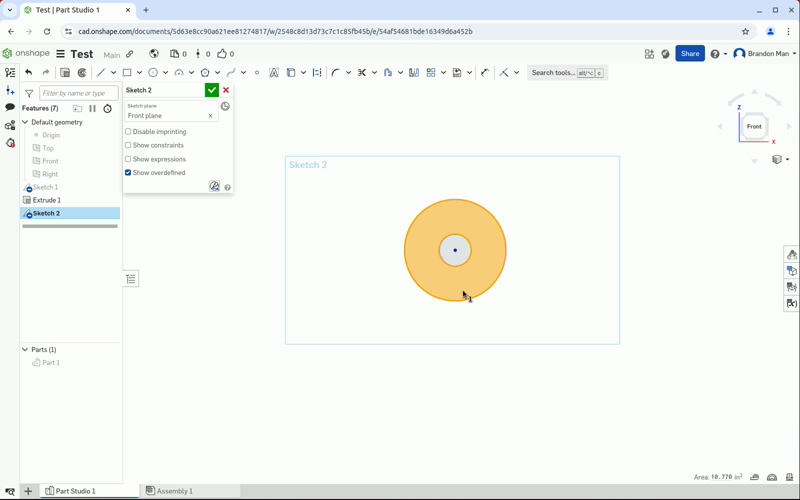
scroll(-6)
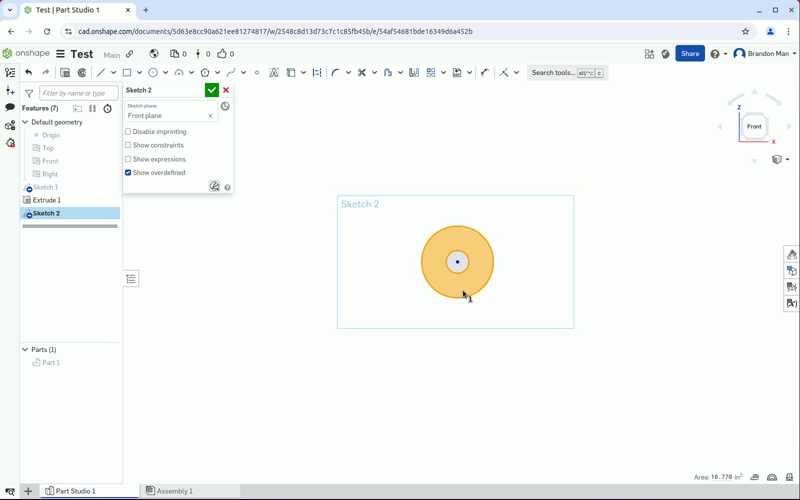
scroll(-6)
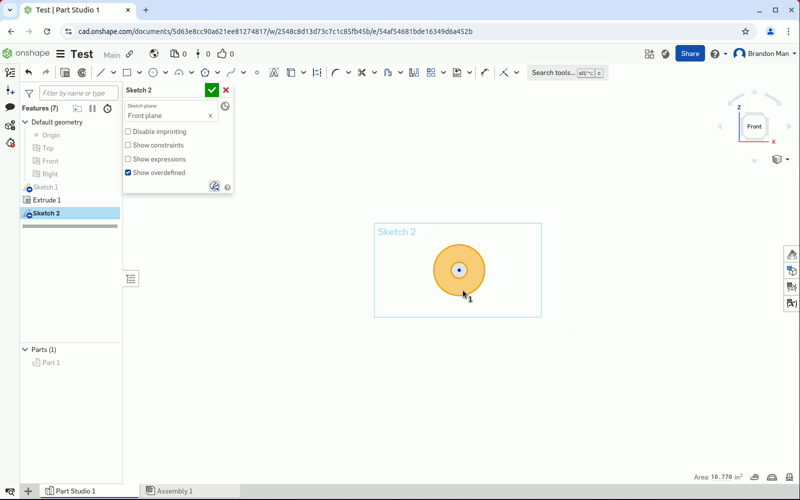
scroll(-6)
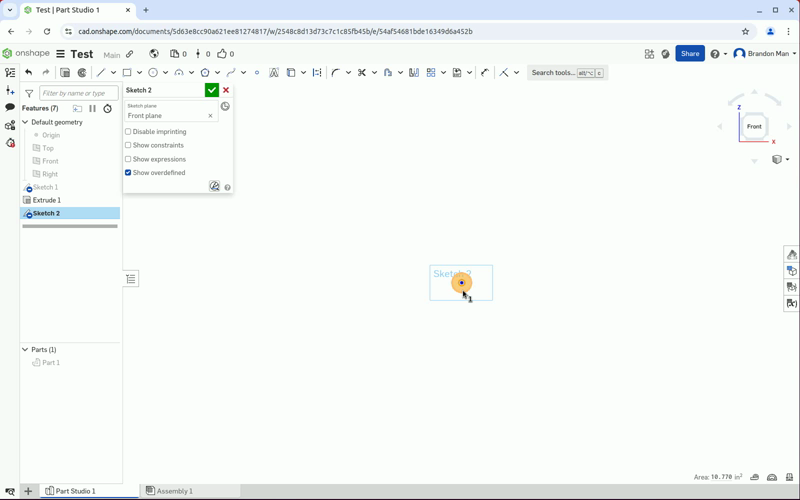
mouse_move(73, 352)
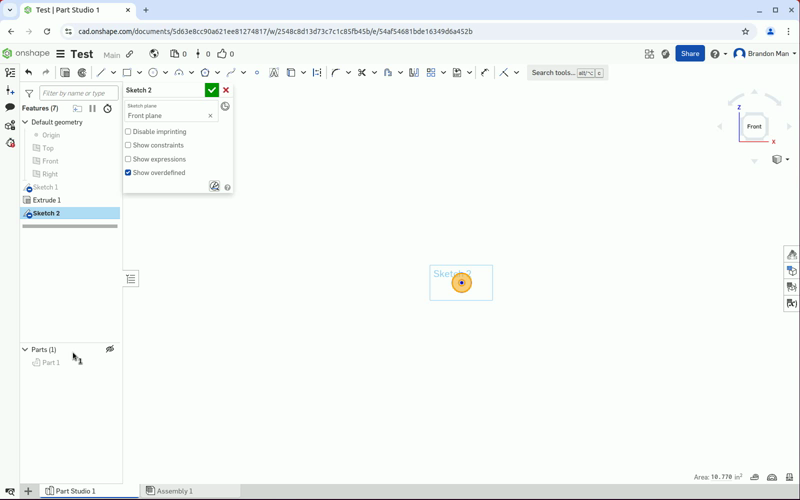
key(shift+y)
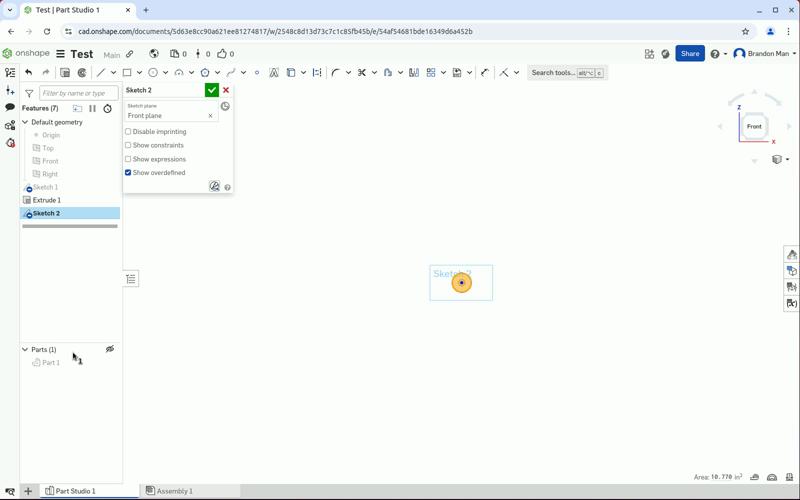
key(shift+e)
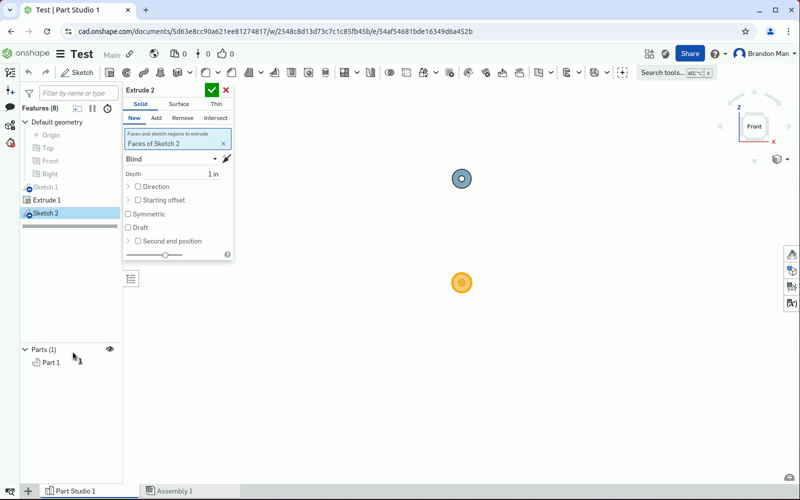
mouse_move(143, 106)
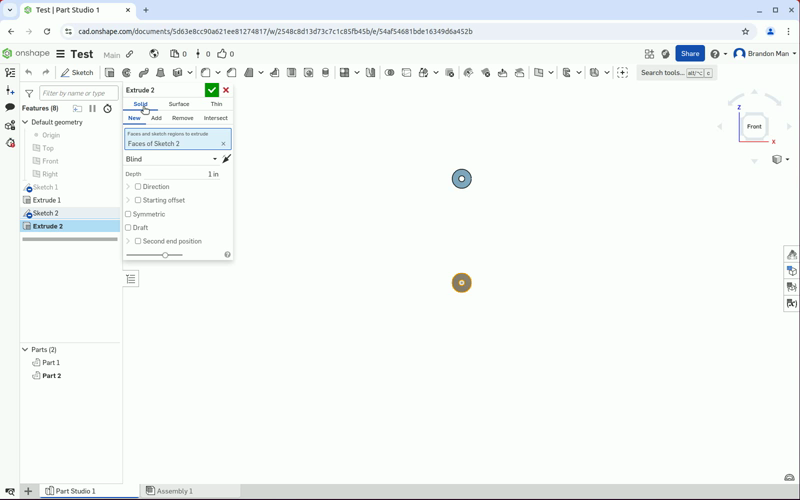
click(143, 106)
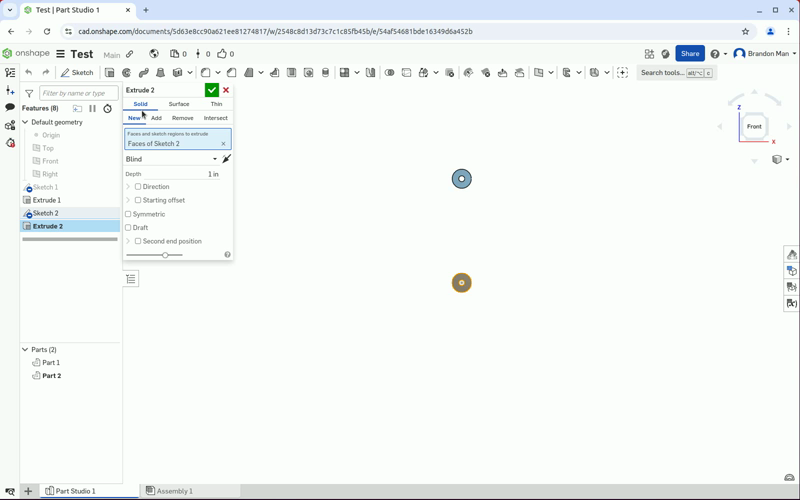
mouse_move(137, 120)
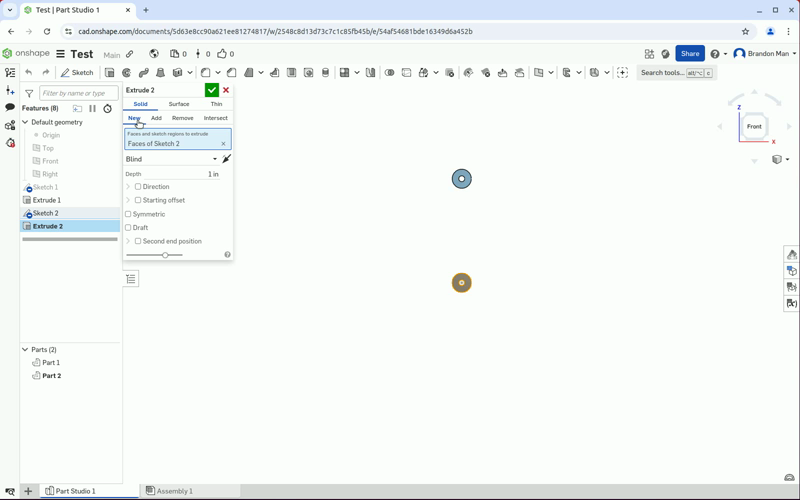
click(137, 120)
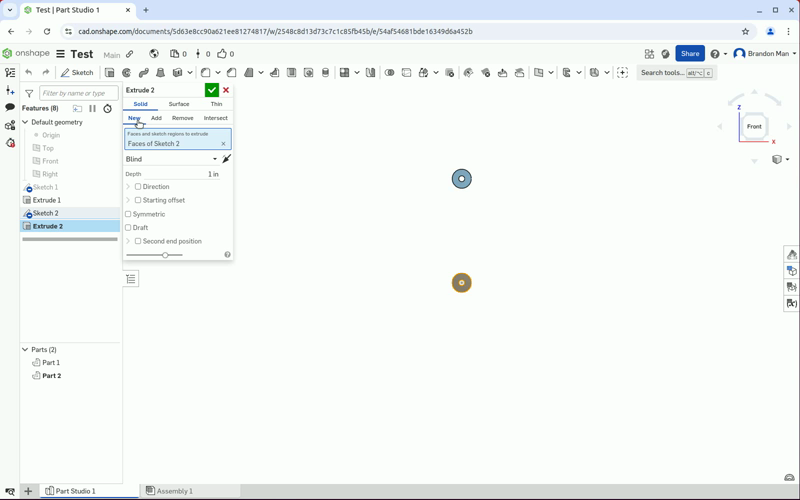
key(tab, 4)
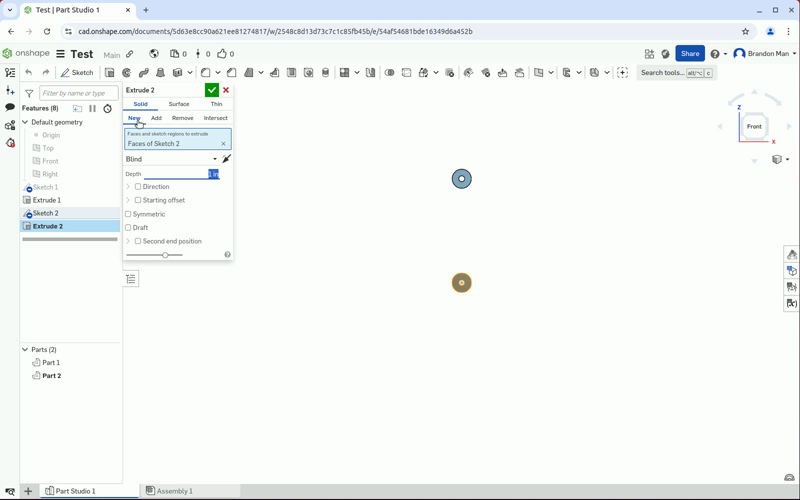
text(0.481)
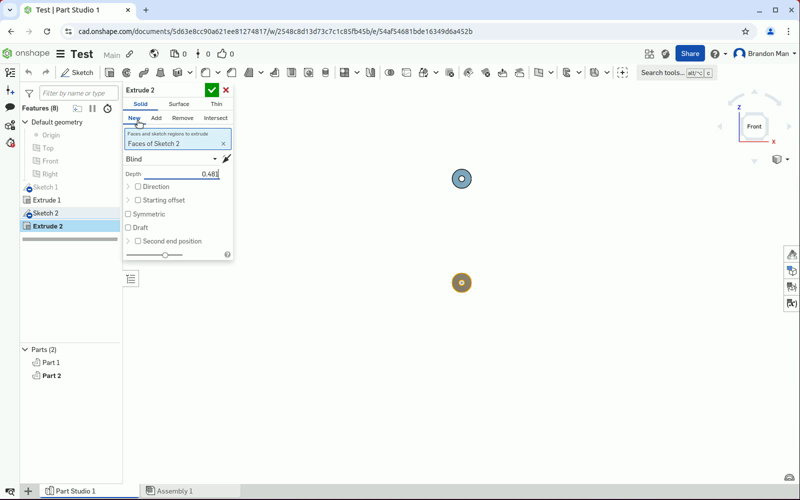
key(enter)
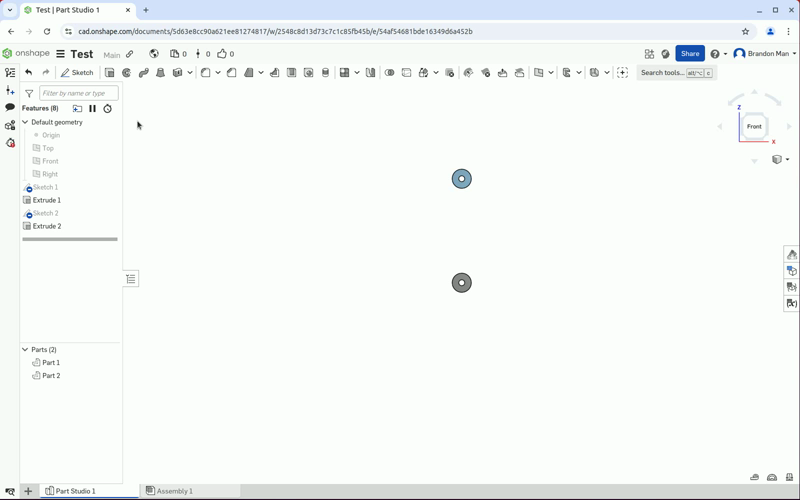
key(shift+h)
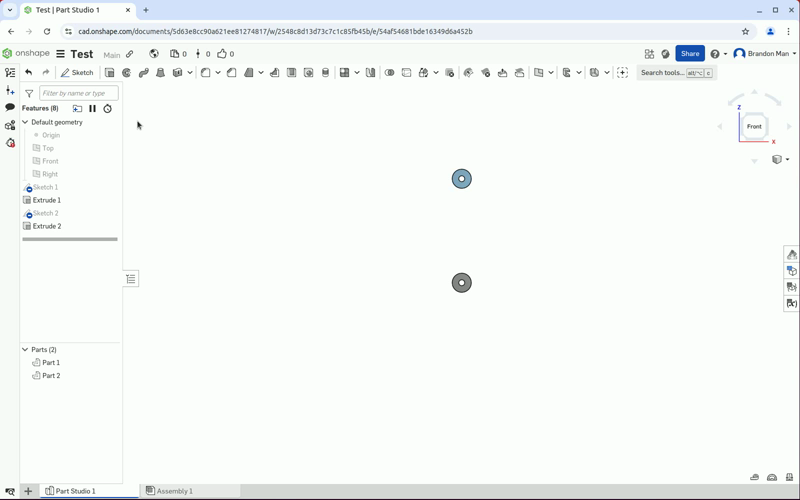
key(shift+h)
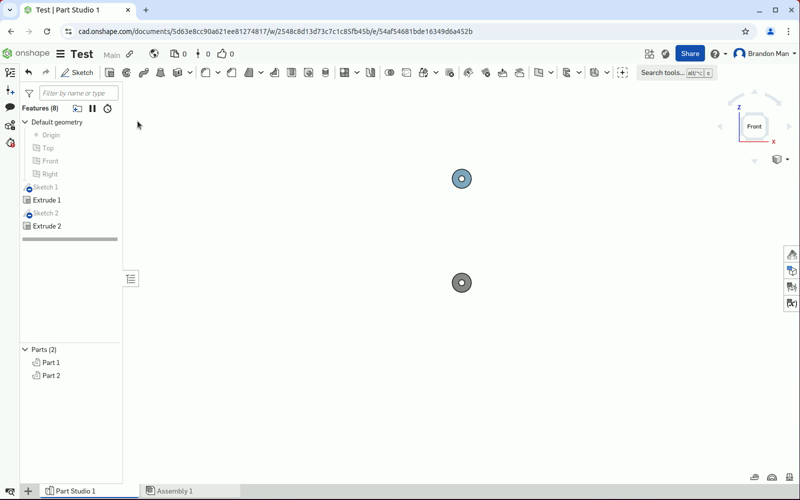
mouse_move(73, 189)
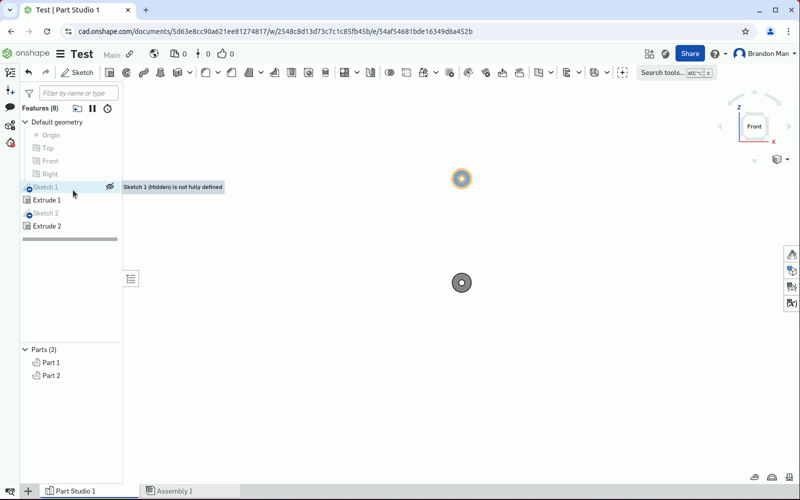
click(73, 189)
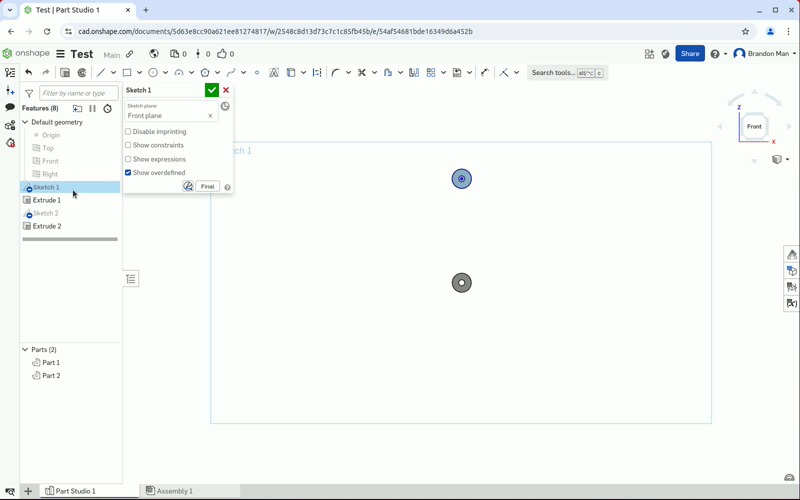
mouse_move(229, 92)
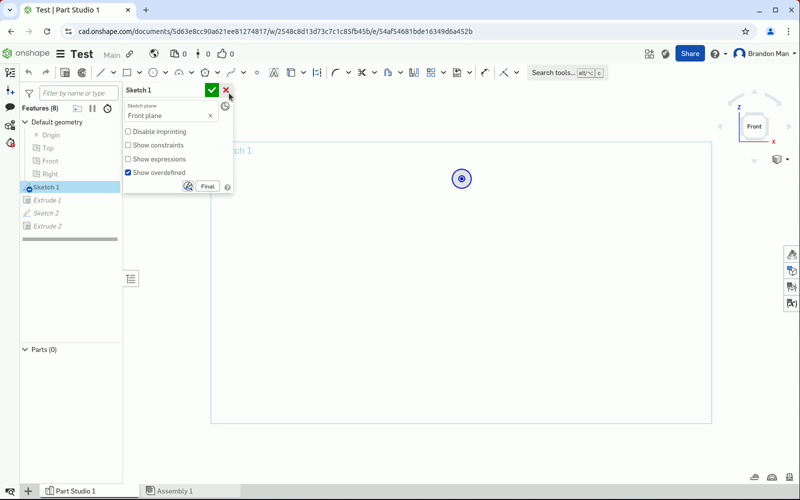
click(229, 92)
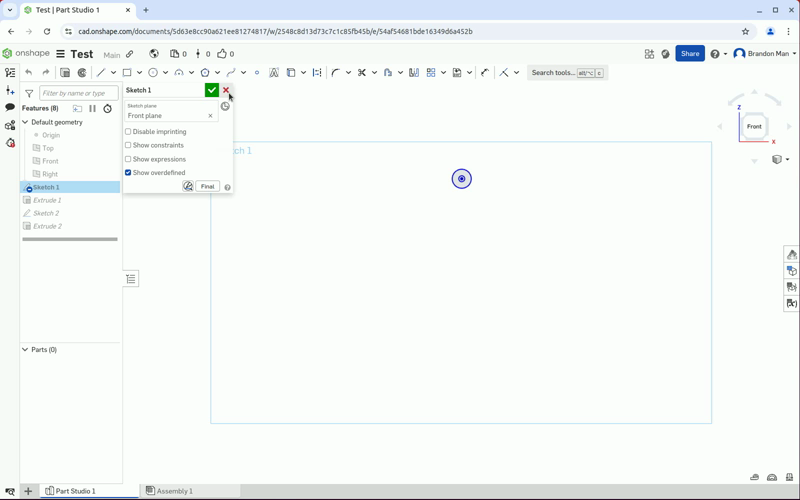
key(shift+s)
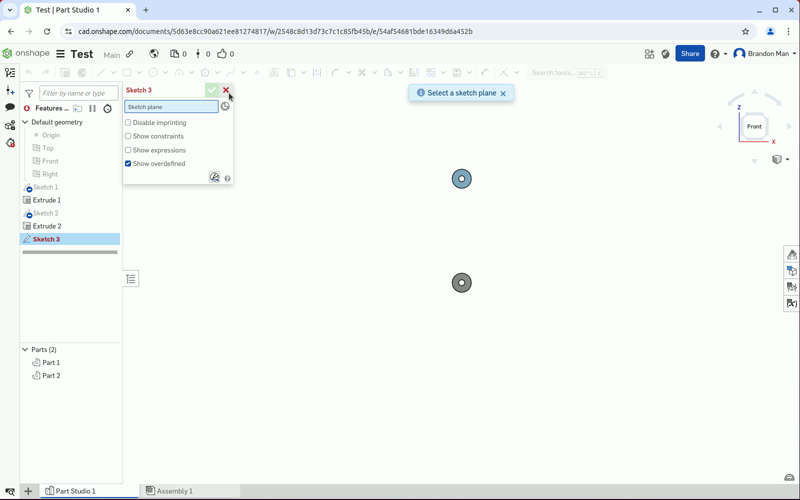
mouse_move(73, 163)
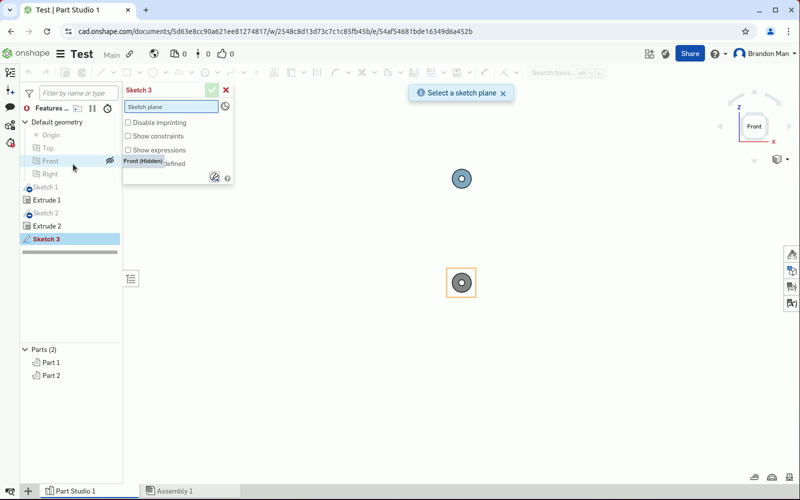
click(73, 163)
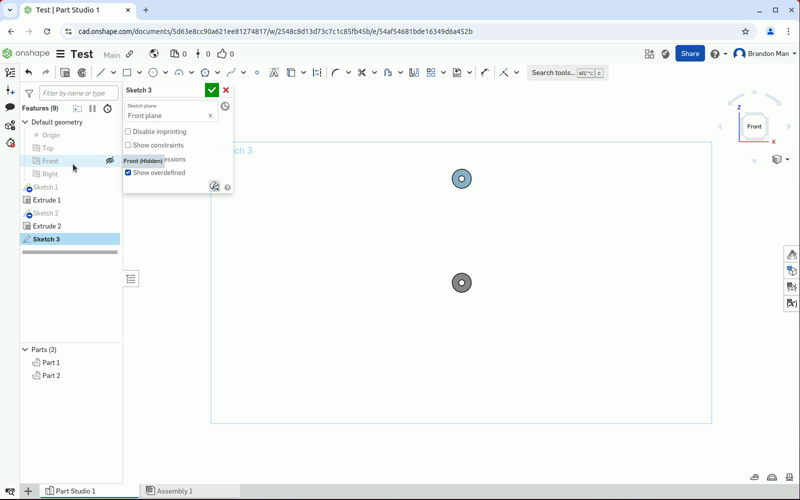
mouse_move(73, 352)
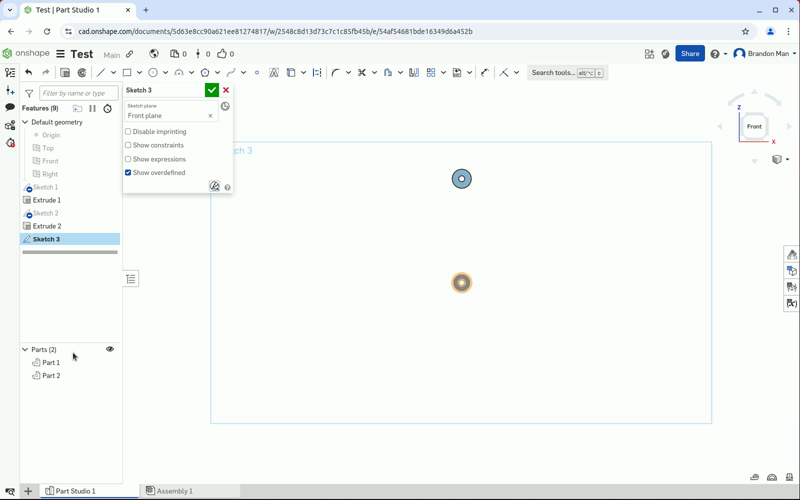
key(y)
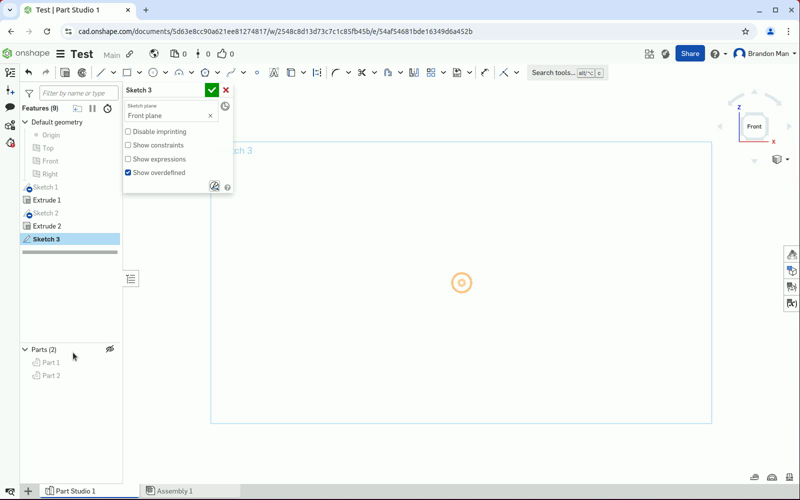
key(c)
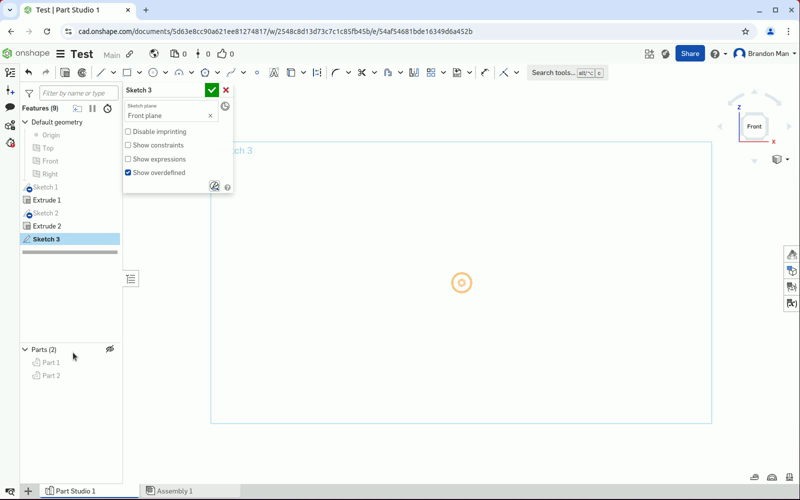
key_down(shift)
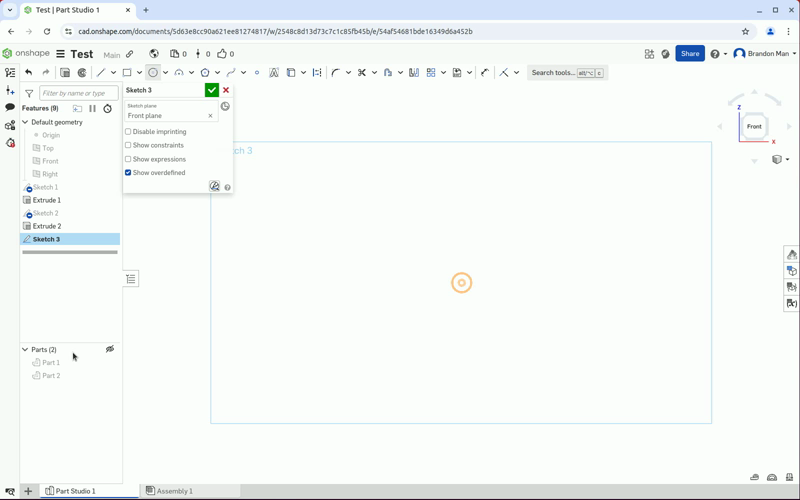
mouse_move(501, 282)
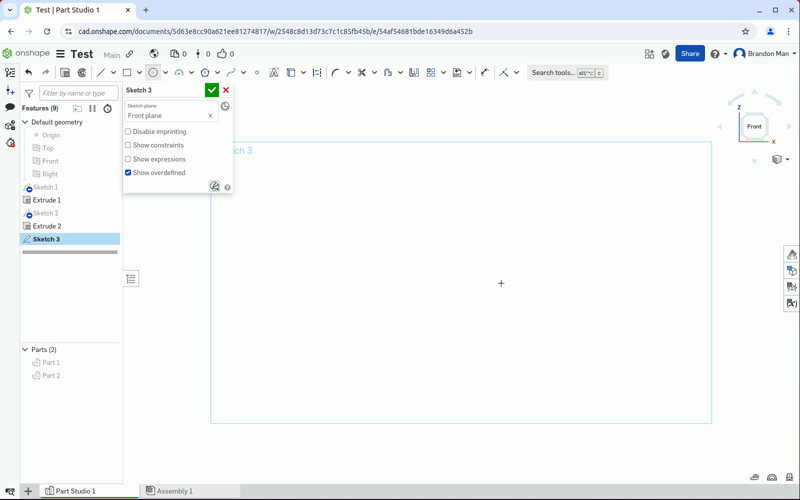
click(501, 282)
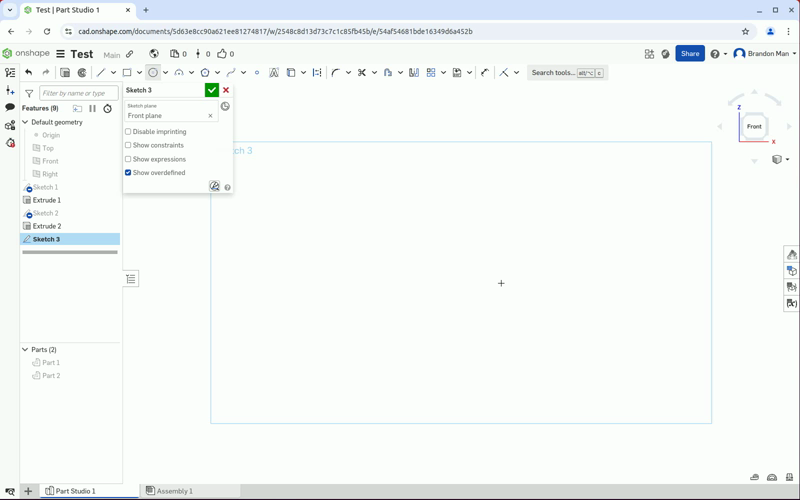
key_up(shift)
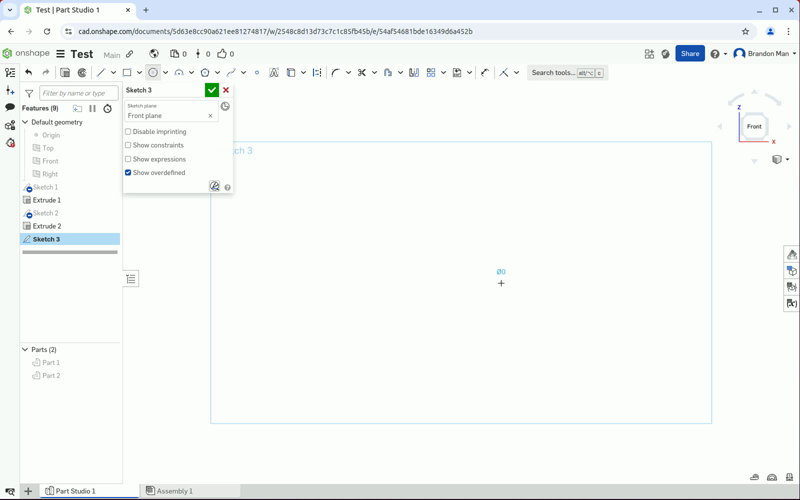
mouse_move(508, 282)
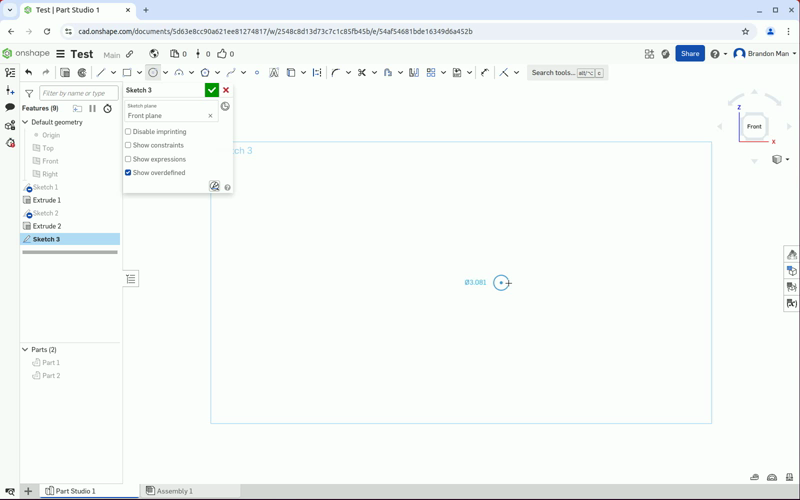
click(508, 282)
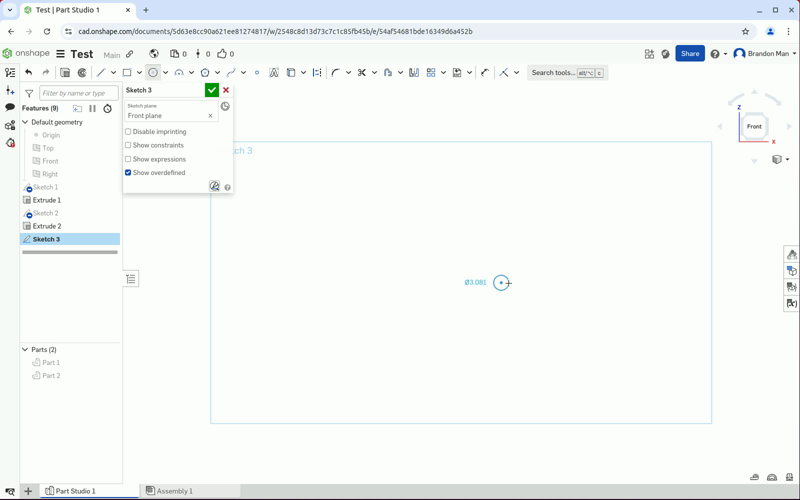
key(esc)
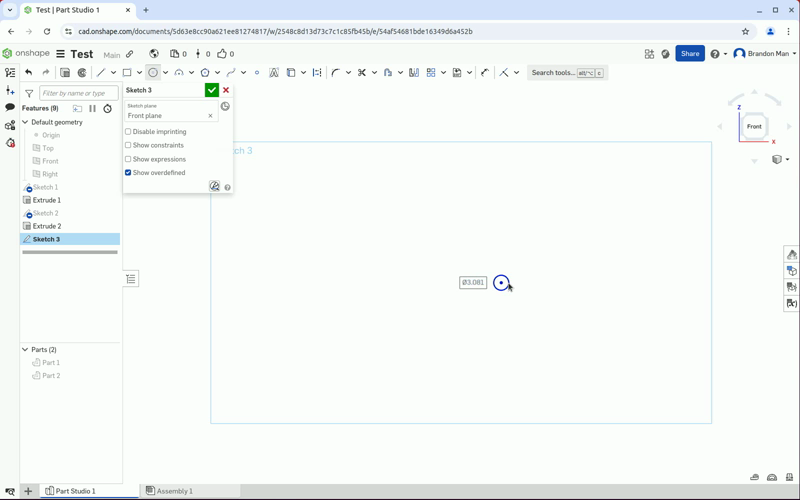
key(c)
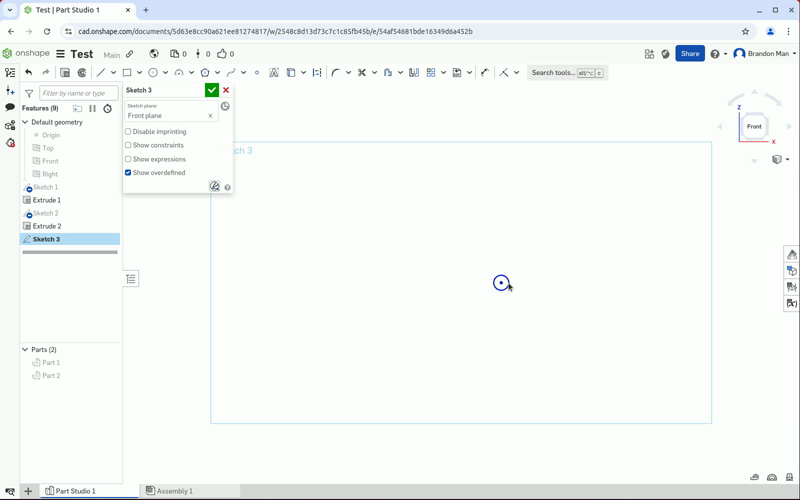
key_down(shift)
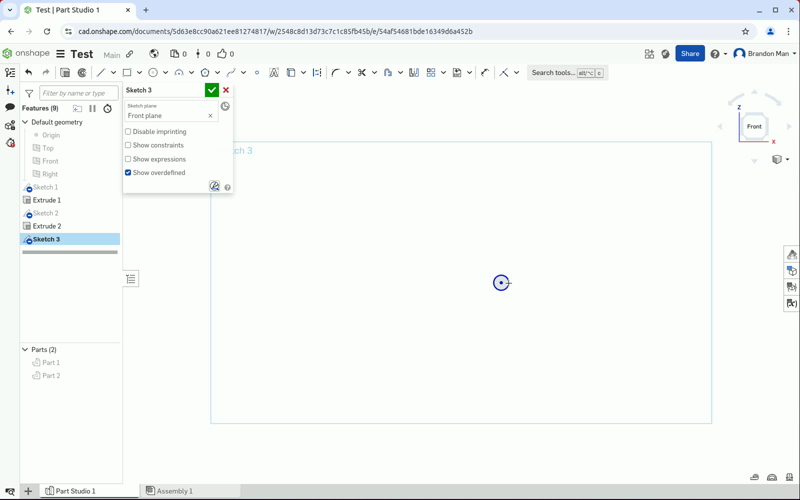
mouse_move(501, 282)
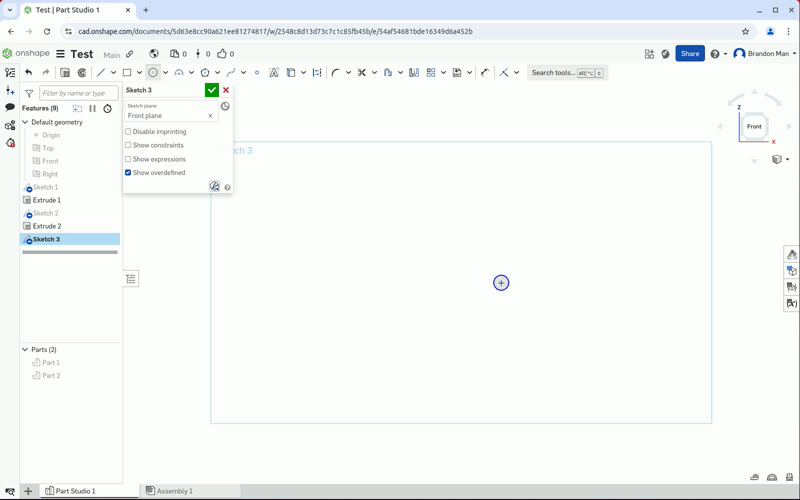
click(501, 282)
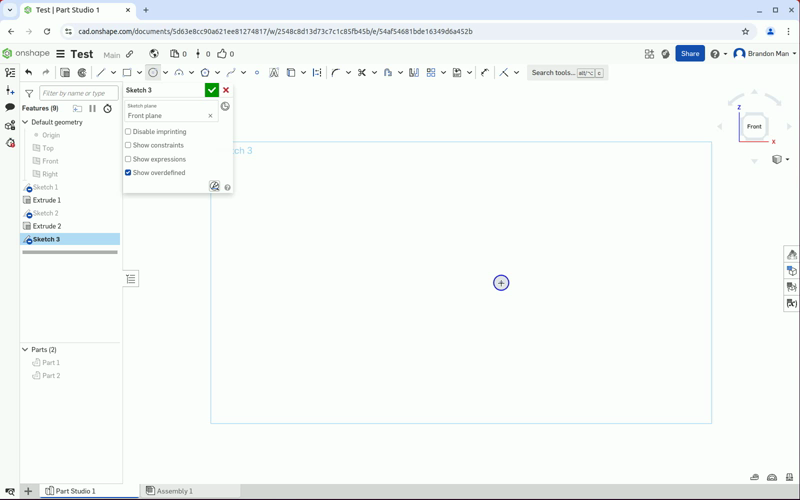
key_up(shift)
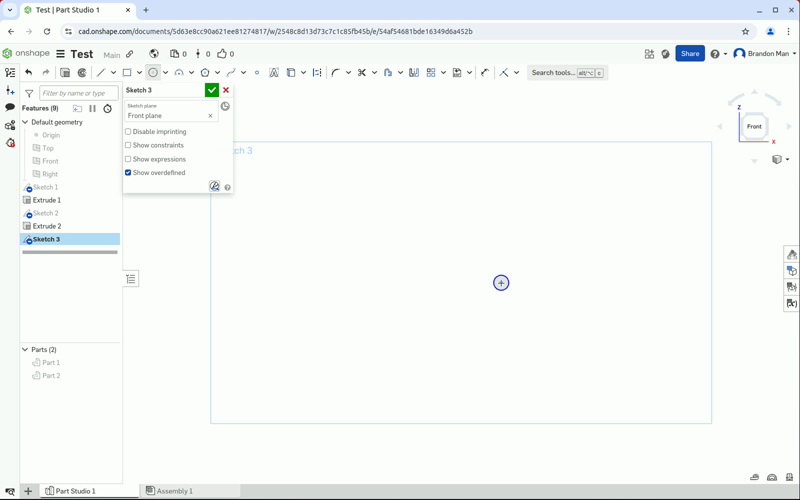
mouse_move(504, 282)
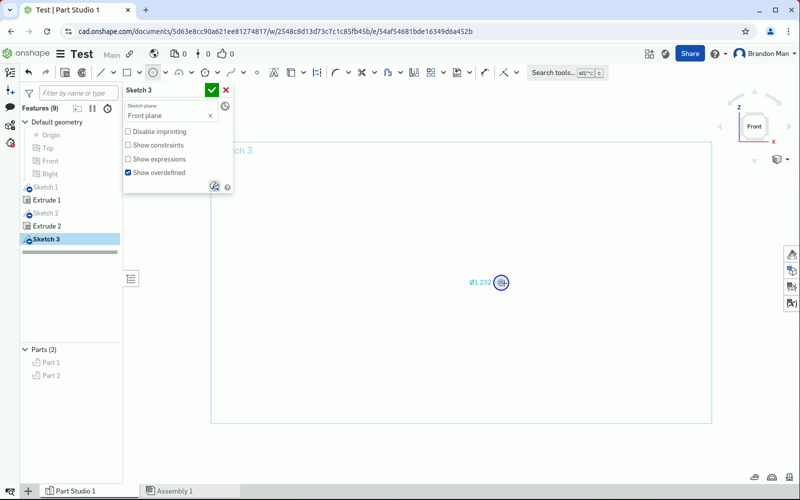
scroll(6)
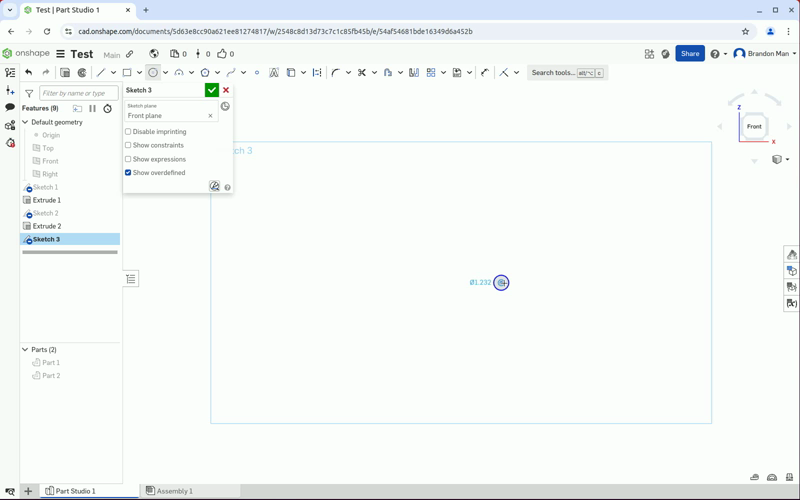
scroll(6)
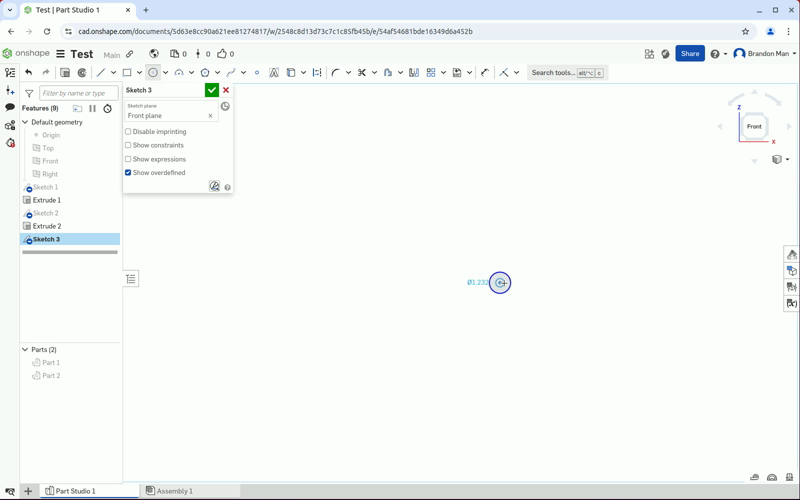
scroll(6)
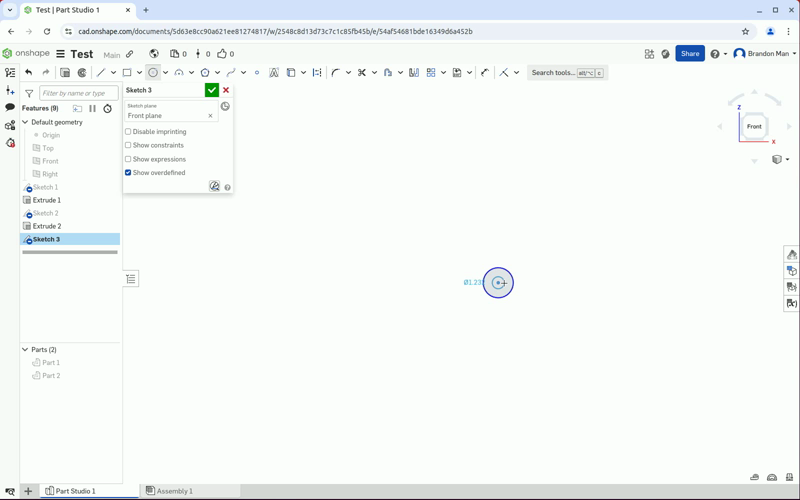
scroll(6)
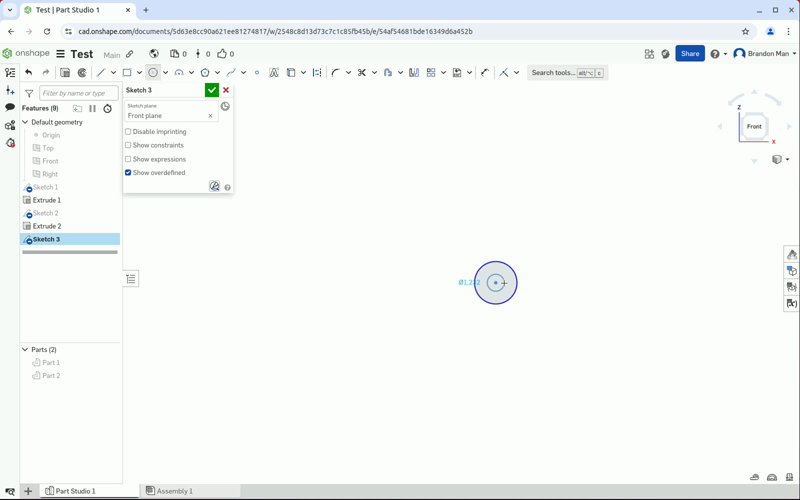
scroll(6)
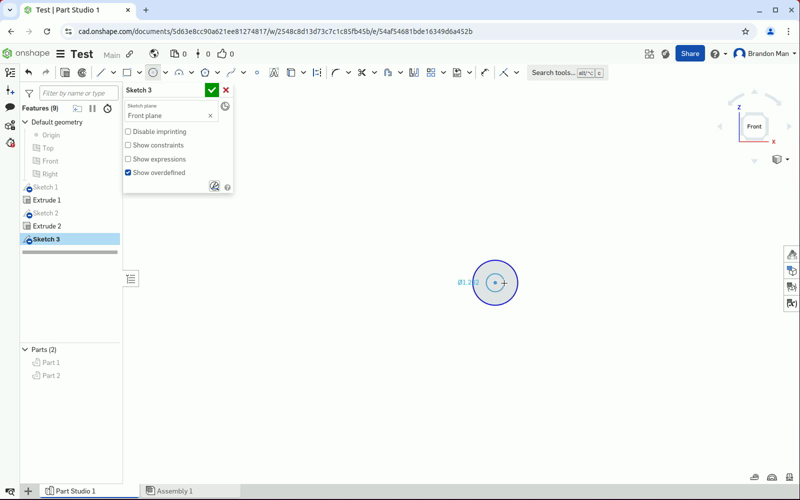
scroll(6)
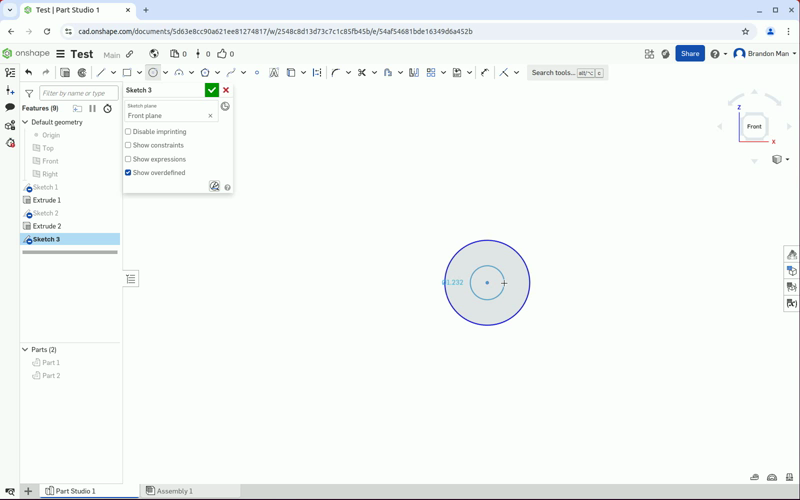
scroll(6)
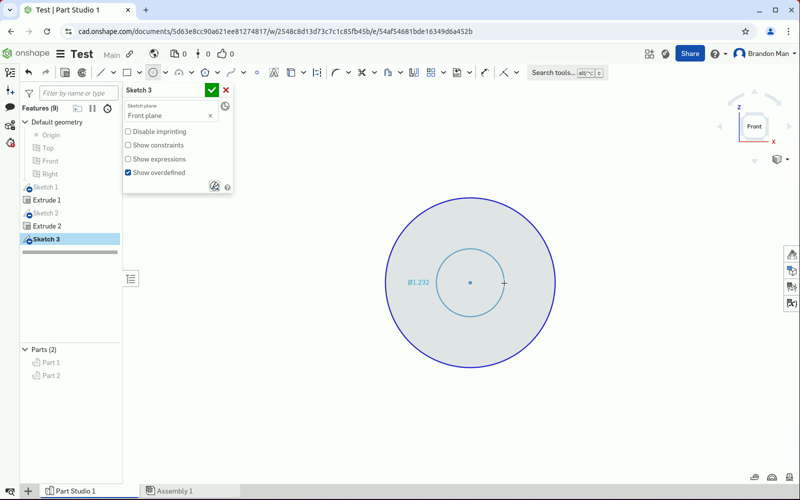
click(504, 282)
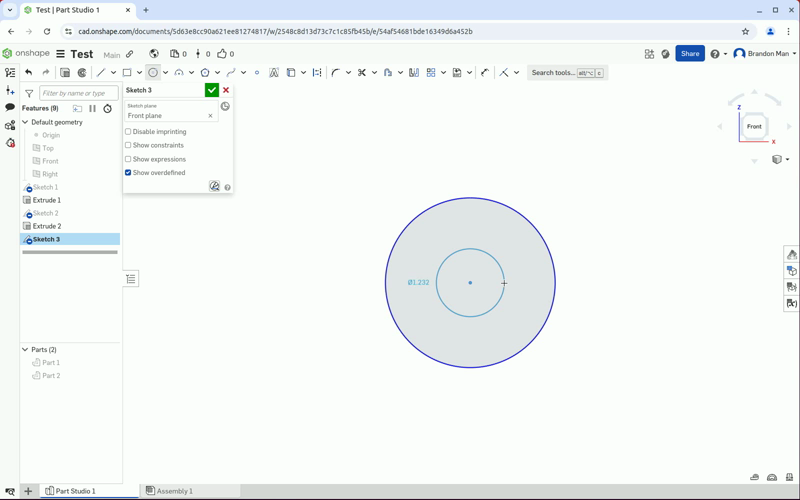
scroll(-6)
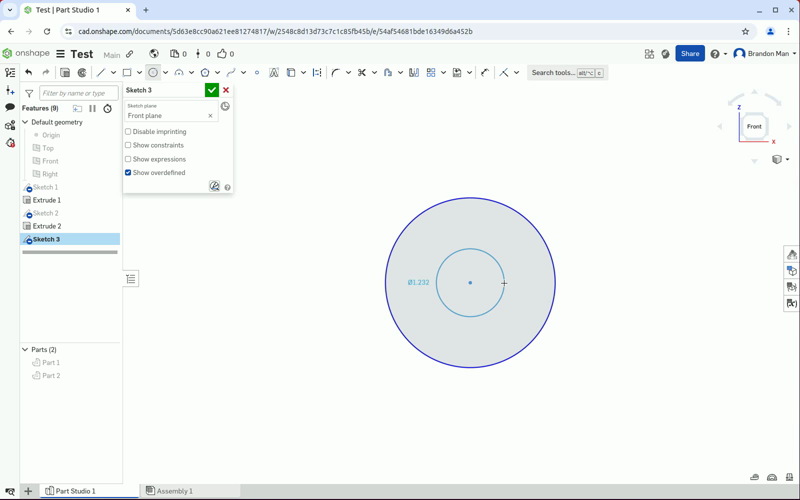
scroll(-6)
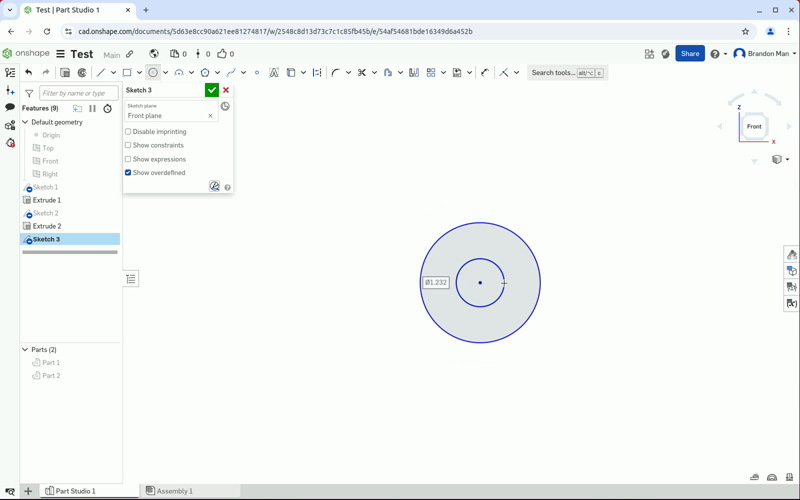
scroll(-6)
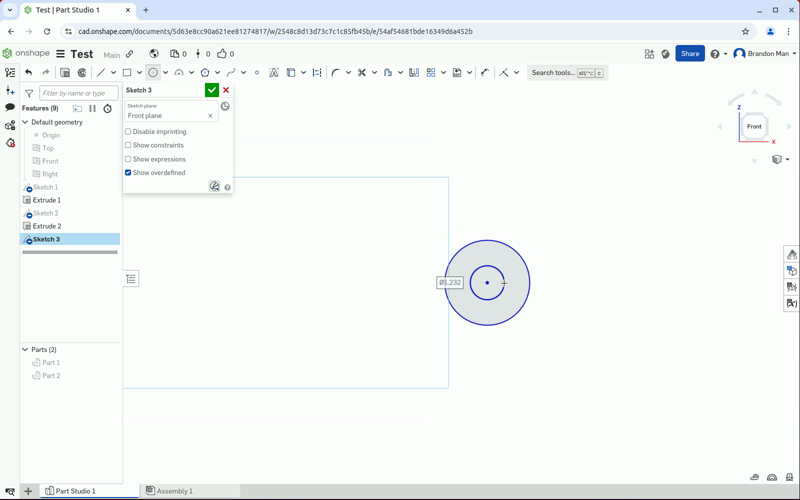
scroll(-6)
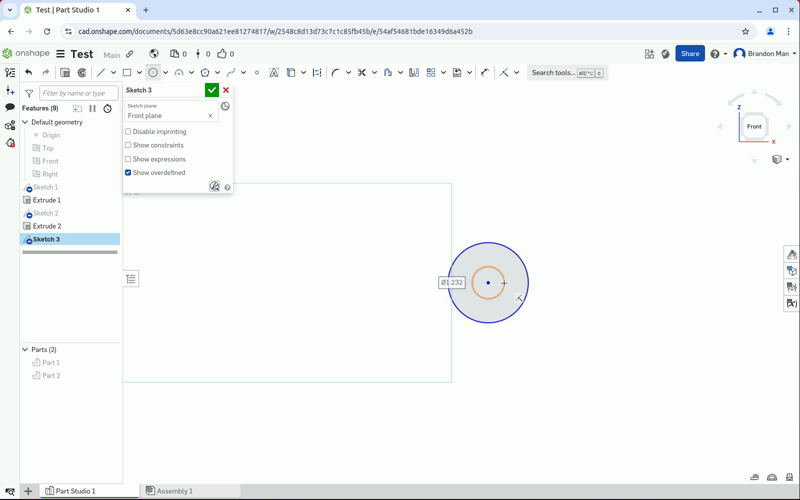
scroll(-6)
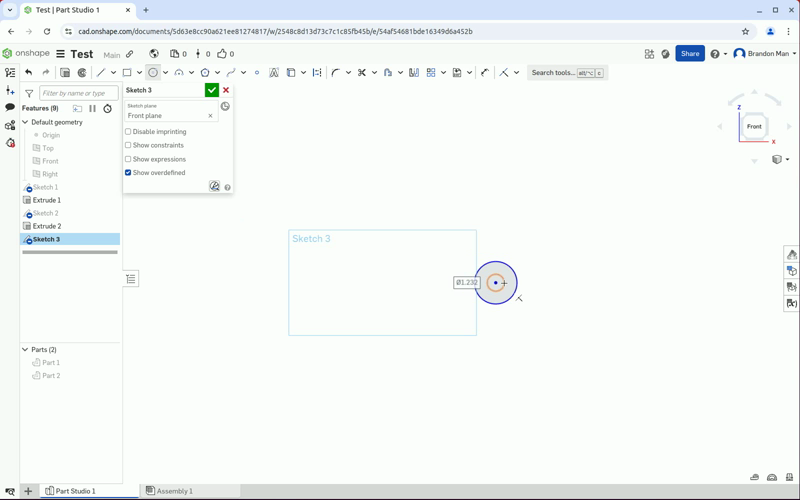
scroll(-6)
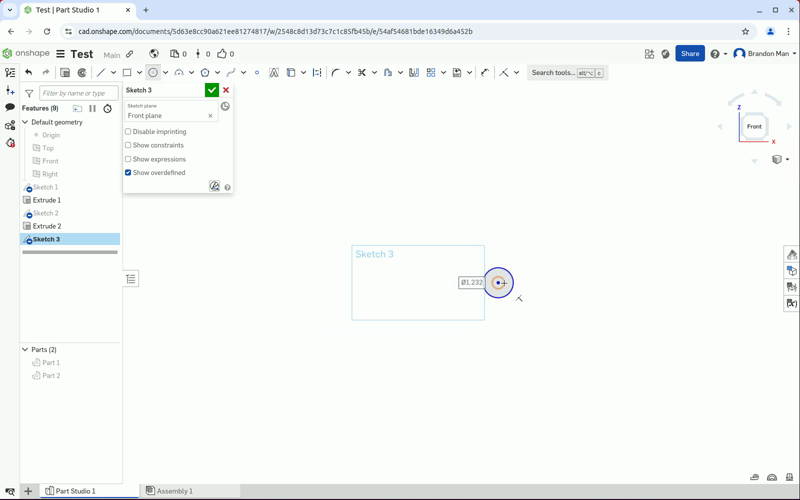
scroll(-6)
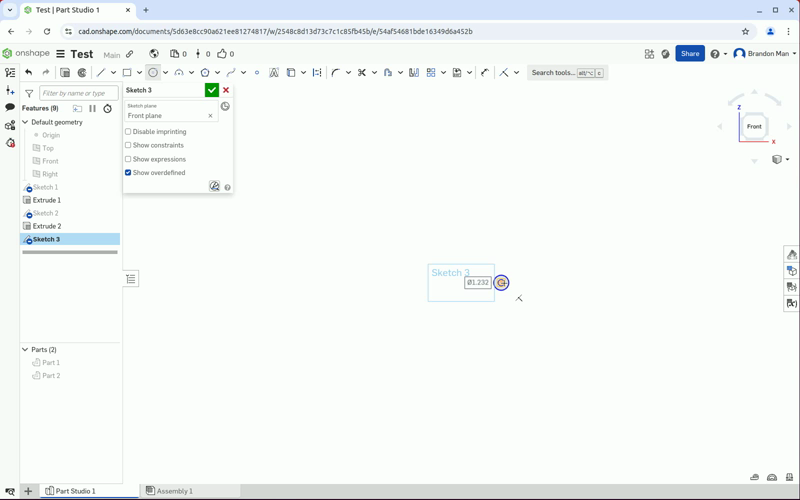
key(esc)
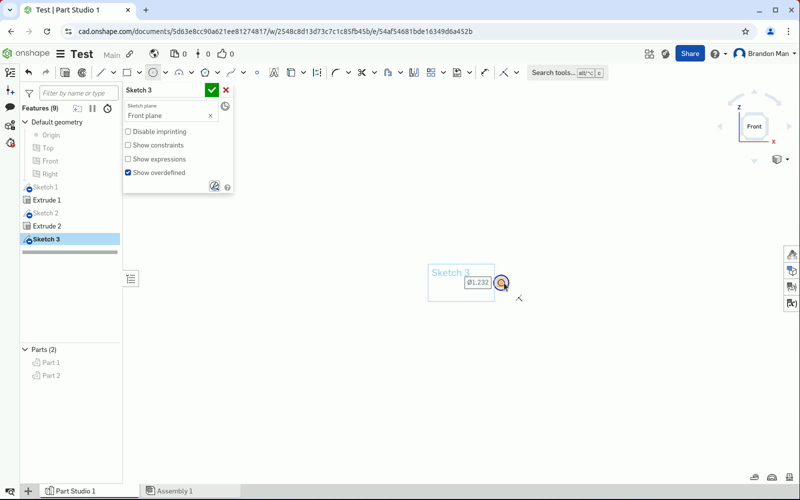
mouse_move(496, 281)
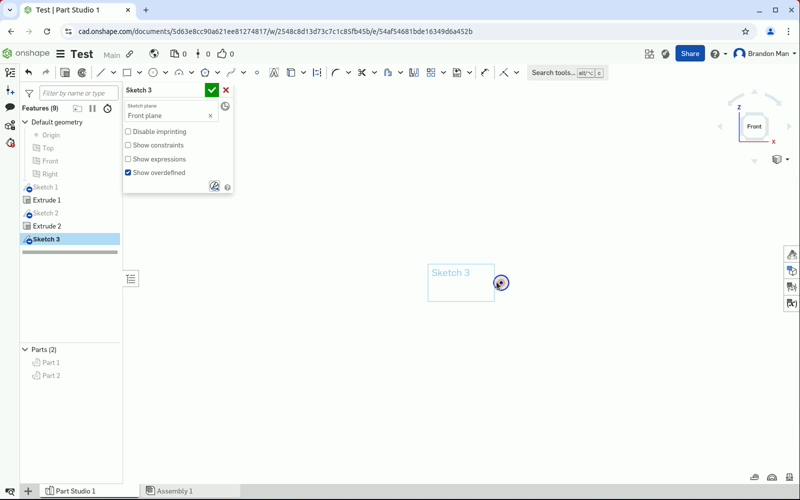
scroll(6)
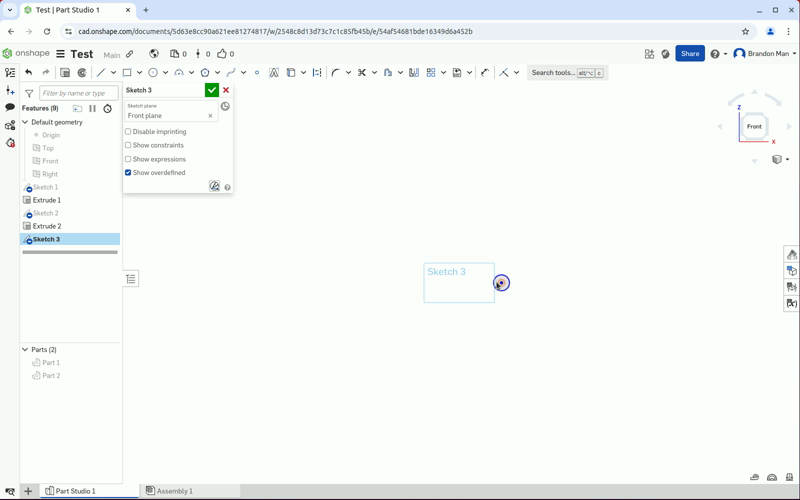
scroll(6)
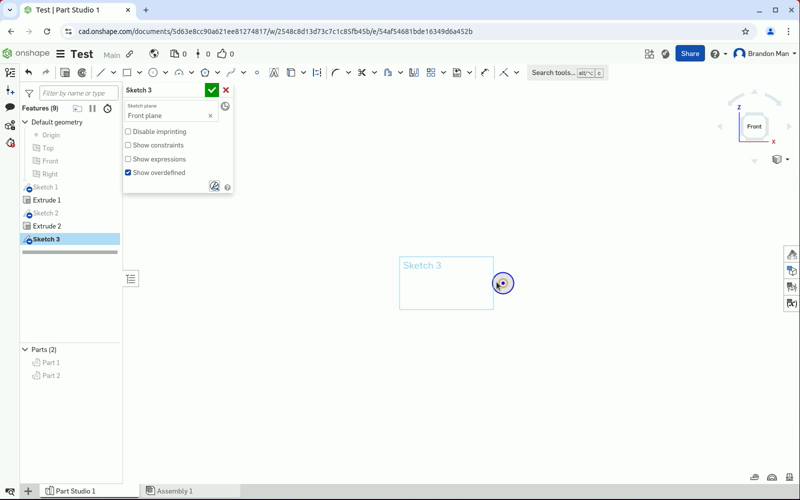
scroll(6)
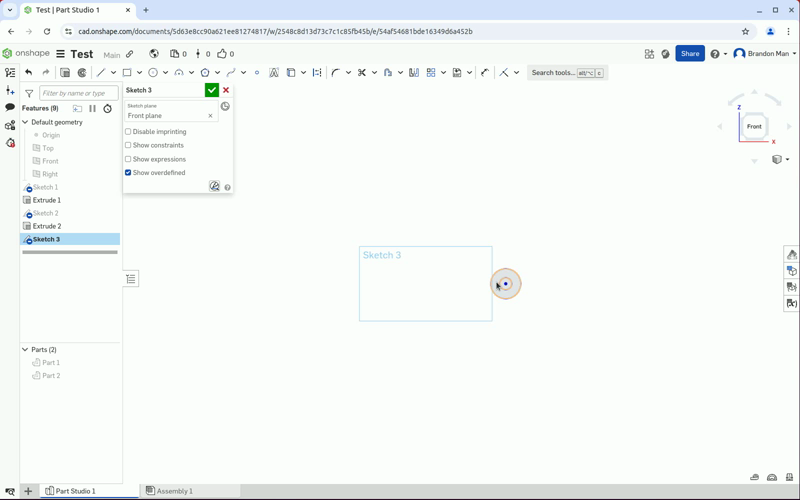
scroll(6)
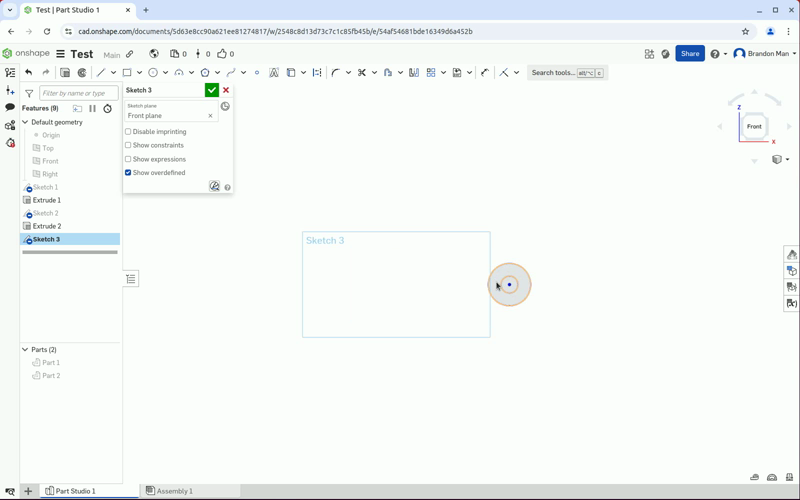
scroll(6)
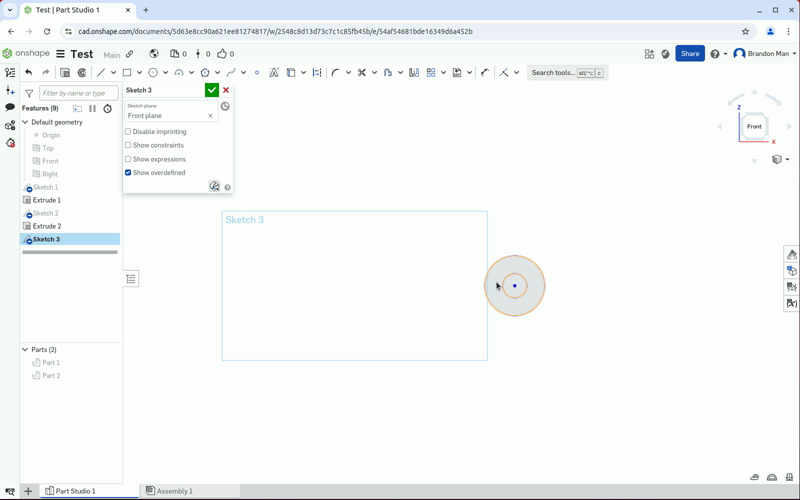
scroll(6)
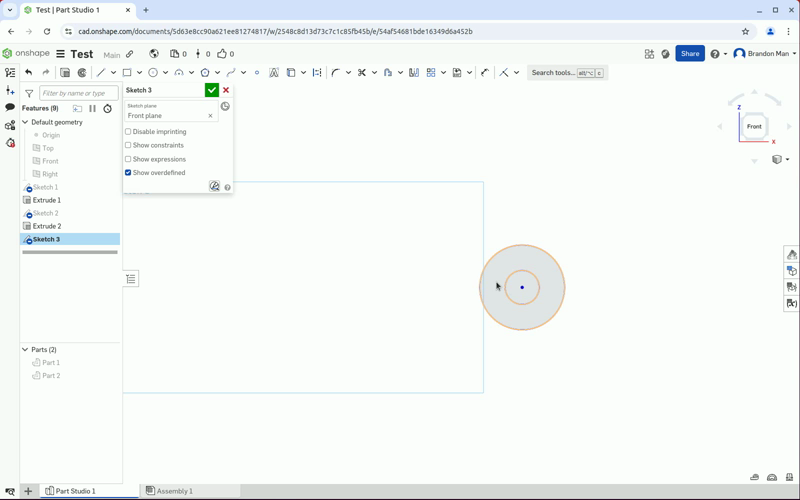
scroll(6)
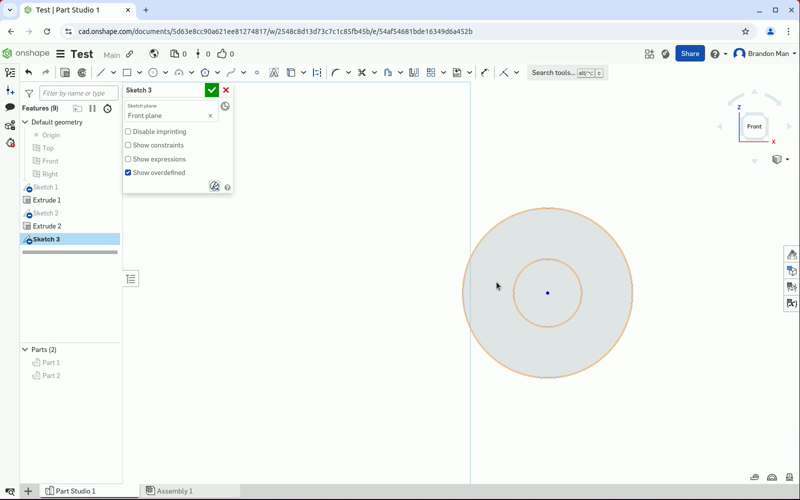
click(496, 281)
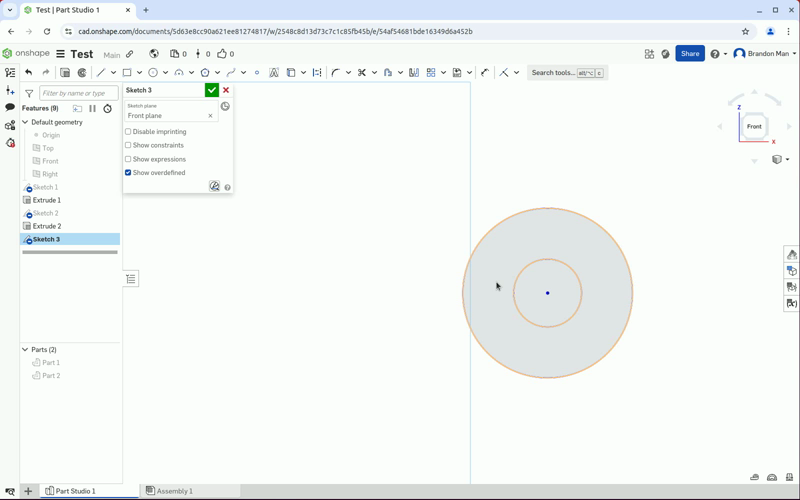
scroll(-6)
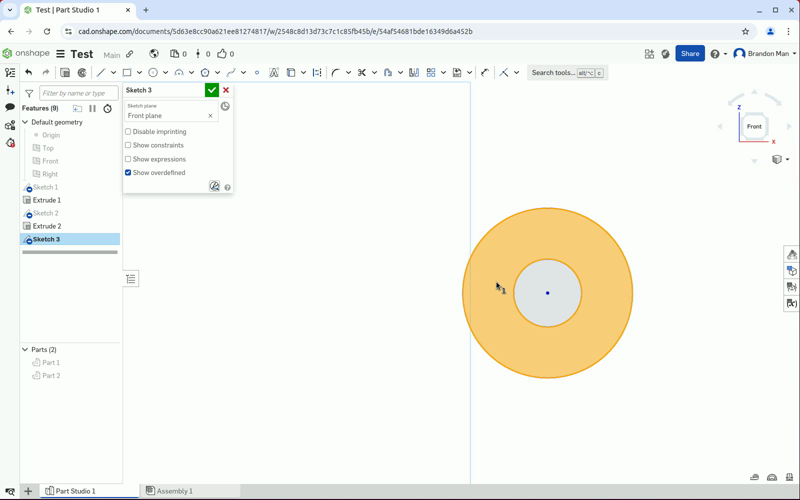
scroll(-6)
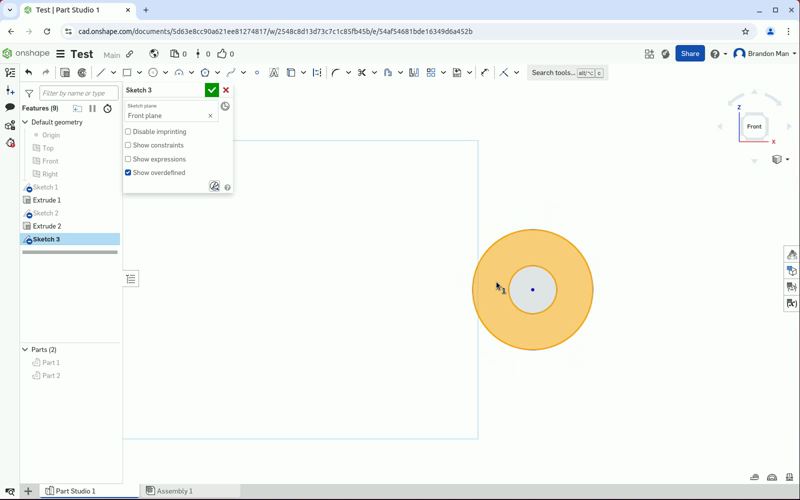
scroll(-6)
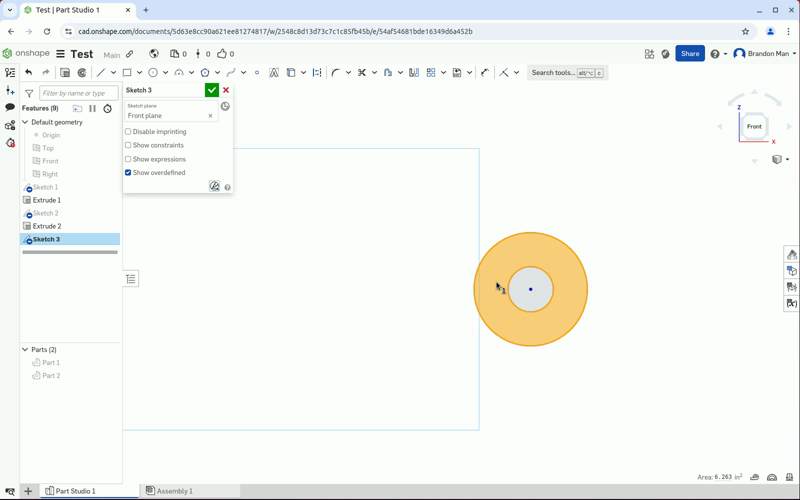
scroll(-6)
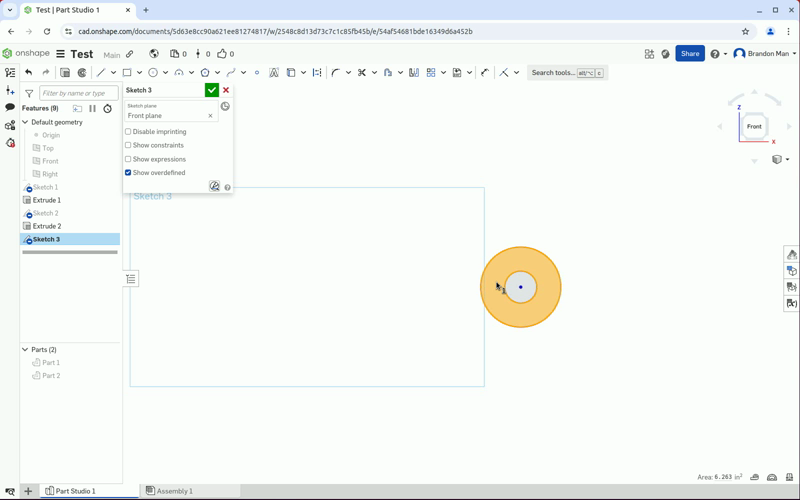
scroll(-6)
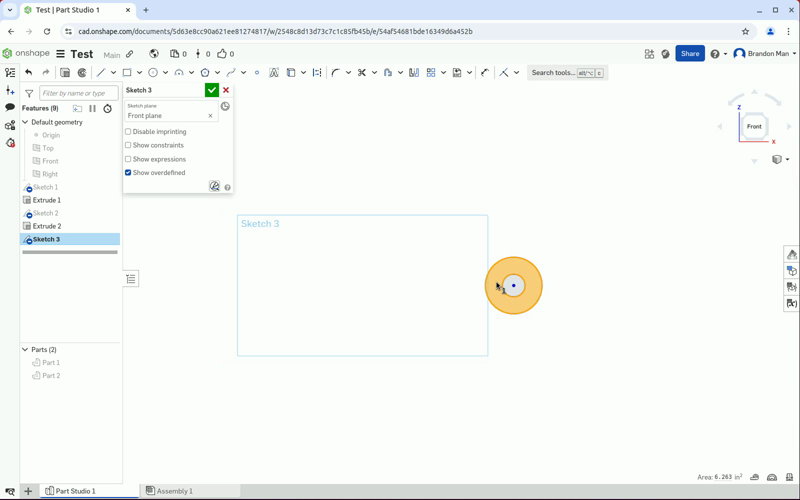
scroll(-6)
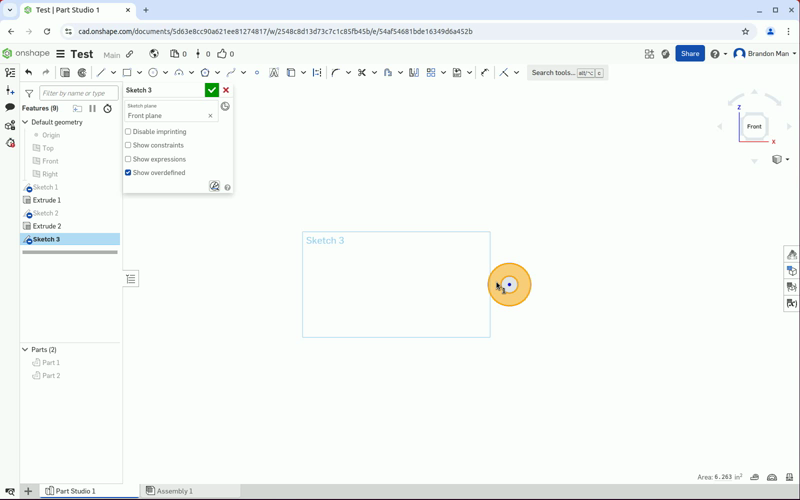
scroll(-6)
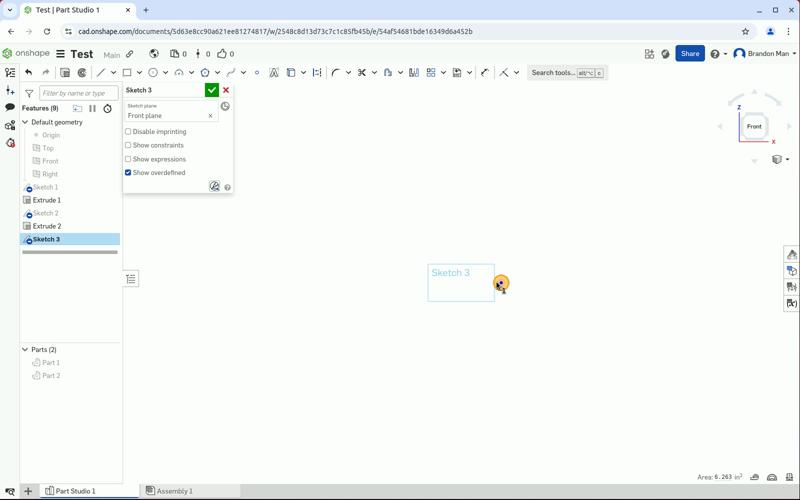
mouse_move(73, 352)
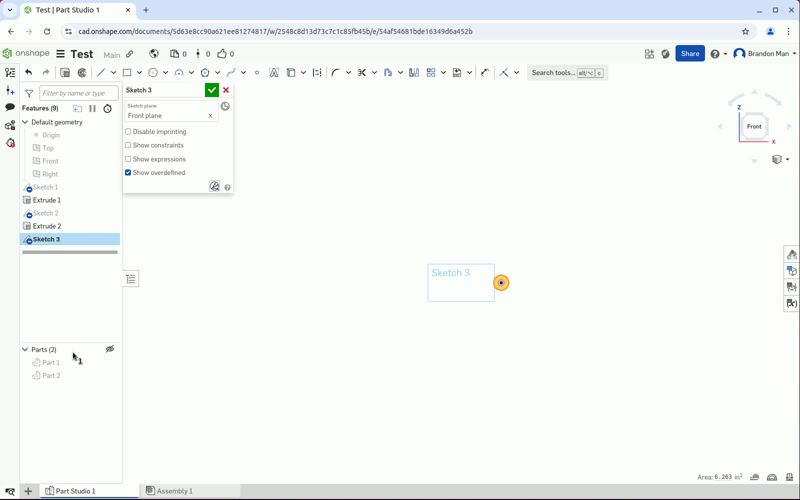
key(shift+y)
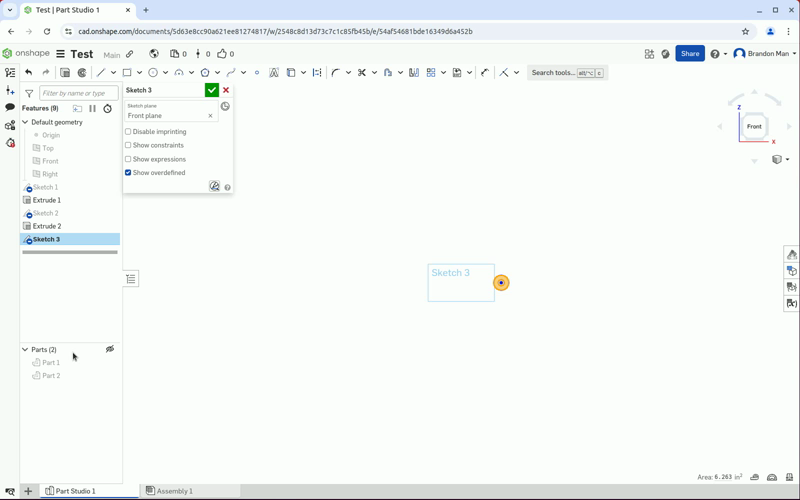
key(shift+e)
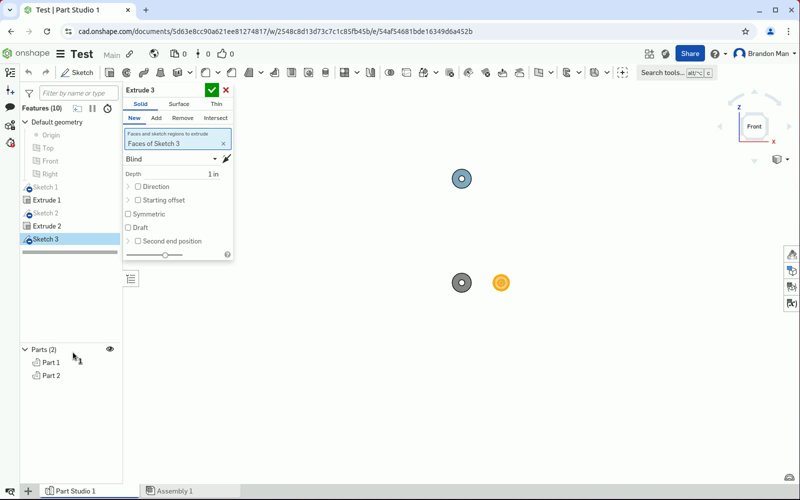
mouse_move(143, 106)
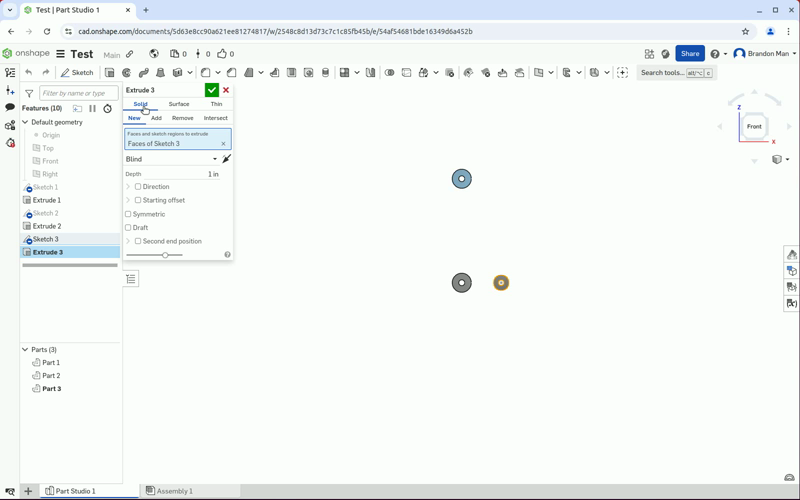
click(143, 106)
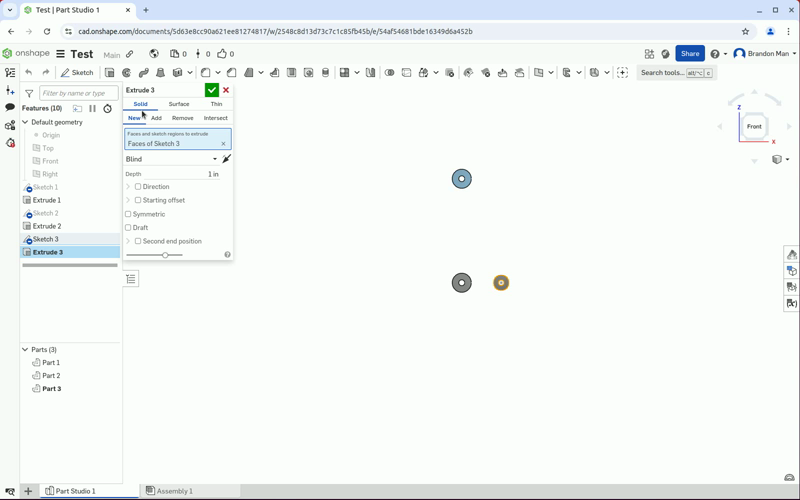
mouse_move(137, 120)
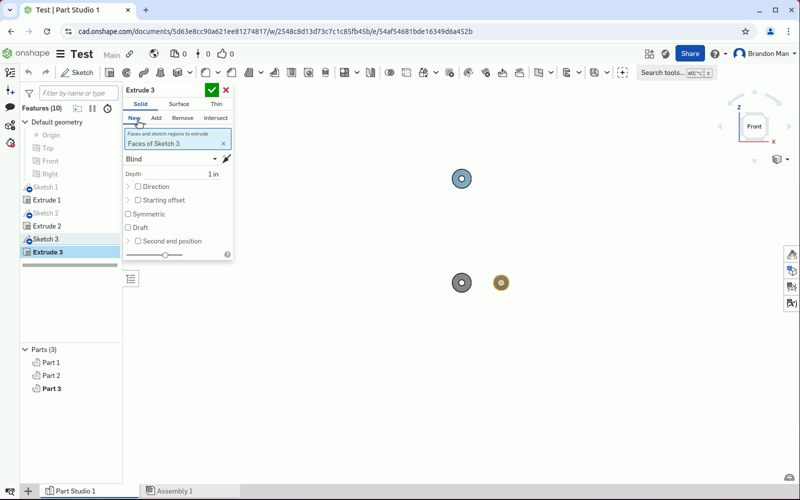
click(137, 120)
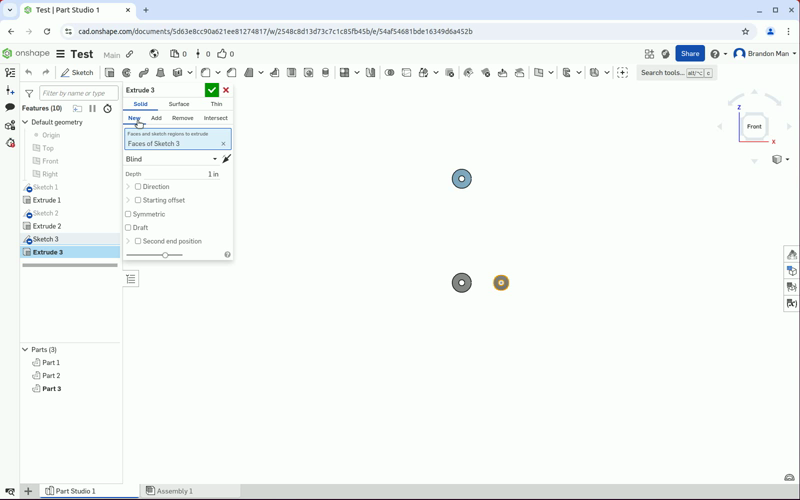
key(tab, 4)
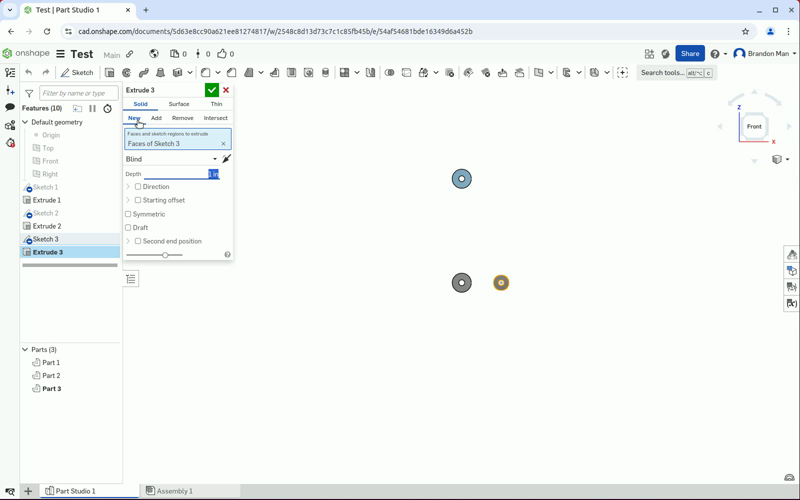
text(0.481)
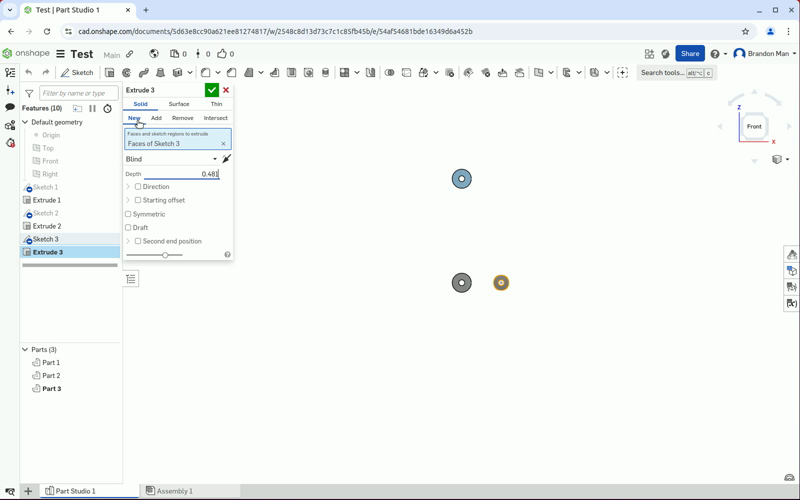
key(enter)
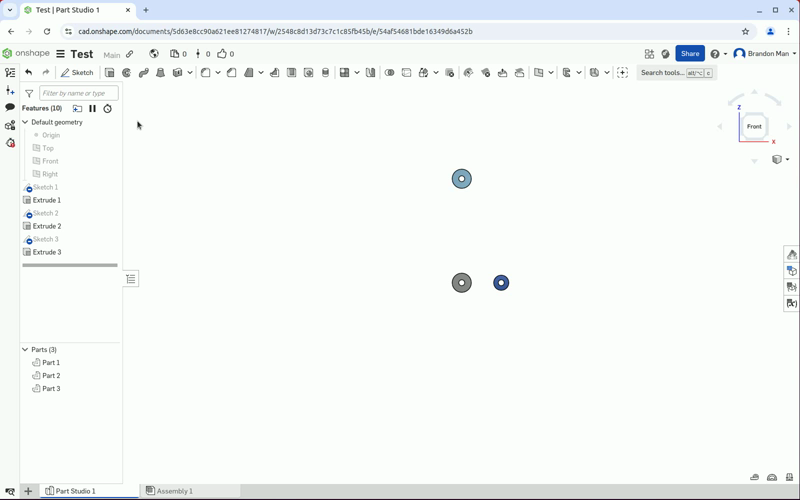
key(shift+h)
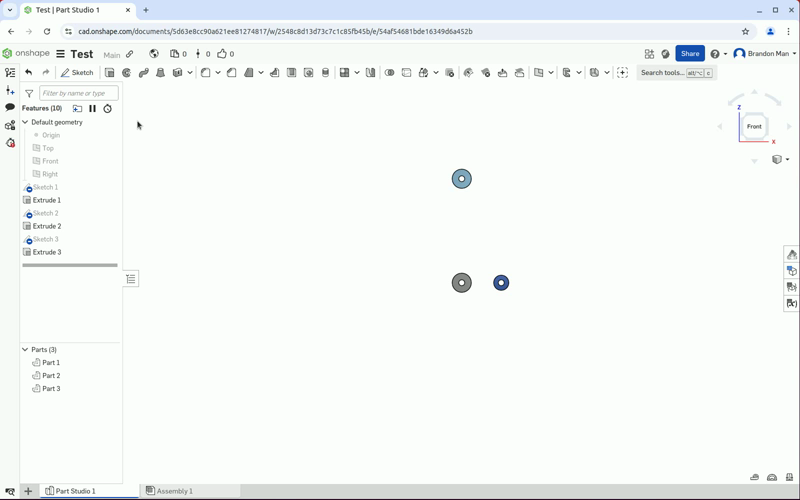
key(shift+h)
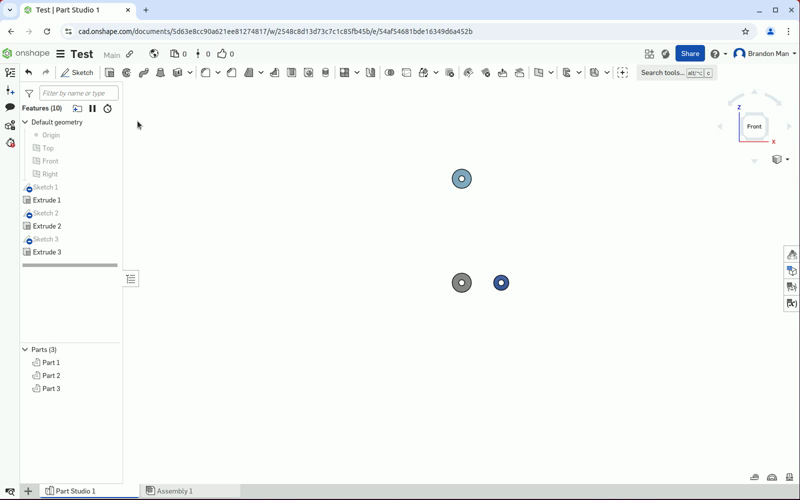
mouse_move(73, 189)
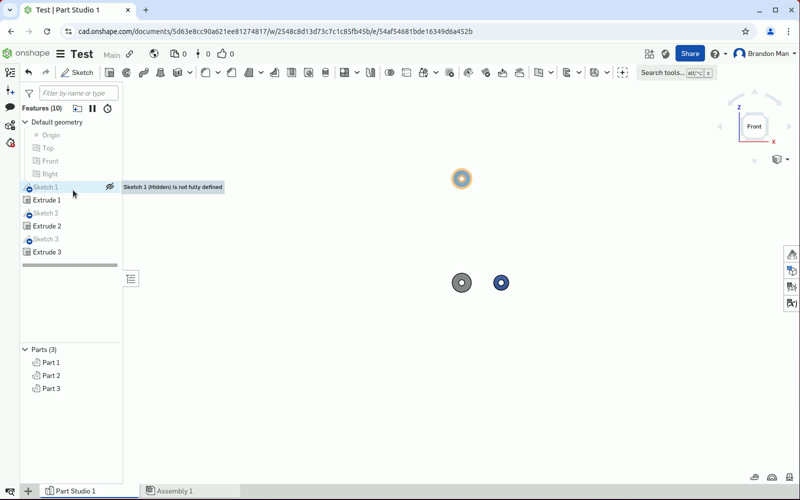
click(73, 189)
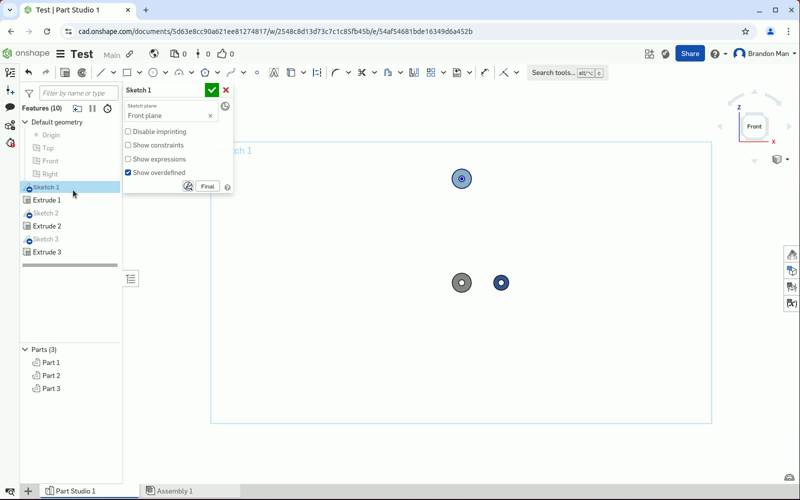
mouse_move(229, 92)
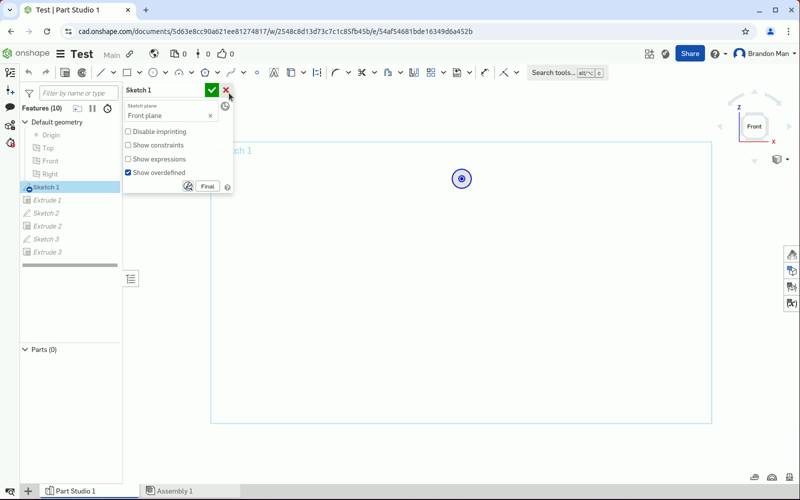
click(229, 92)
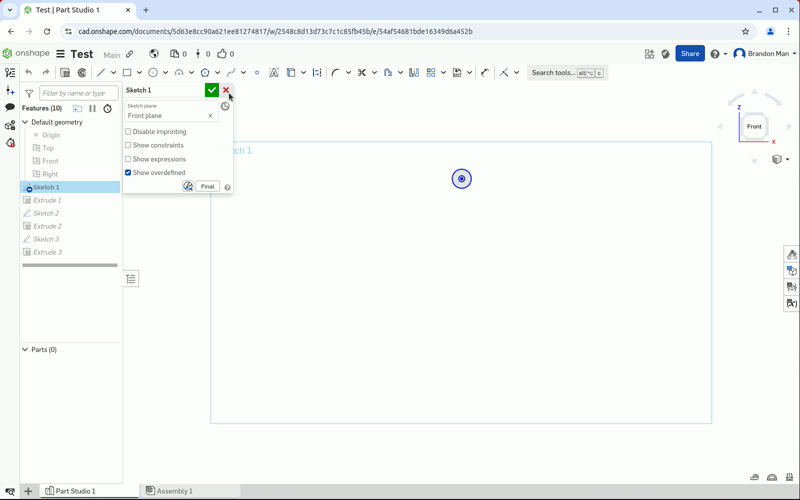
key(shift+s)
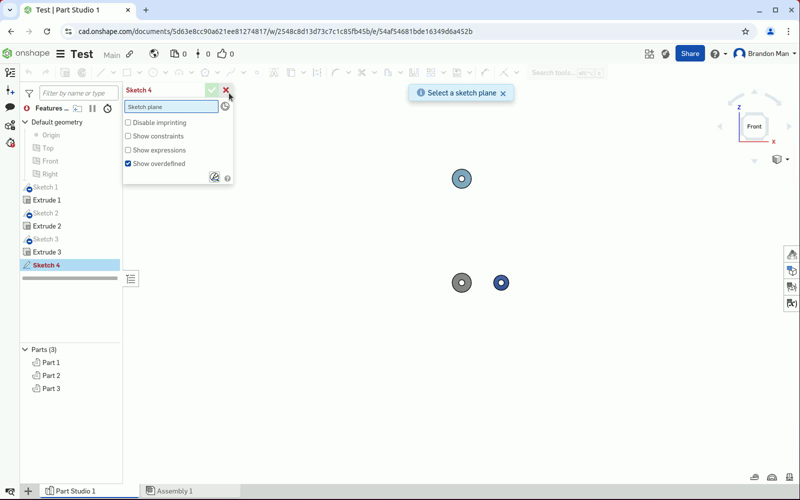
mouse_move(73, 163)
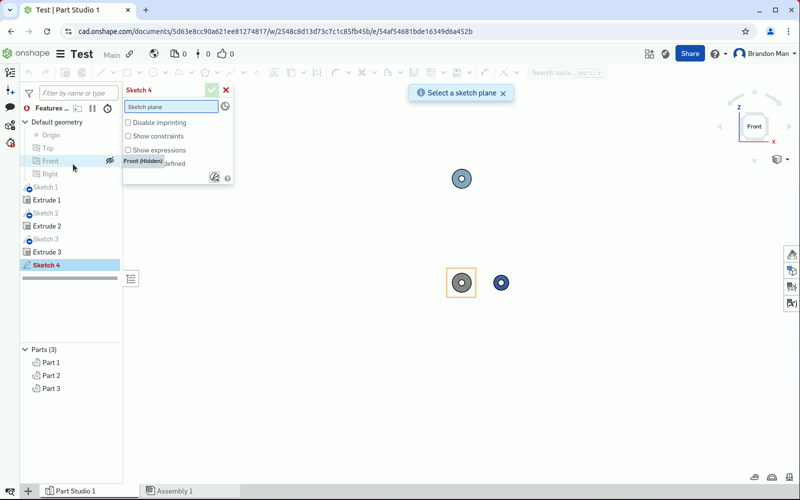
click(73, 163)
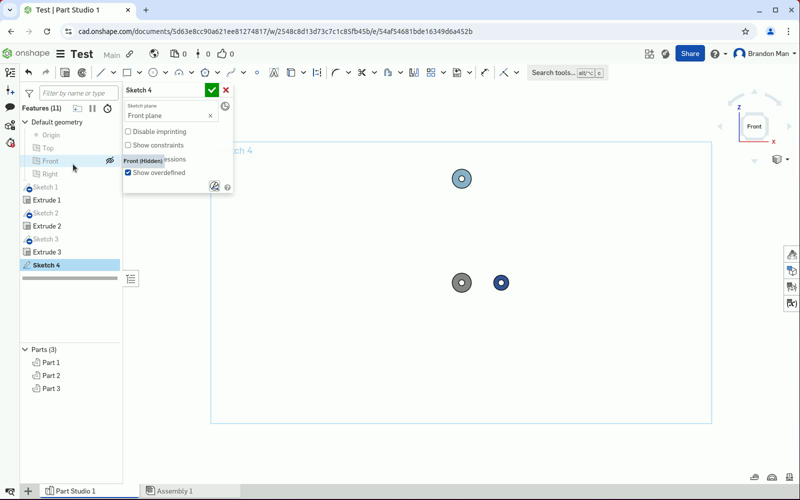
mouse_move(73, 352)
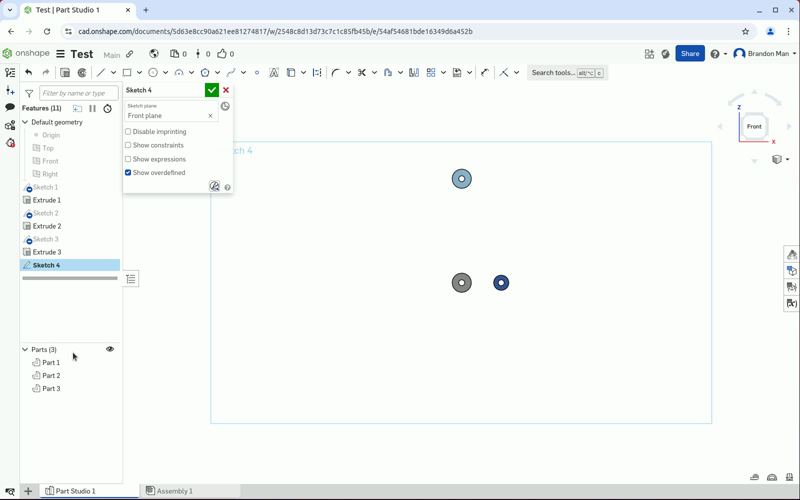
key(y)
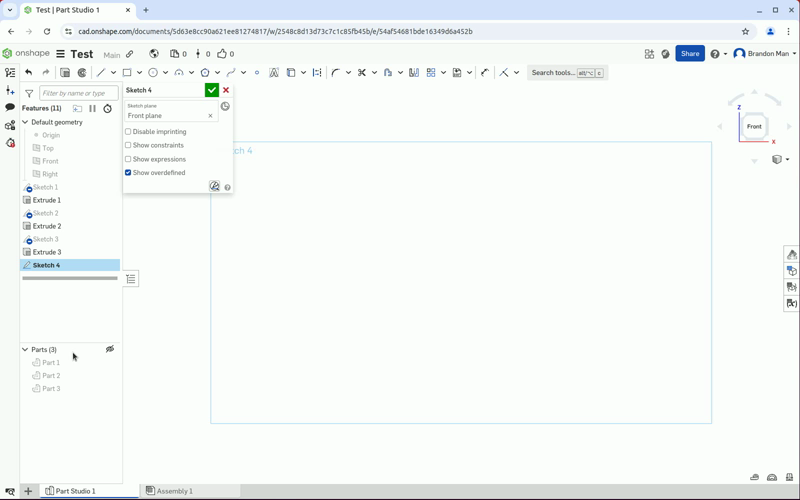
key(a)
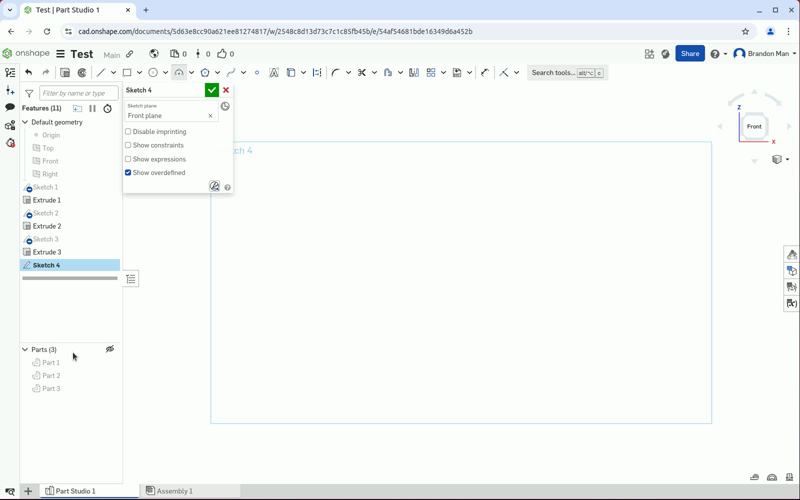
key_down(shift)
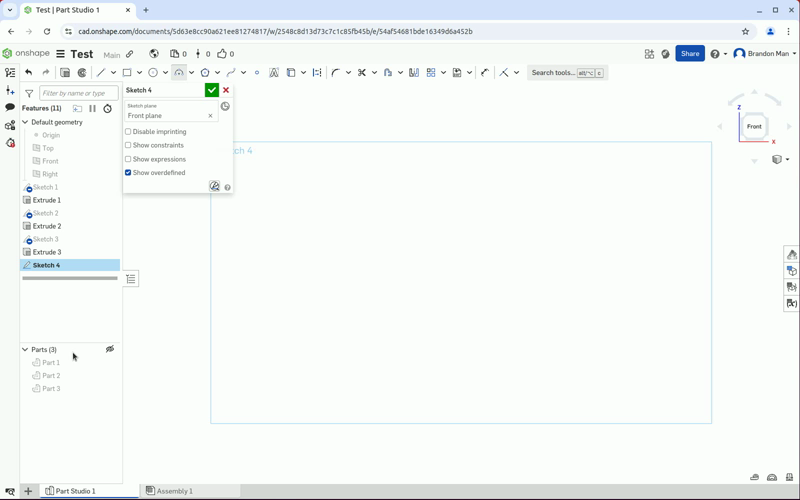
mouse_move(447, 219)
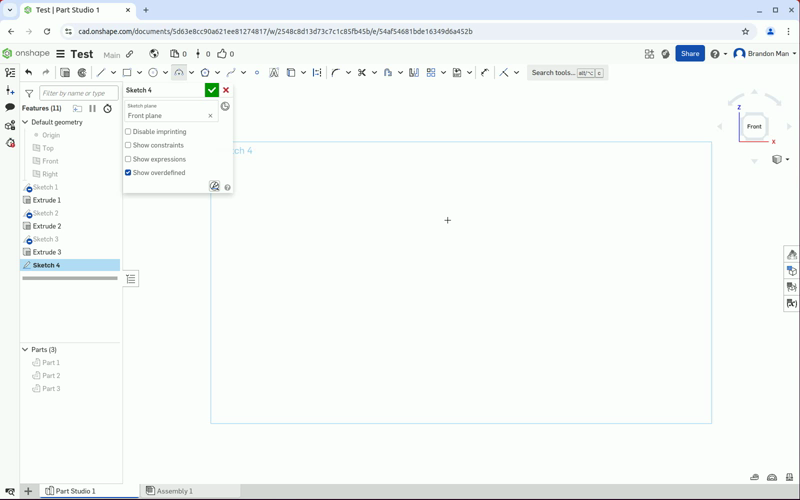
click(447, 219)
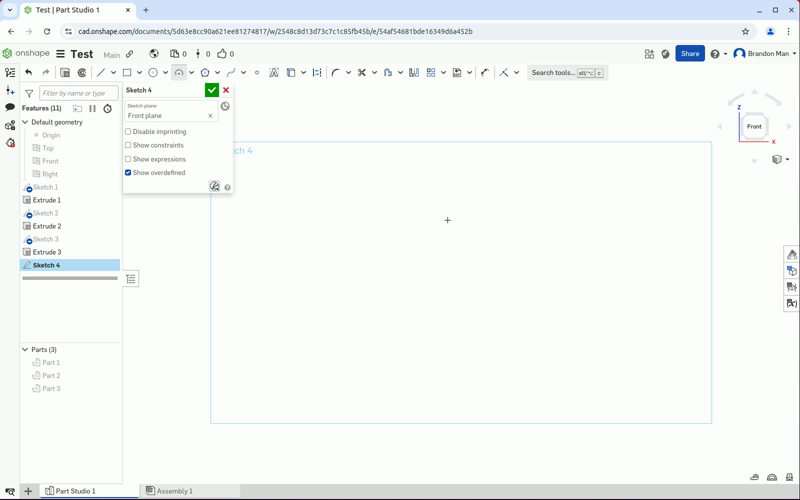
key_up(shift)
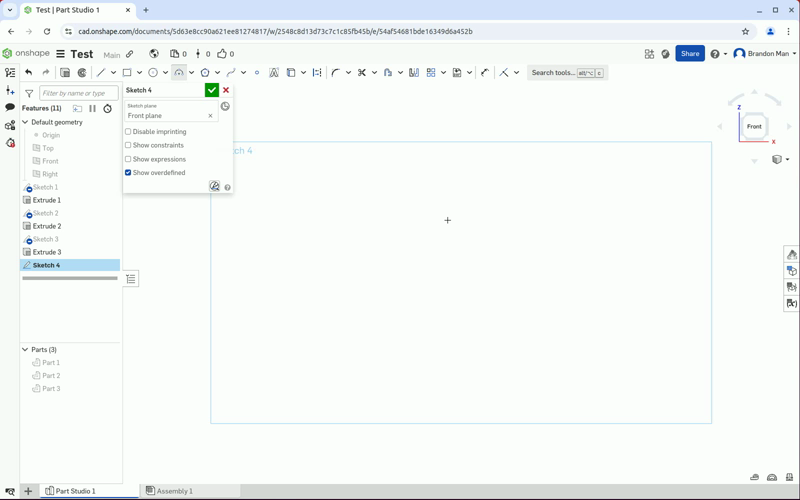
key_down(shift)
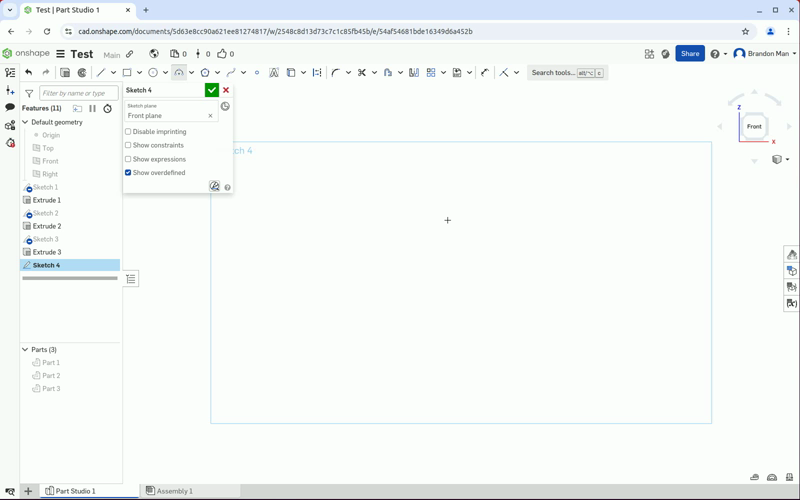
mouse_move(474, 219)
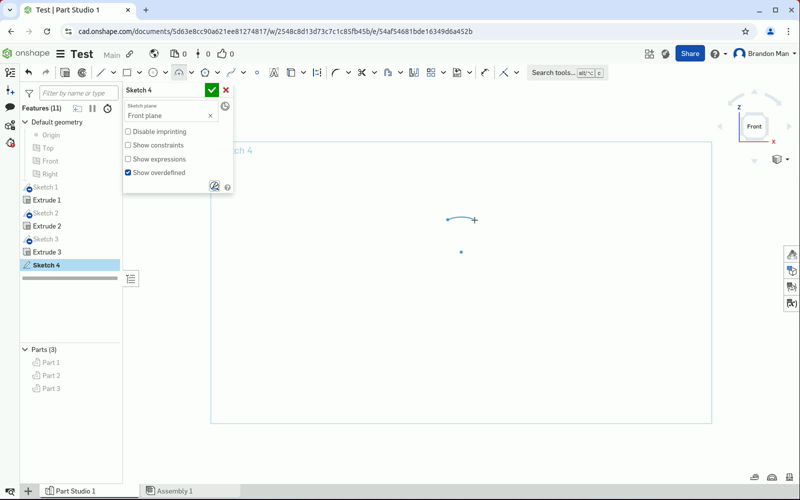
click(474, 219)
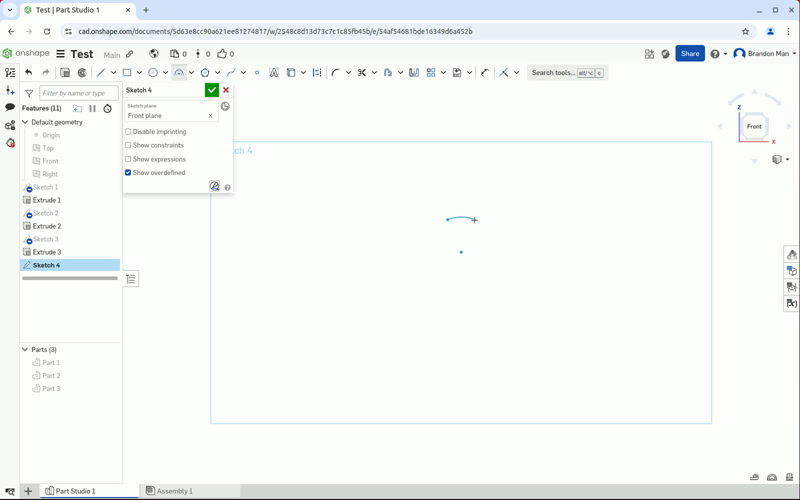
mouse_move(461, 210)
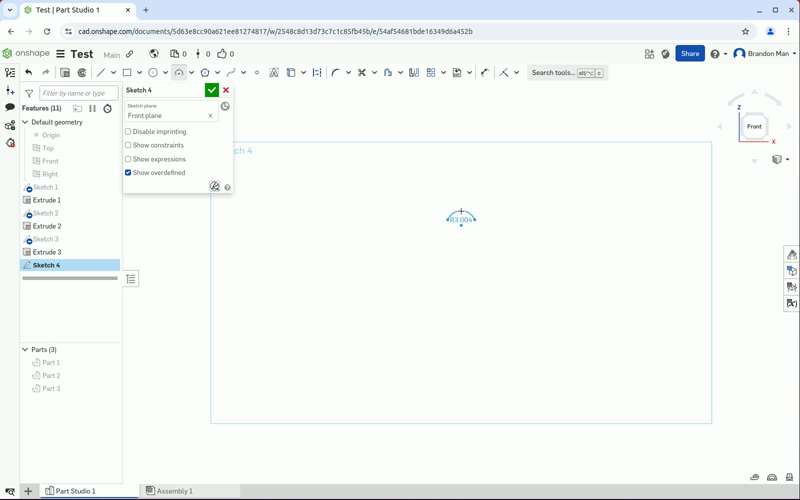
click(461, 210)
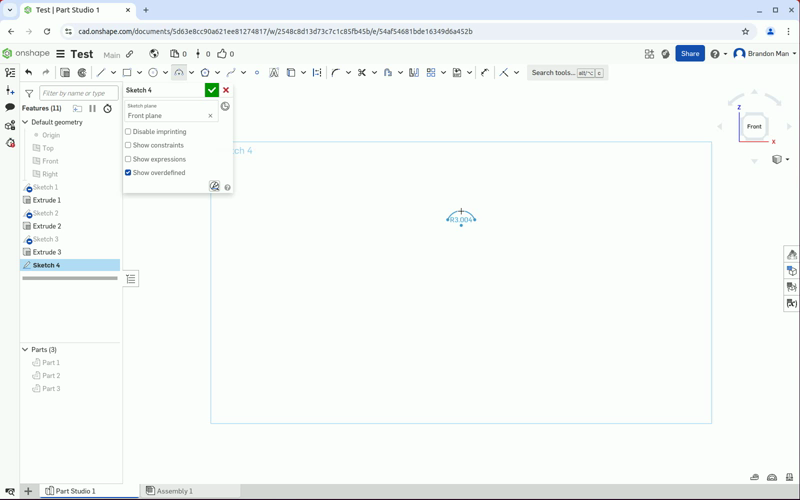
key_up(shift)
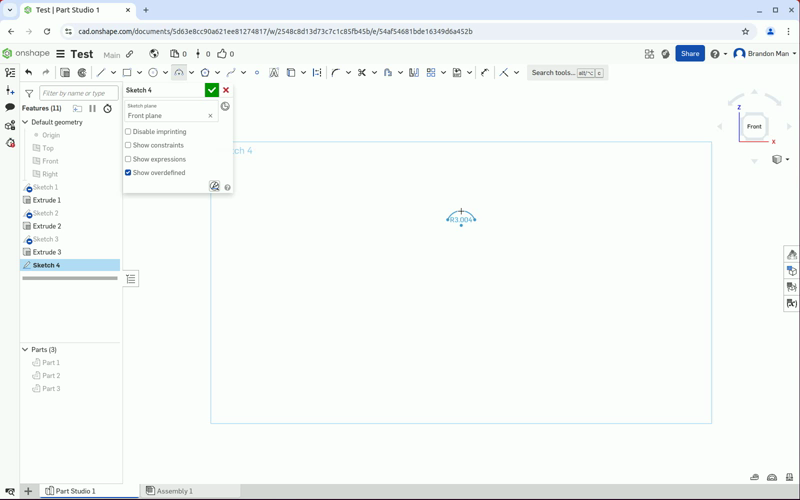
key(esc)
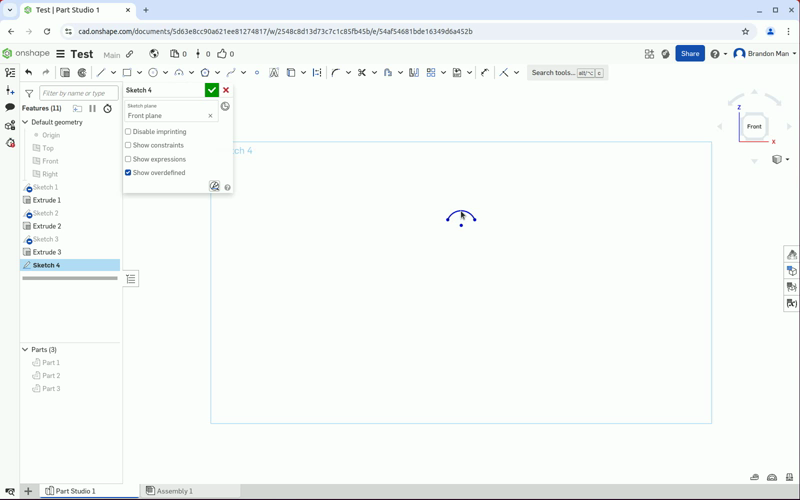
key(l)
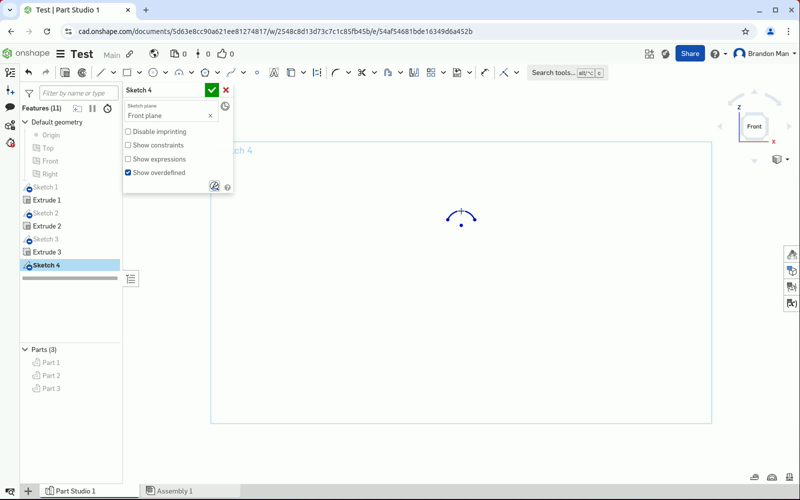
mouse_move(474, 219)
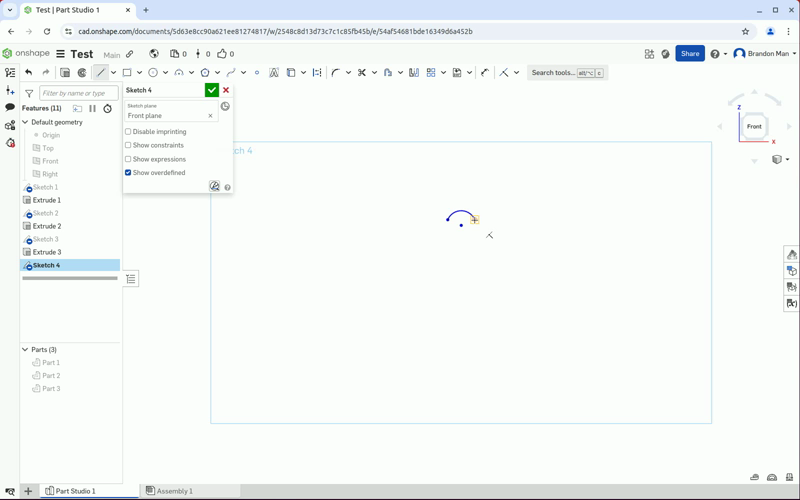
click(474, 219)
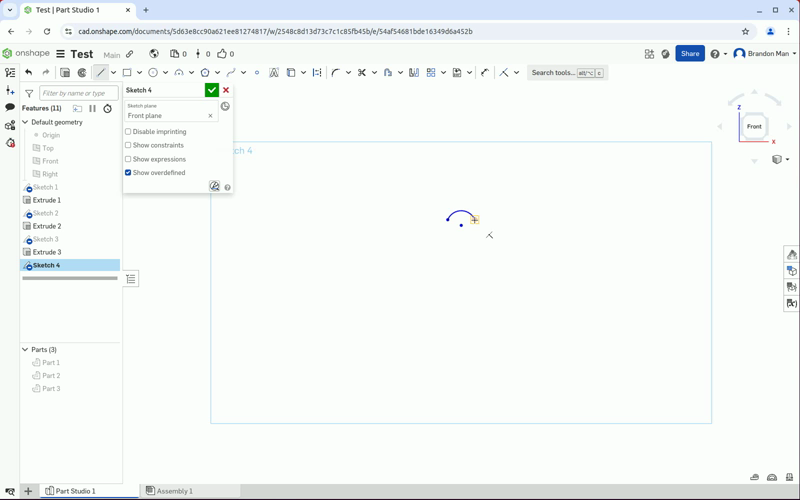
key_down(shift)
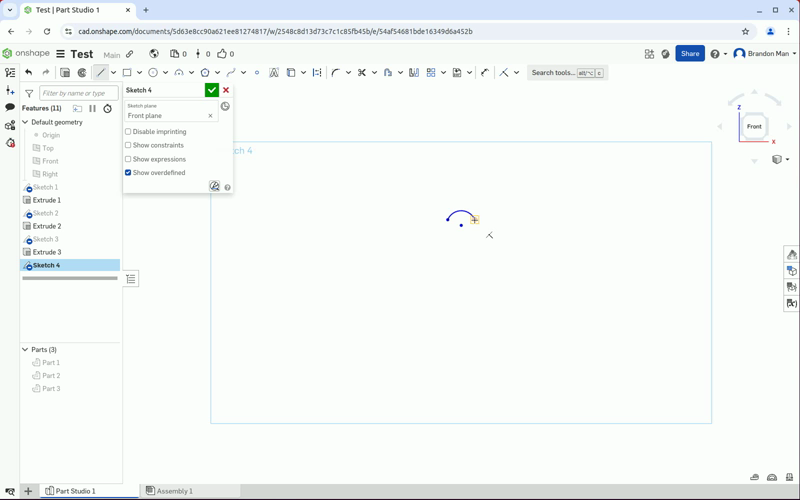
mouse_move(504, 219)
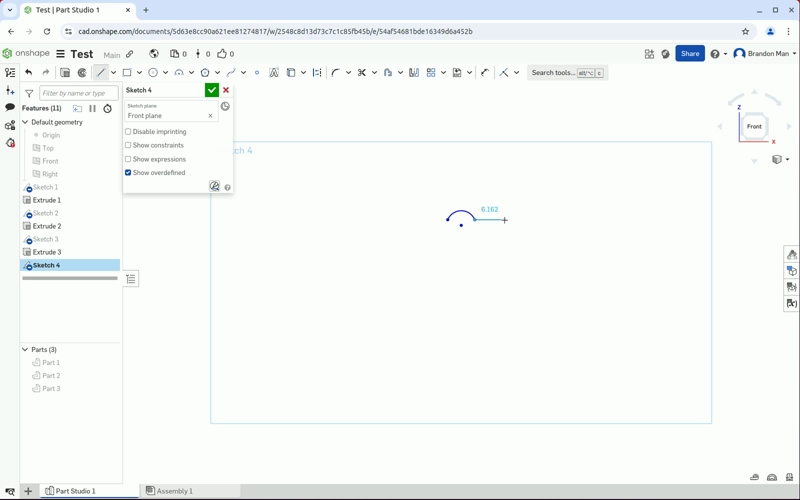
mouse_move(469, 177)
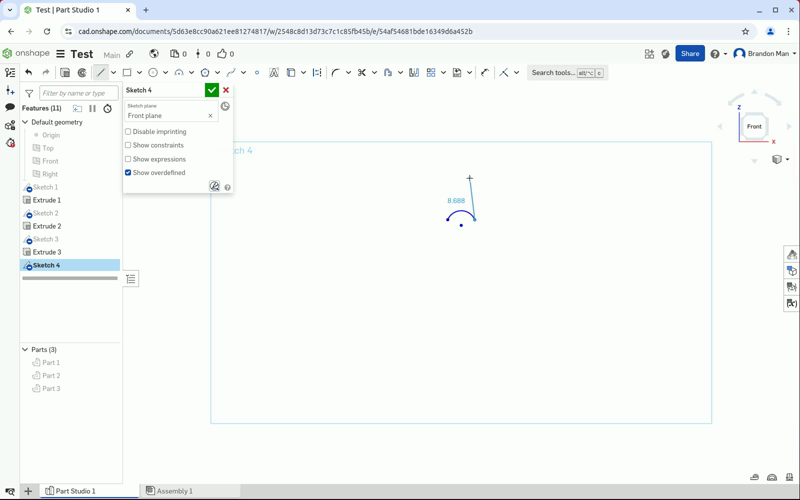
click(469, 177)
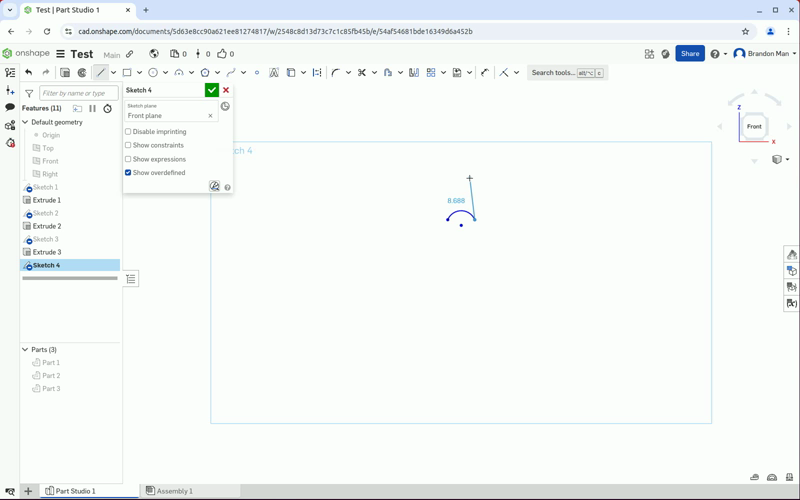
key_up(shift)
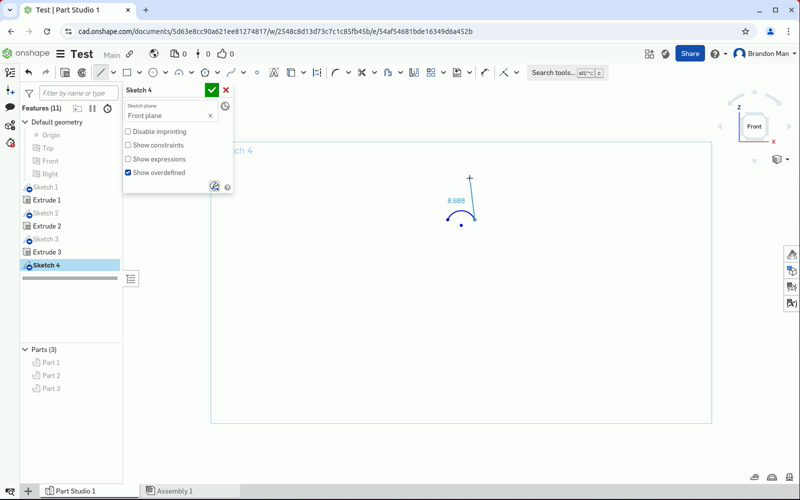
key(esc)
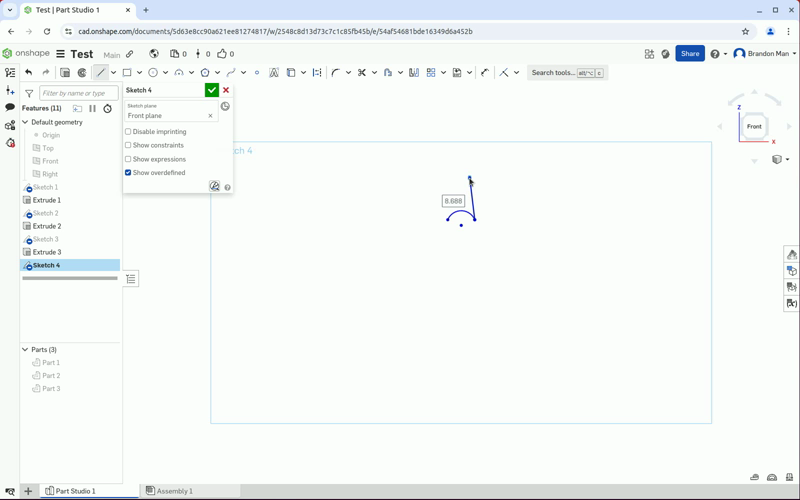
key(a)
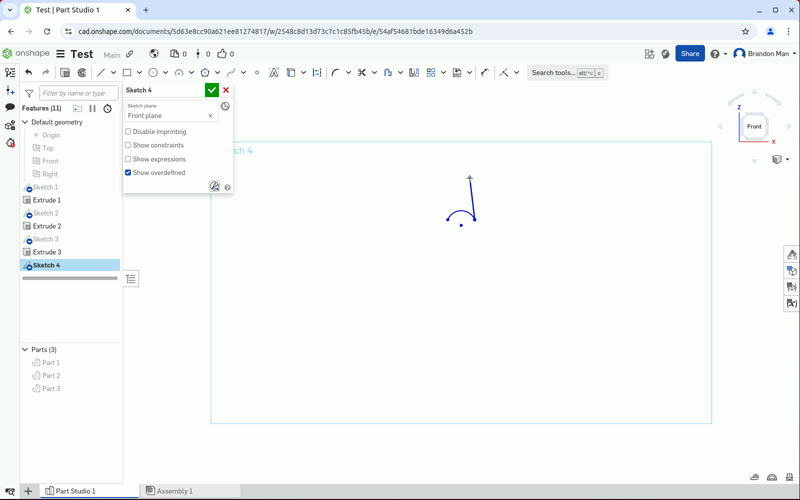
mouse_move(469, 177)
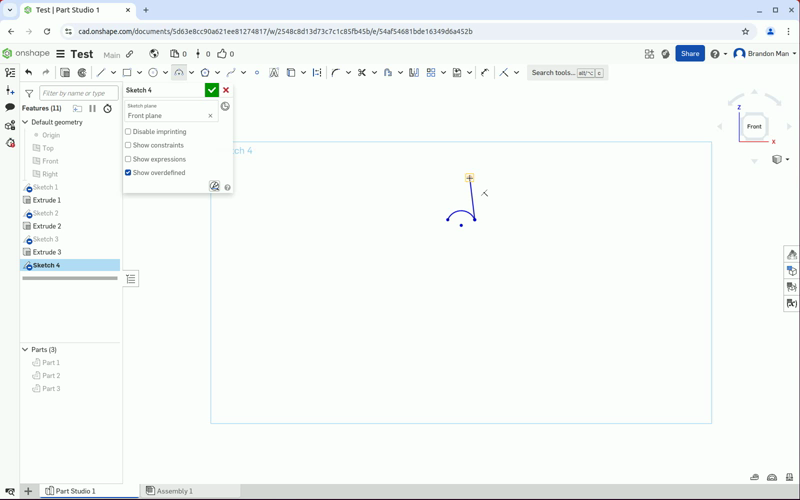
click(469, 177)
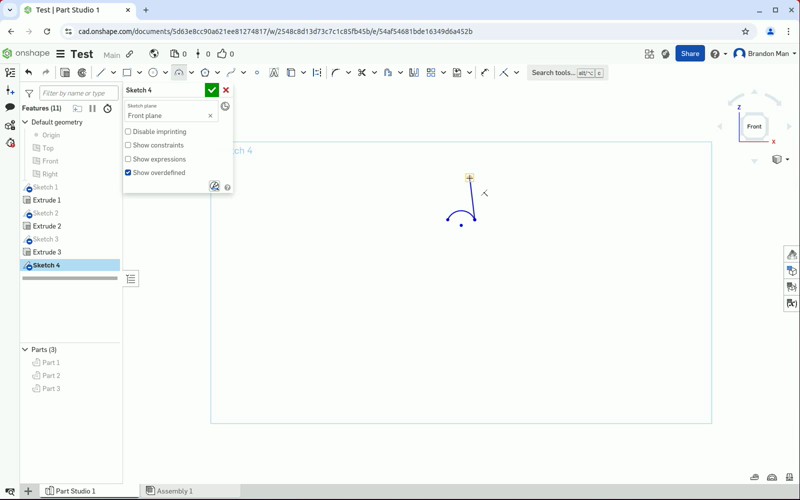
key_down(shift)
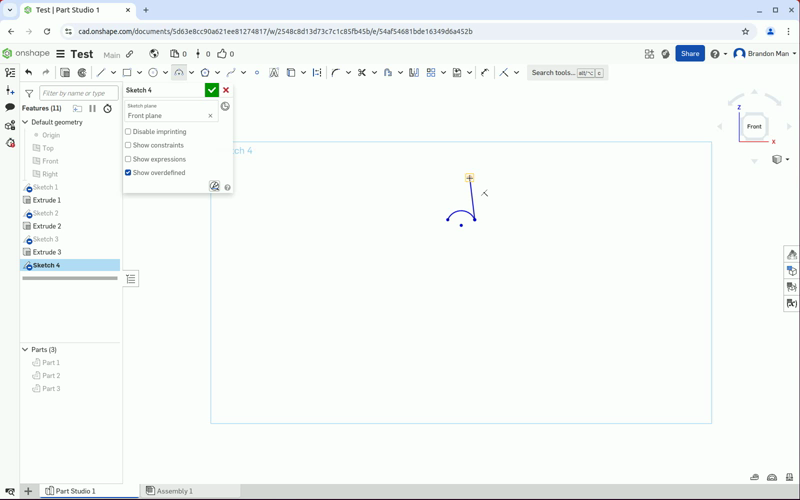
mouse_move(452, 177)
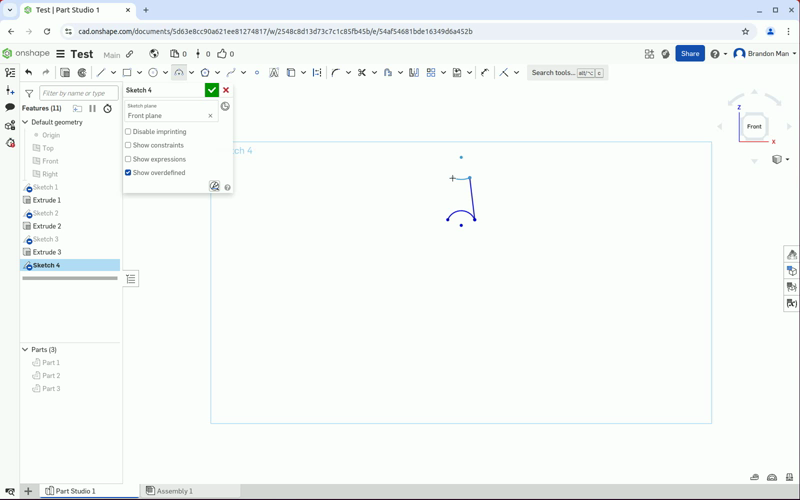
click(452, 177)
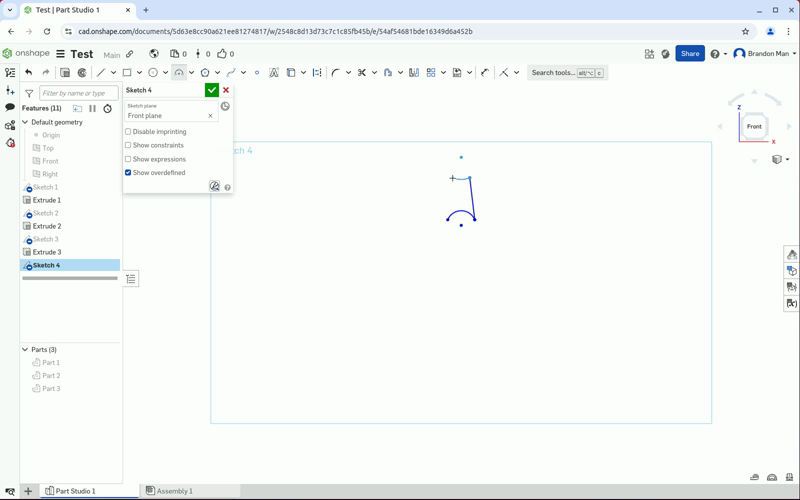
mouse_move(461, 187)
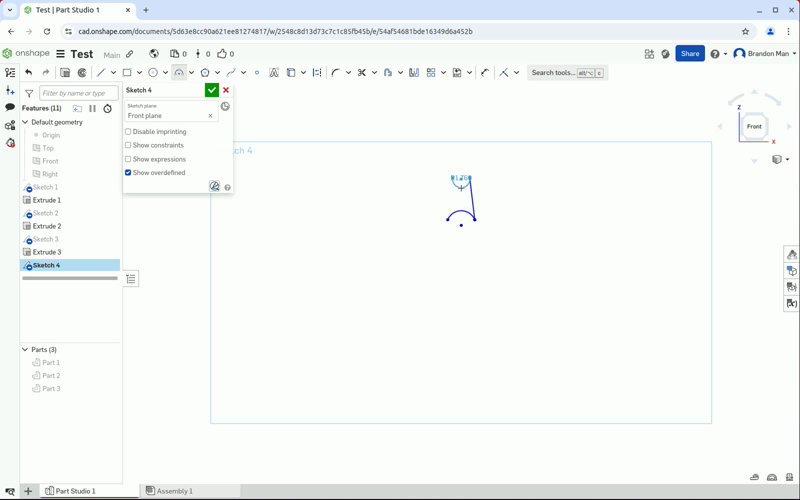
click(461, 187)
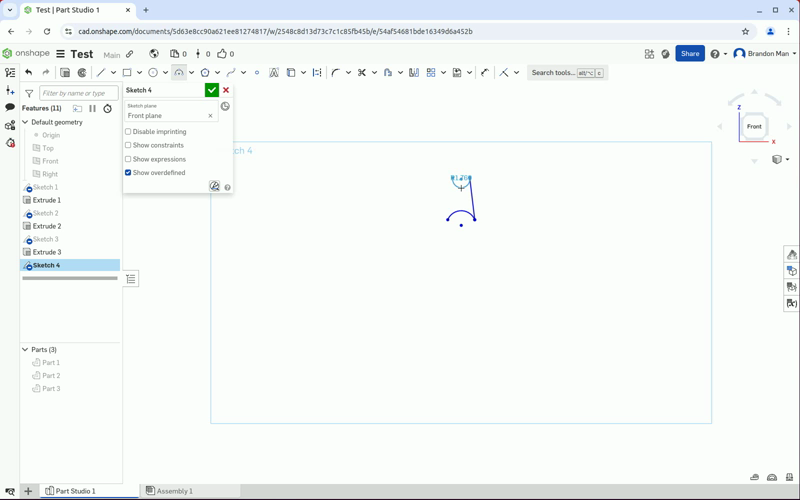
key_up(shift)
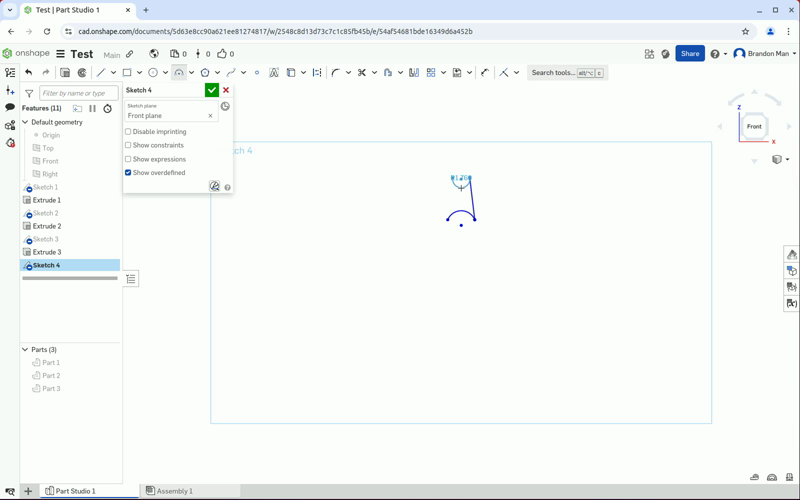
key(esc)
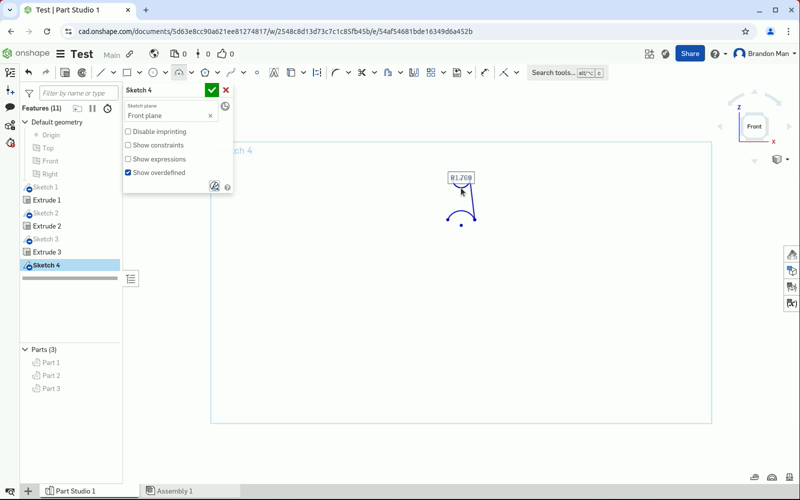
key(l)
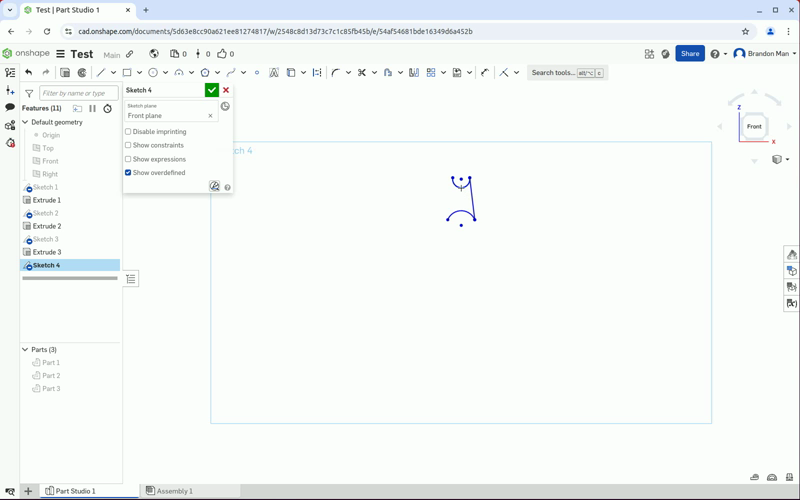
mouse_move(452, 177)
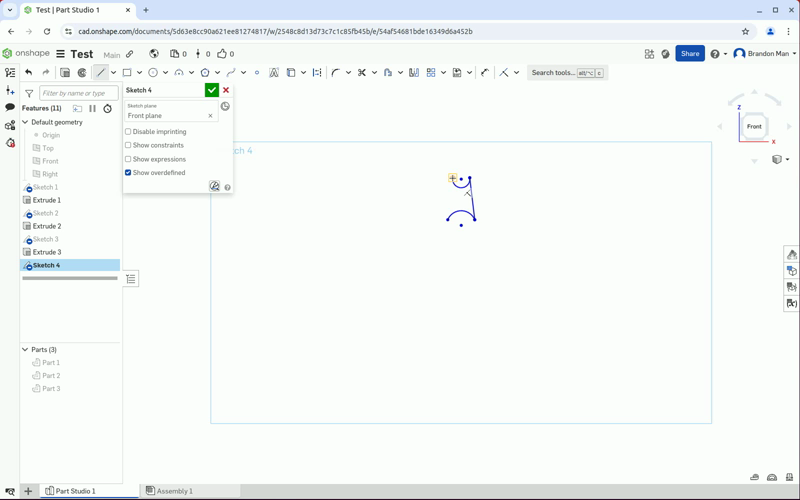
click(452, 177)
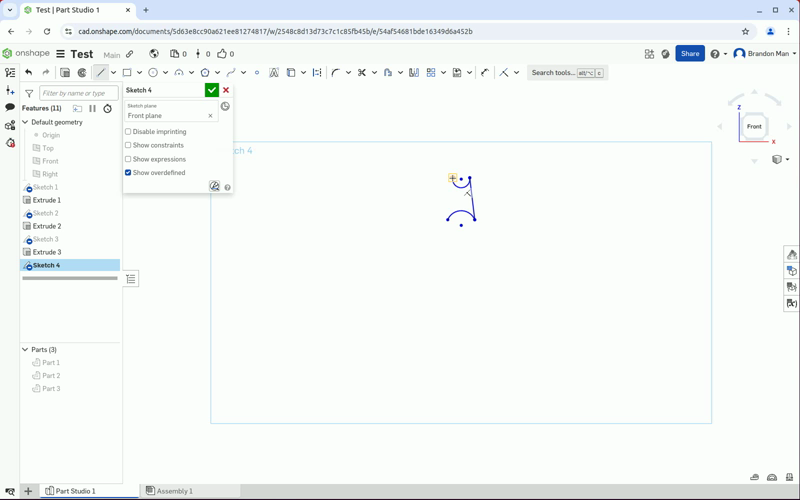
mouse_move(482, 177)
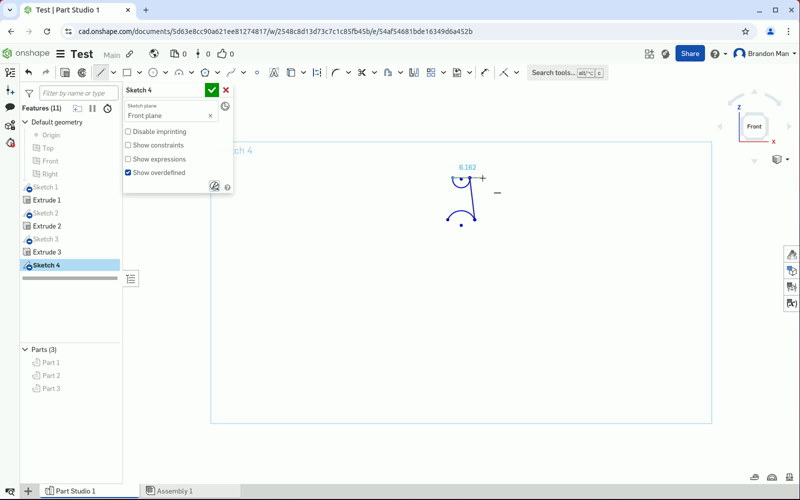
key_down(shift)
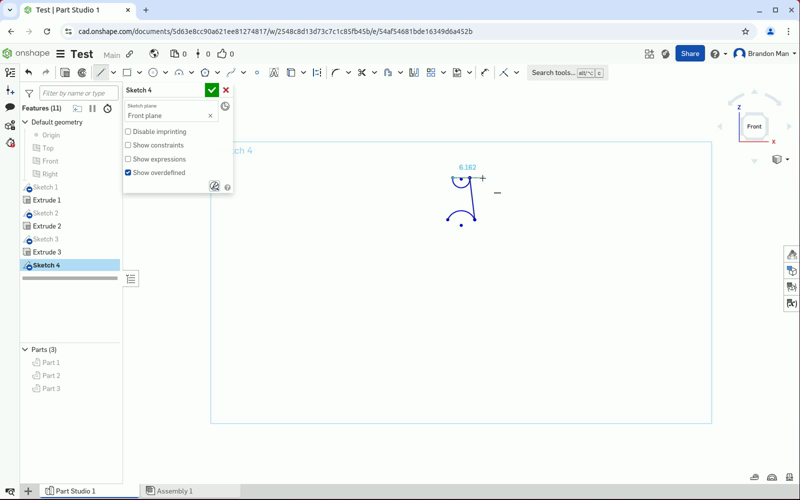
mouse_move(447, 219)
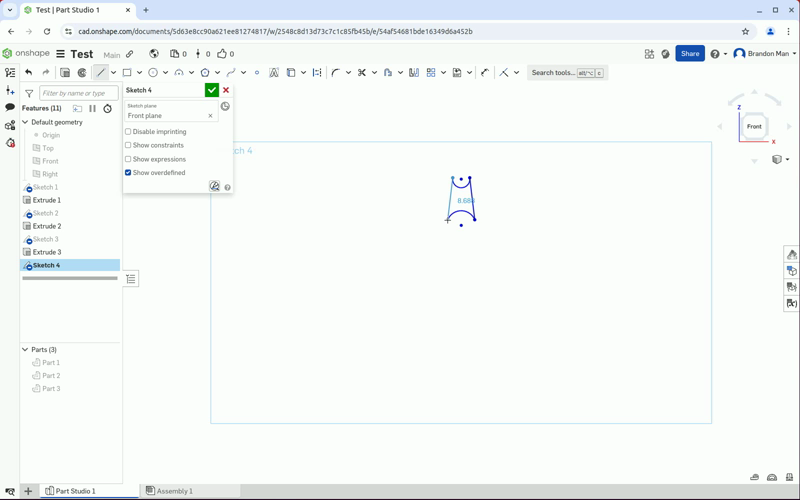
key_up(shift)
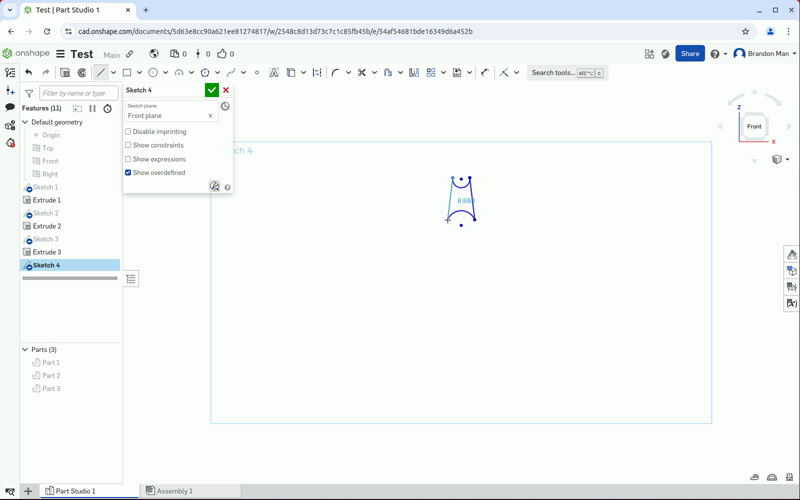
click(447, 219)
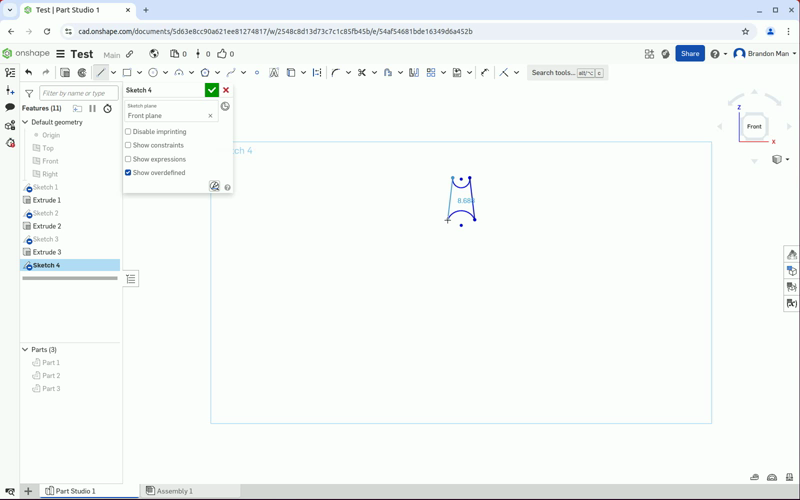
key(esc)
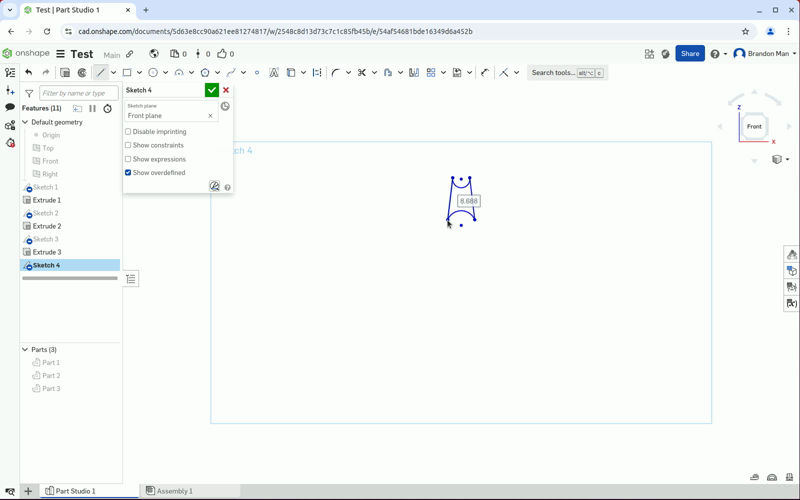
key(c)
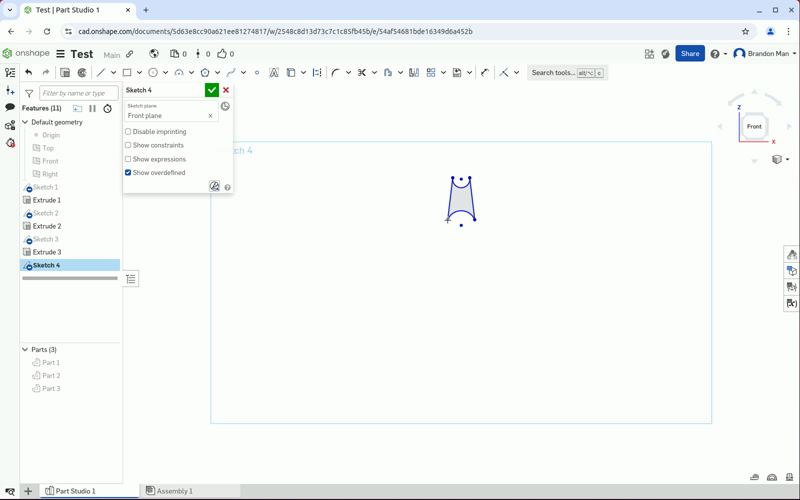
key_down(shift)
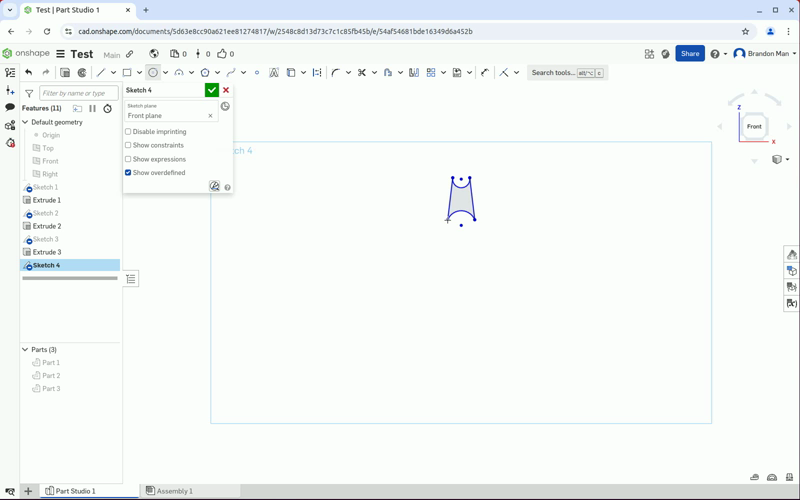
mouse_move(456, 192)
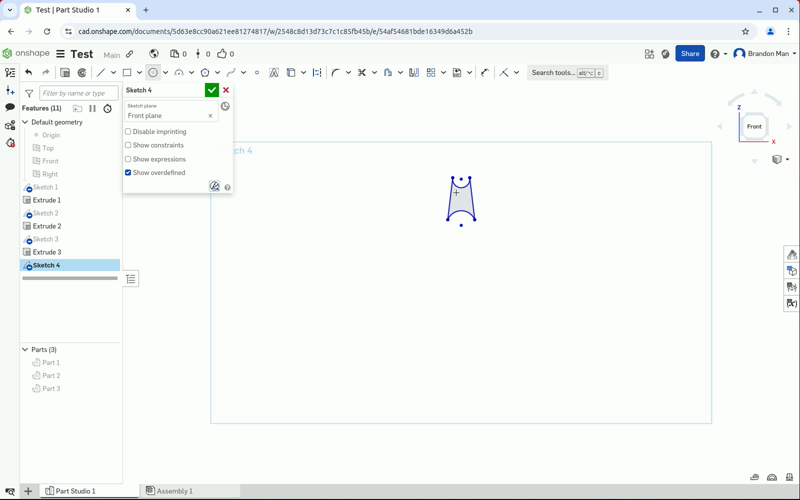
click(456, 192)
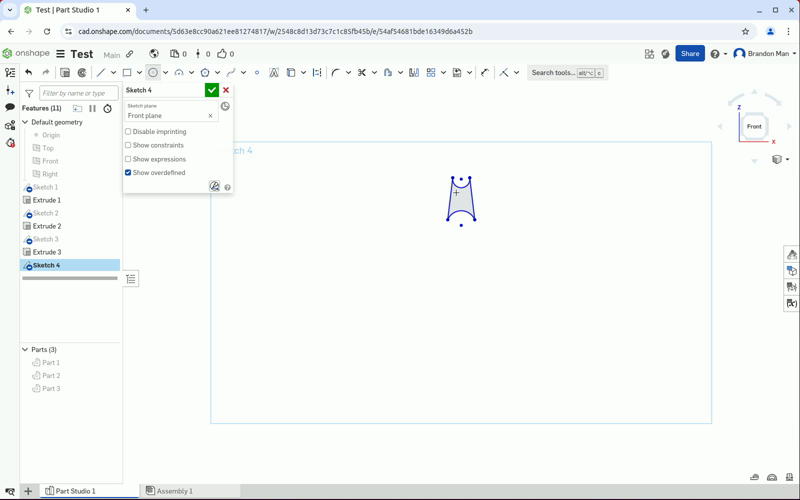
key_up(shift)
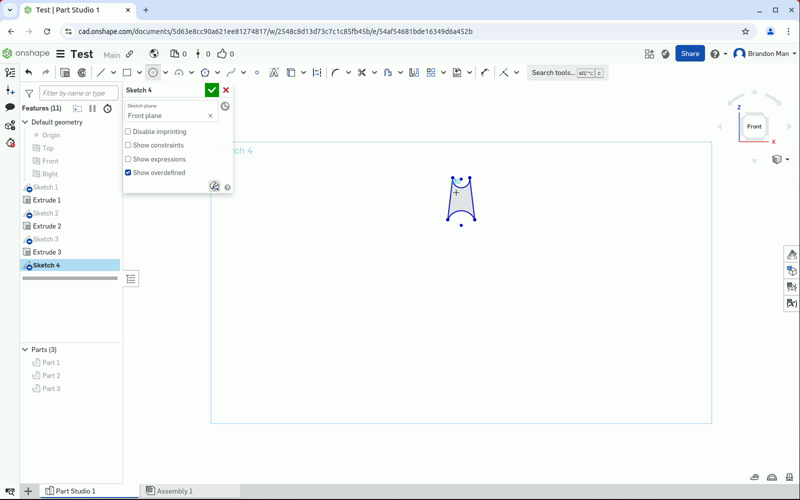
mouse_move(459, 192)
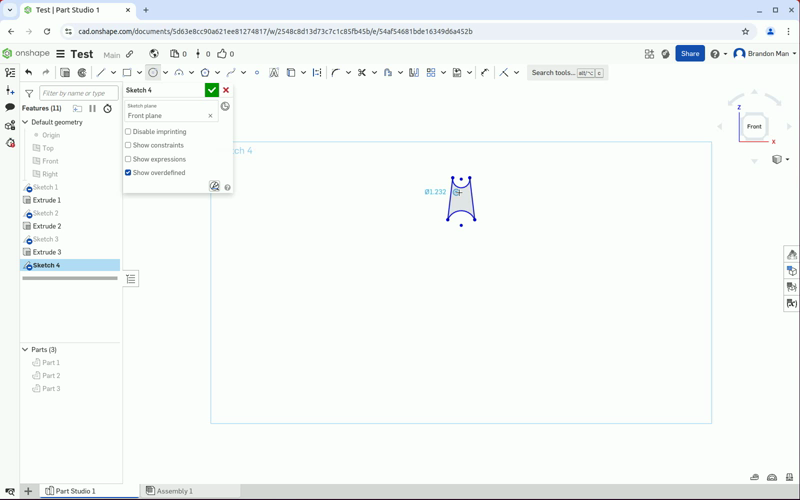
click(459, 192)
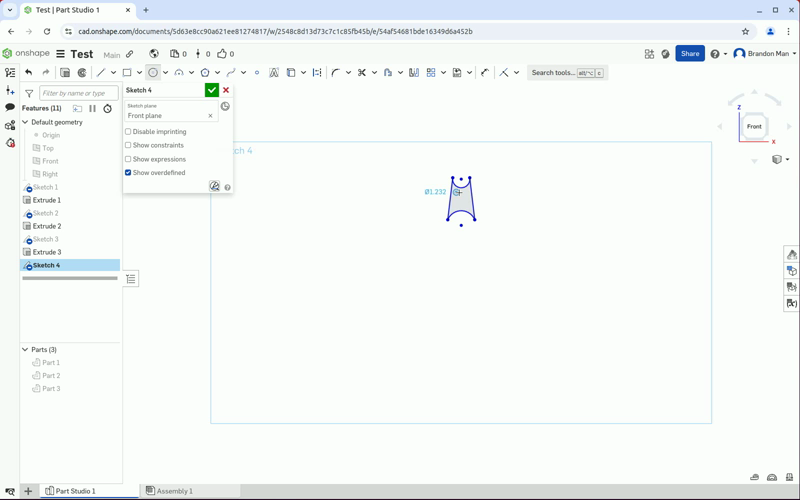
key(esc)
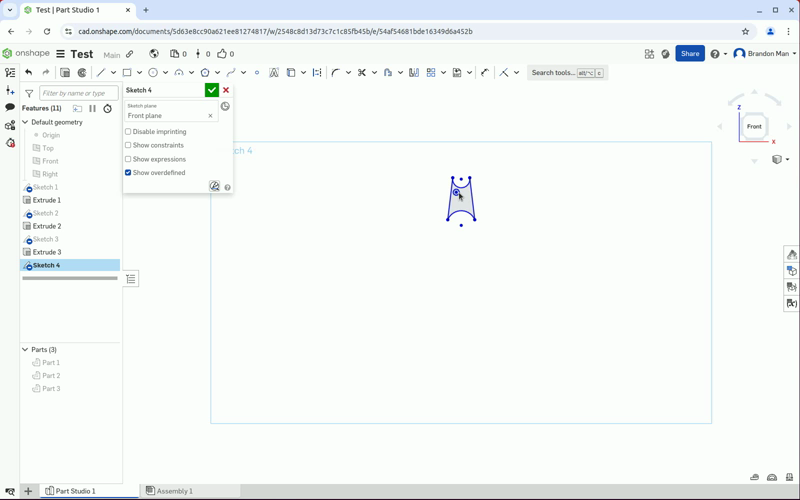
mouse_move(469, 210)
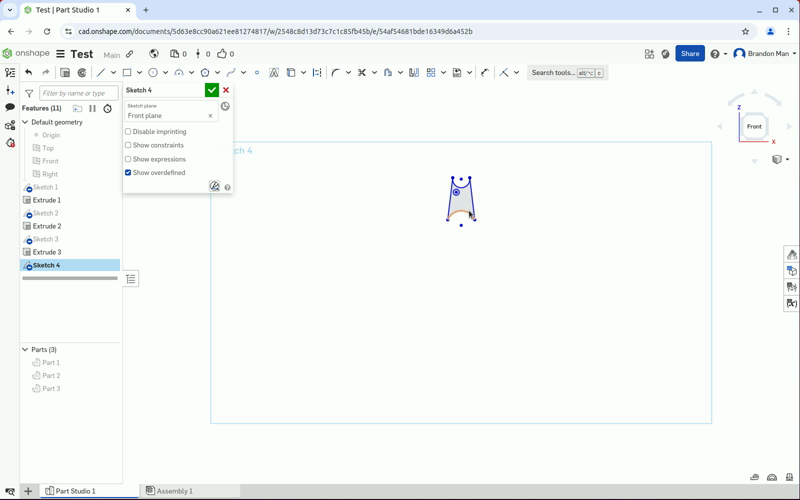
scroll(6)
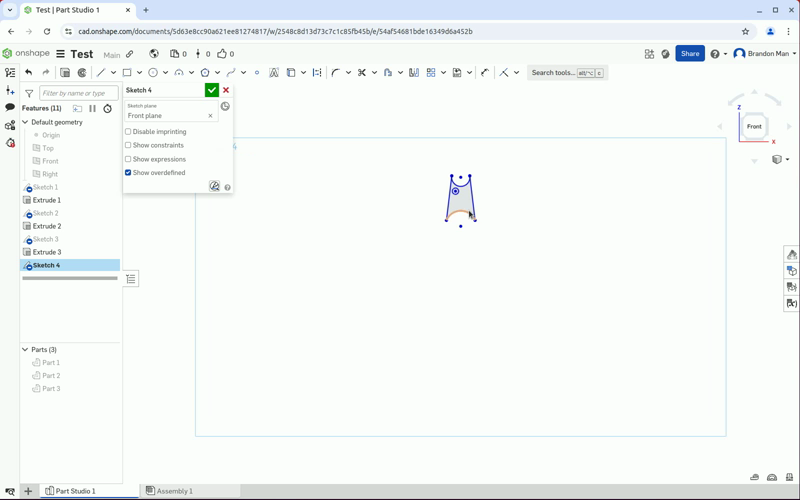
scroll(6)
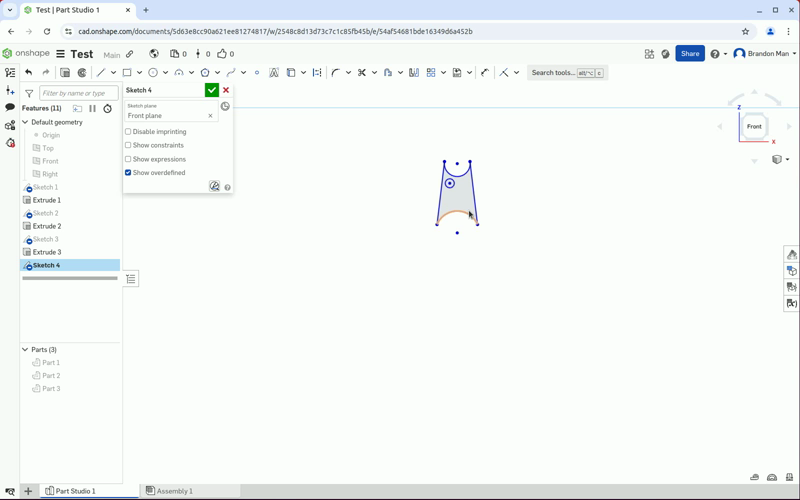
scroll(6)
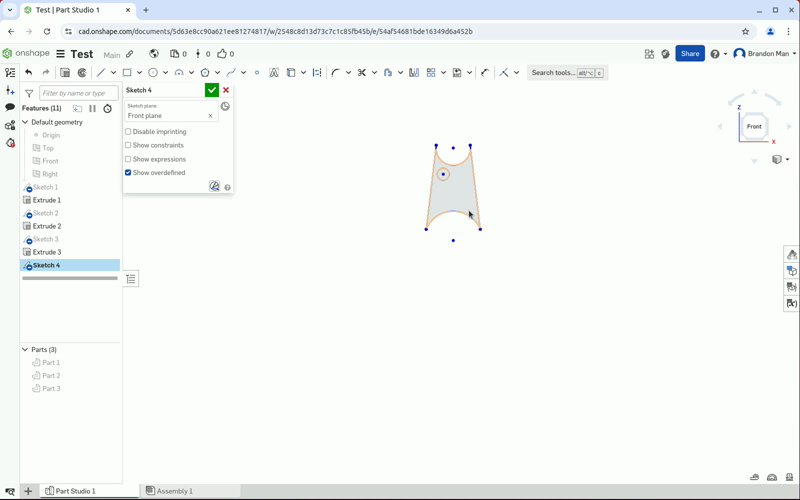
scroll(6)
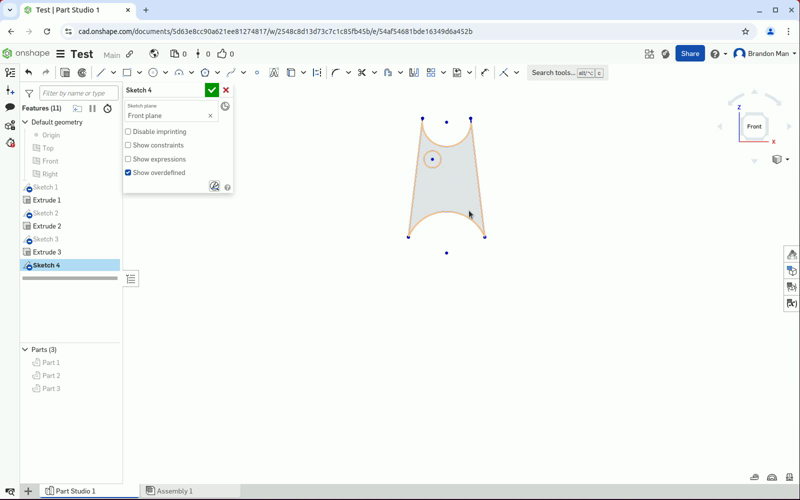
scroll(6)
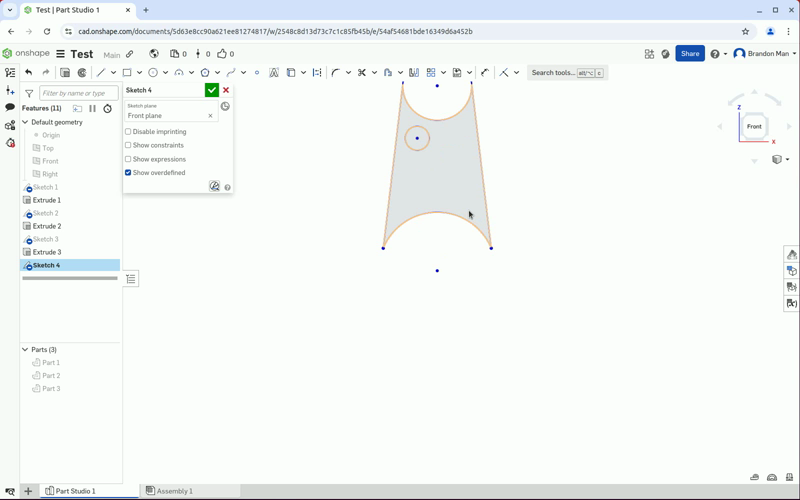
scroll(6)
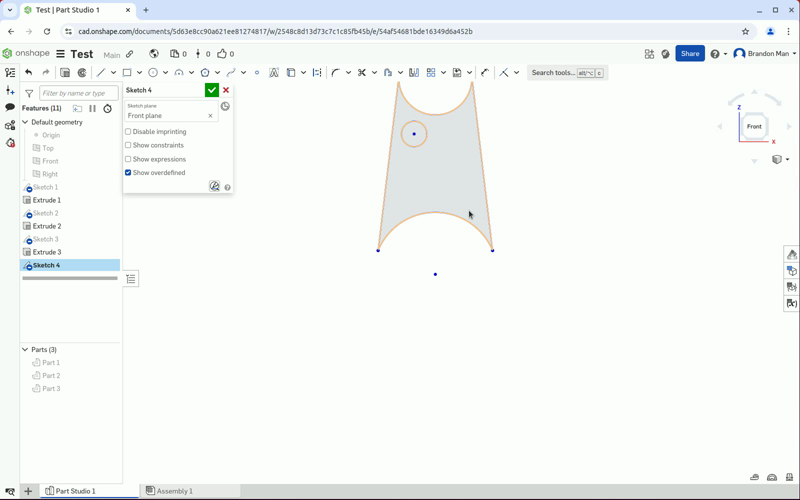
scroll(6)
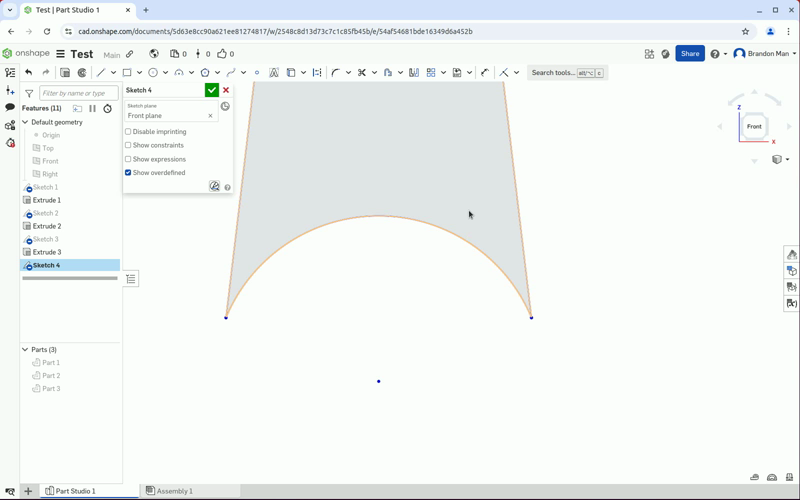
click(469, 210)
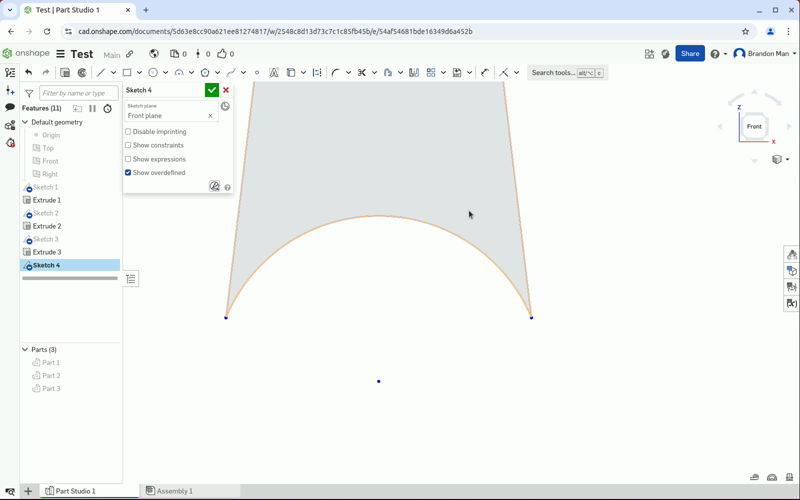
scroll(-6)
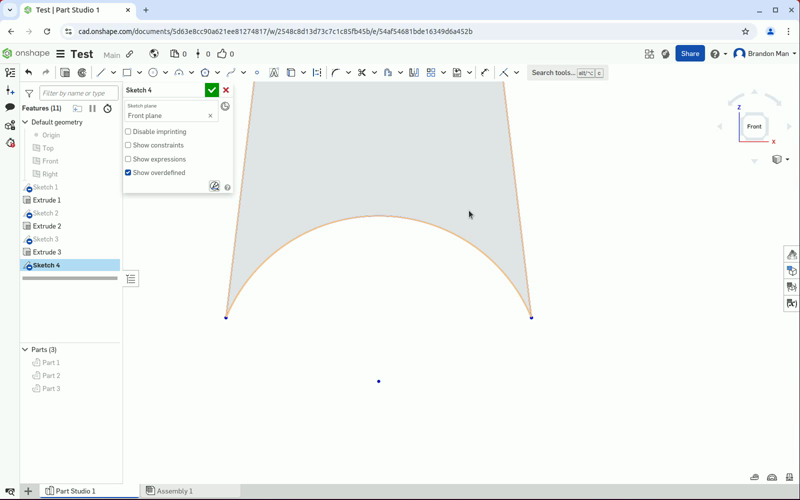
scroll(-6)
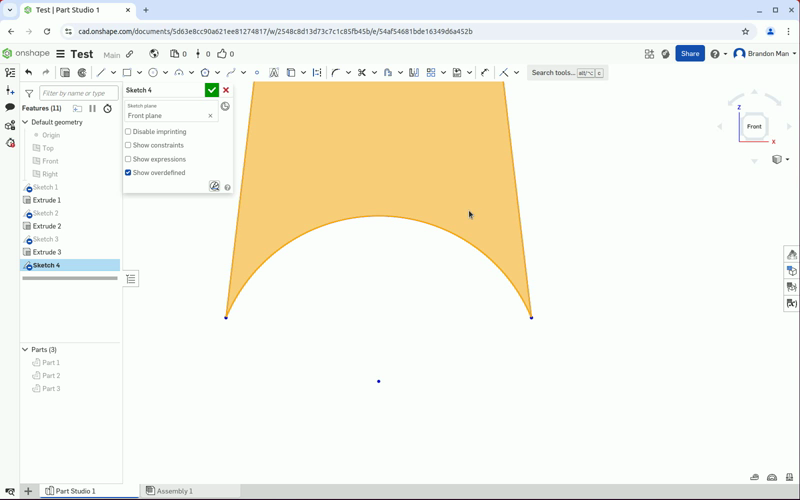
scroll(-6)
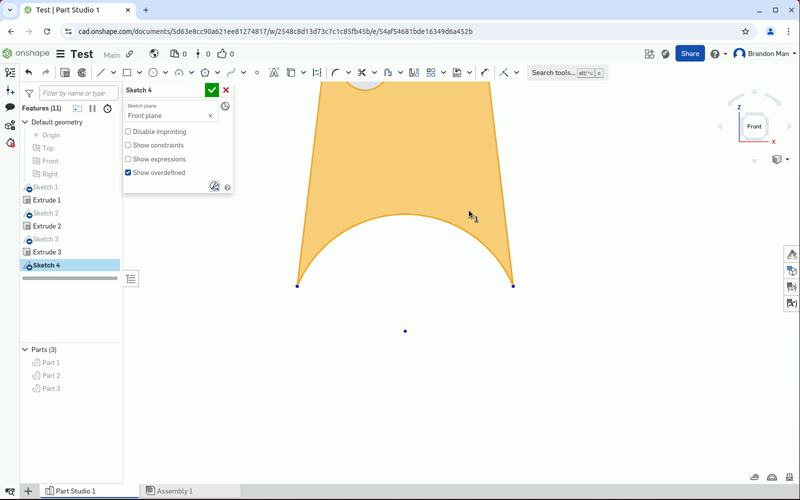
scroll(-6)
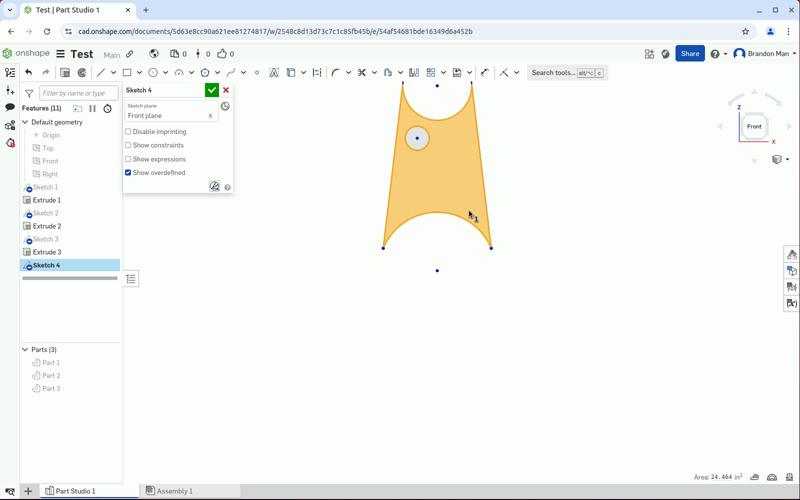
scroll(-6)
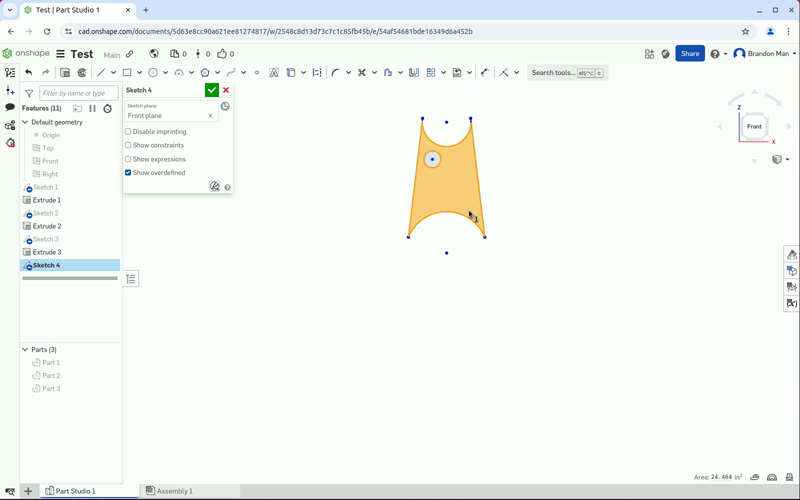
scroll(-6)
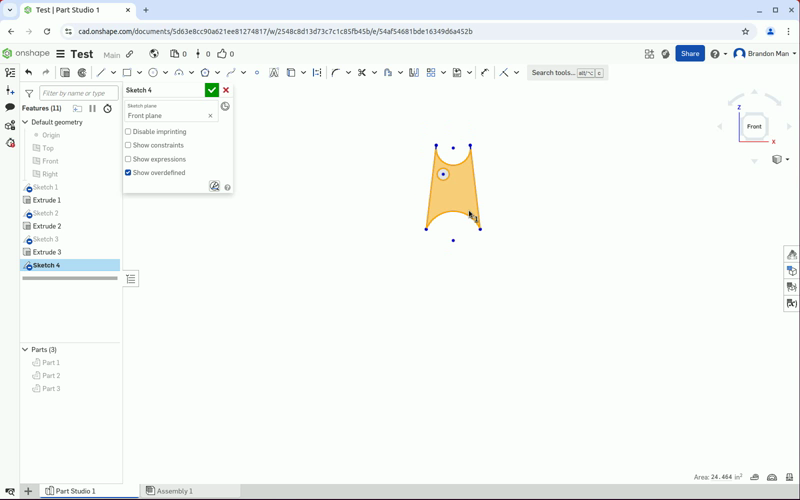
scroll(-6)
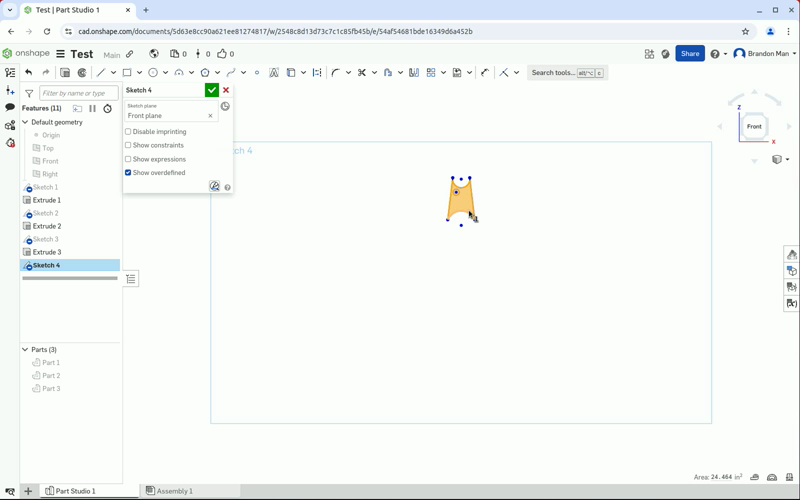
mouse_move(73, 352)
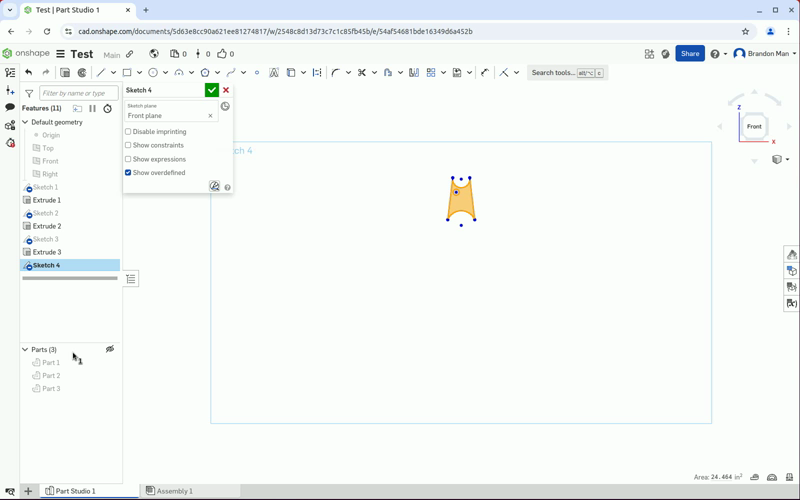
key(shift+y)
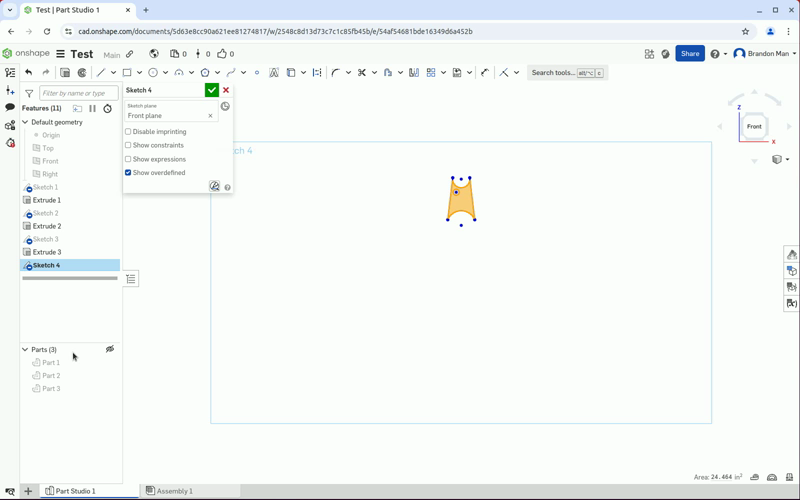
key(shift+e)
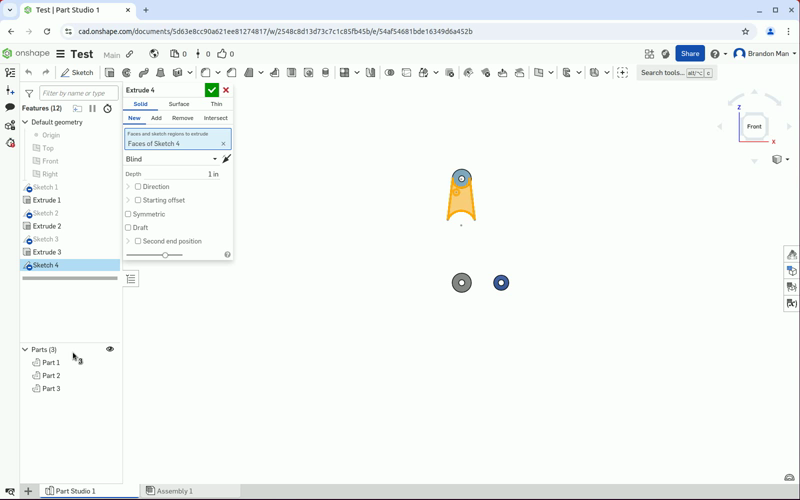
mouse_move(143, 106)
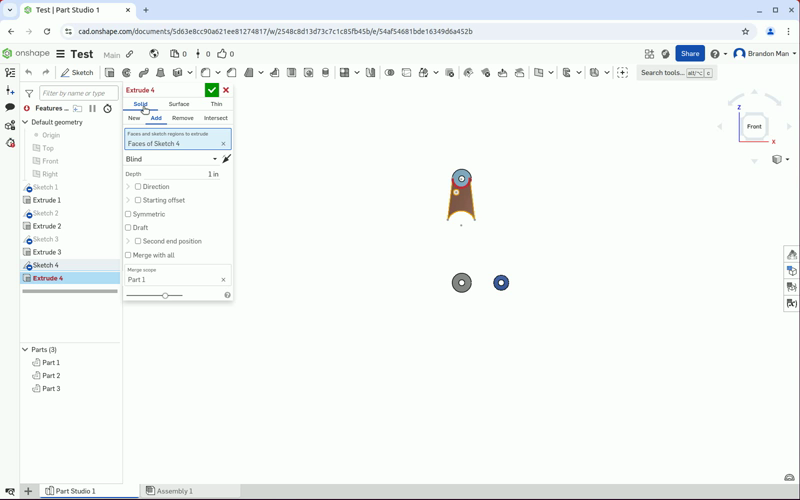
click(143, 106)
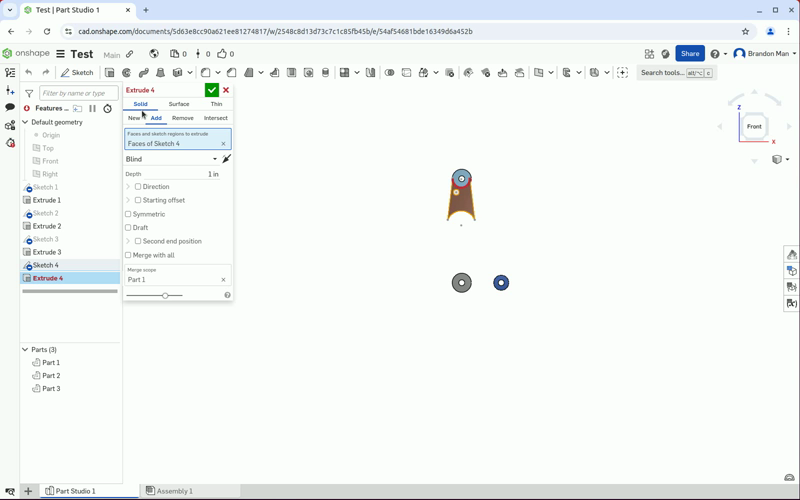
mouse_move(137, 120)
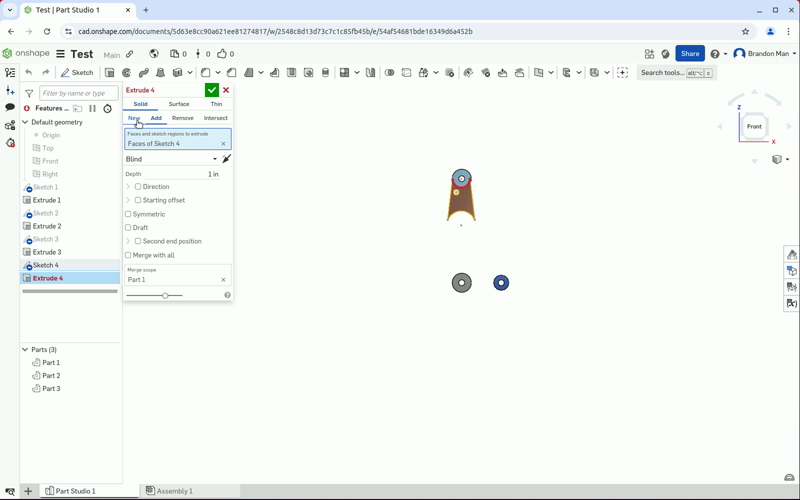
click(137, 120)
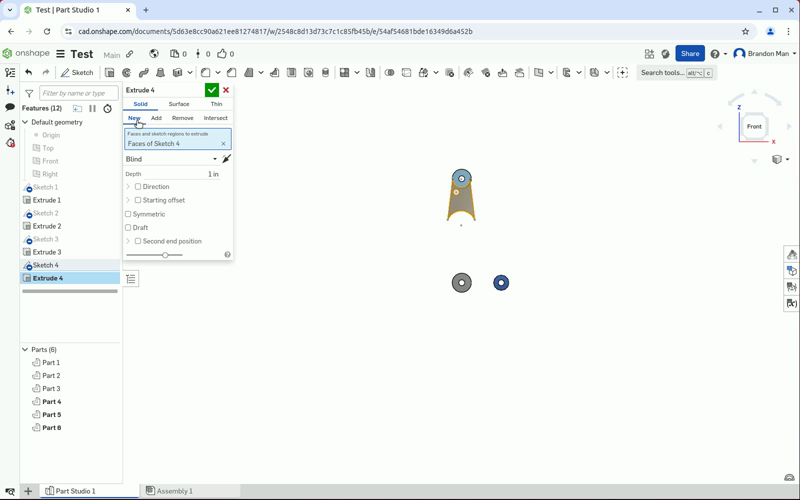
key(tab, 4)
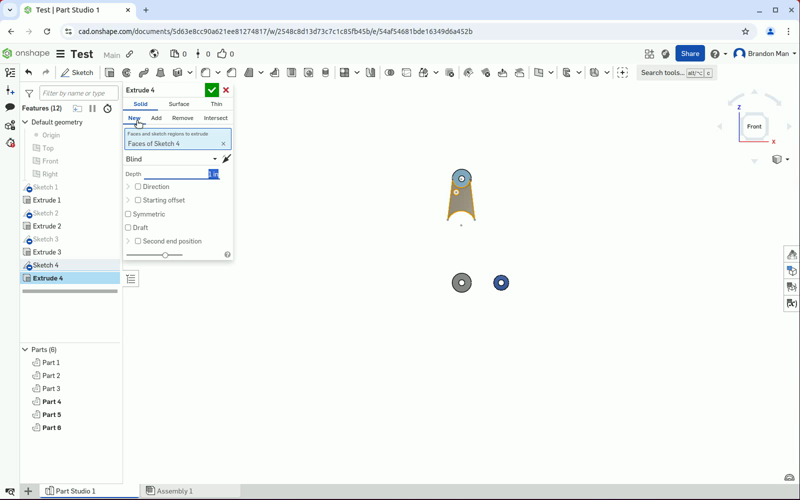
text(0.481)
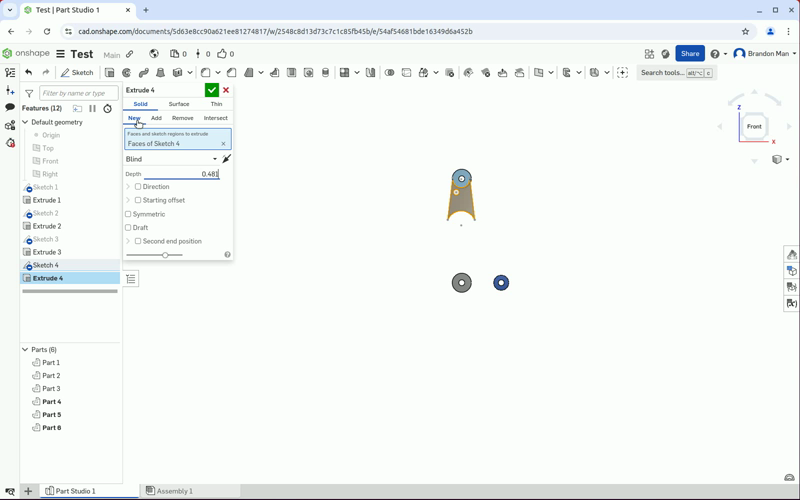
key(enter)
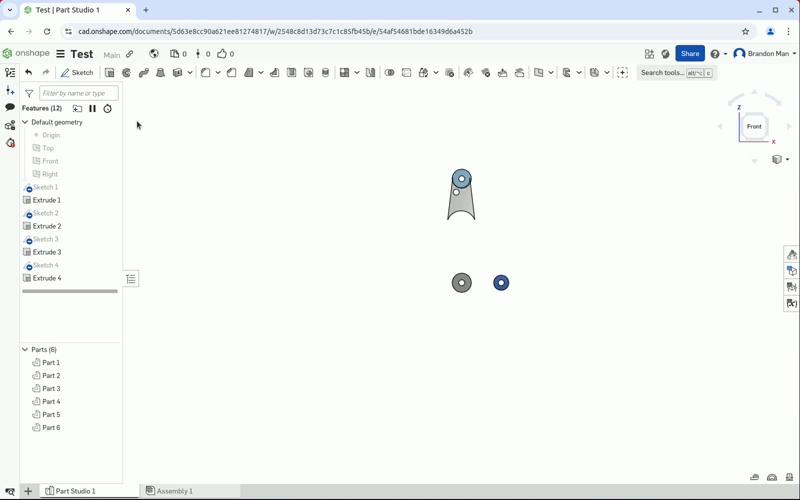
key(shift+h)
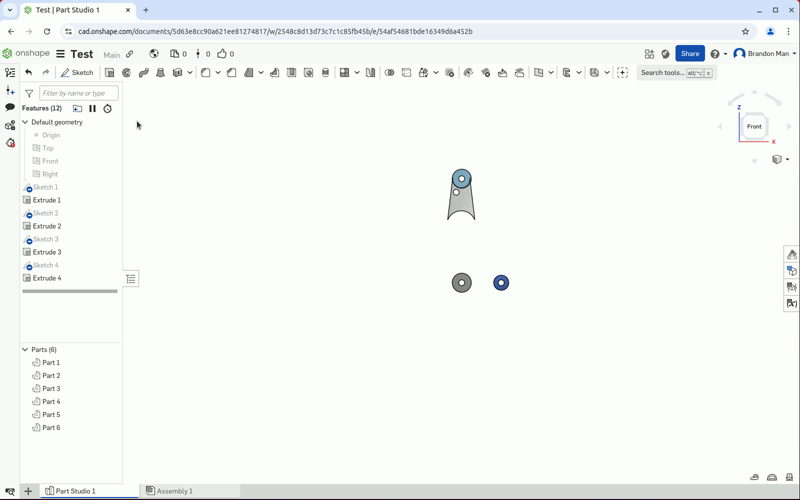
key(shift+h)
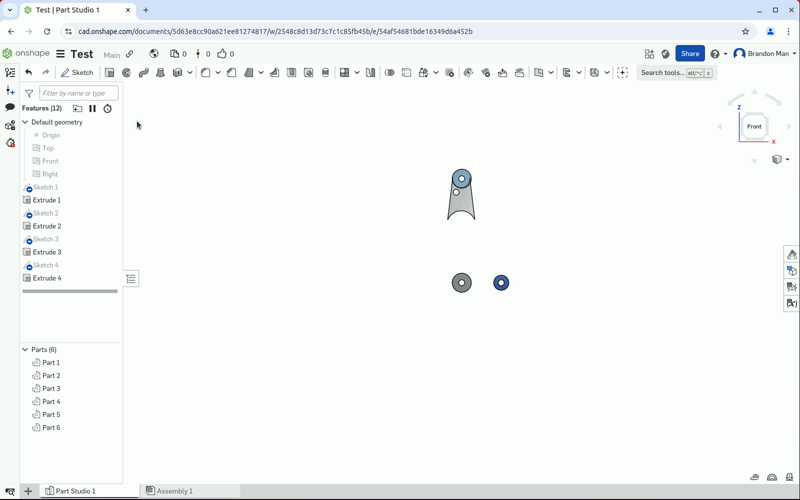
mouse_move(73, 189)
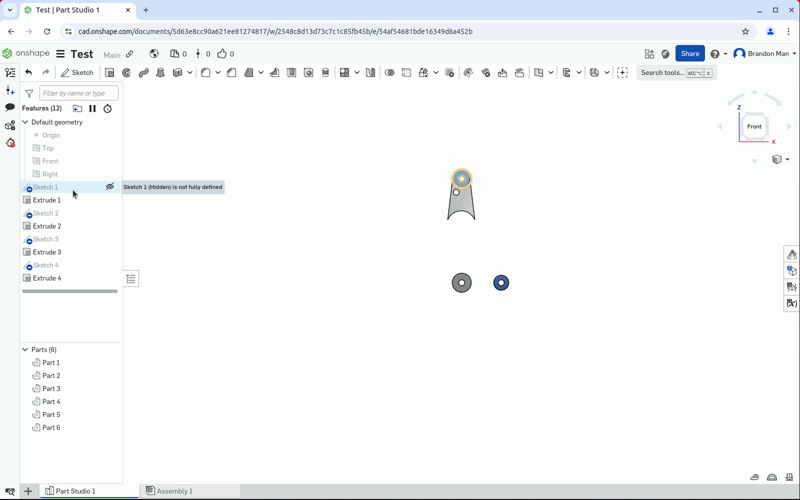
click(73, 189)
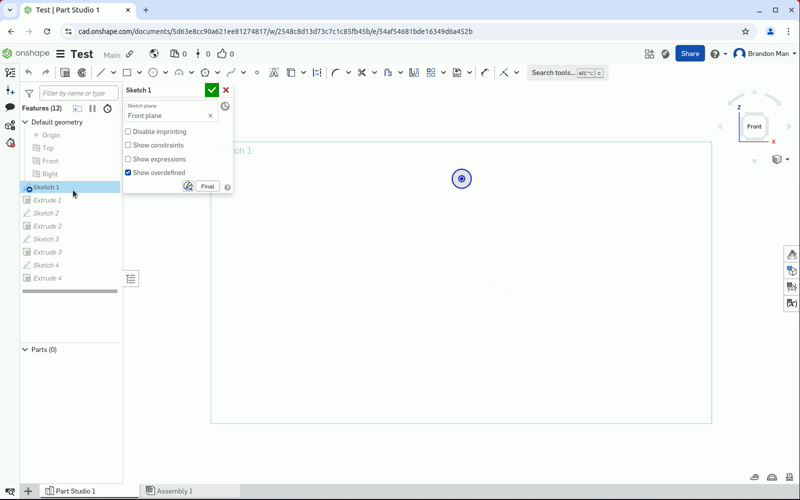
mouse_move(229, 92)
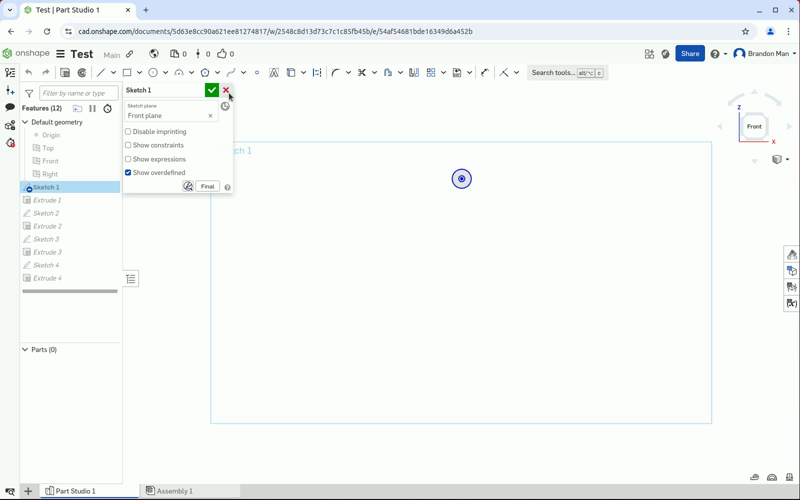
click(229, 92)
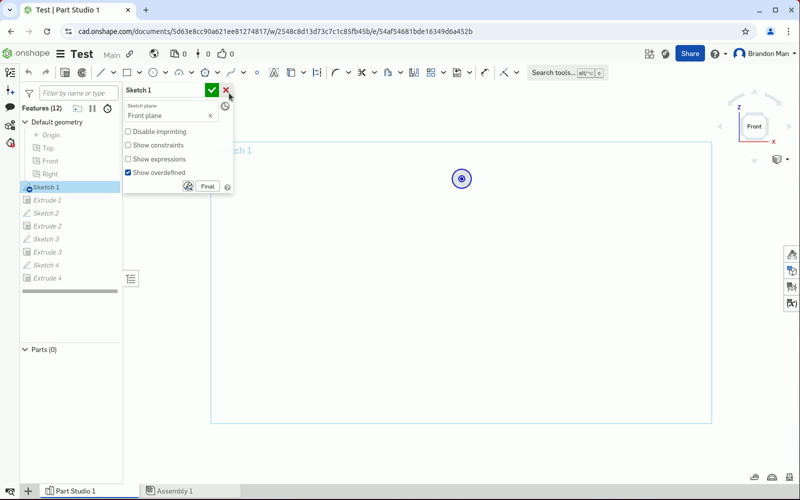
key(shift+s)
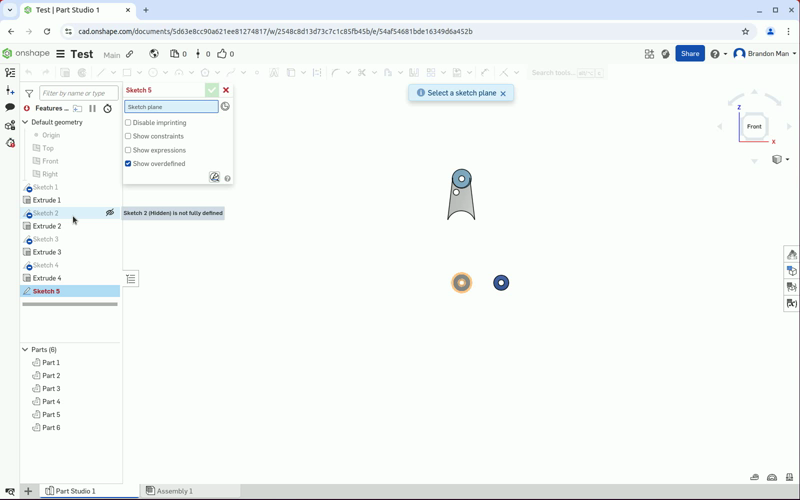
scroll(3)
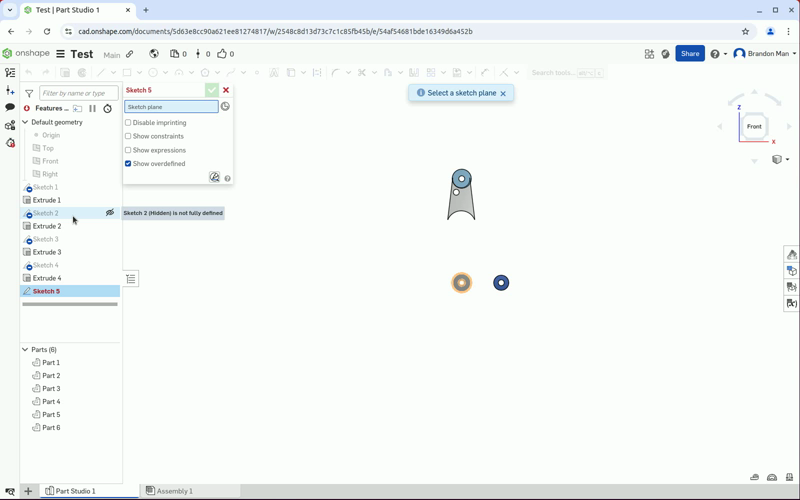
mouse_move(73, 163)
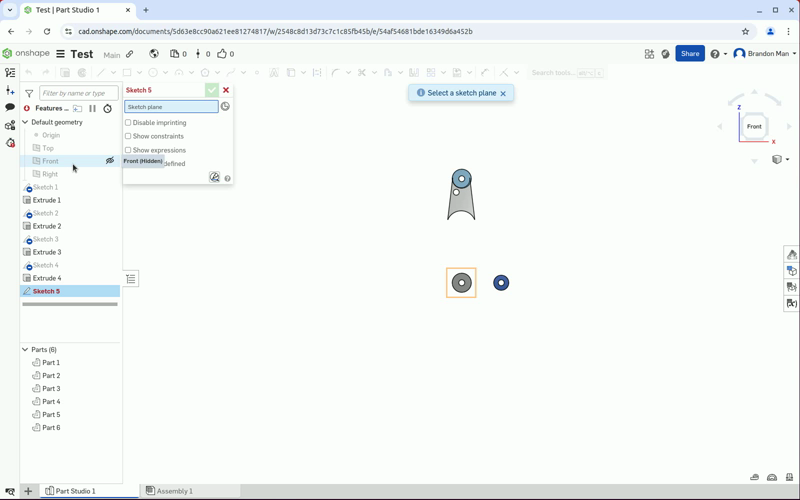
click(73, 163)
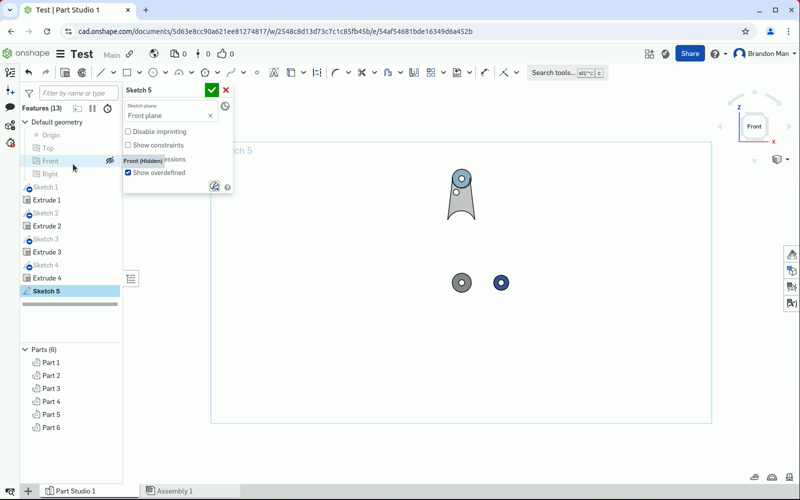
mouse_move(73, 352)
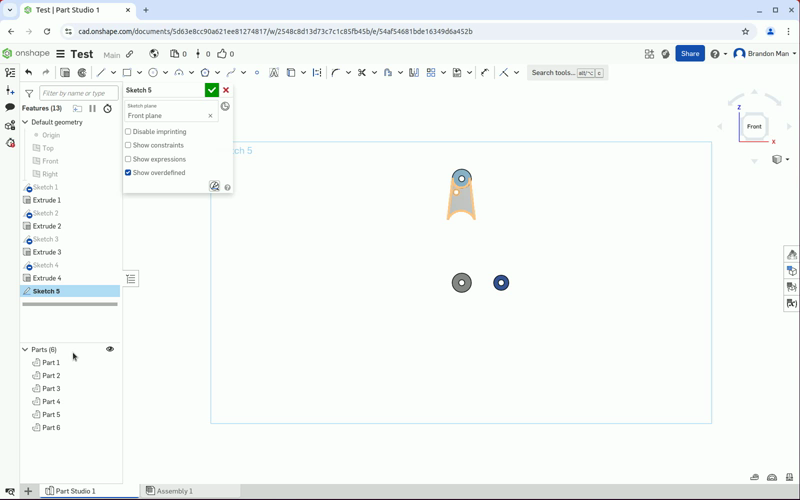
key(y)
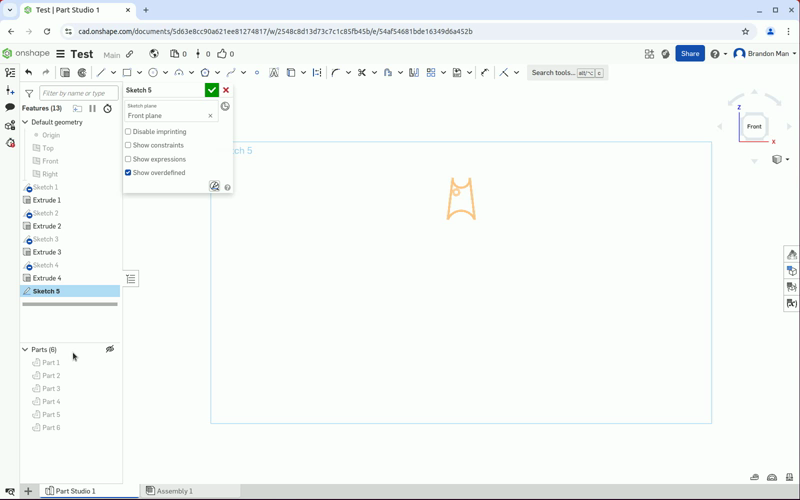
key(c)
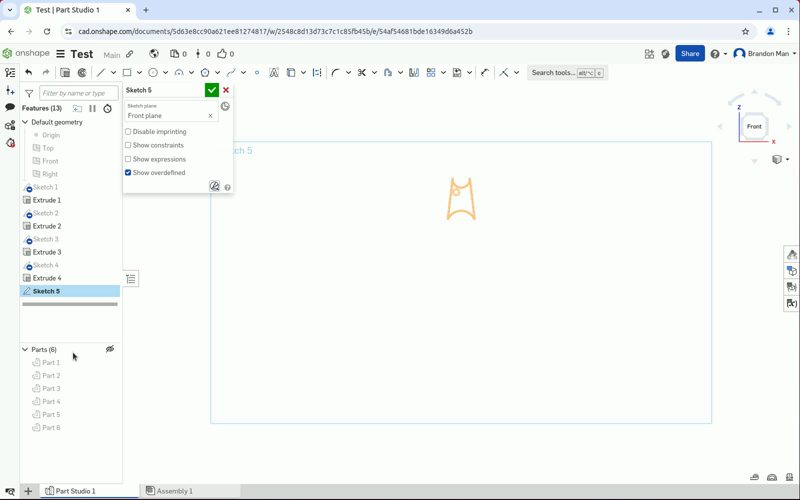
key_down(shift)
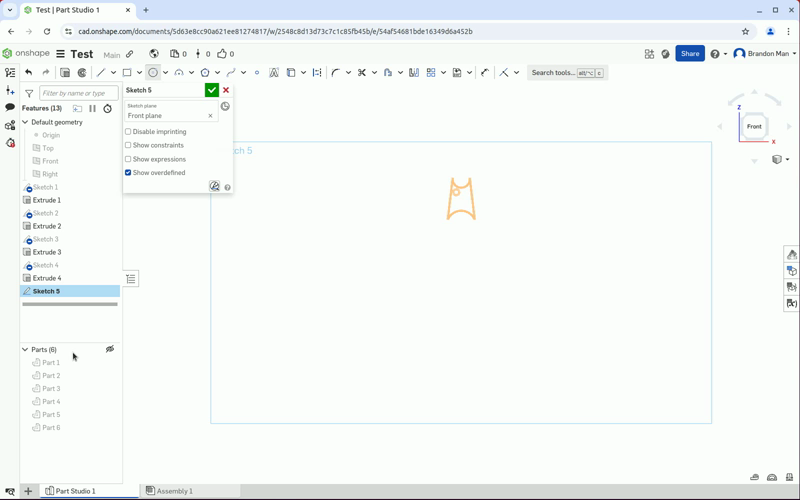
mouse_move(461, 225)
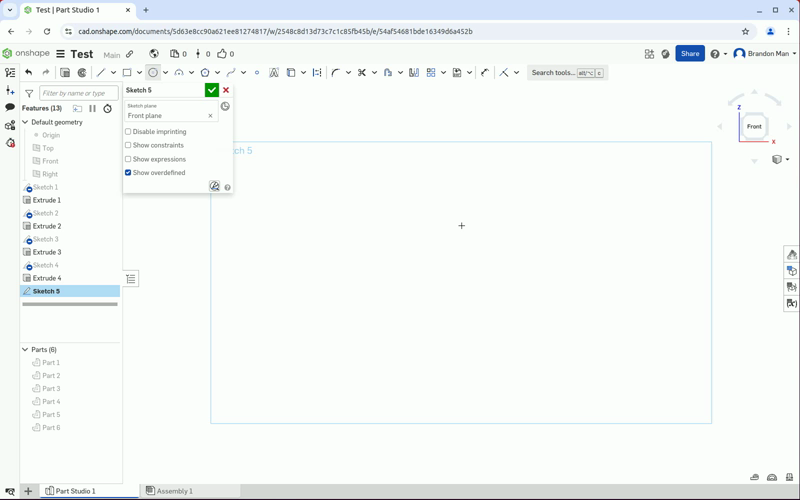
click(461, 225)
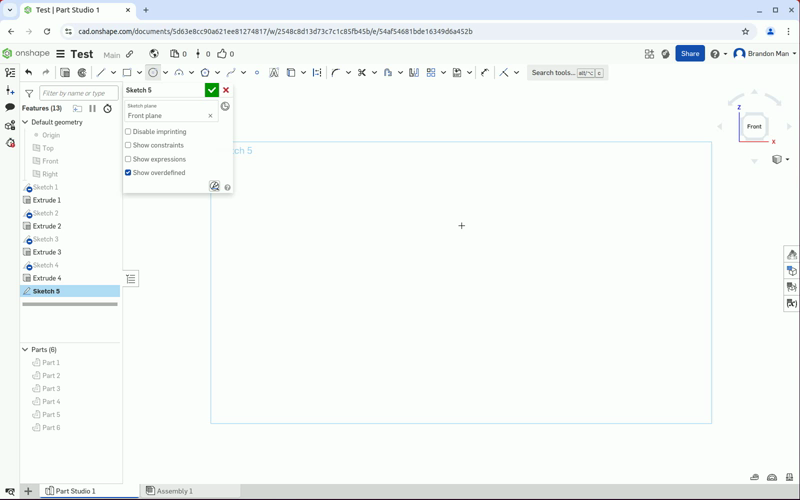
key_up(shift)
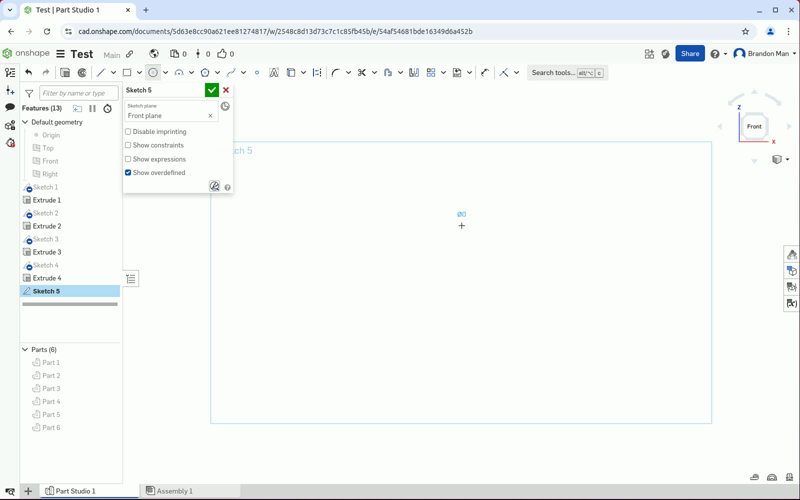
mouse_move(477, 225)
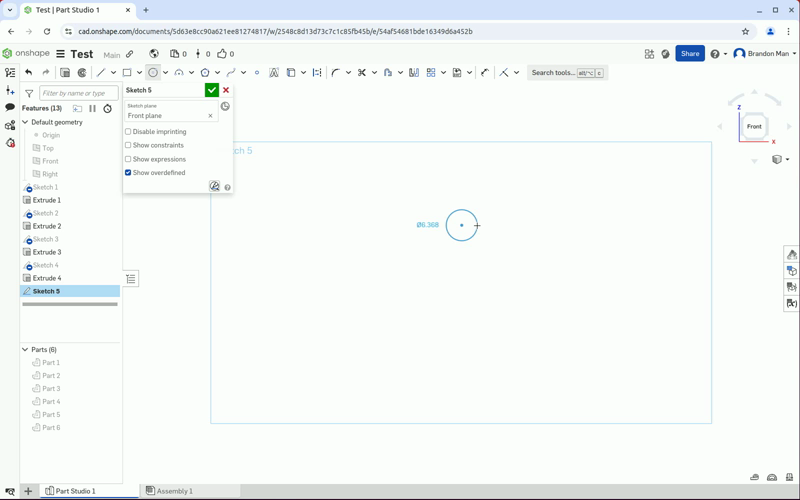
click(477, 225)
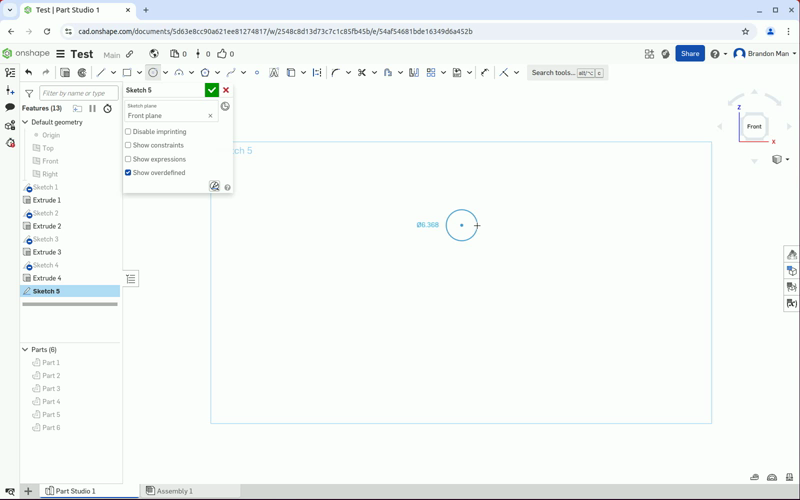
key(esc)
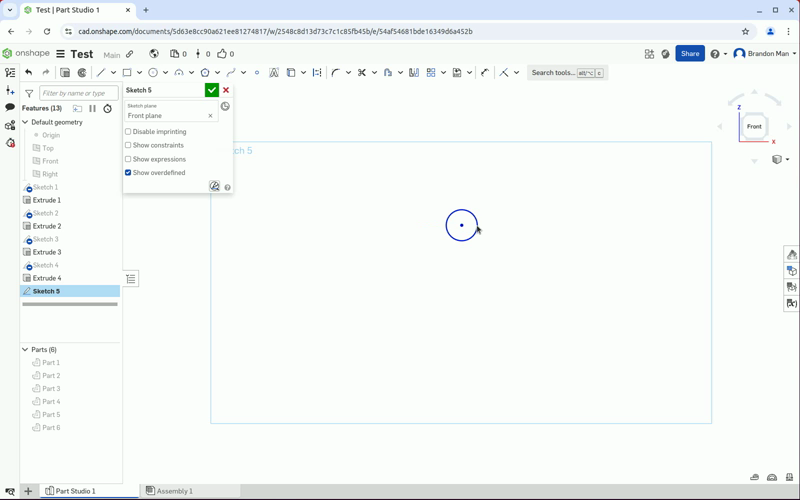
key(c)
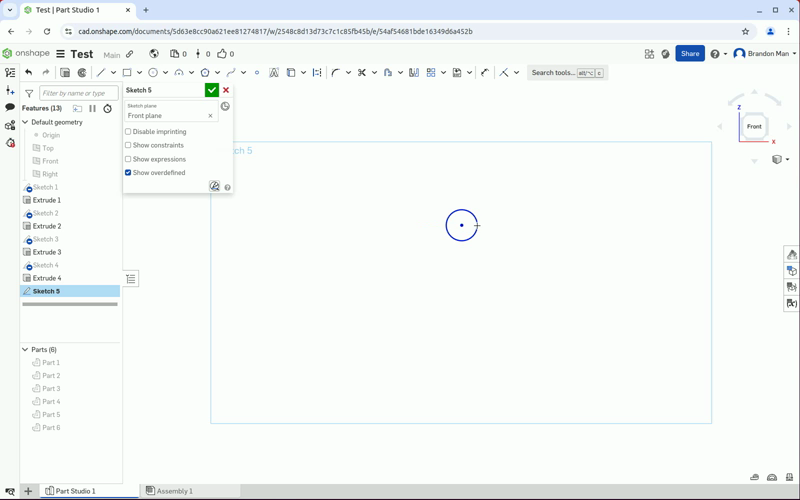
key_down(shift)
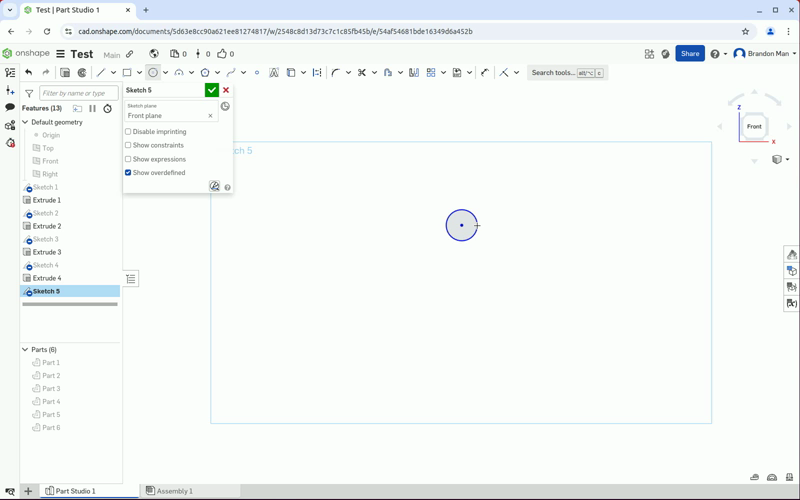
mouse_move(461, 225)
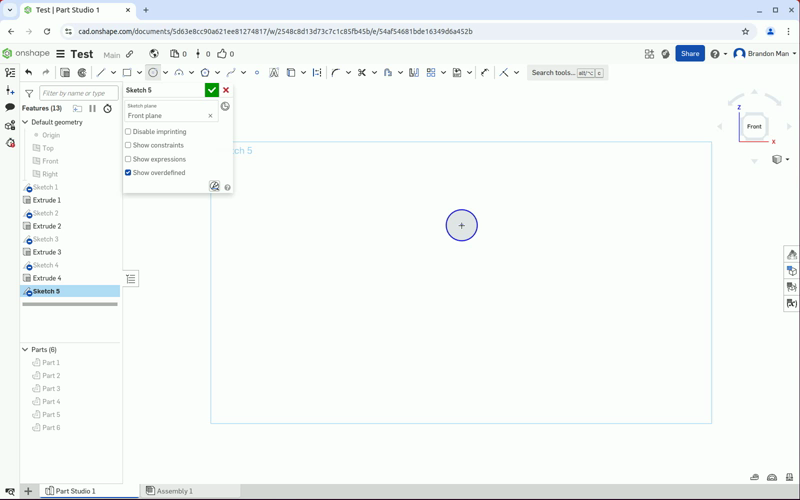
click(461, 225)
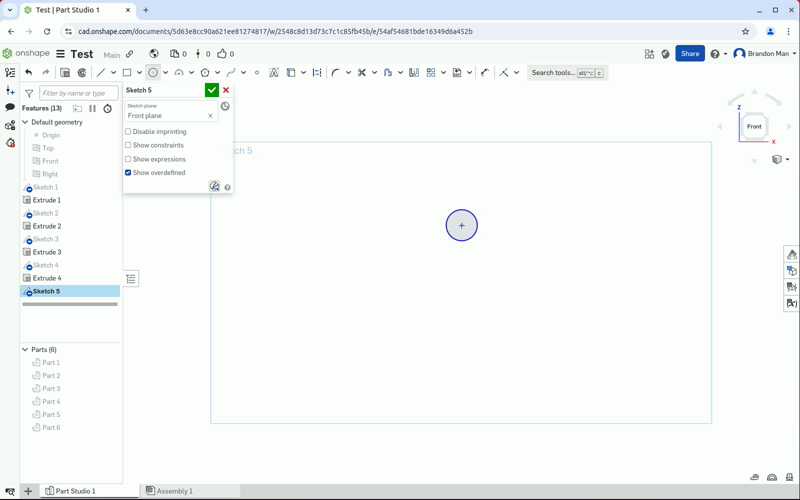
key_up(shift)
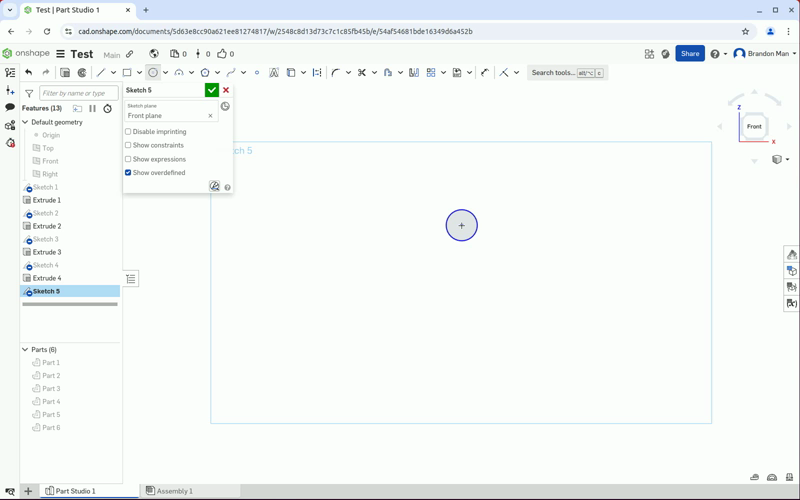
mouse_move(465, 225)
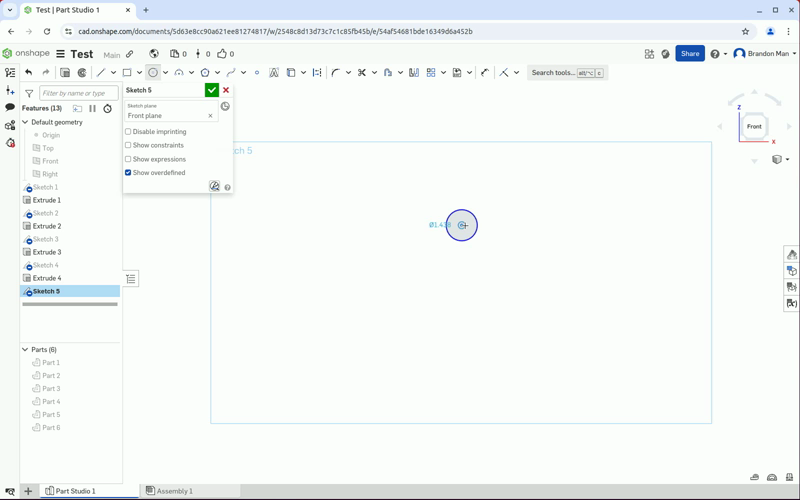
scroll(6)
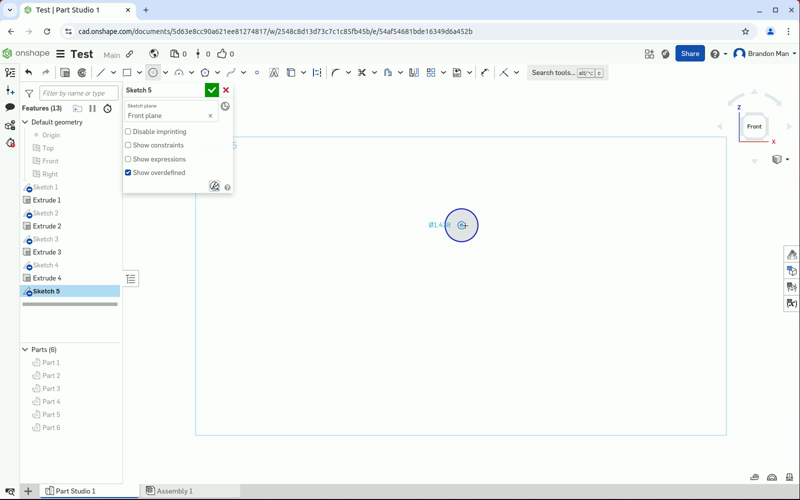
scroll(6)
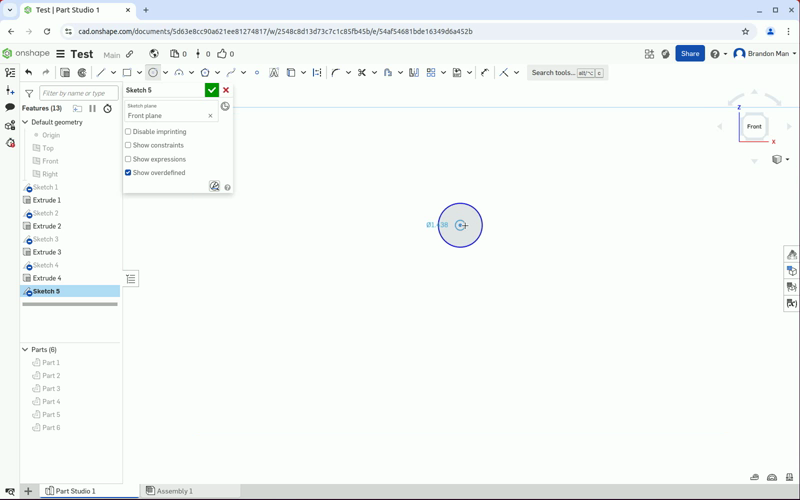
scroll(6)
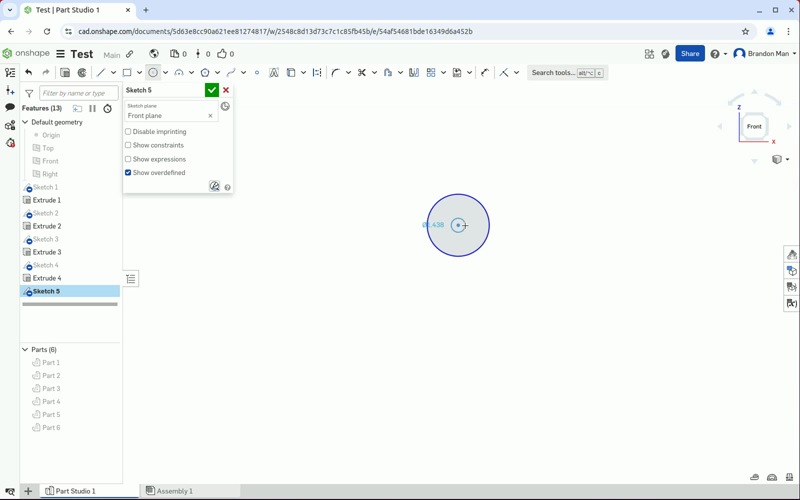
scroll(6)
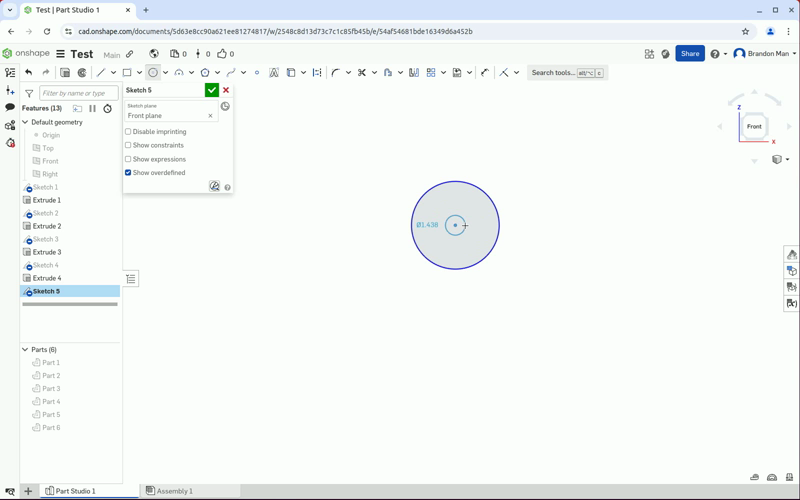
scroll(6)
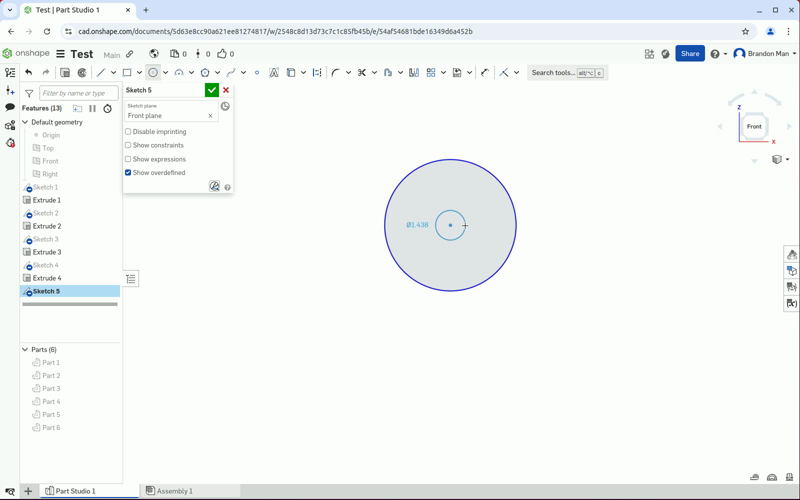
scroll(6)
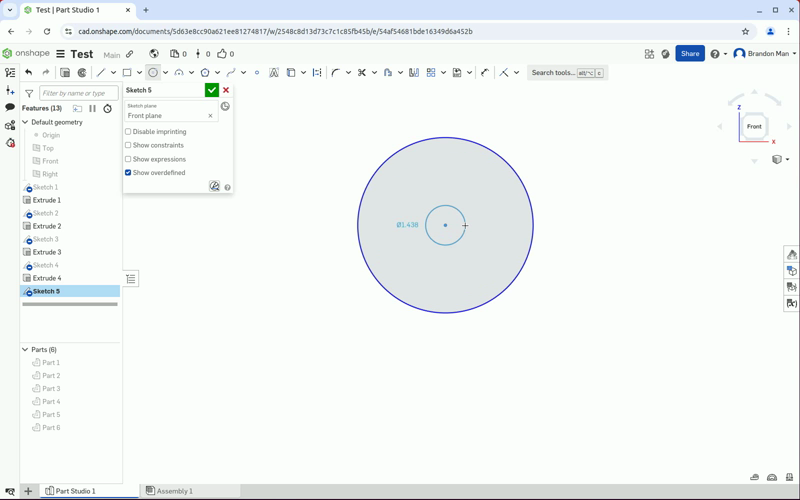
scroll(6)
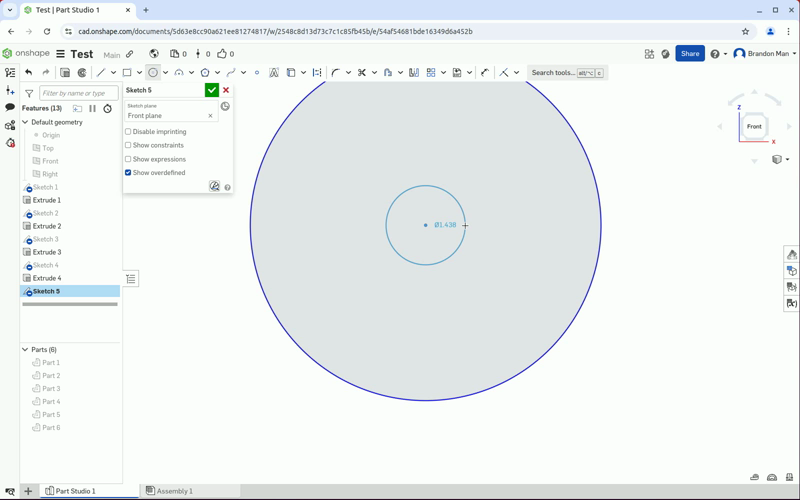
click(465, 225)
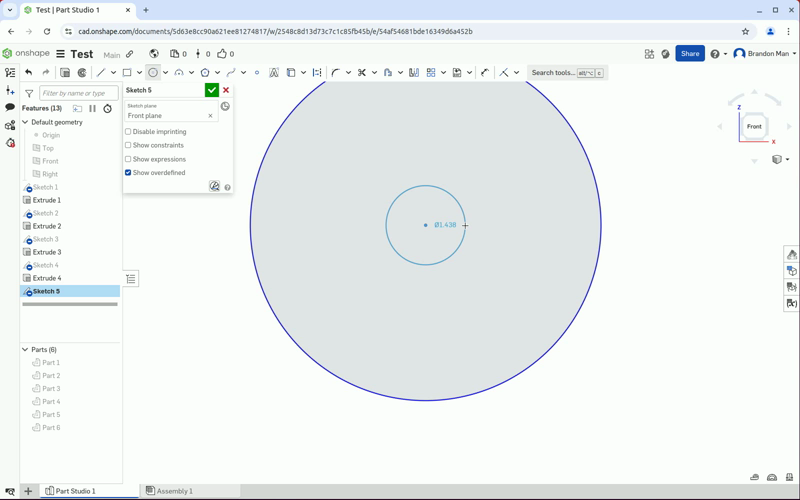
scroll(-6)
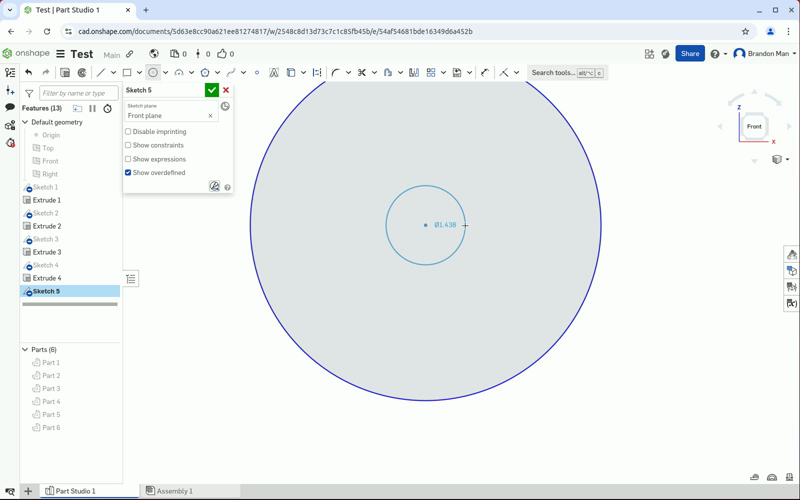
scroll(-6)
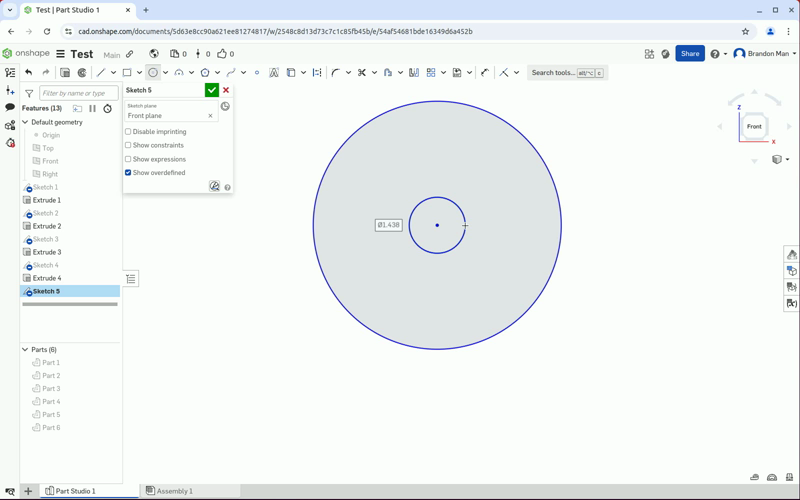
scroll(-6)
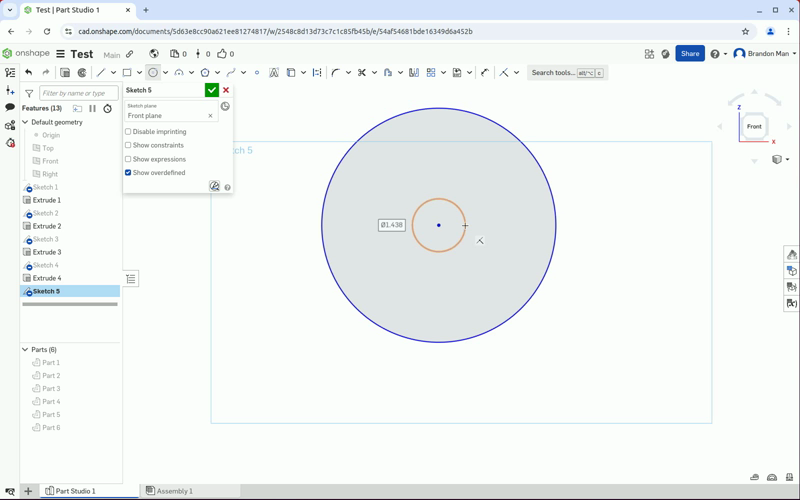
scroll(-6)
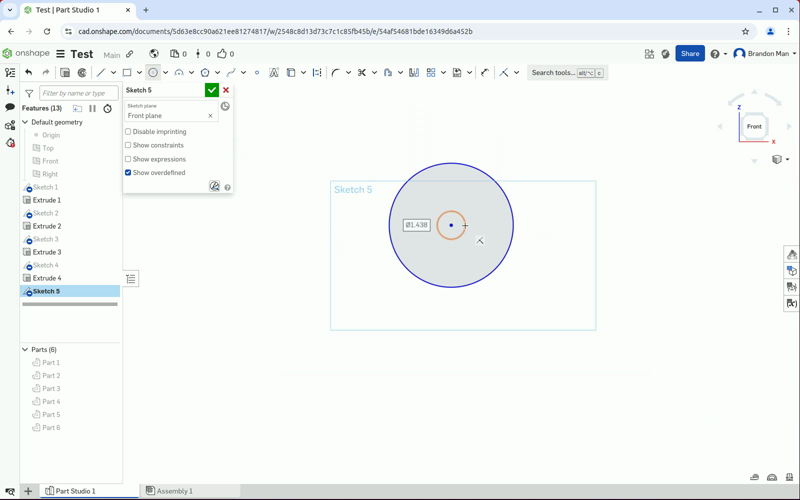
scroll(-6)
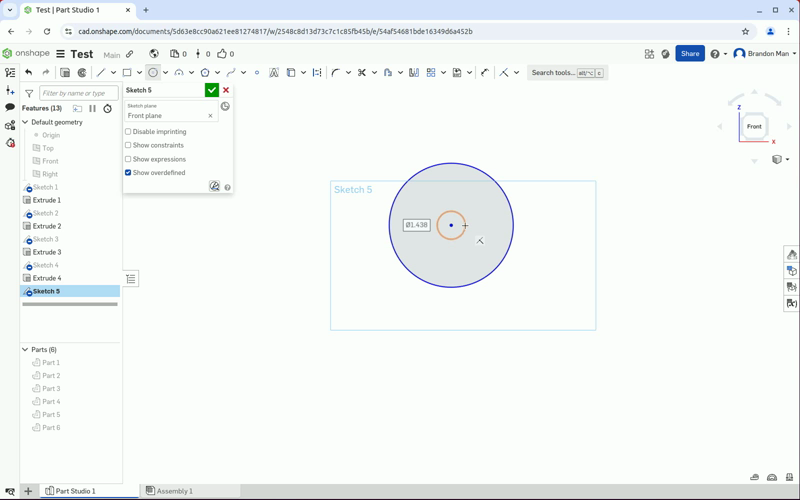
scroll(-6)
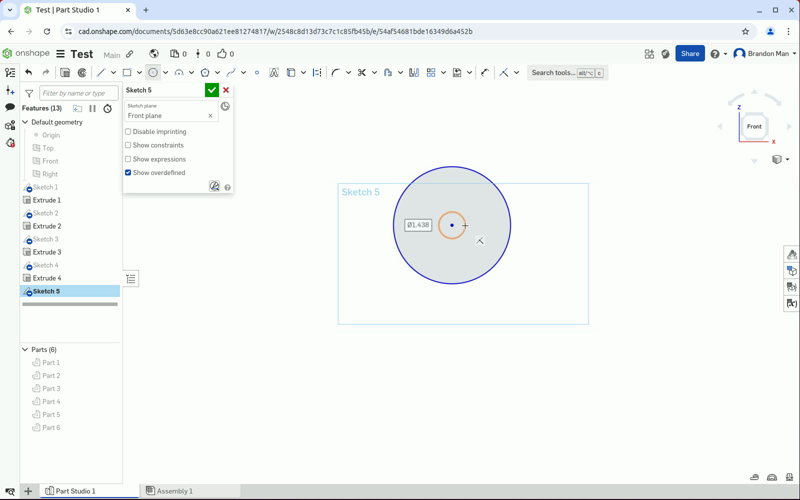
scroll(-6)
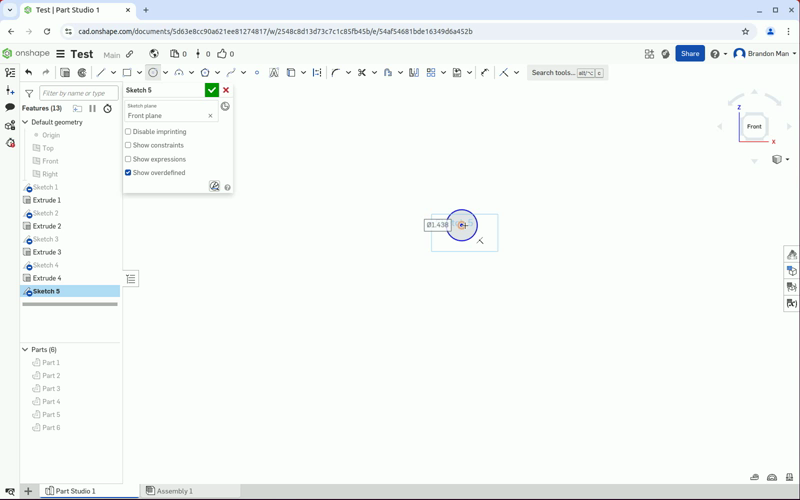
key(esc)
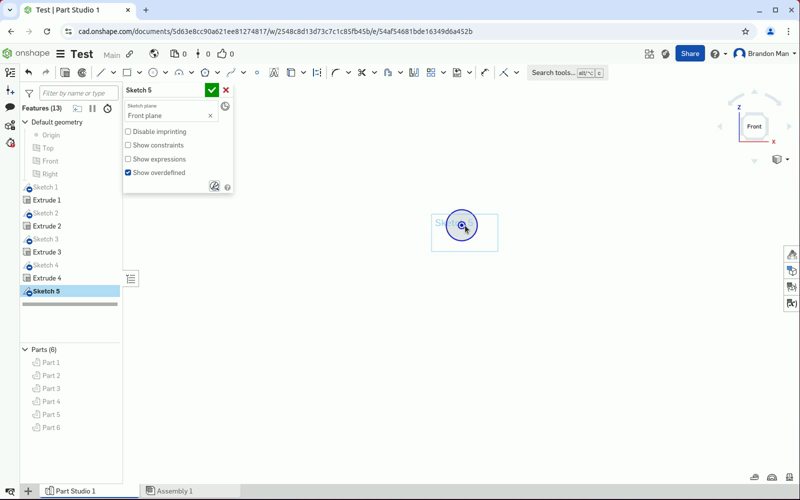
mouse_move(454, 216)
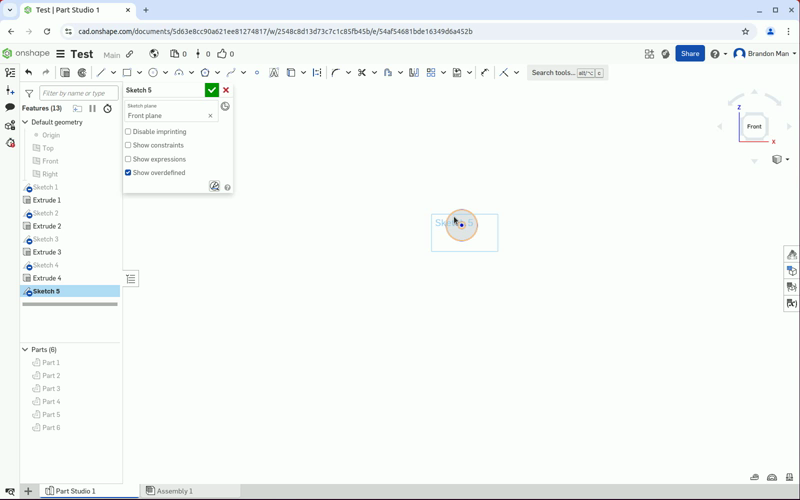
scroll(6)
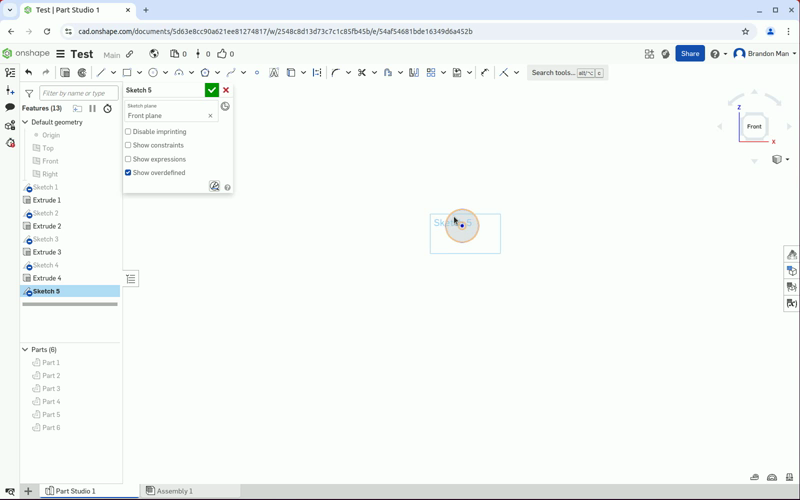
scroll(6)
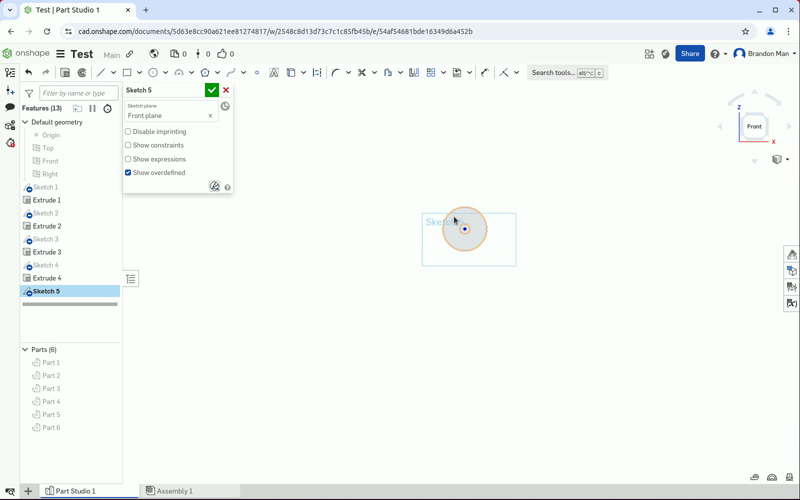
scroll(6)
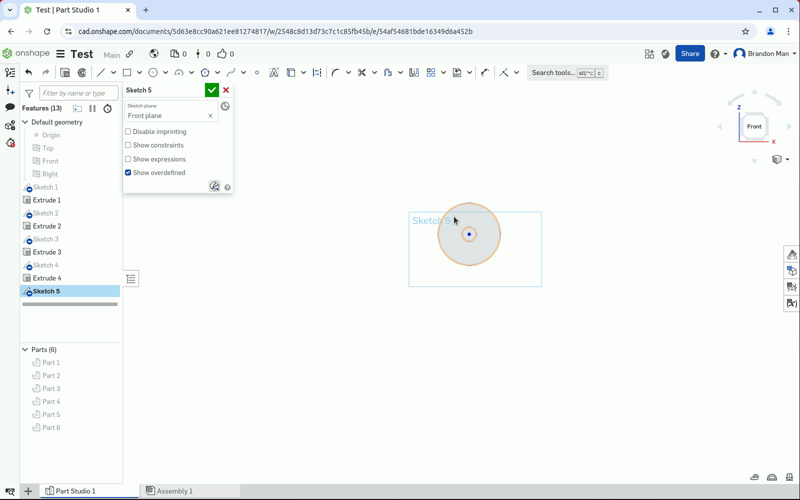
scroll(6)
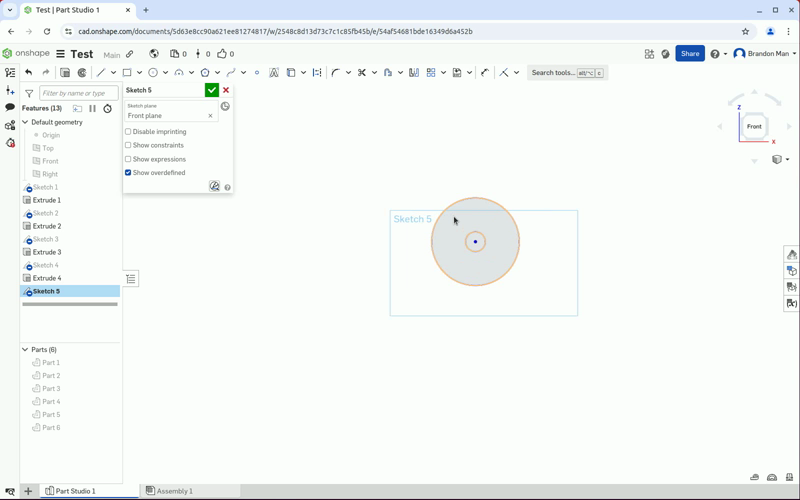
scroll(6)
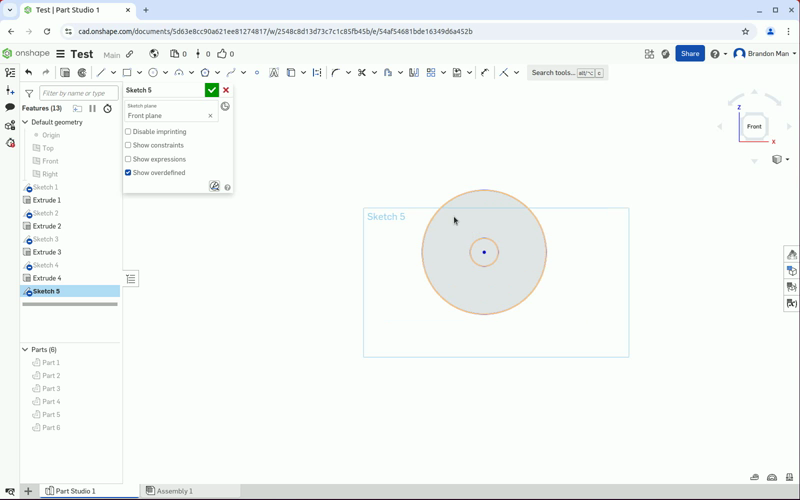
scroll(6)
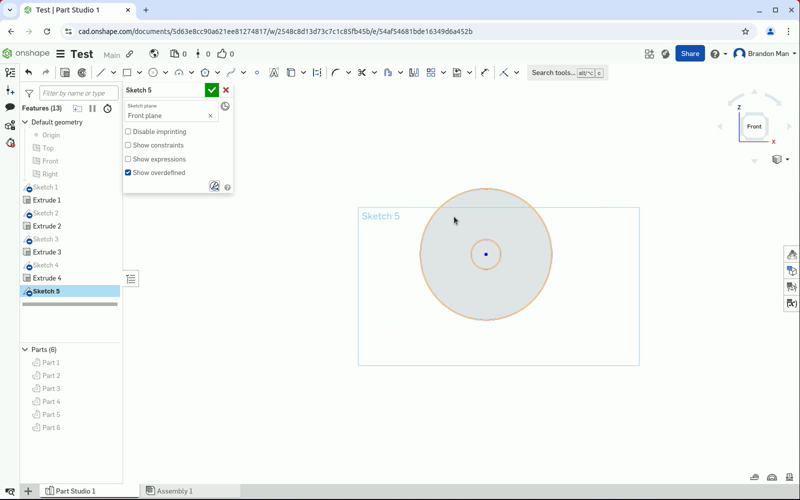
scroll(6)
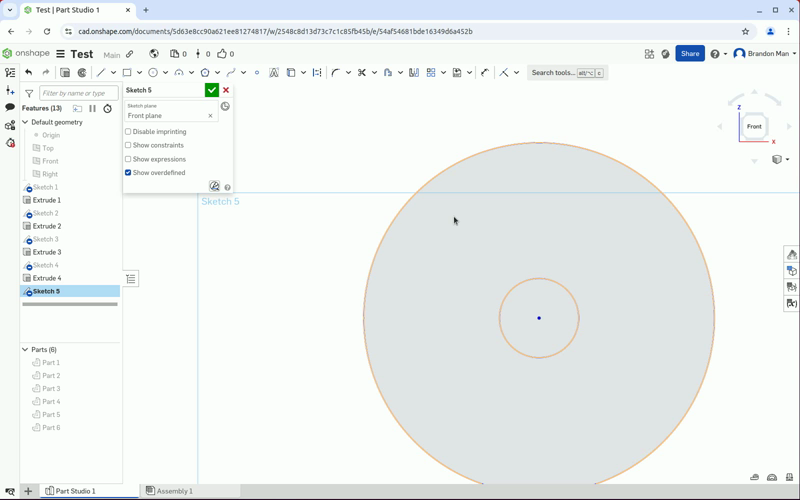
click(454, 216)
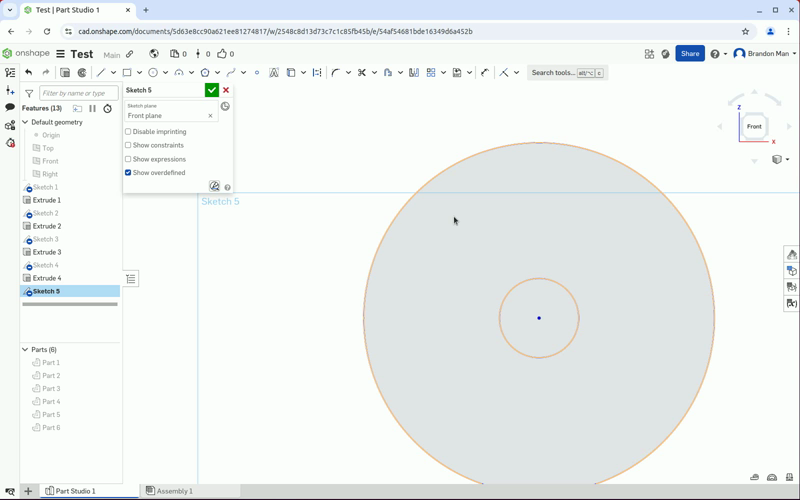
scroll(-6)
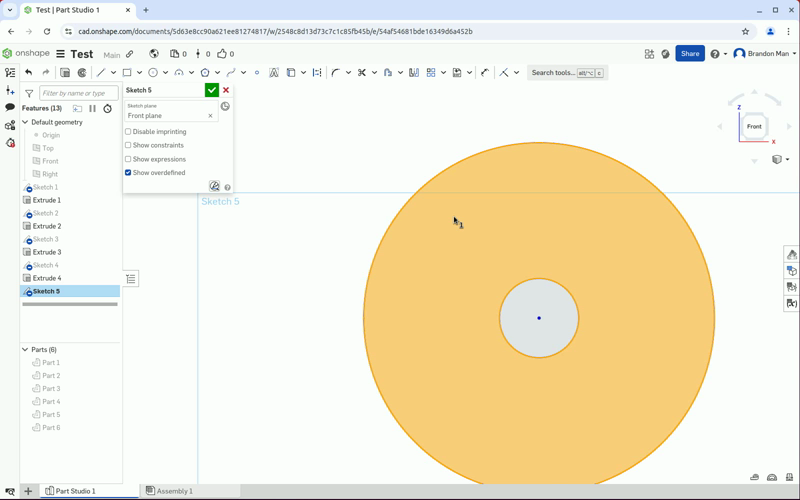
scroll(-6)
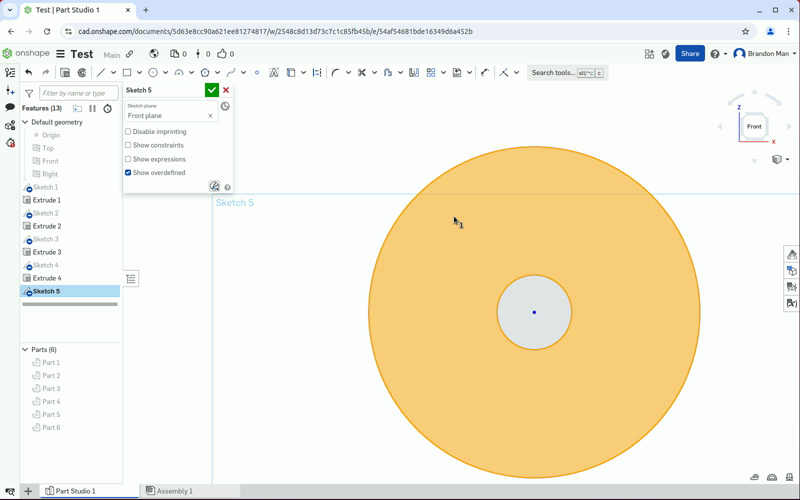
scroll(-6)
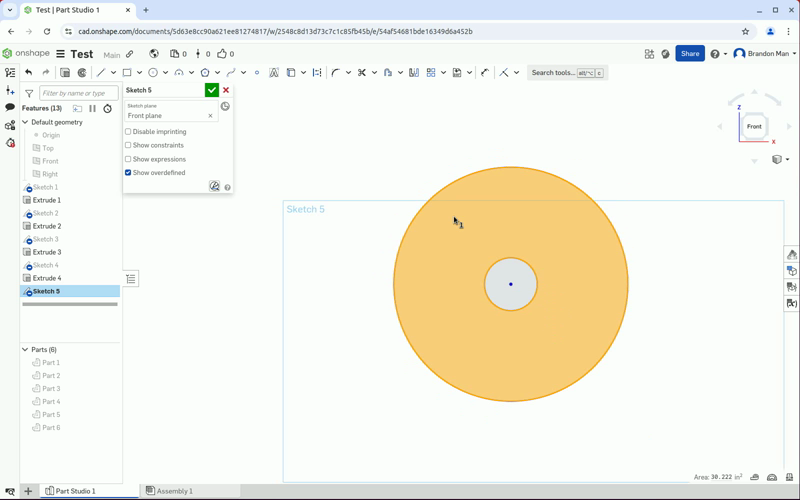
scroll(-6)
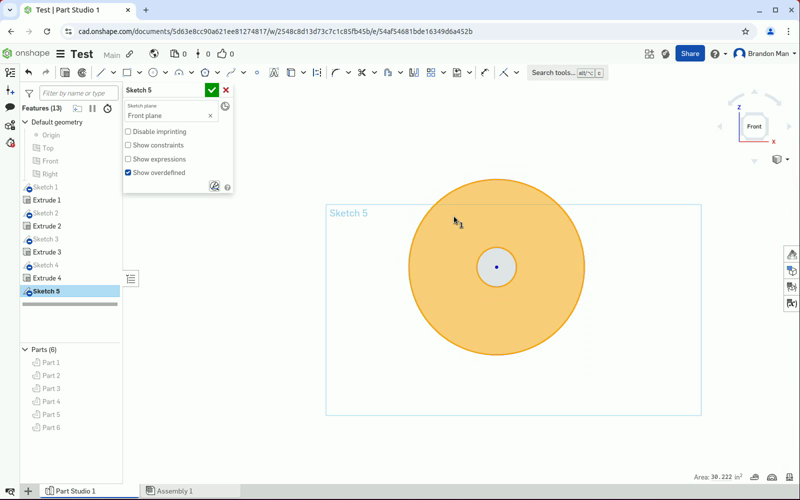
scroll(-6)
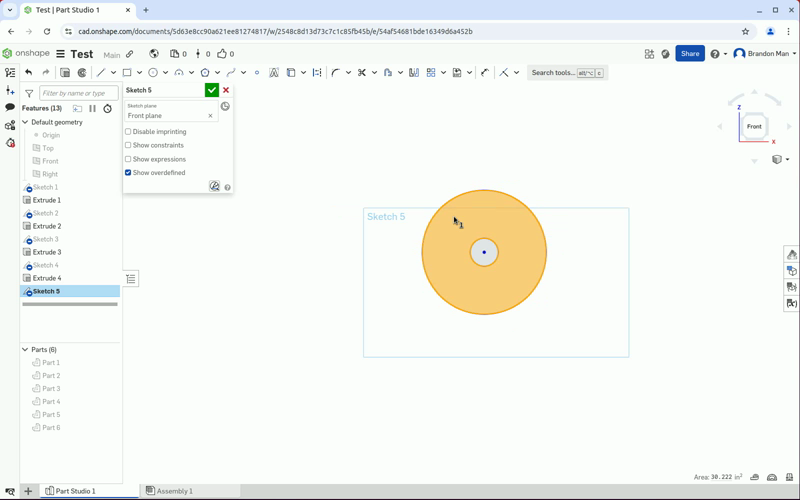
scroll(-6)
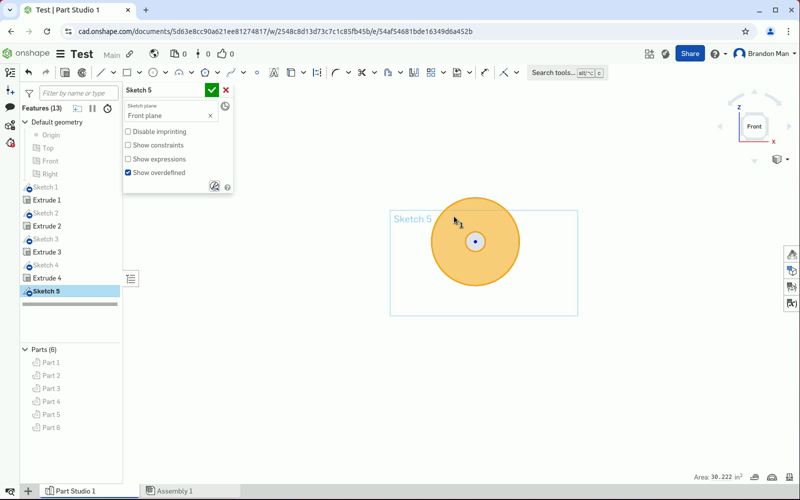
scroll(-6)
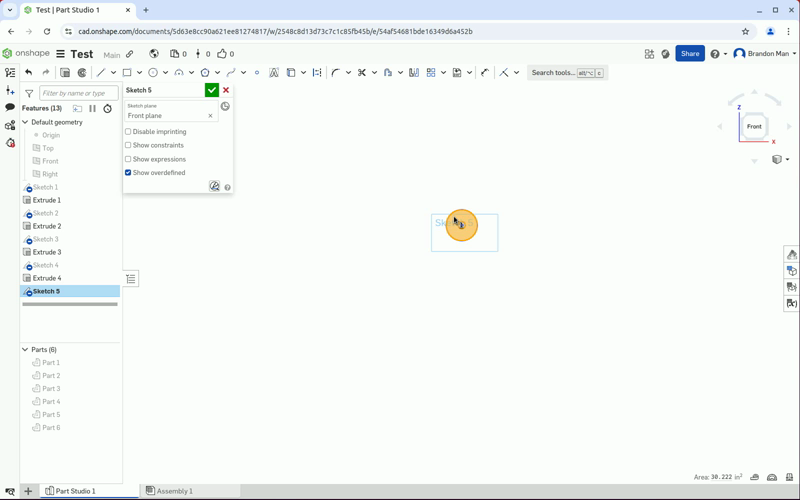
mouse_move(73, 352)
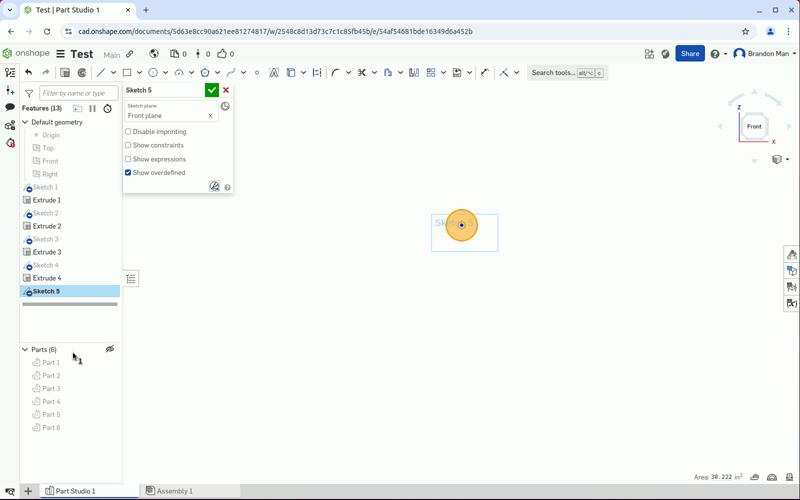
key(shift+y)
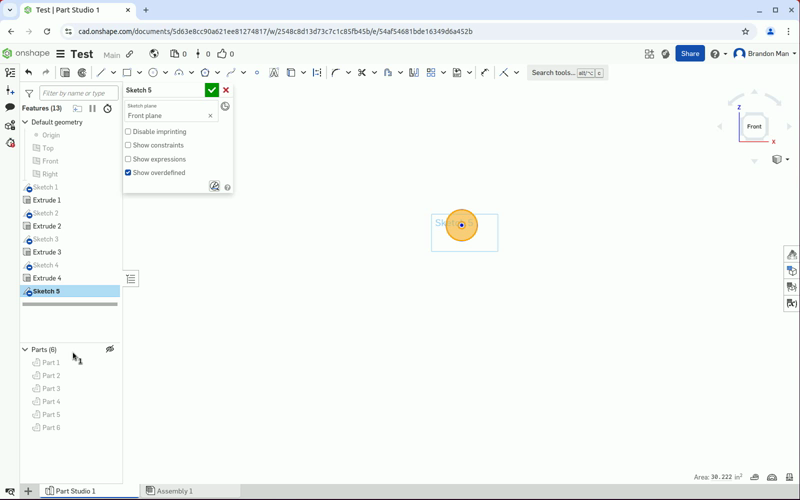
key(shift+e)
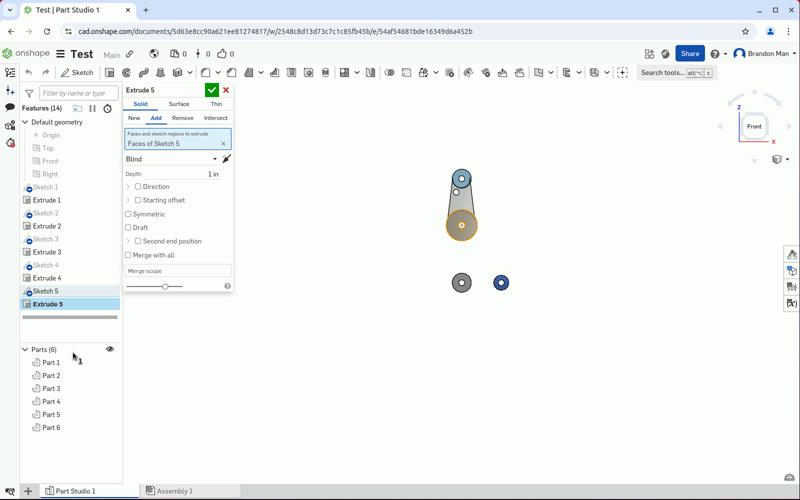
mouse_move(143, 106)
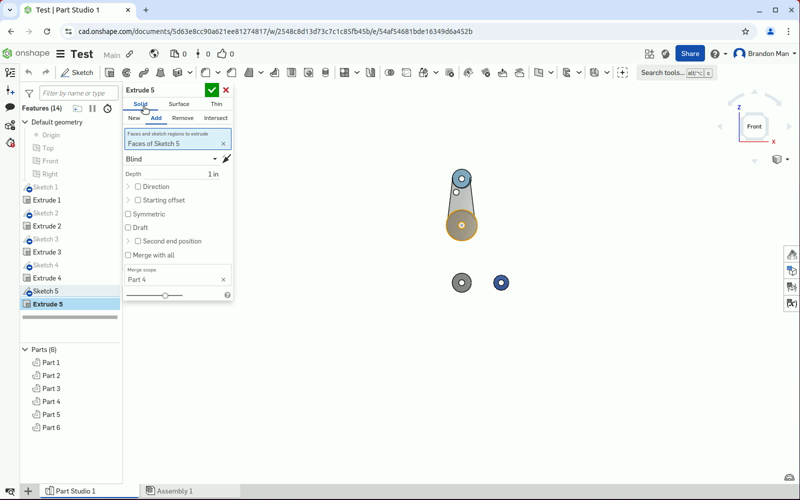
click(143, 106)
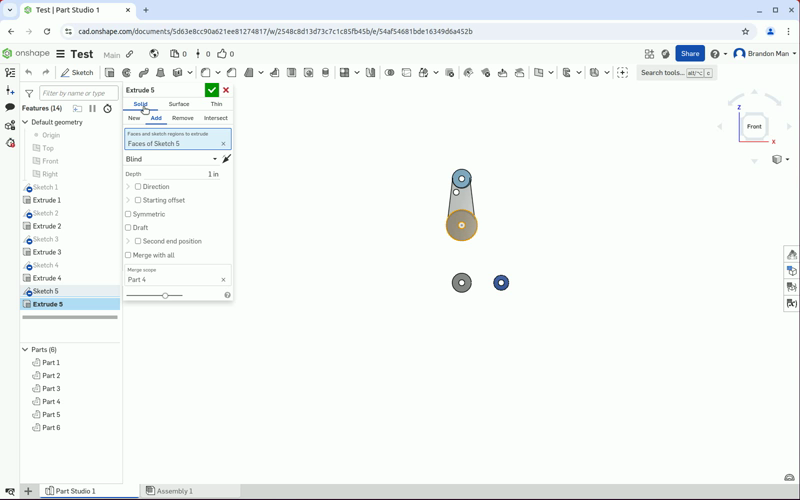
mouse_move(137, 120)
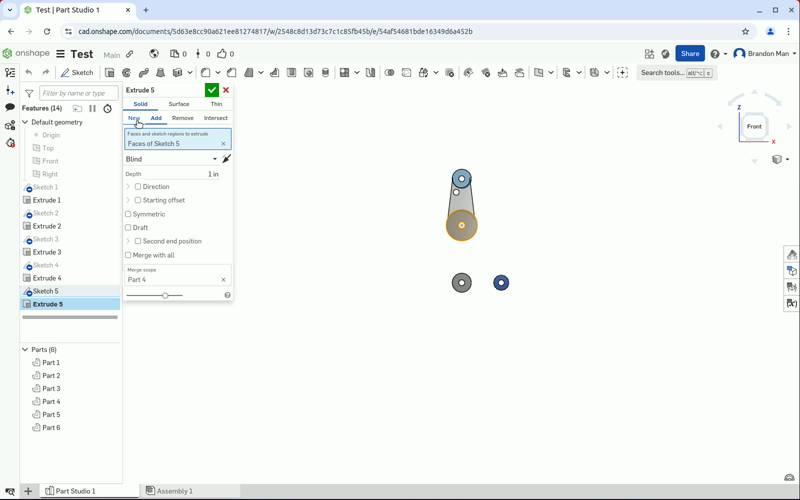
click(137, 120)
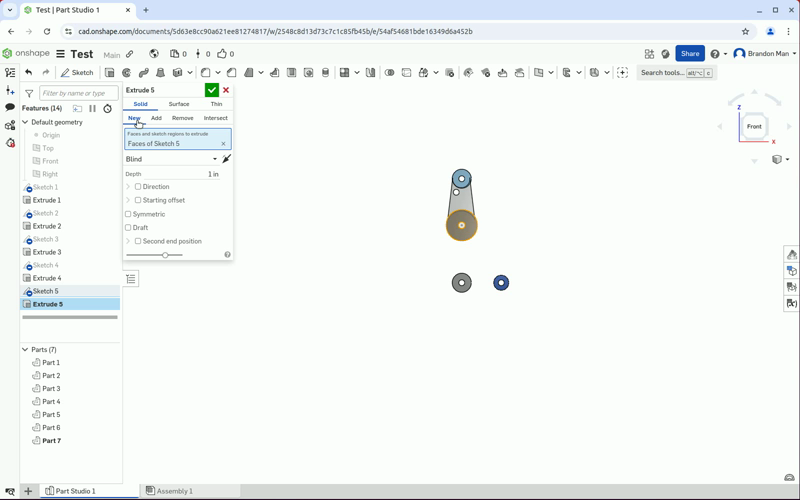
key(tab, 4)
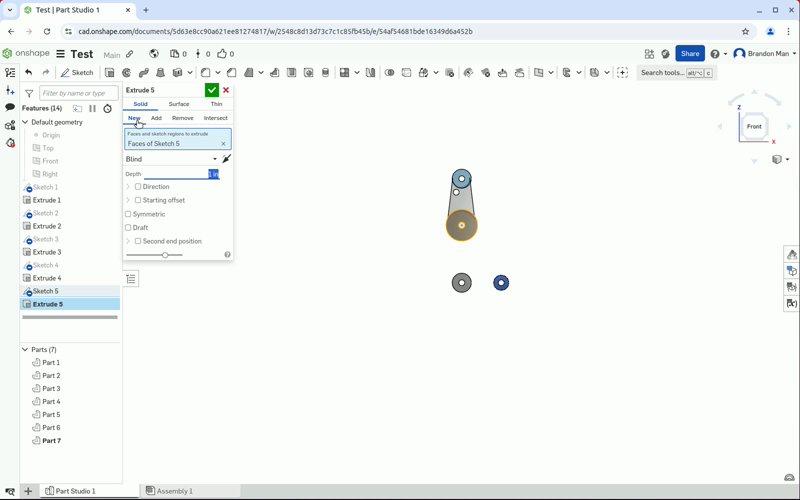
text(0.481)
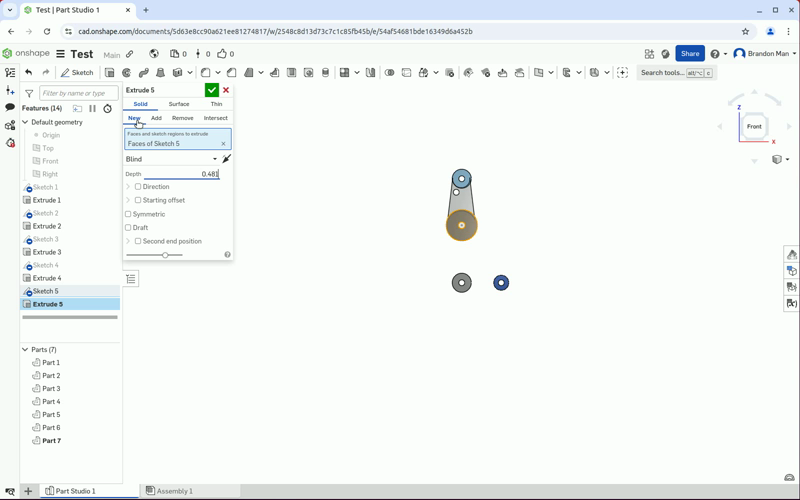
key(enter)
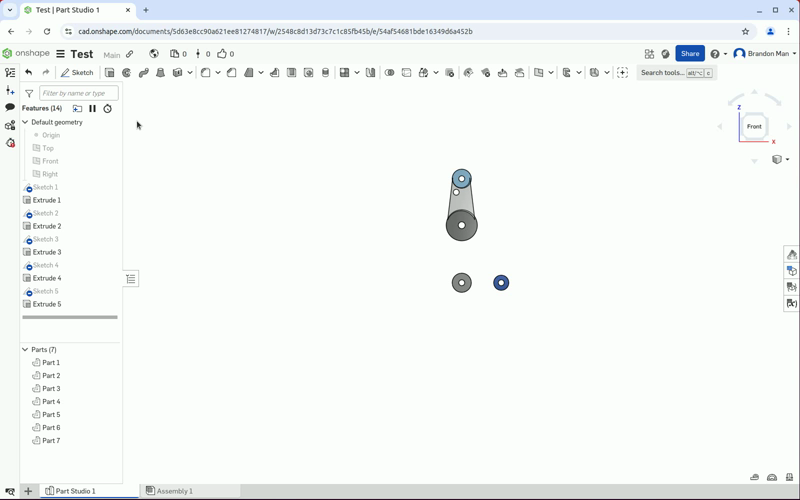
key(shift+h)
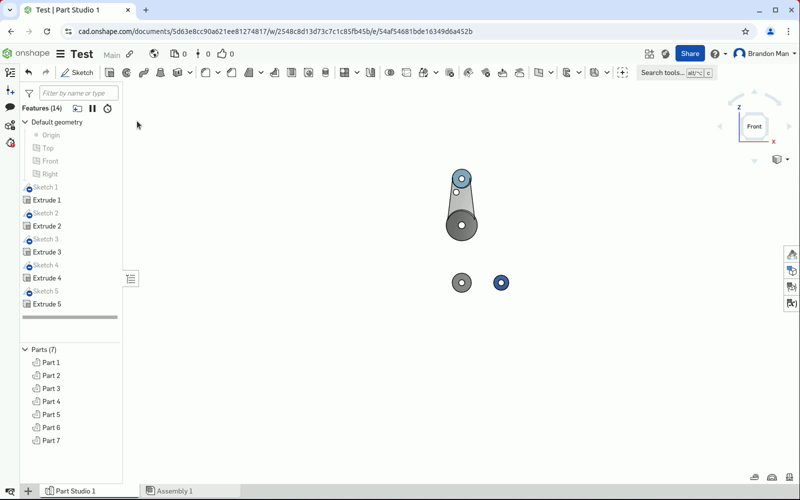
key(shift+h)
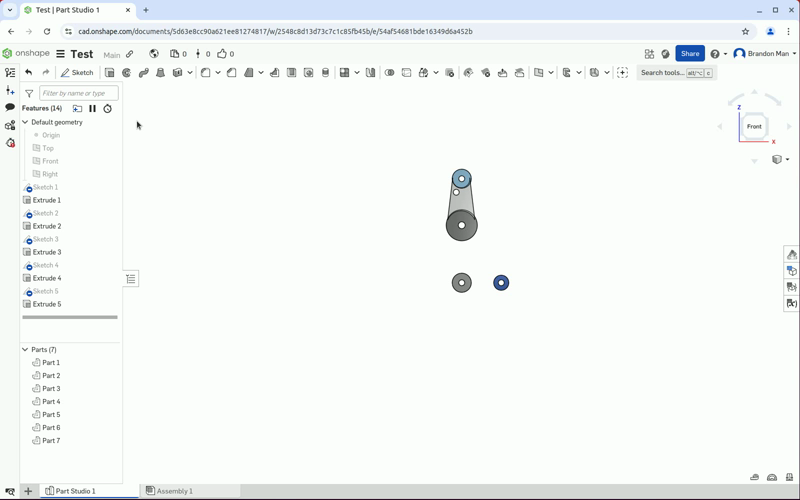
mouse_move(73, 189)
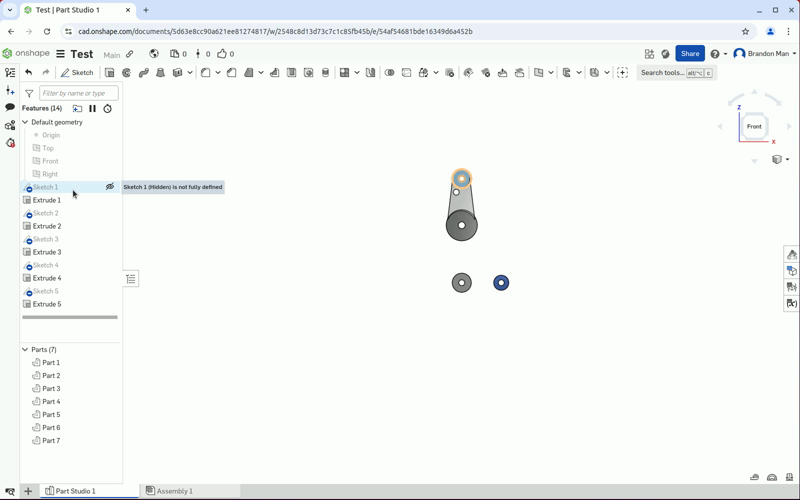
click(73, 189)
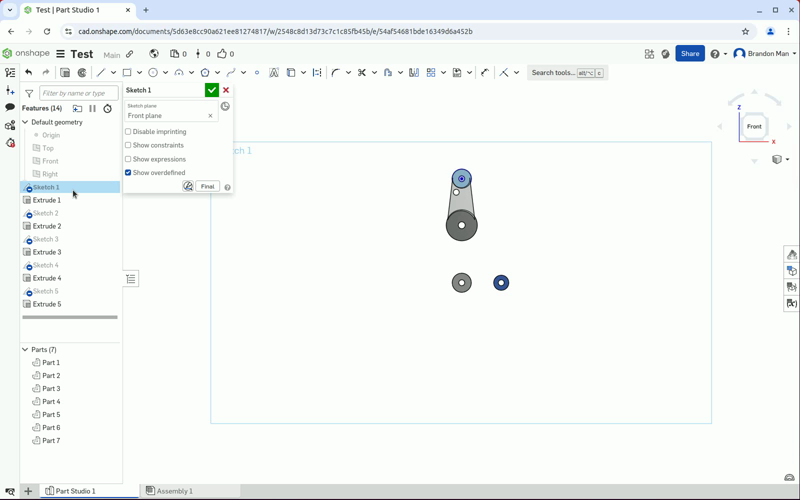
mouse_move(229, 92)
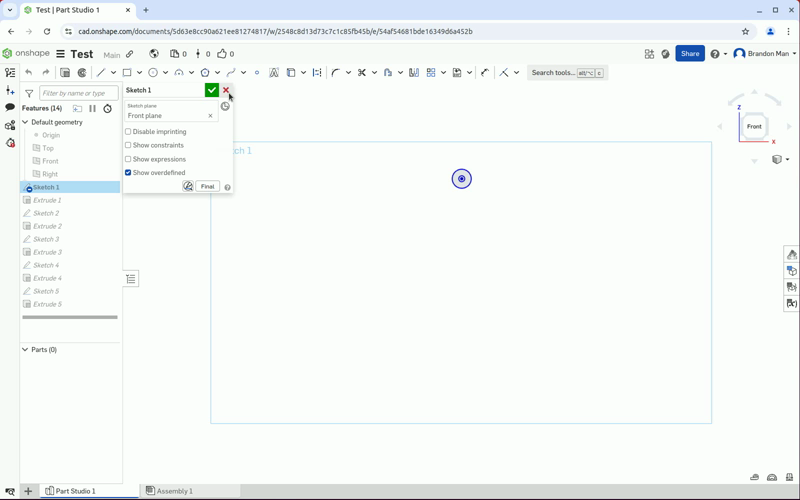
click(229, 92)
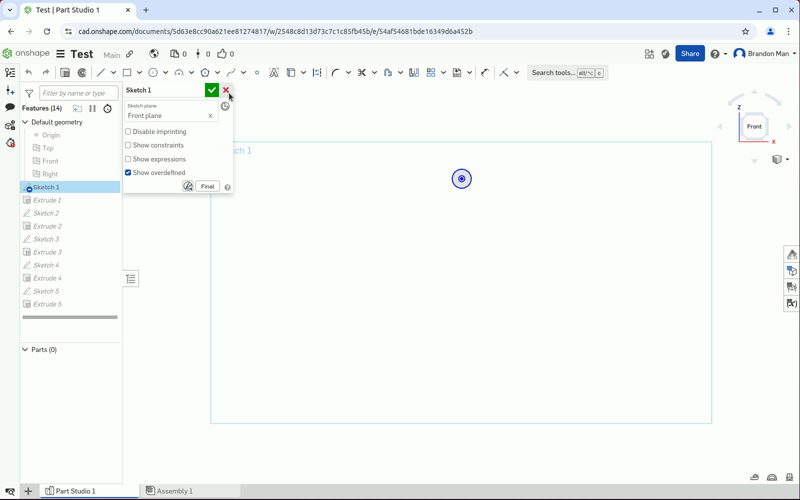
key(shift+s)
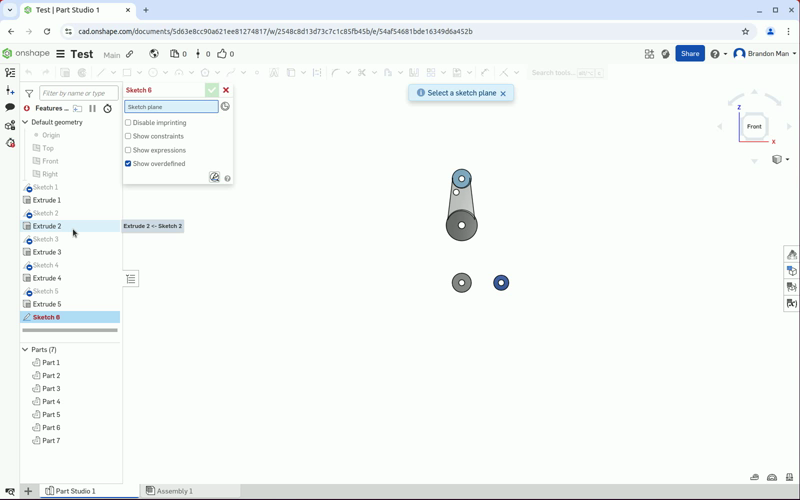
scroll(3)
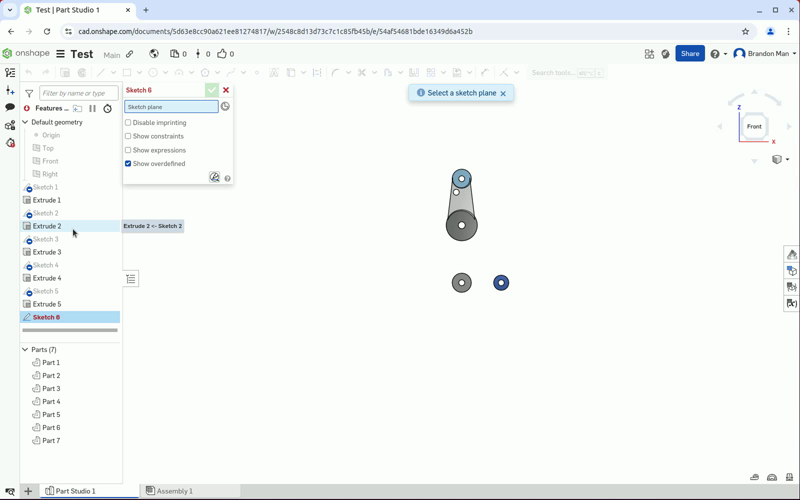
mouse_move(73, 163)
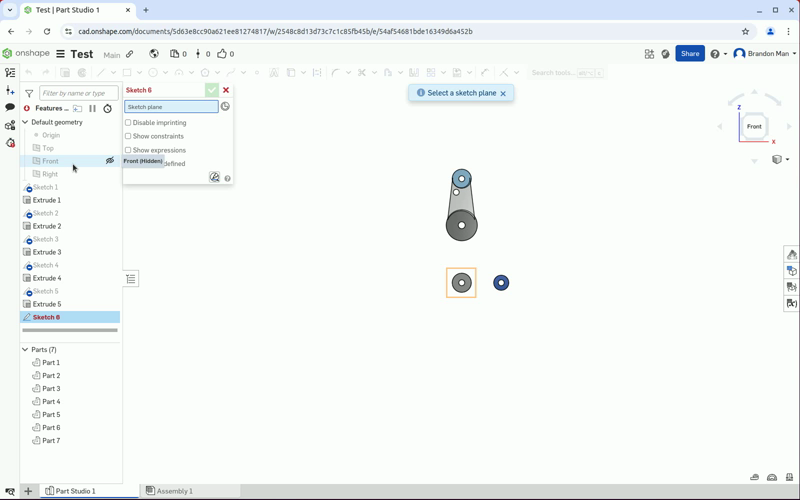
click(73, 163)
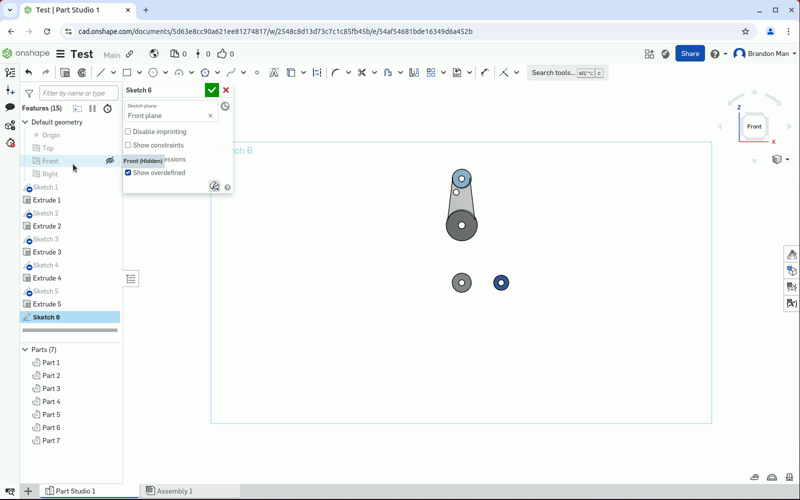
mouse_move(73, 352)
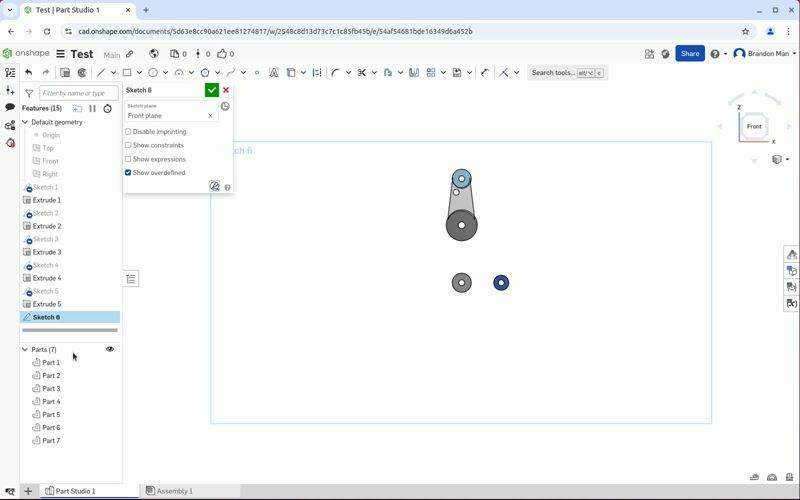
key(y)
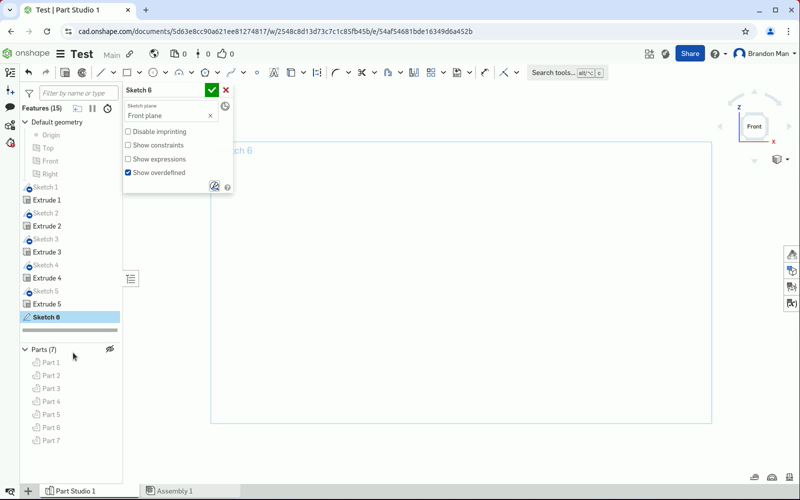
key(l)
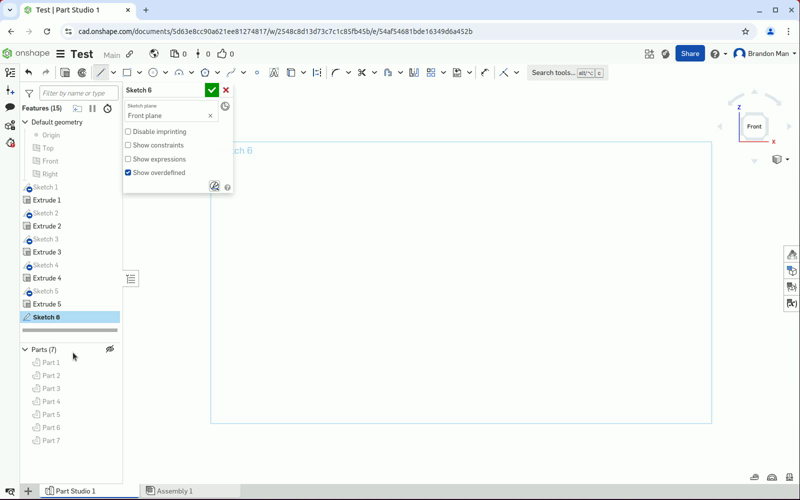
key_down(shift)
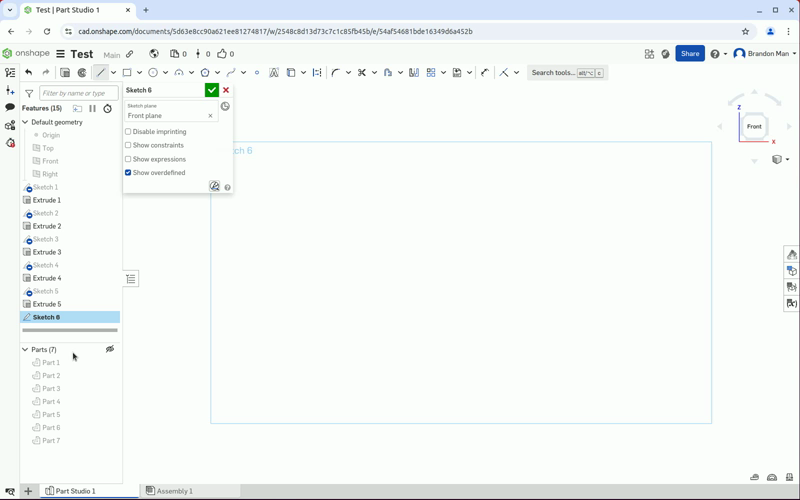
mouse_move(446, 226)
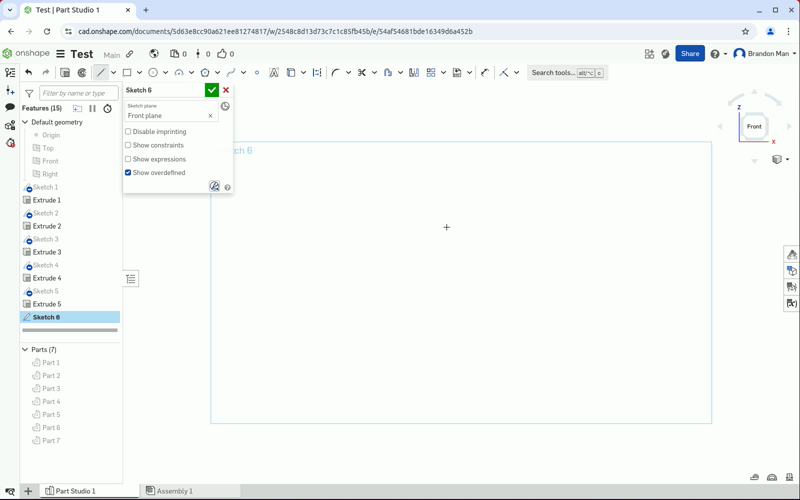
click(446, 226)
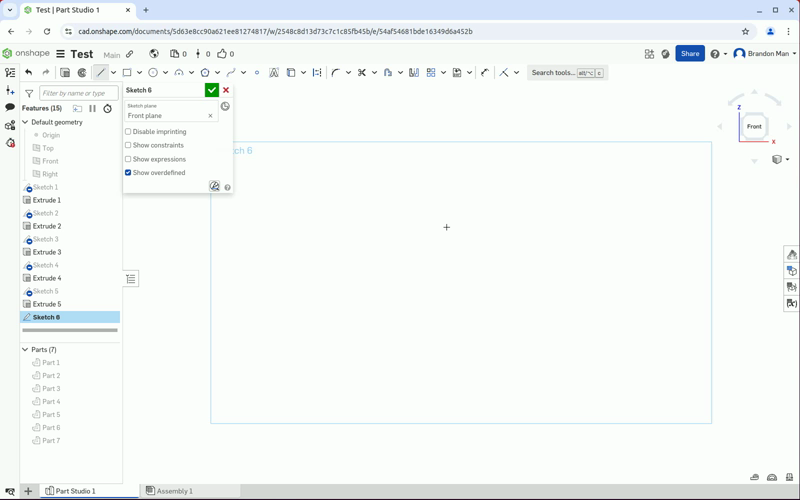
key_up(shift)
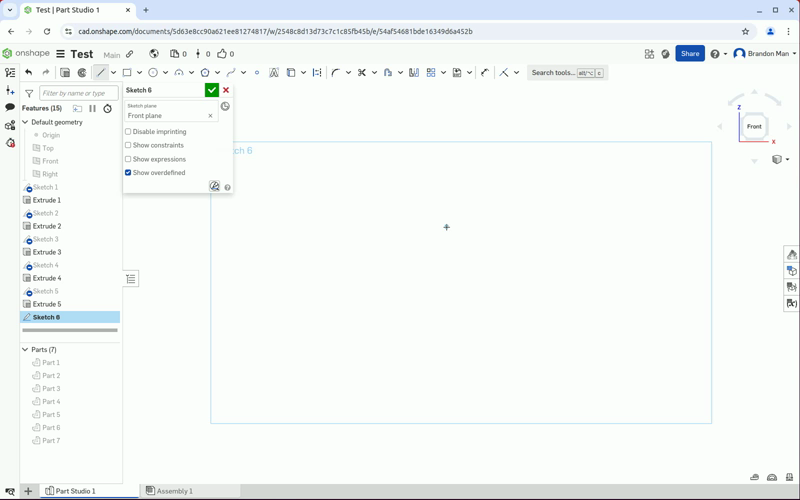
key_down(shift)
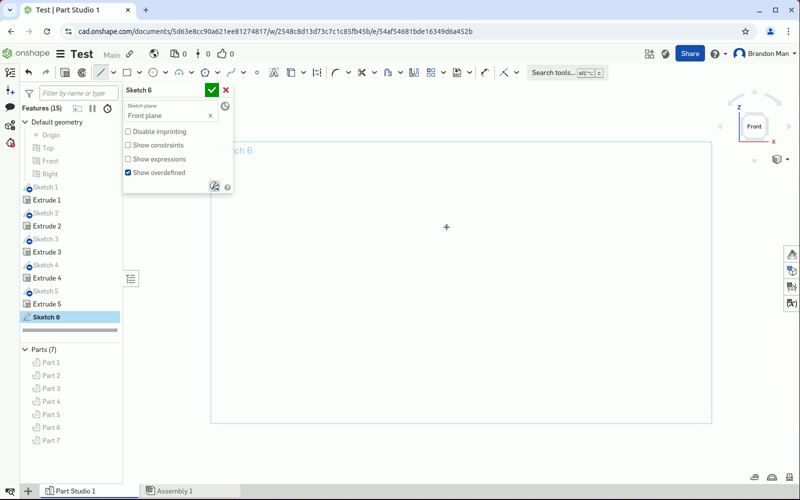
mouse_move(476, 226)
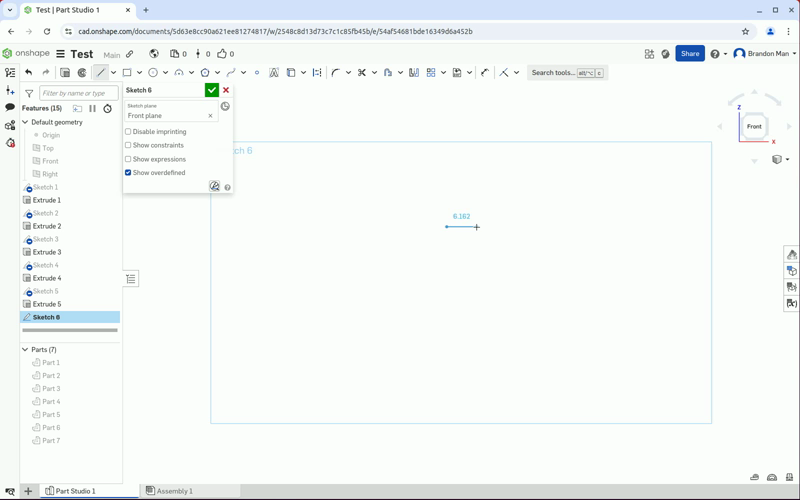
mouse_move(452, 284)
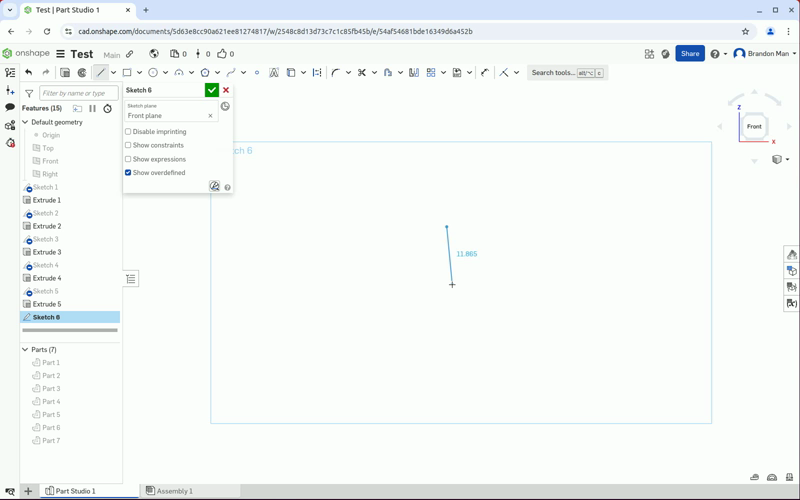
click(452, 284)
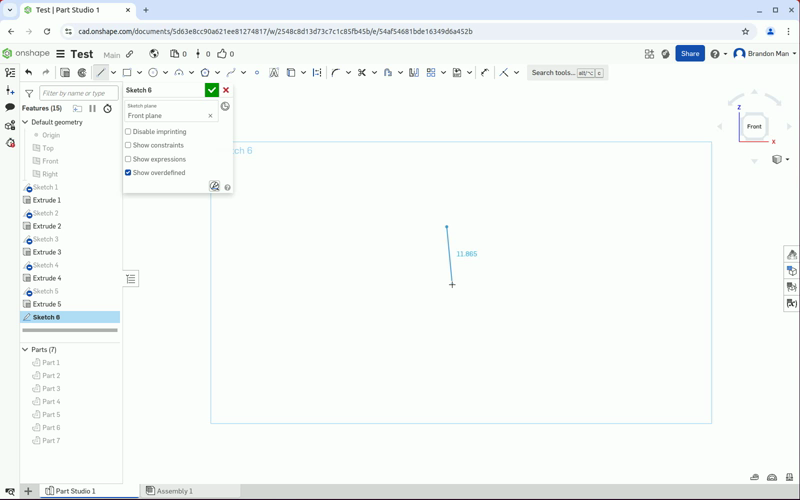
key_up(shift)
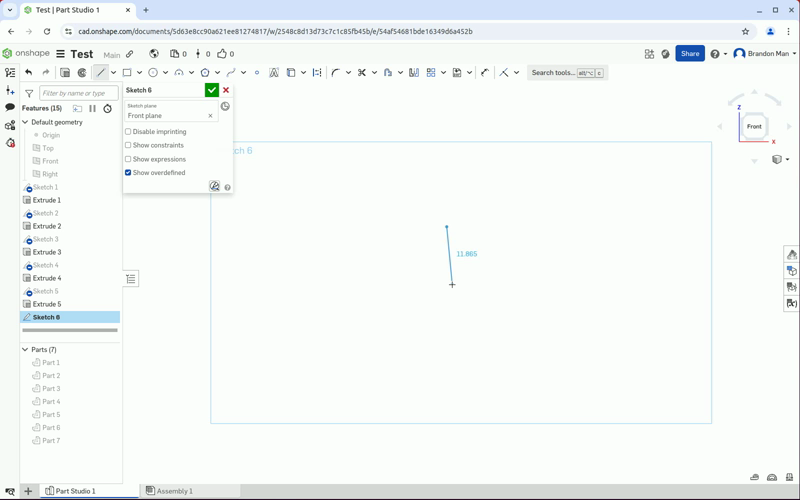
key(esc)
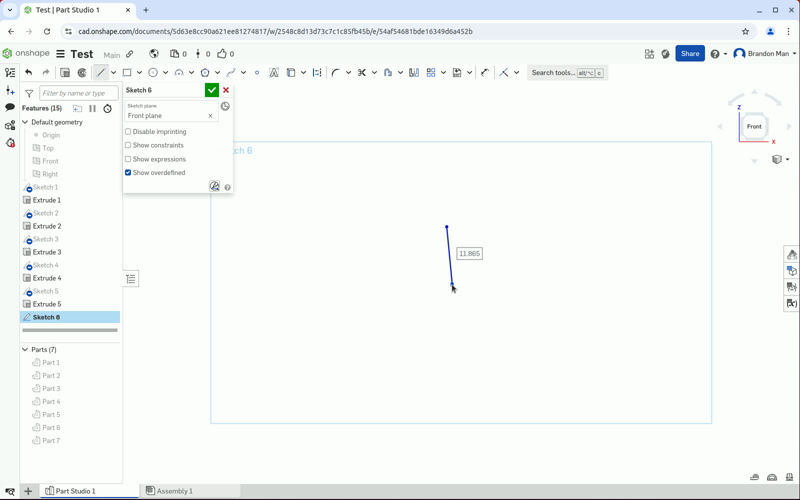
key(a)
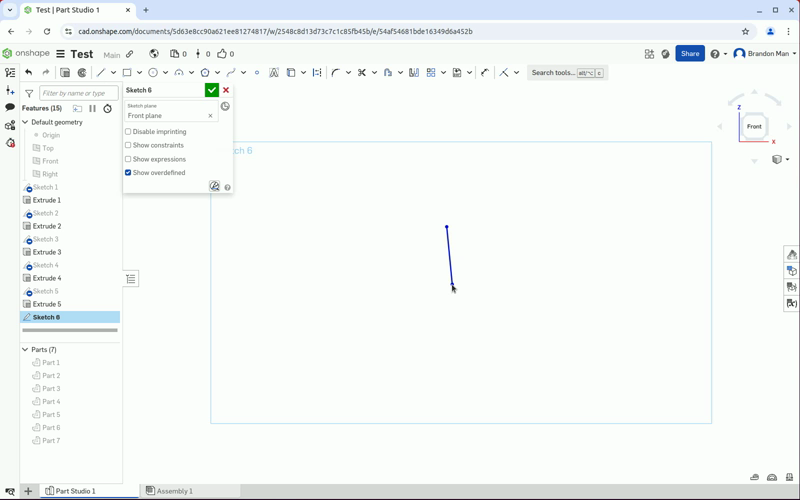
mouse_move(452, 284)
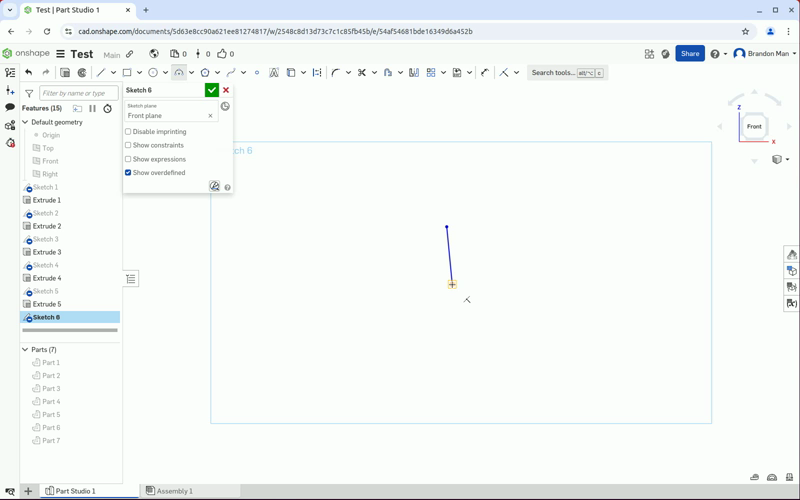
click(452, 284)
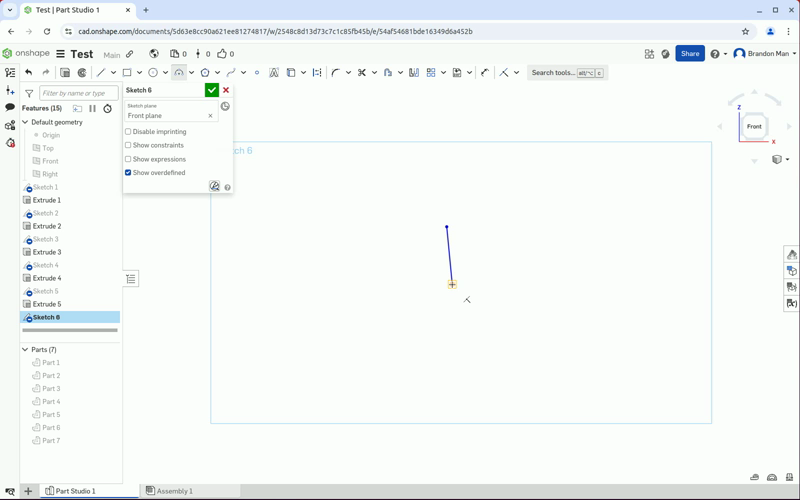
key_down(shift)
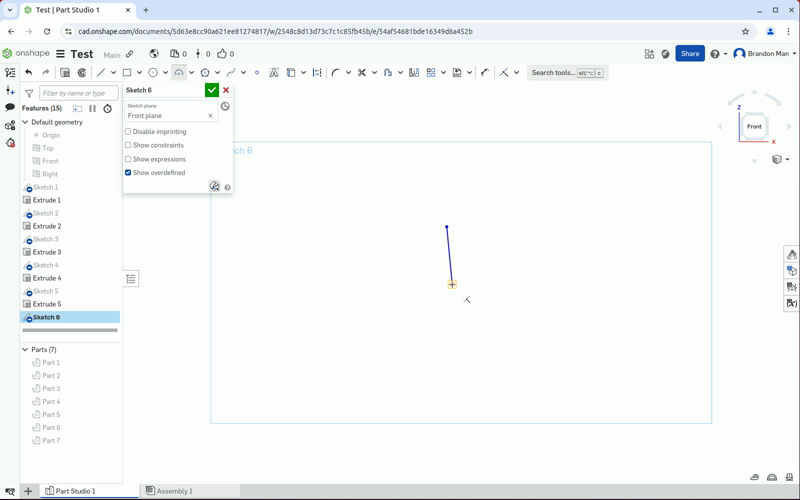
mouse_move(461, 291)
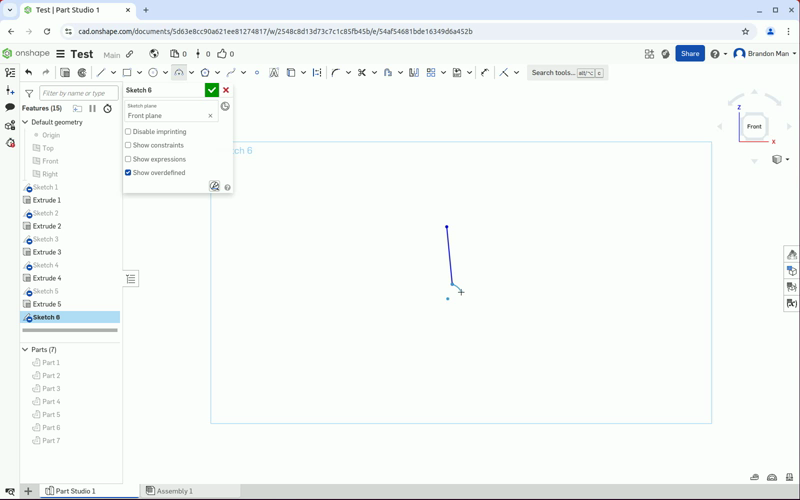
click(461, 291)
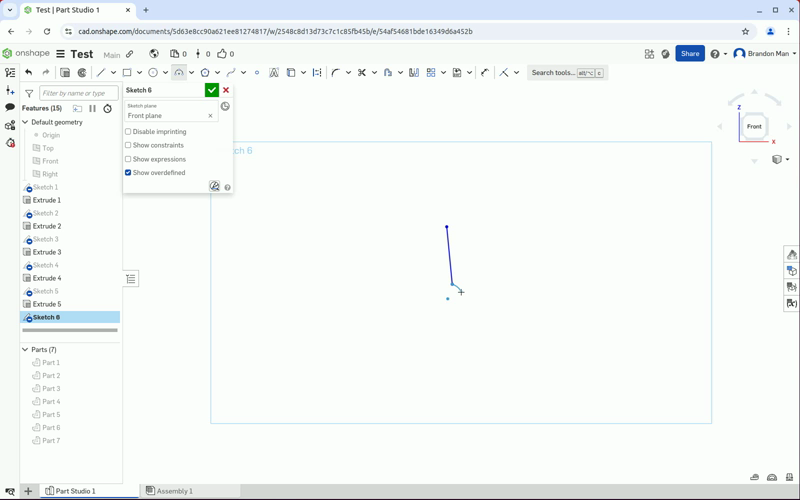
mouse_move(466, 276)
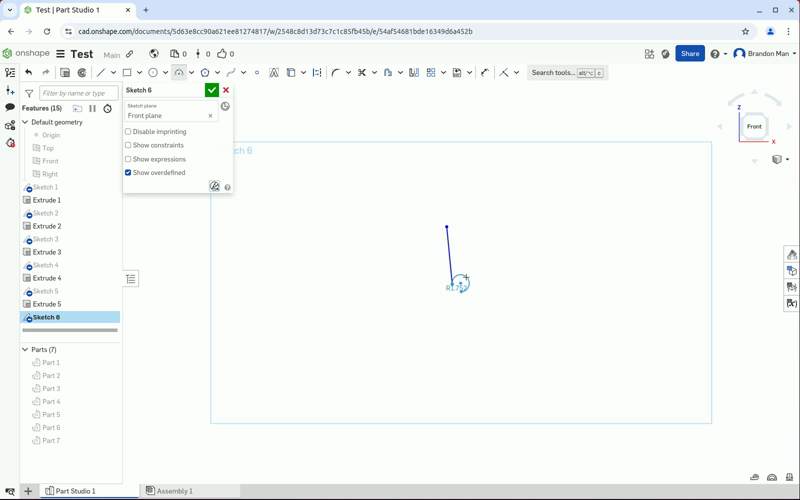
click(466, 276)
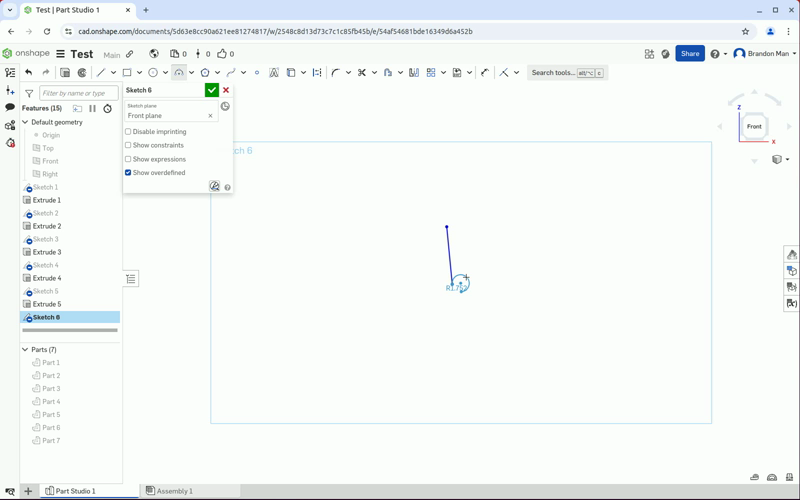
key_up(shift)
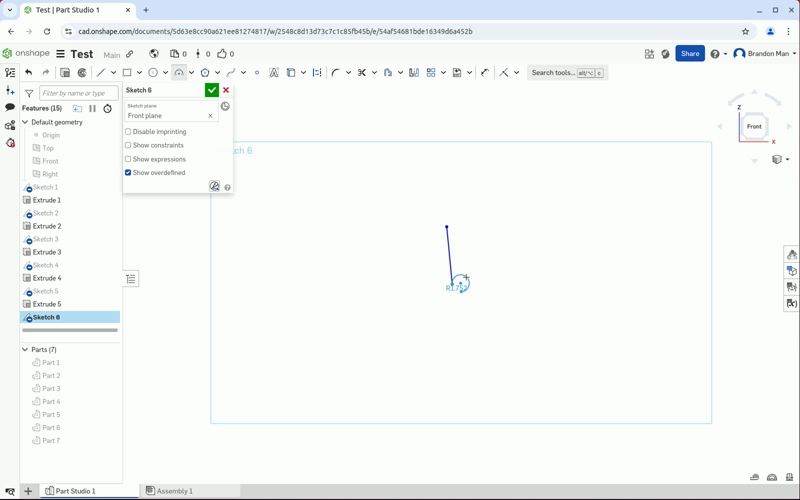
key(esc)
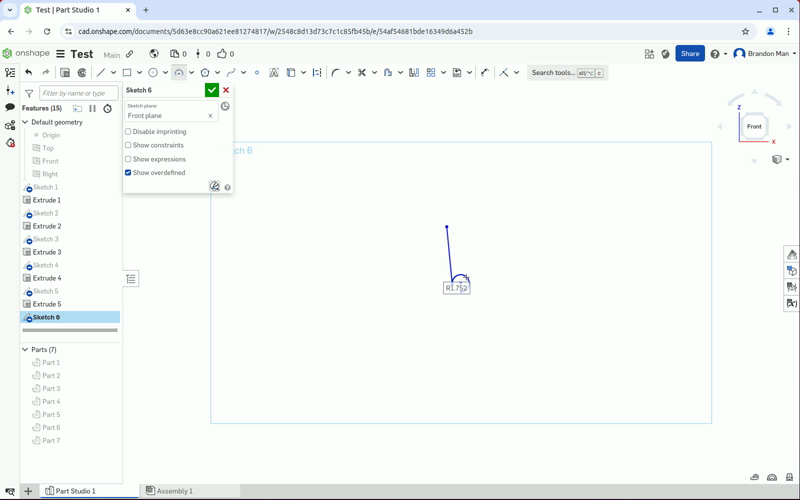
key(l)
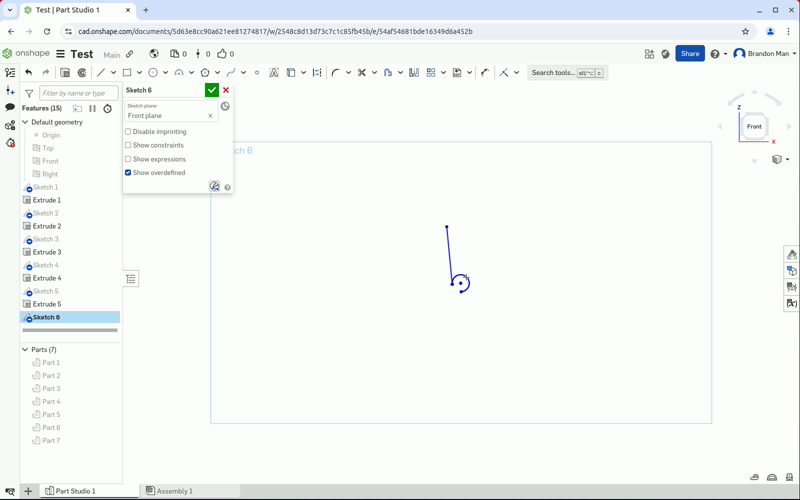
mouse_move(461, 291)
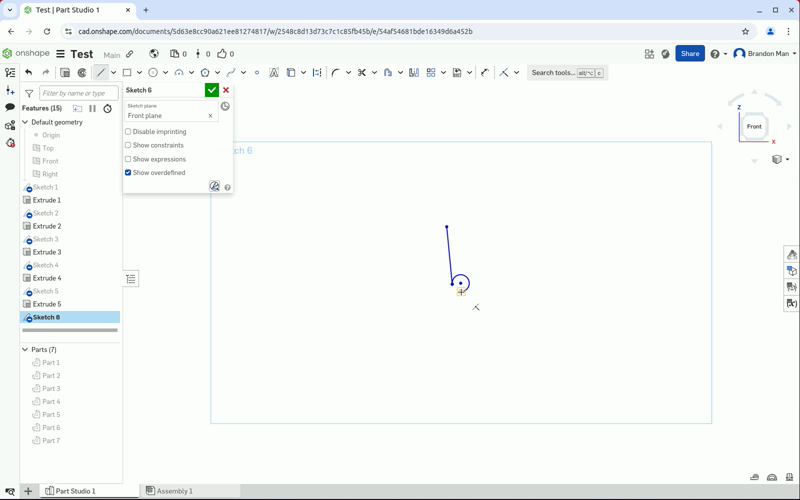
click(461, 291)
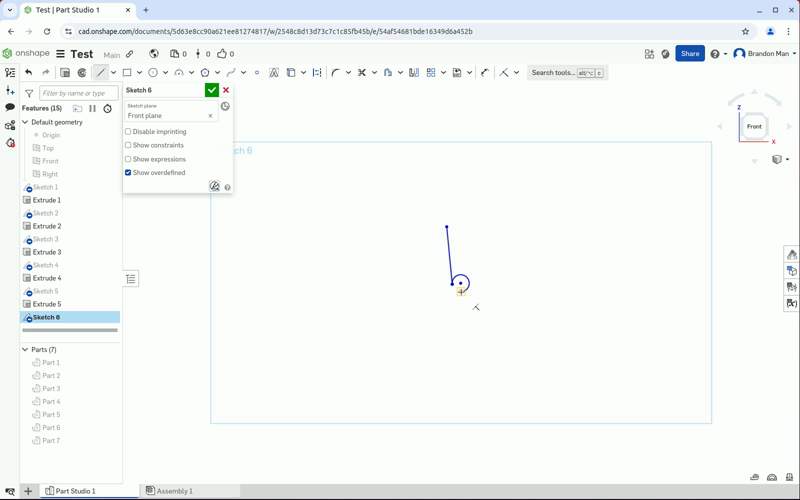
key_down(shift)
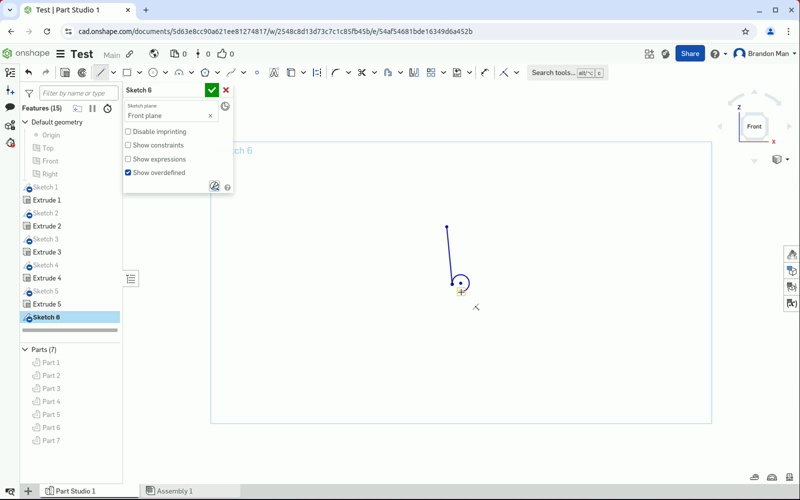
mouse_move(491, 291)
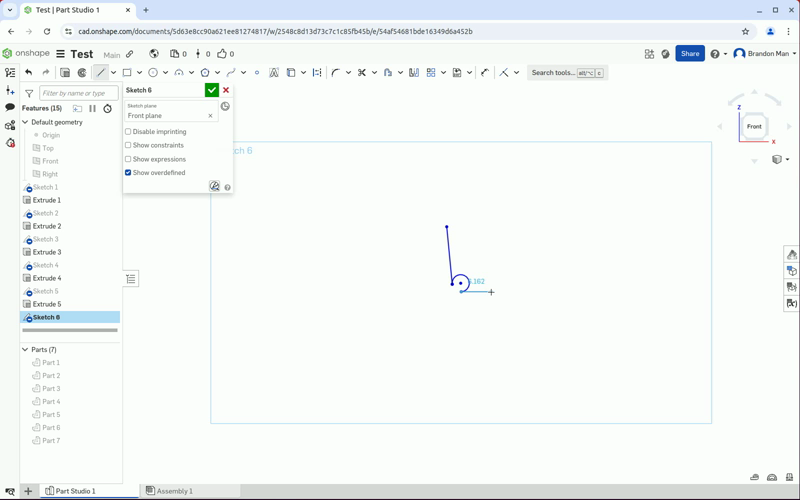
mouse_move(502, 290)
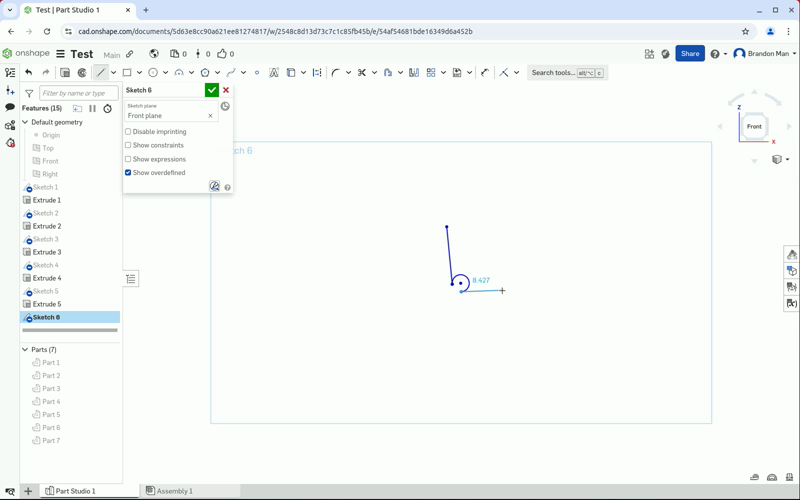
click(502, 290)
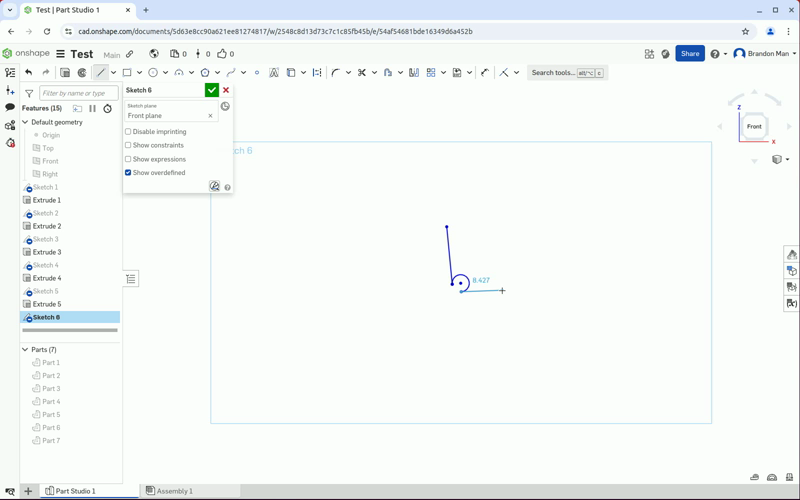
key_up(shift)
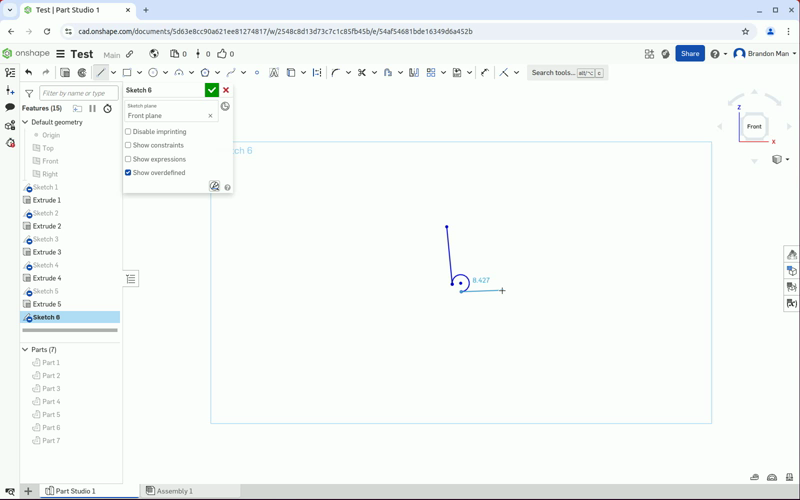
key(esc)
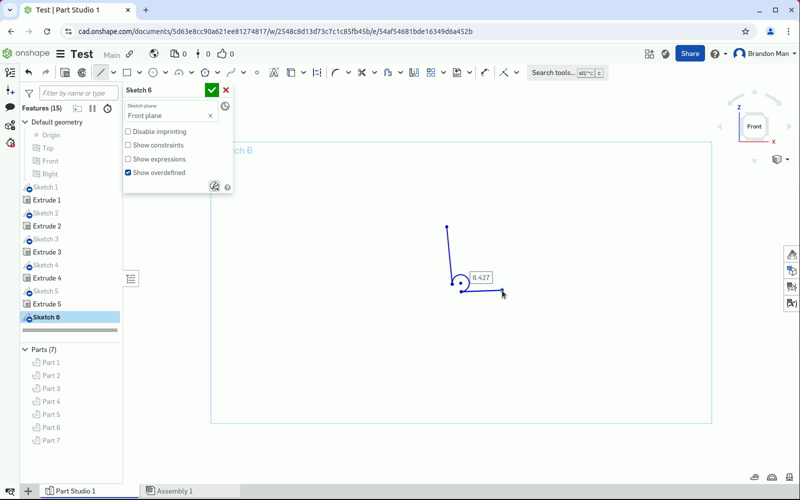
key(a)
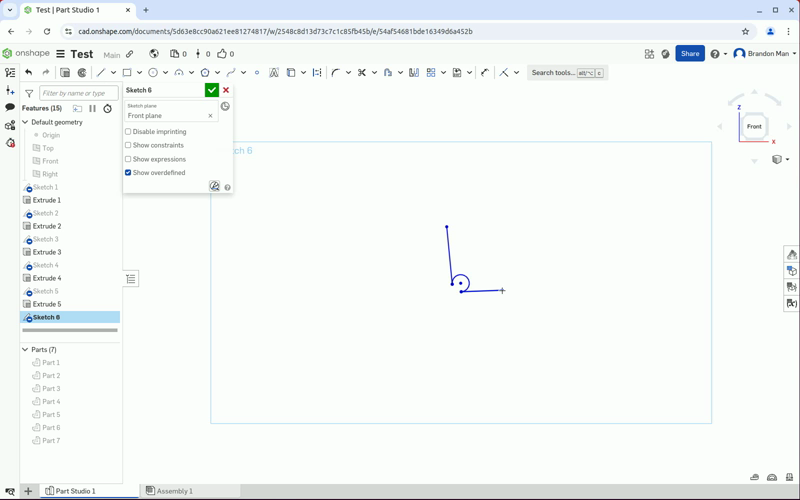
mouse_move(502, 290)
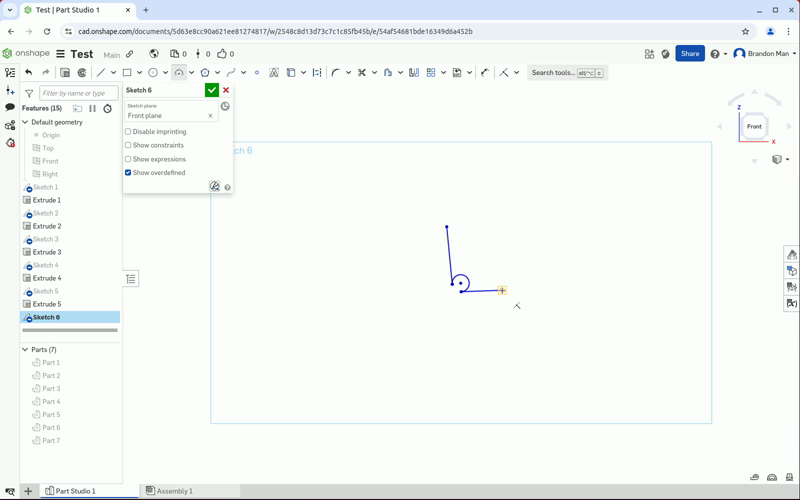
click(502, 290)
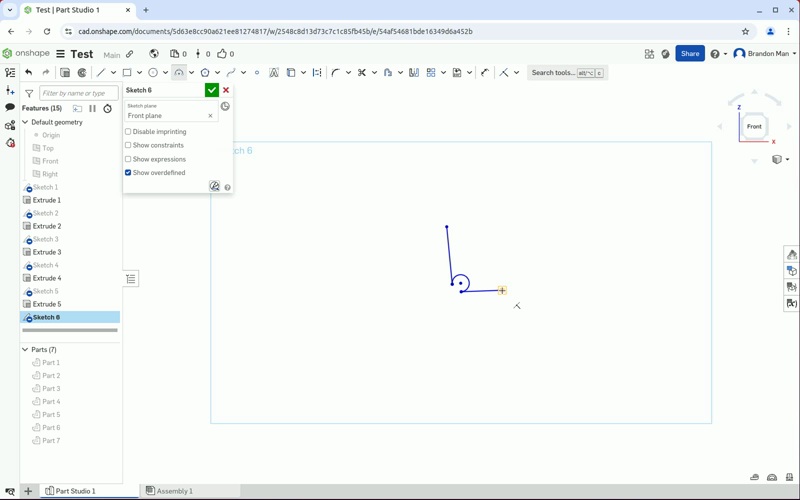
key_down(shift)
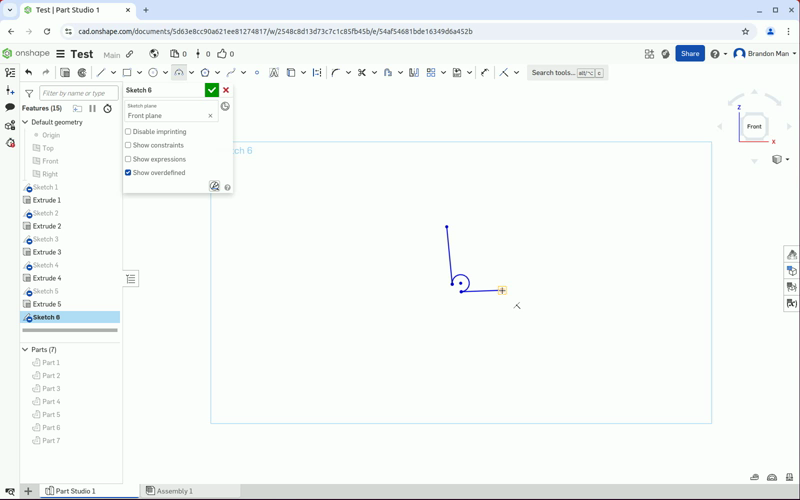
mouse_move(502, 276)
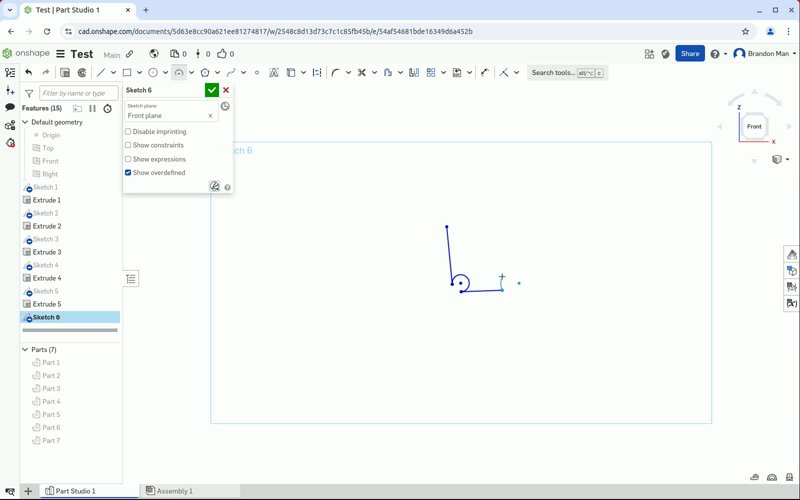
click(502, 276)
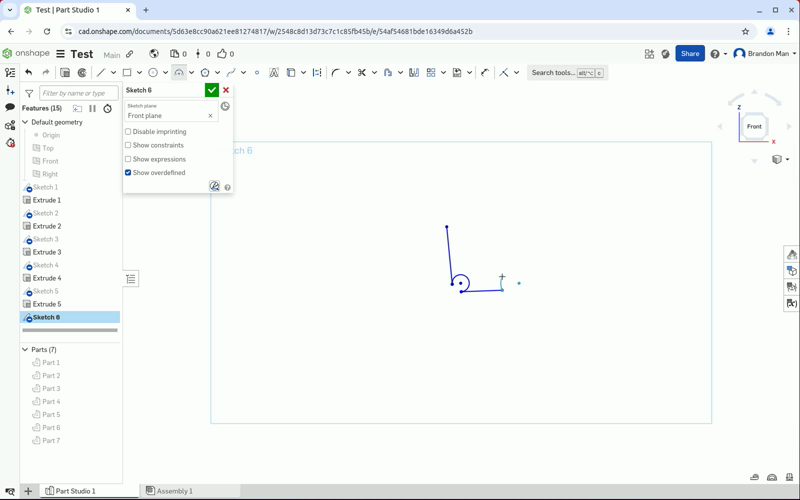
mouse_move(494, 282)
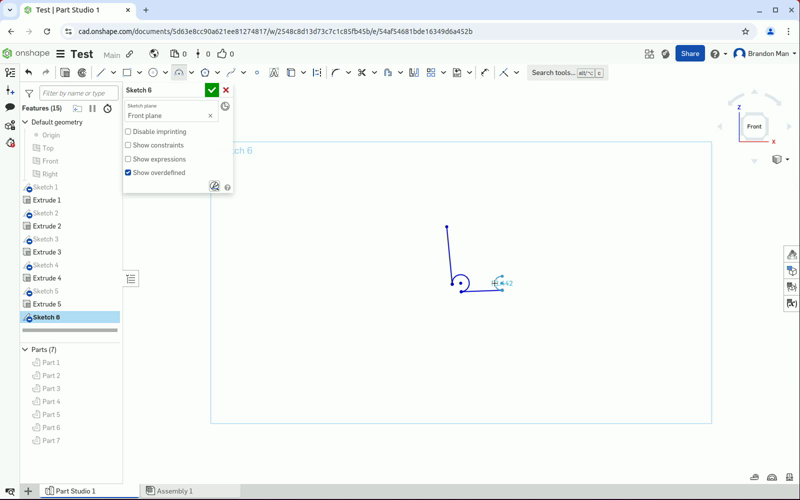
click(494, 282)
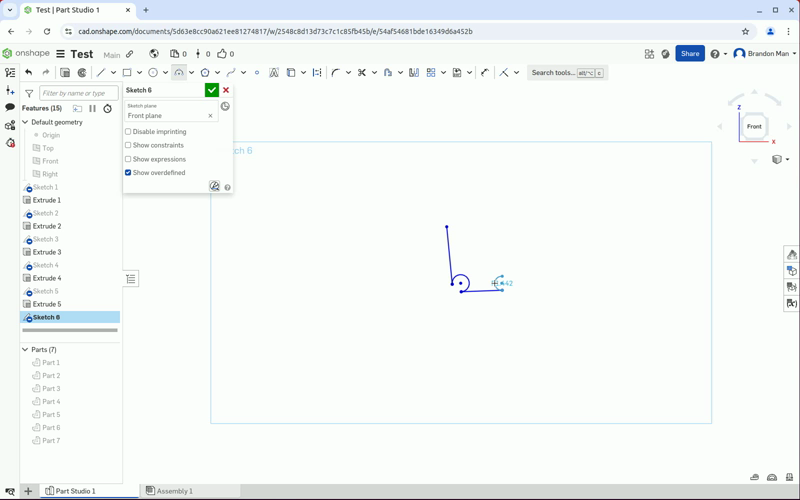
key_up(shift)
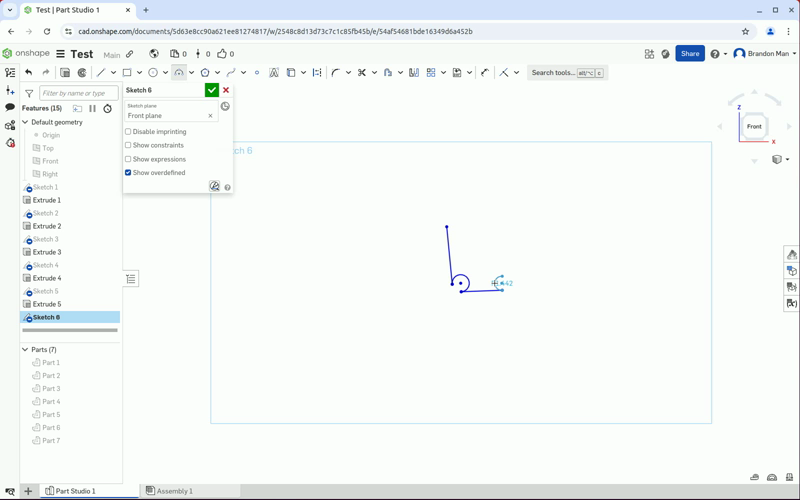
key(esc)
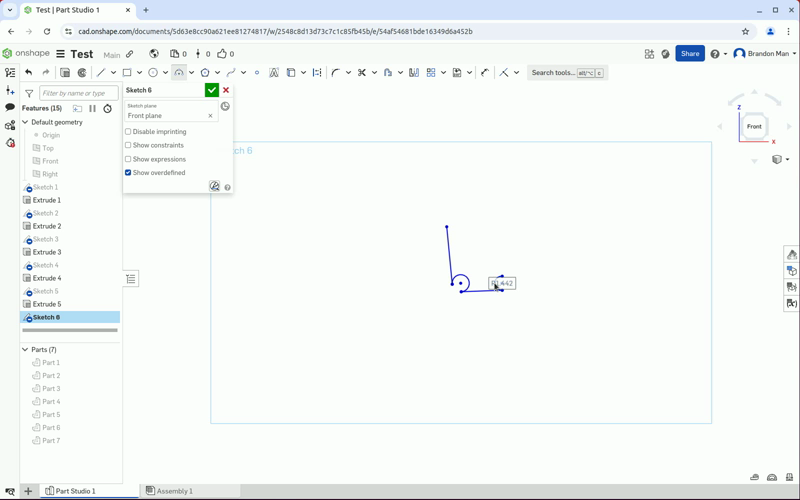
key(l)
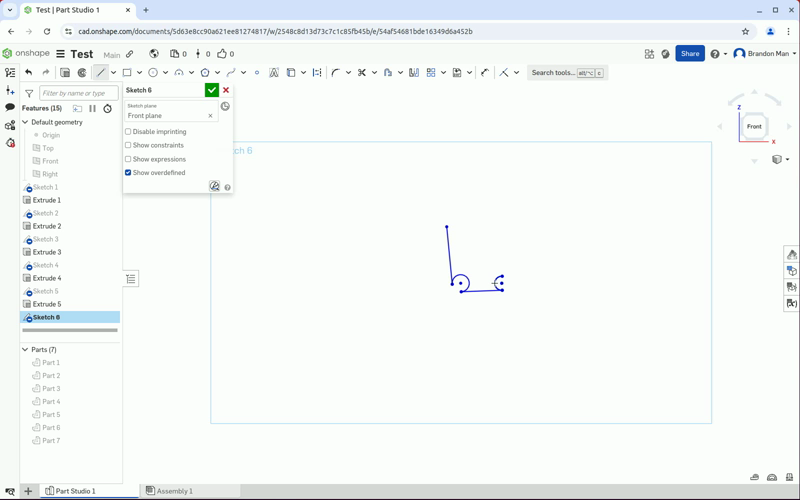
mouse_move(502, 276)
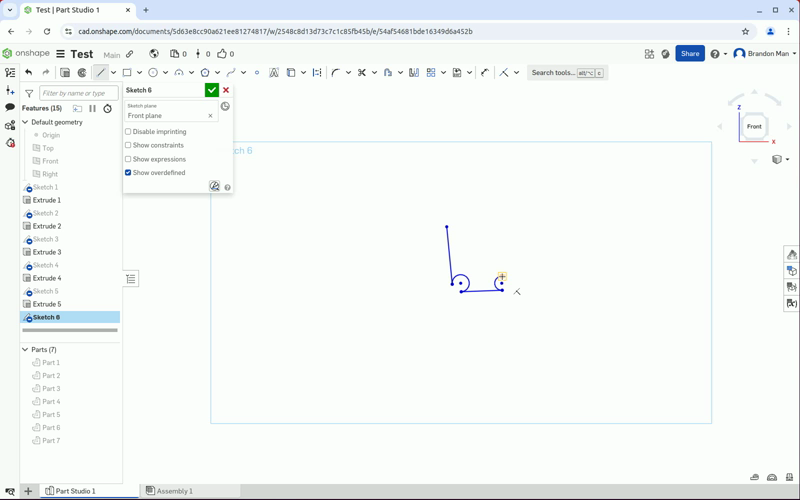
click(502, 276)
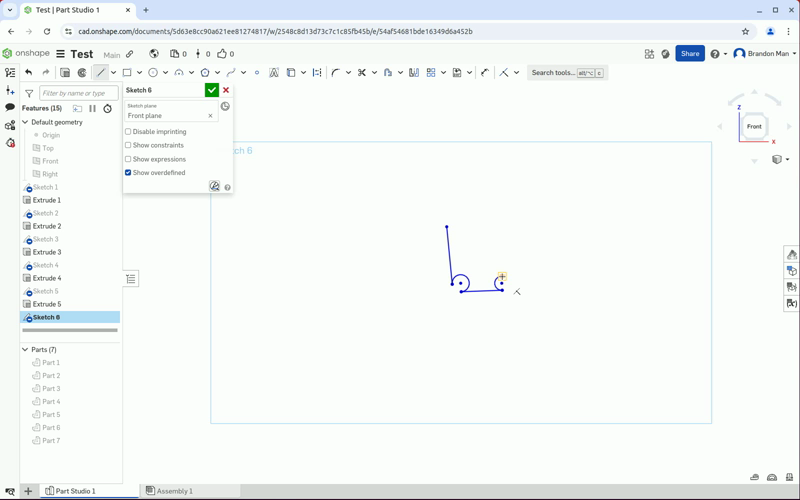
key_down(shift)
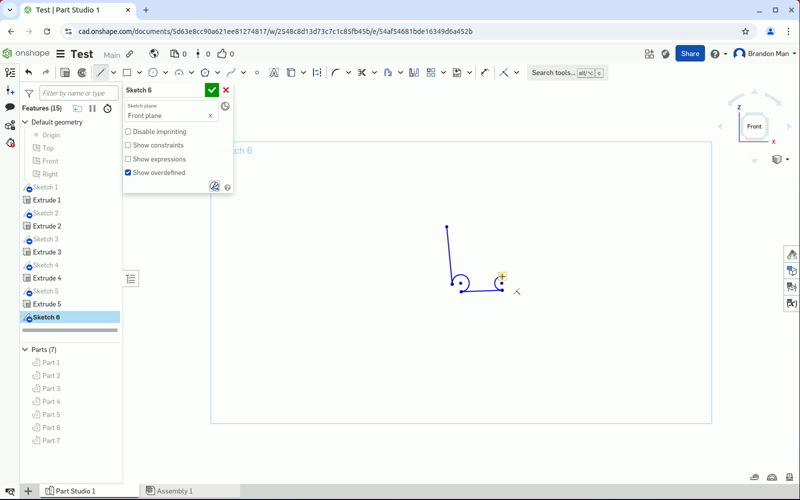
mouse_move(532, 276)
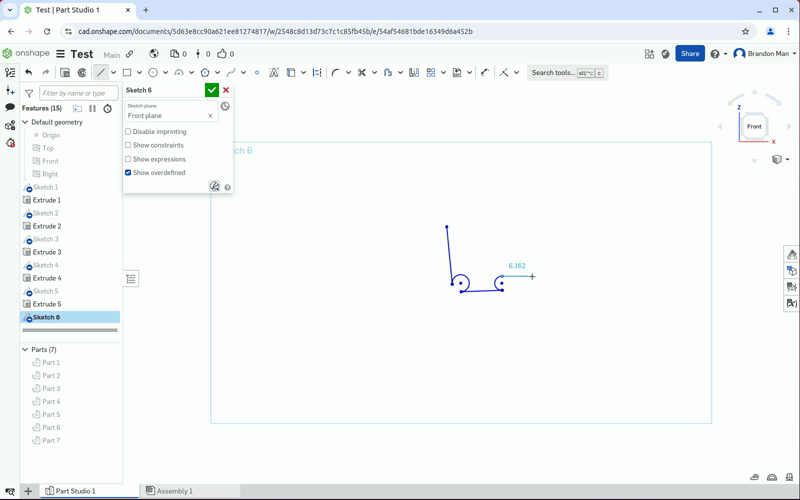
mouse_move(478, 275)
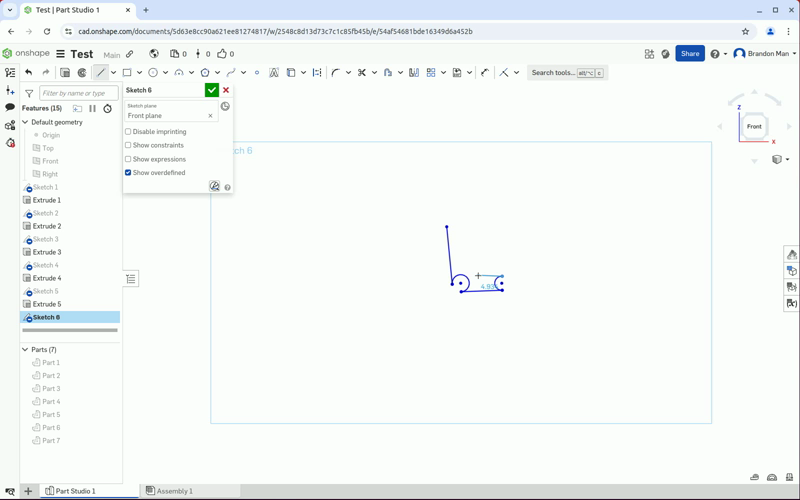
click(478, 275)
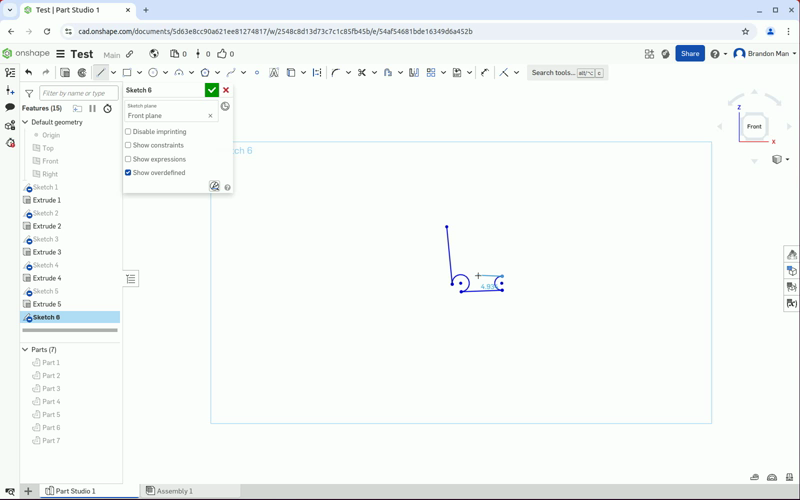
key_up(shift)
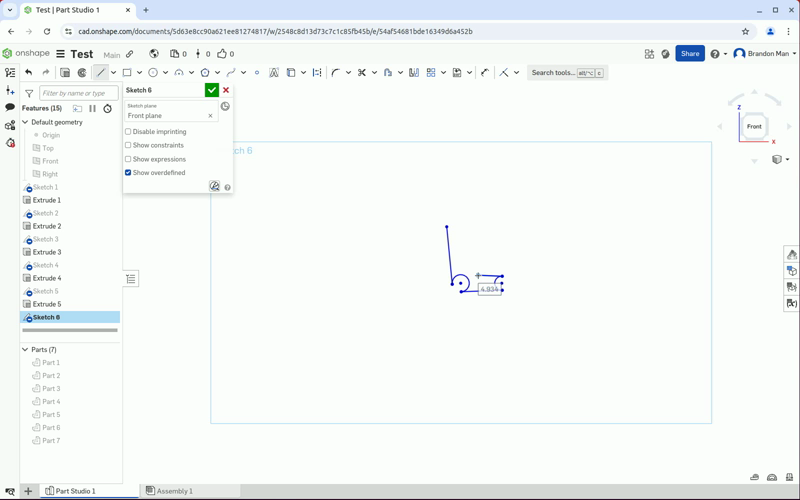
key(esc)
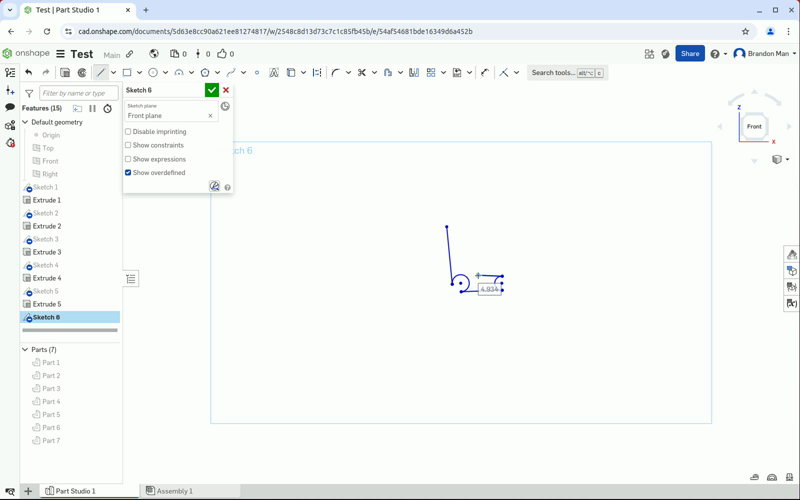
key(a)
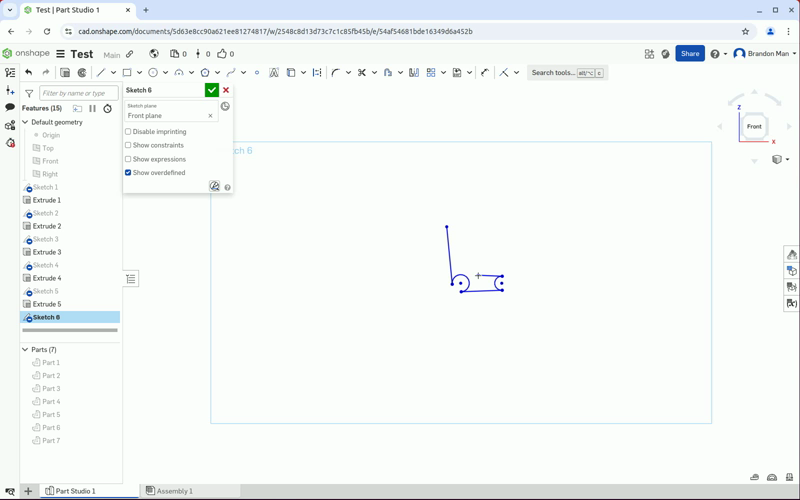
mouse_move(478, 275)
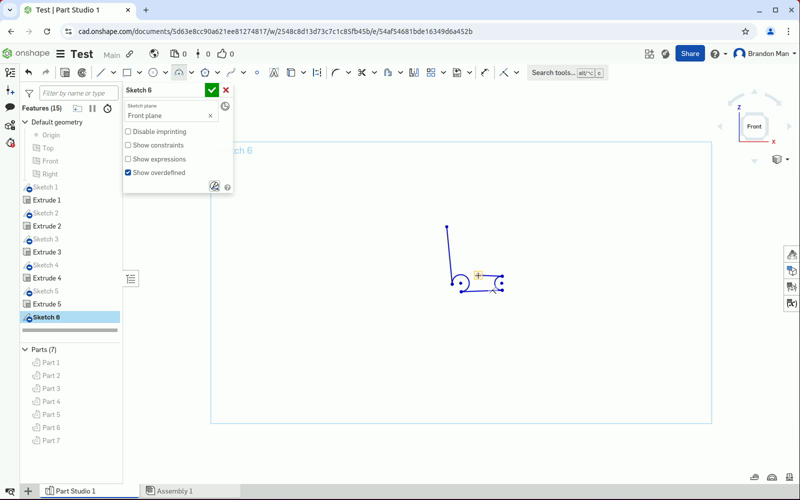
click(478, 275)
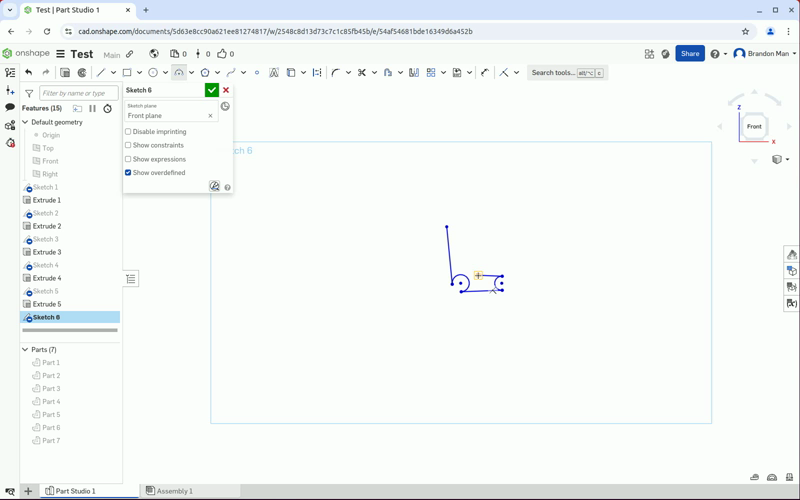
key_down(shift)
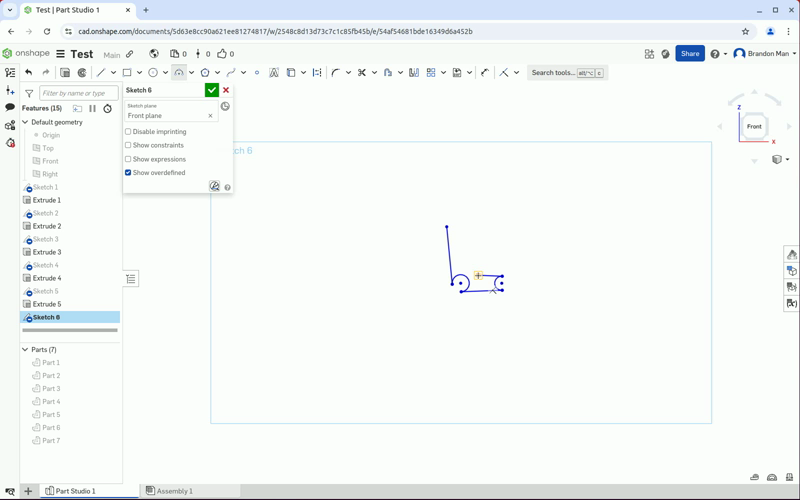
mouse_move(471, 267)
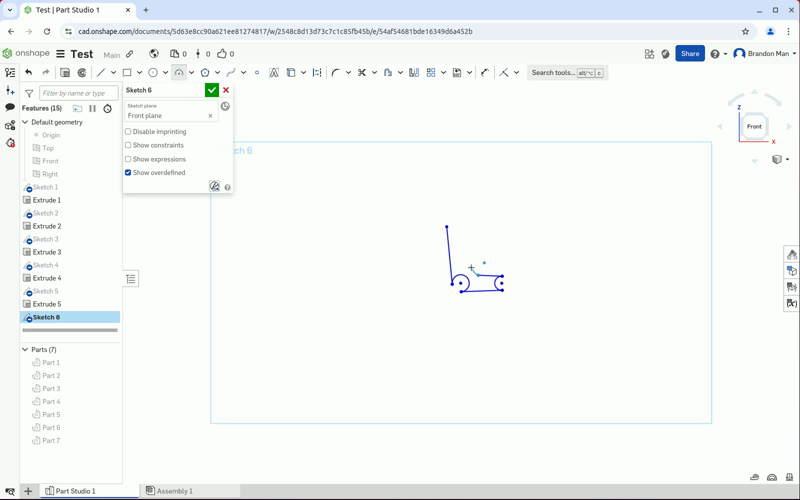
click(471, 267)
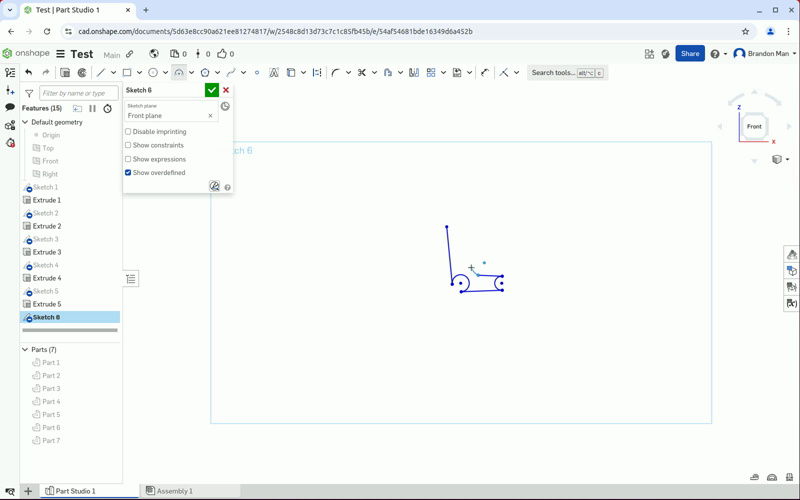
mouse_move(472, 272)
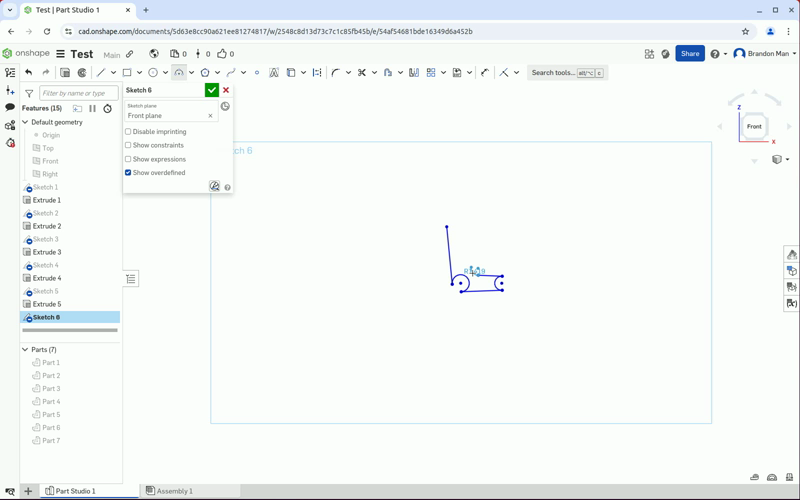
click(472, 272)
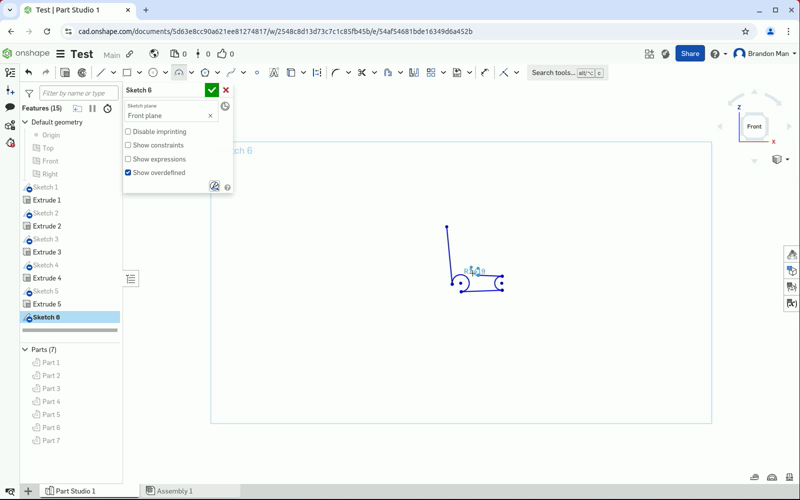
key_up(shift)
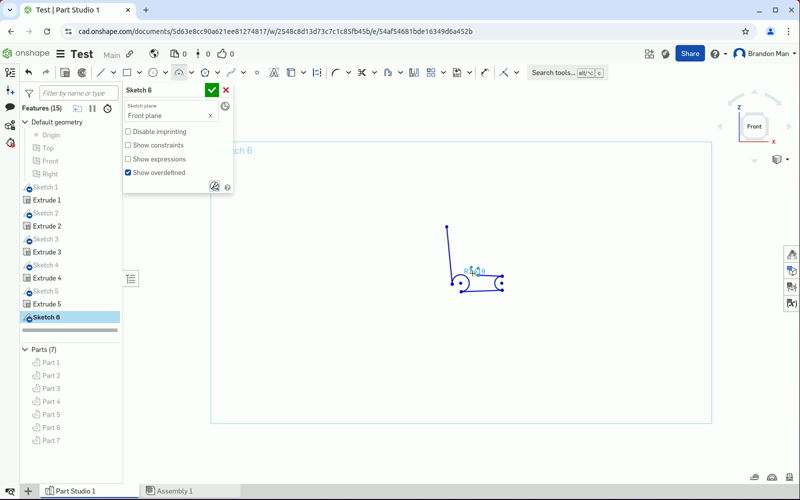
key(esc)
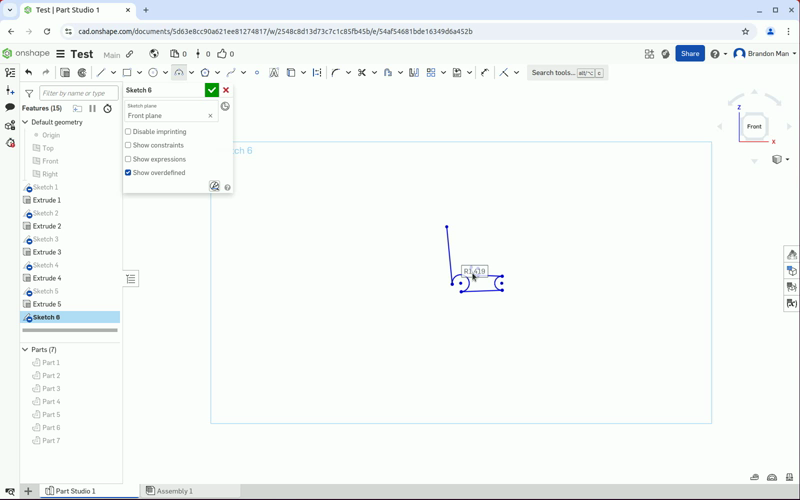
key(l)
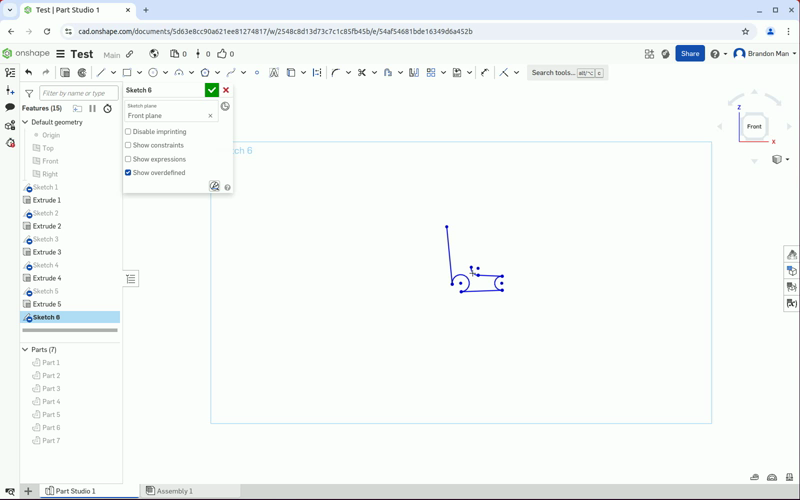
mouse_move(471, 267)
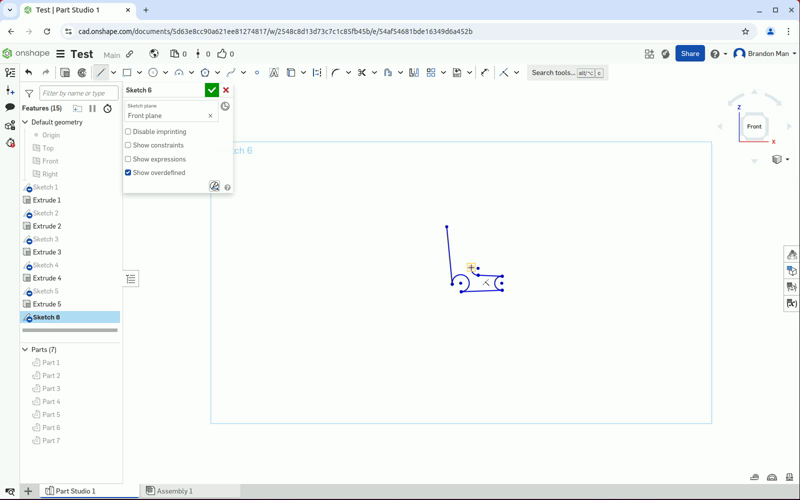
click(471, 267)
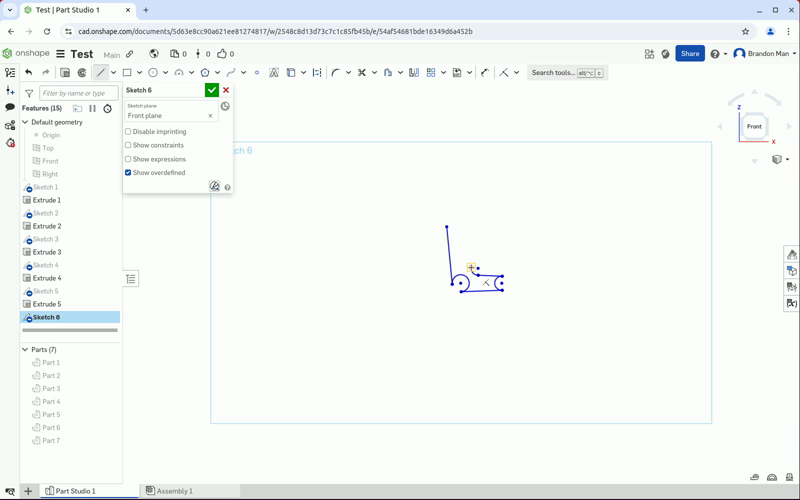
key_down(shift)
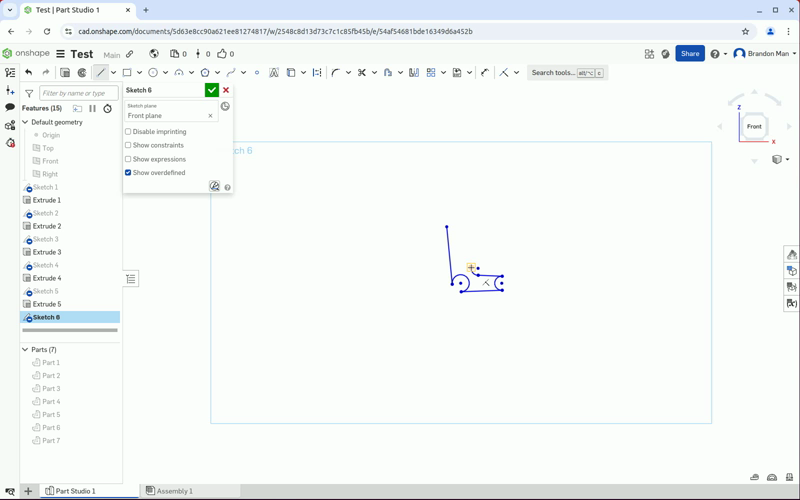
mouse_move(501, 267)
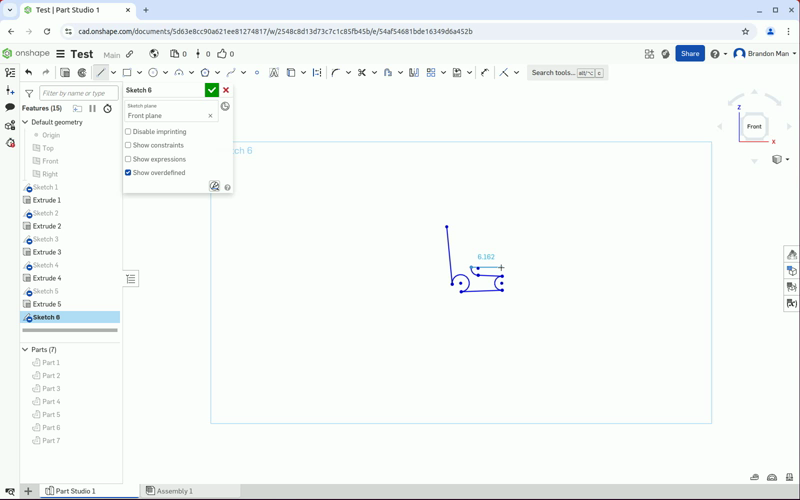
mouse_move(475, 226)
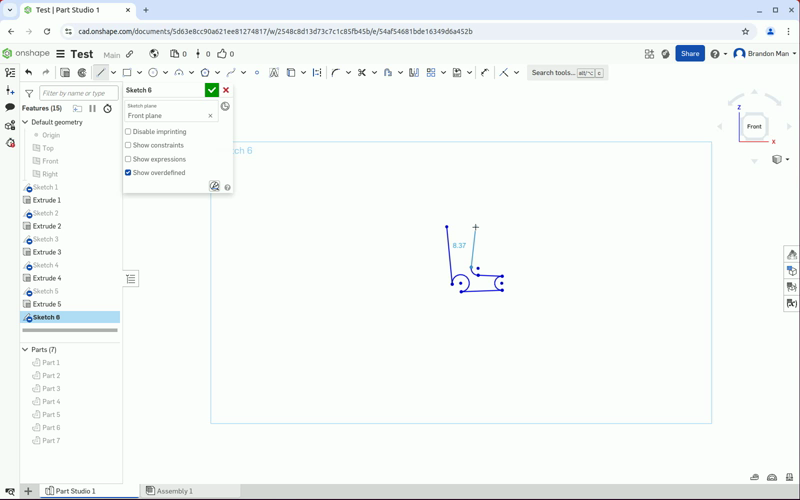
click(475, 226)
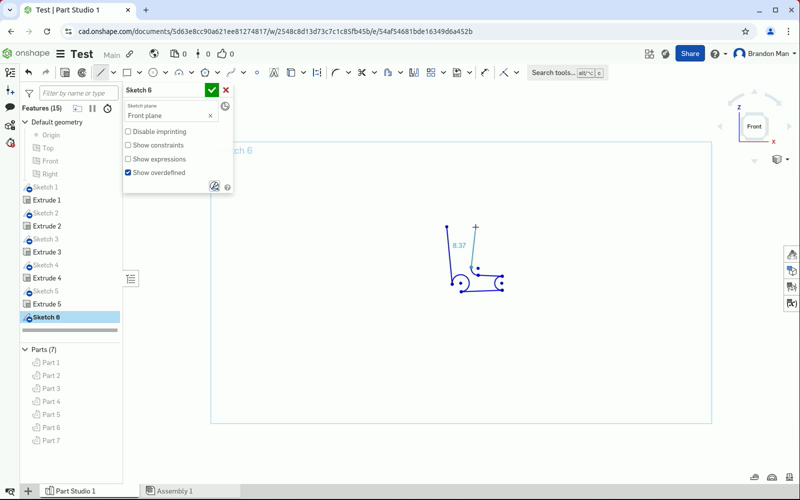
key_up(shift)
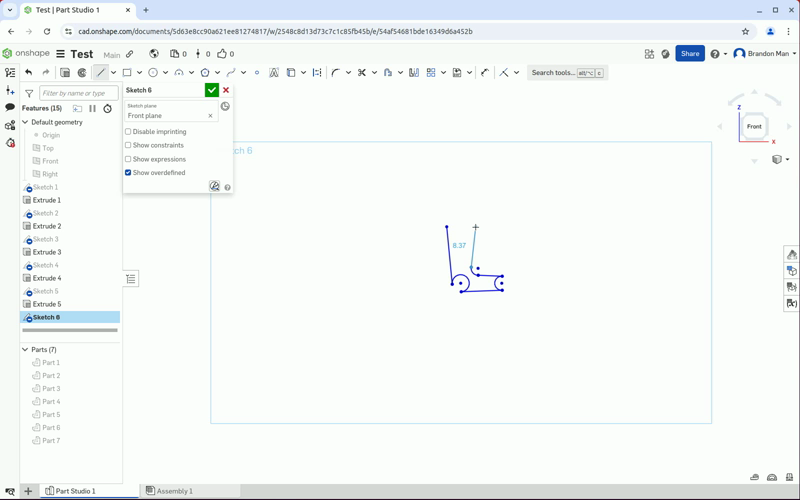
key(esc)
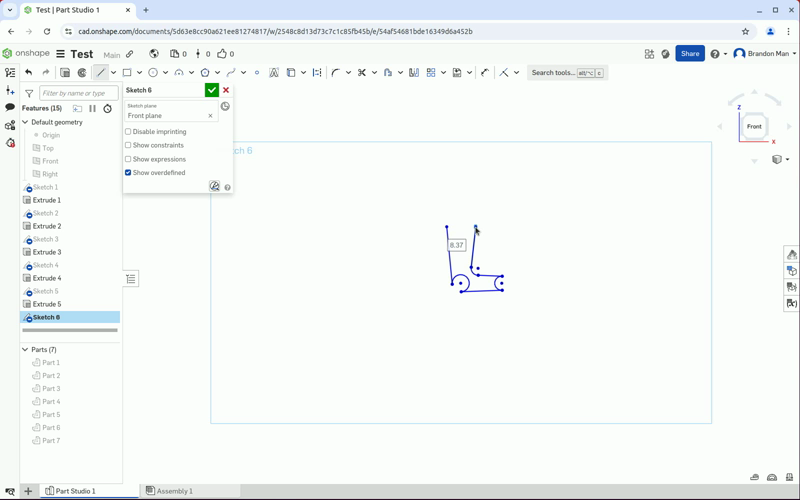
key(a)
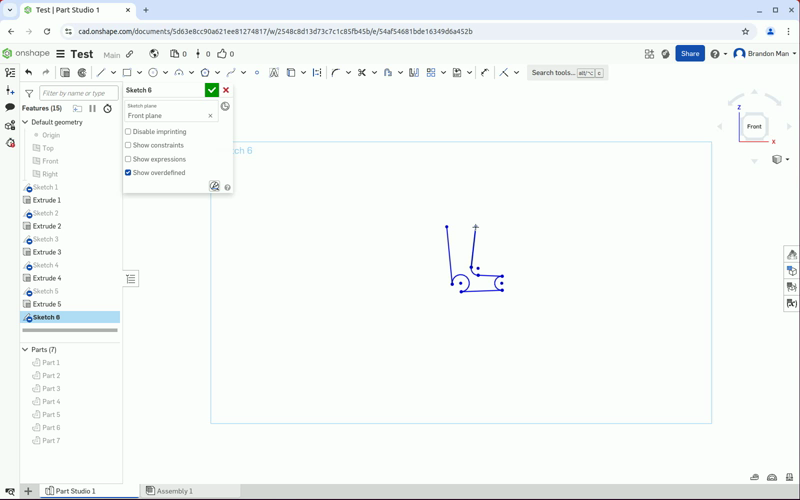
mouse_move(475, 226)
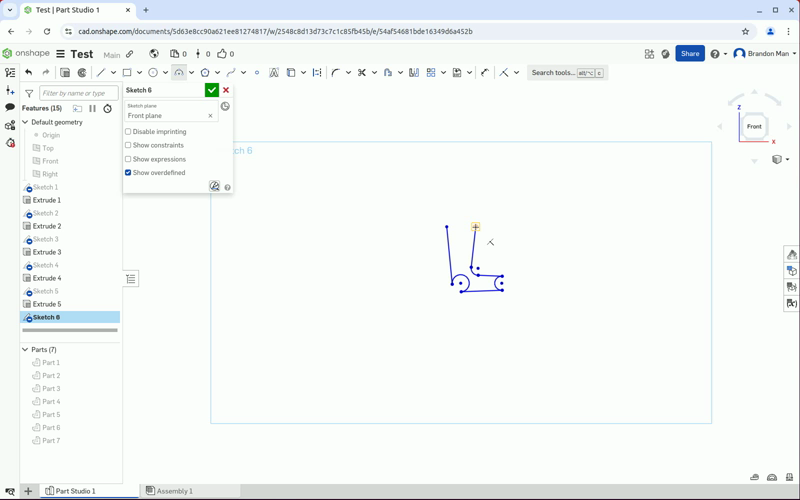
click(475, 226)
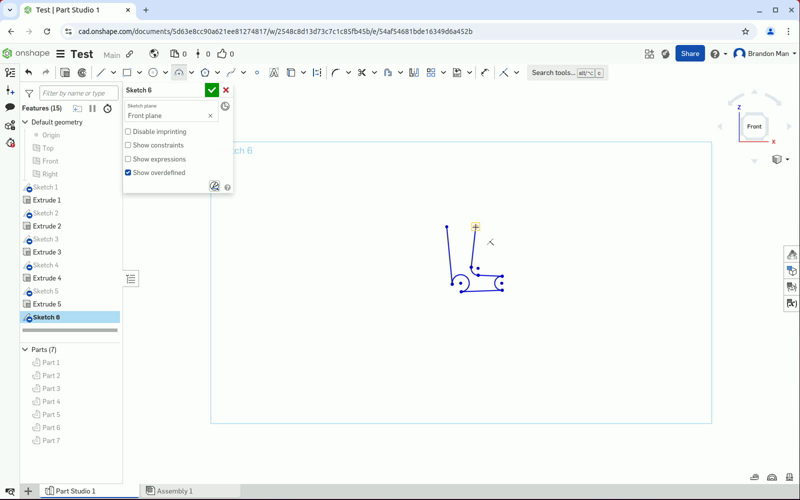
mouse_move(446, 226)
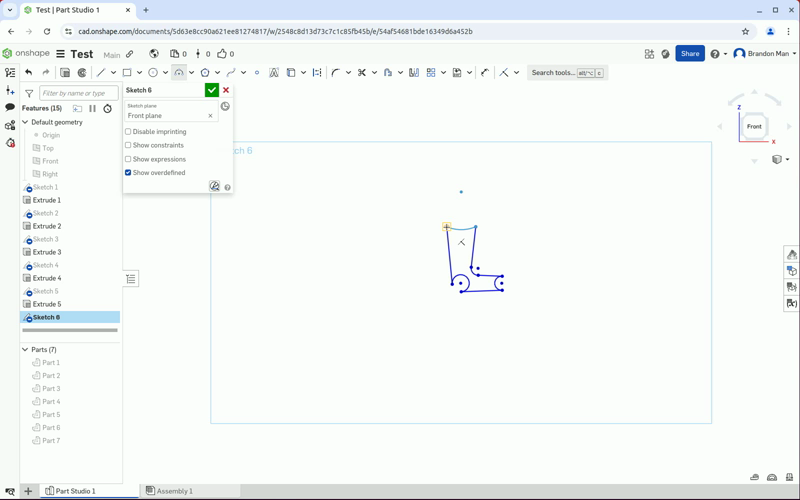
click(446, 226)
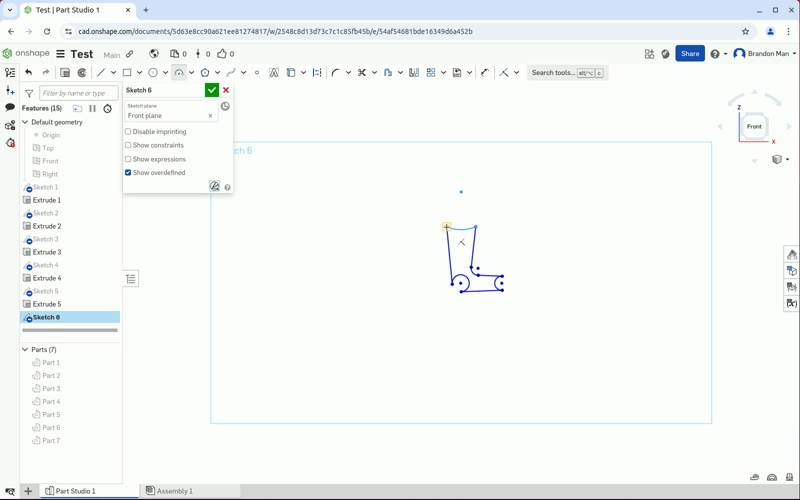
key_down(shift)
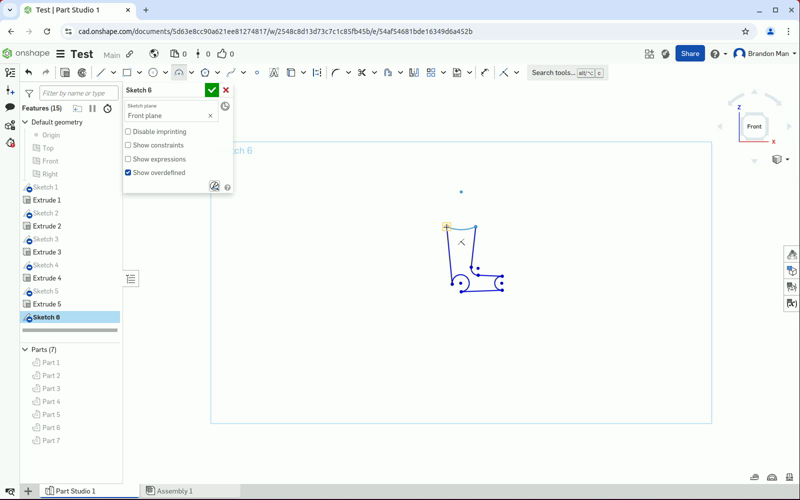
mouse_move(461, 239)
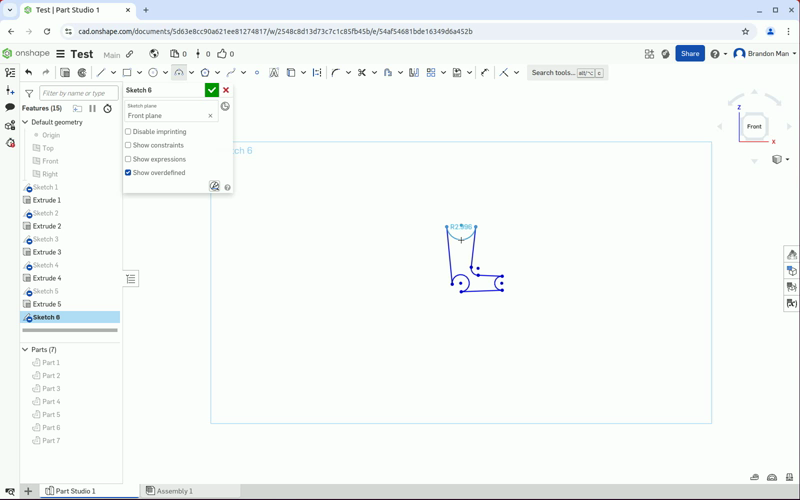
click(461, 239)
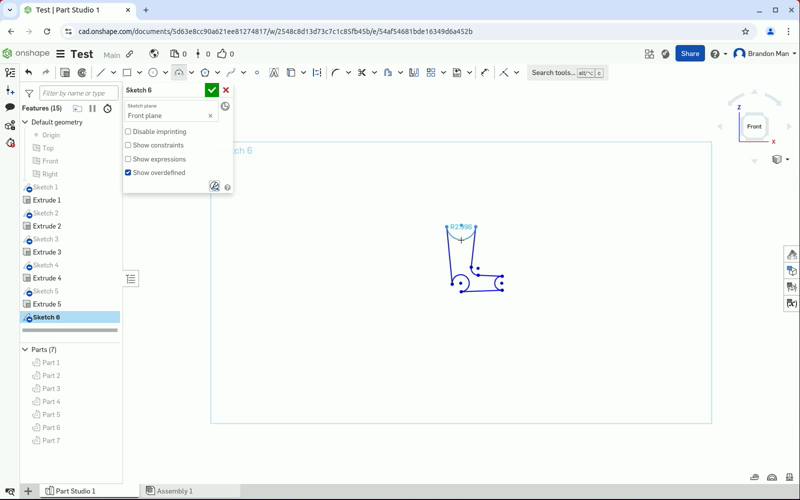
key_up(shift)
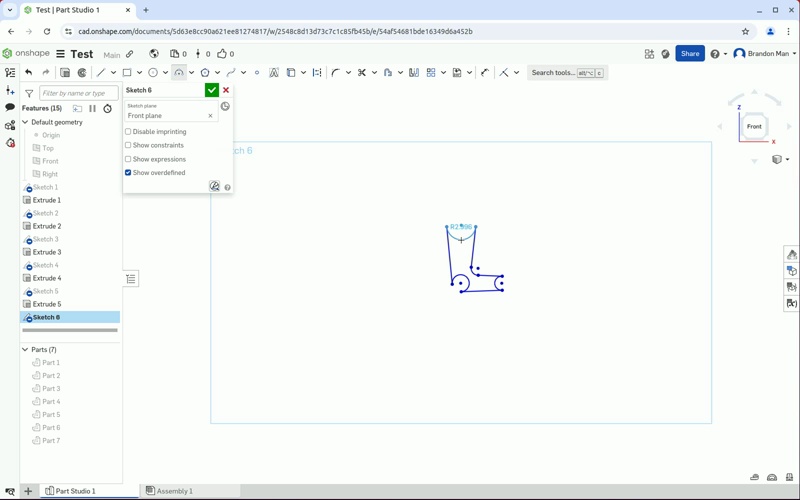
key(esc)
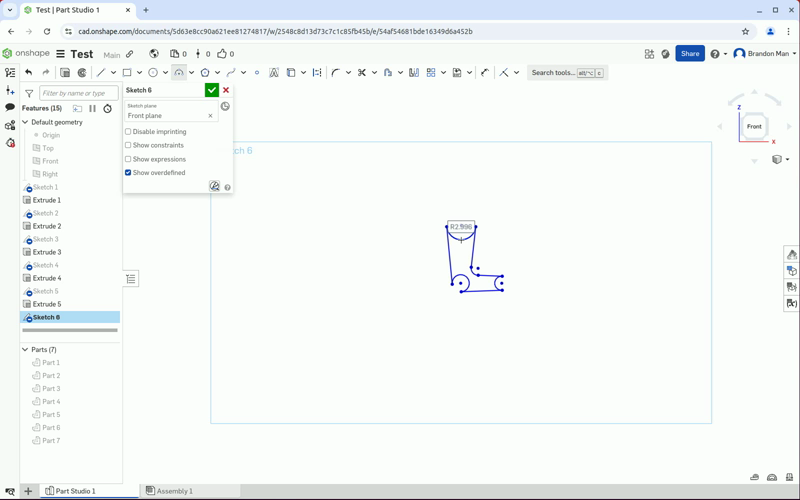
mouse_move(455, 262)
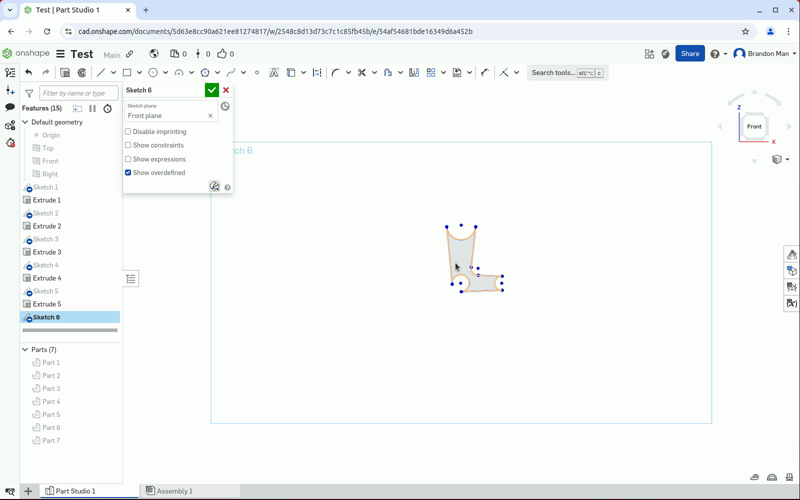
scroll(6)
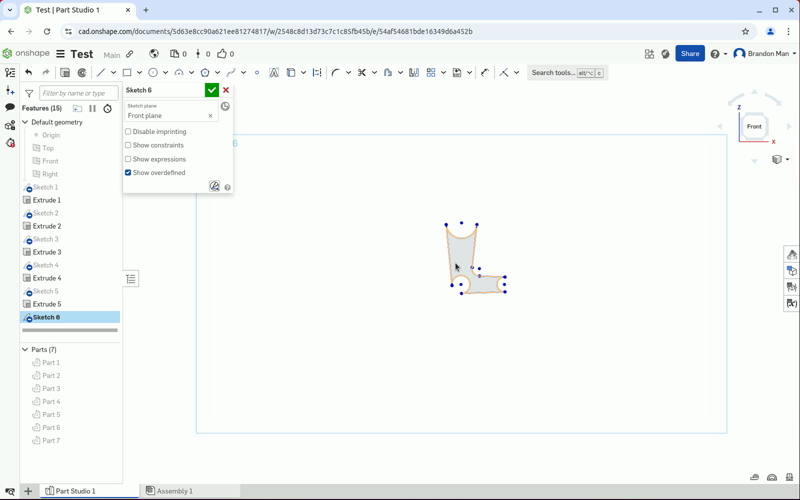
scroll(6)
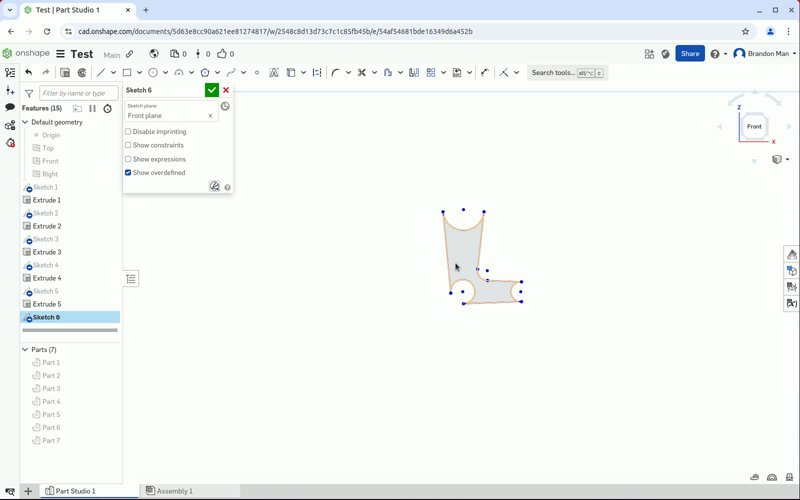
scroll(6)
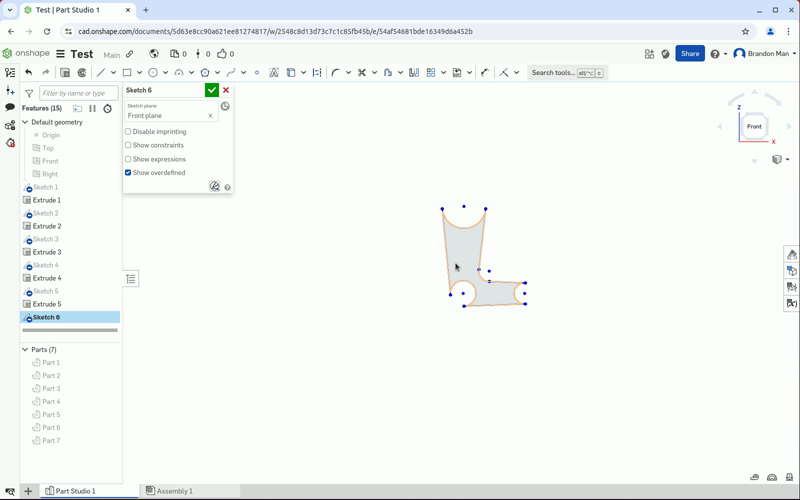
scroll(6)
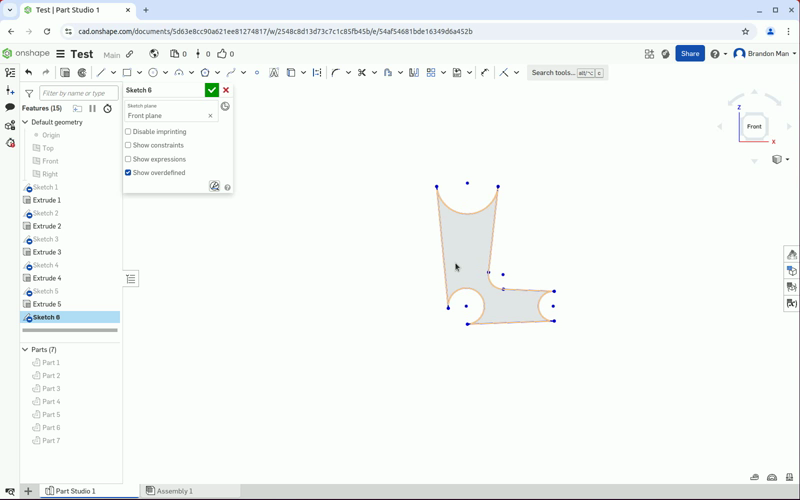
scroll(6)
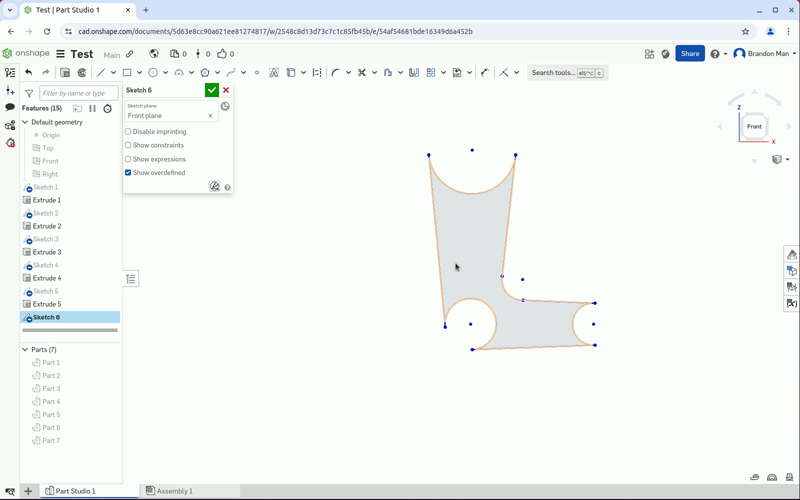
scroll(6)
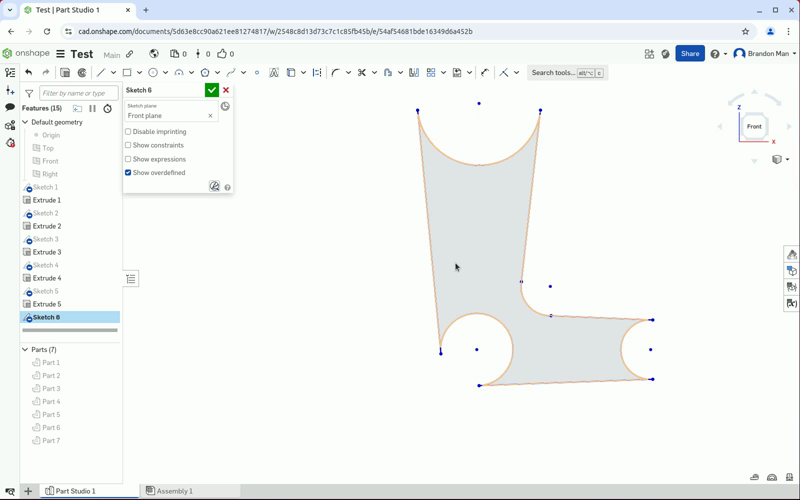
scroll(6)
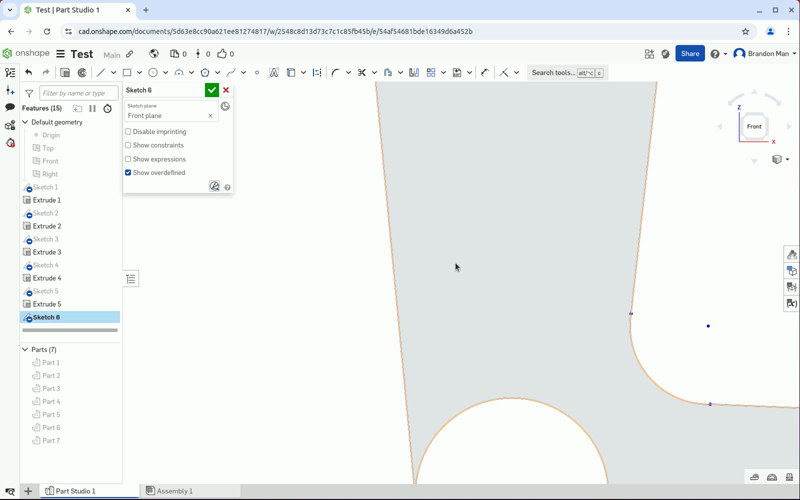
click(455, 262)
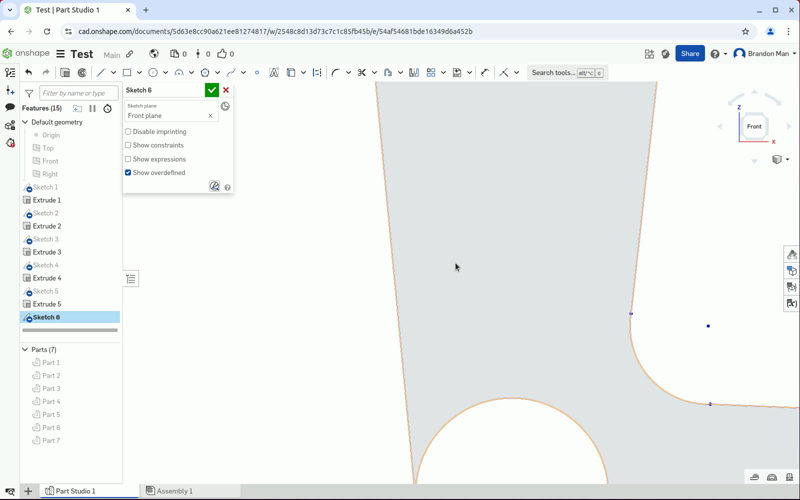
scroll(-6)
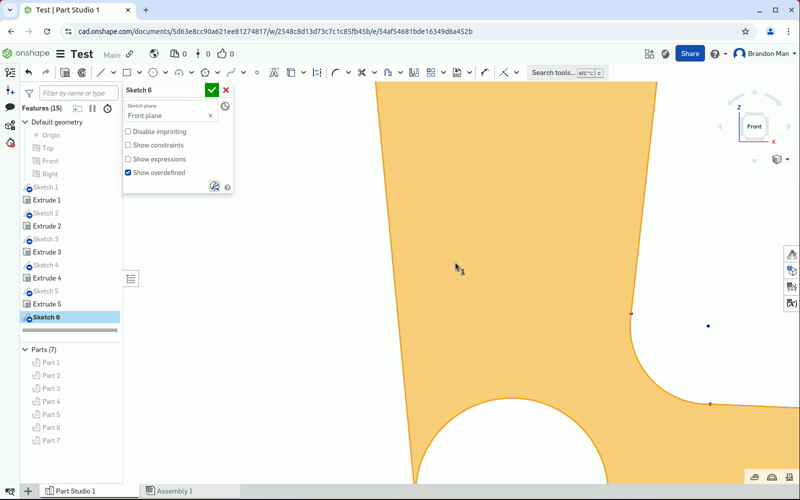
scroll(-6)
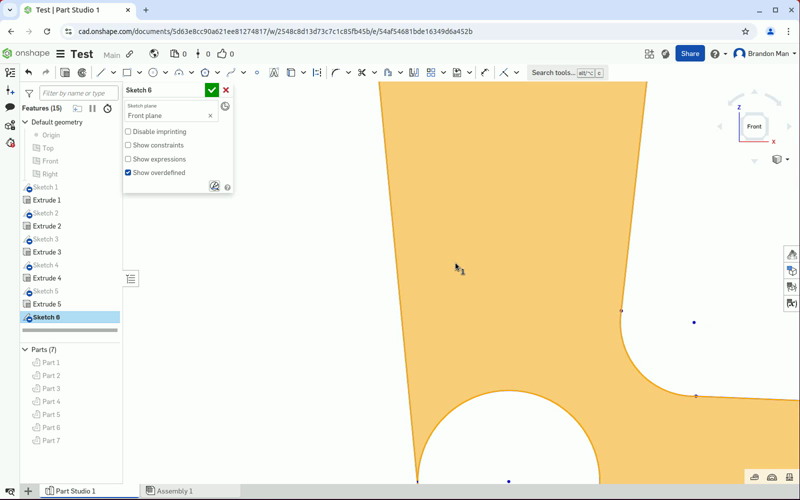
scroll(-6)
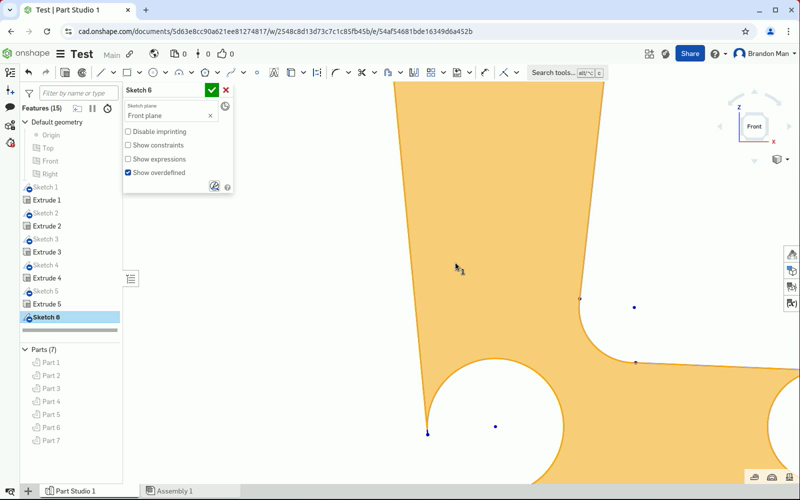
scroll(-6)
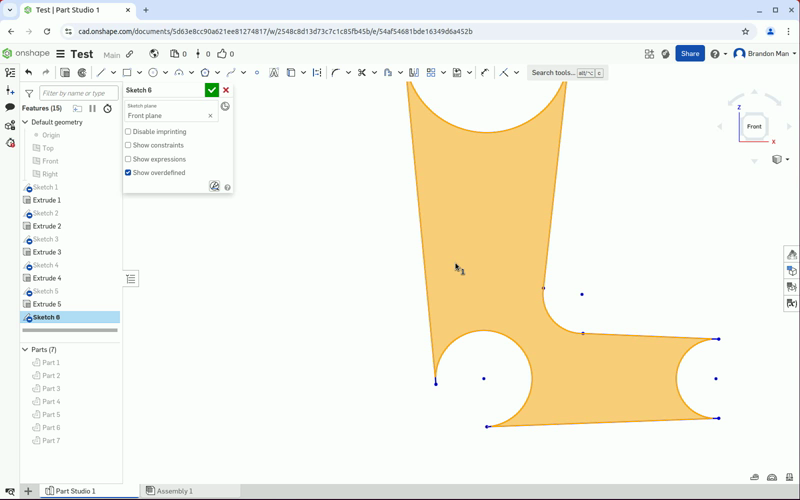
scroll(-6)
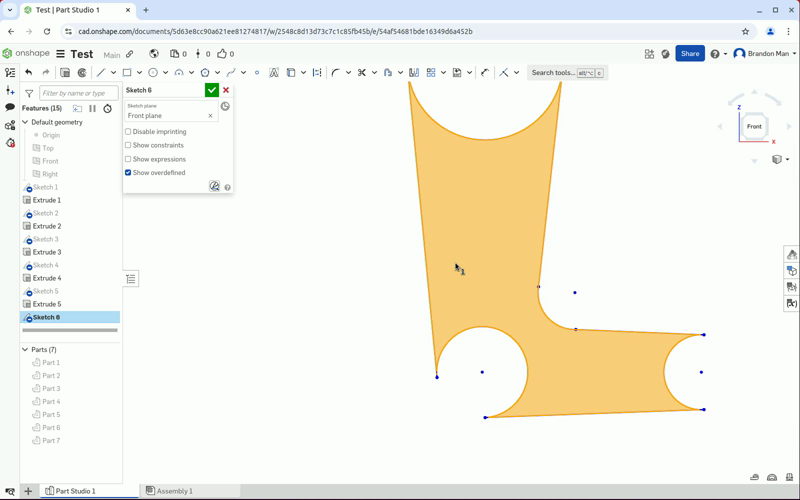
scroll(-6)
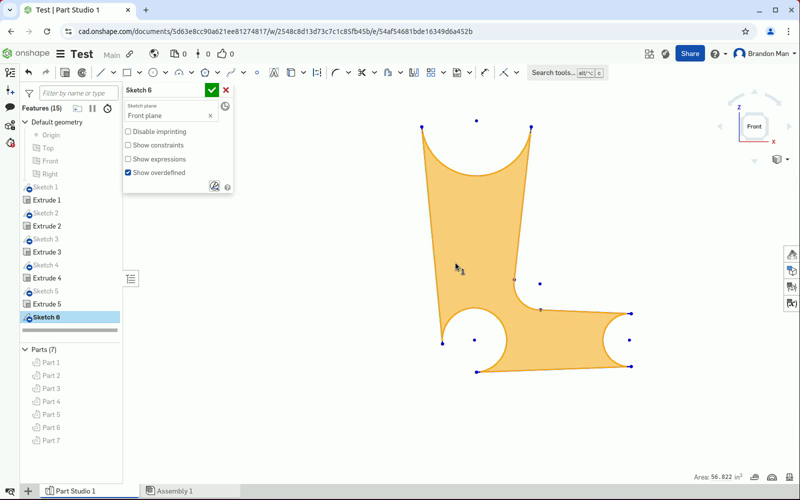
scroll(-6)
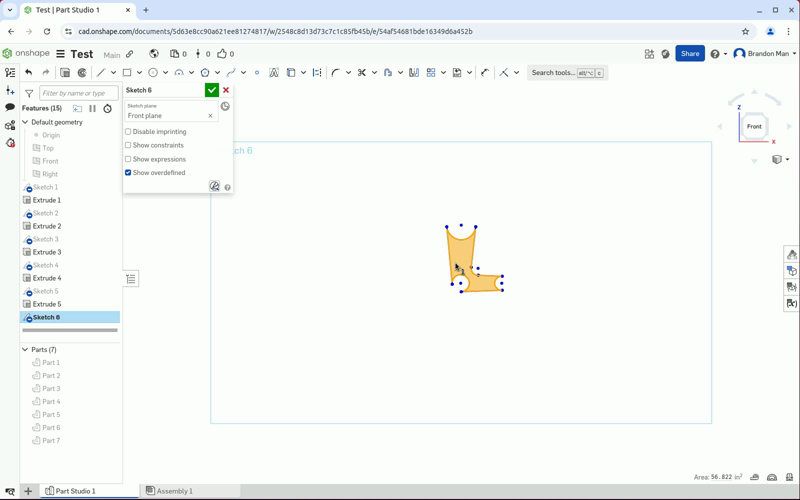
mouse_move(73, 352)
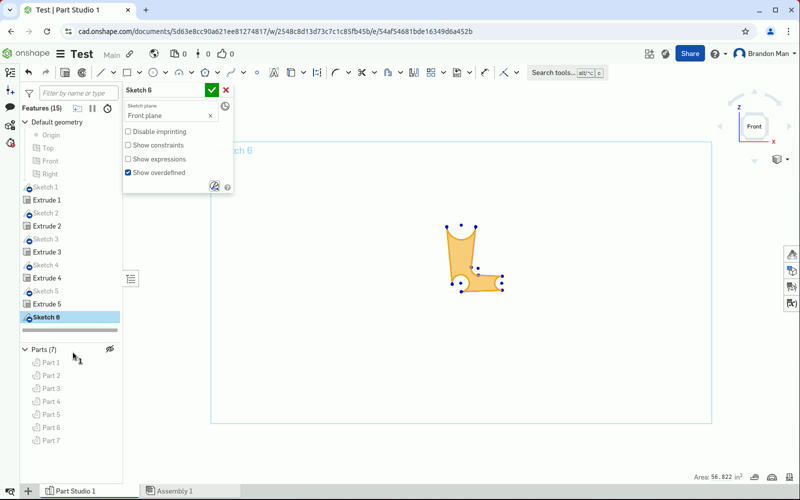
key(shift+y)
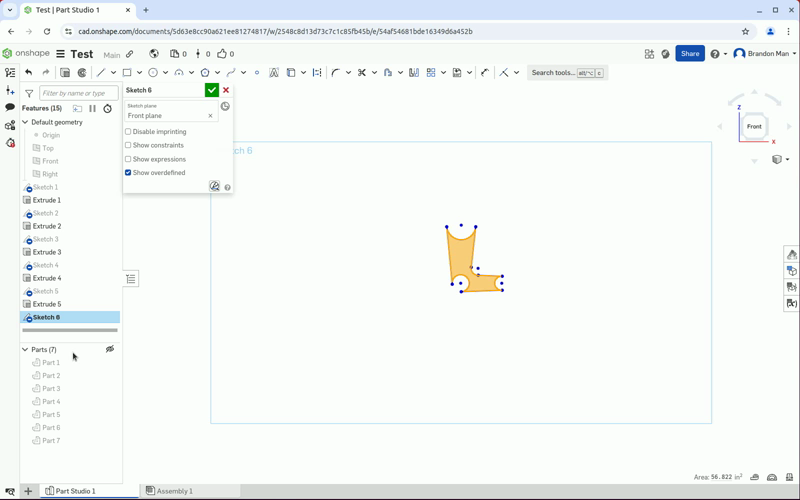
key(shift+e)
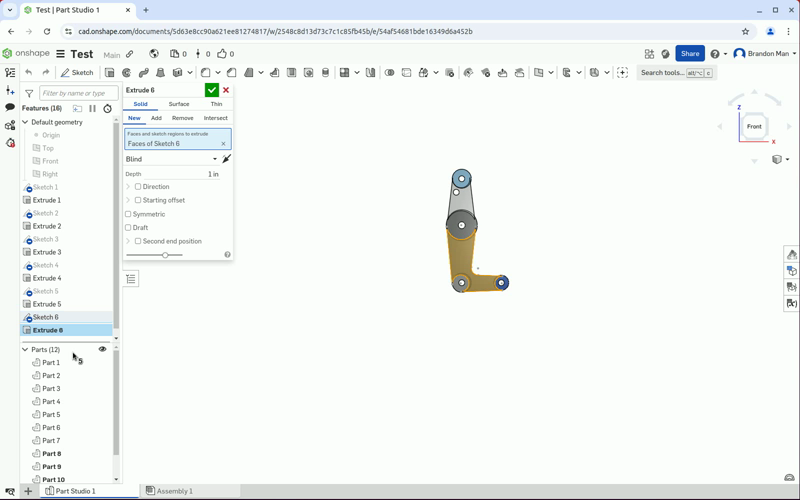
mouse_move(143, 106)
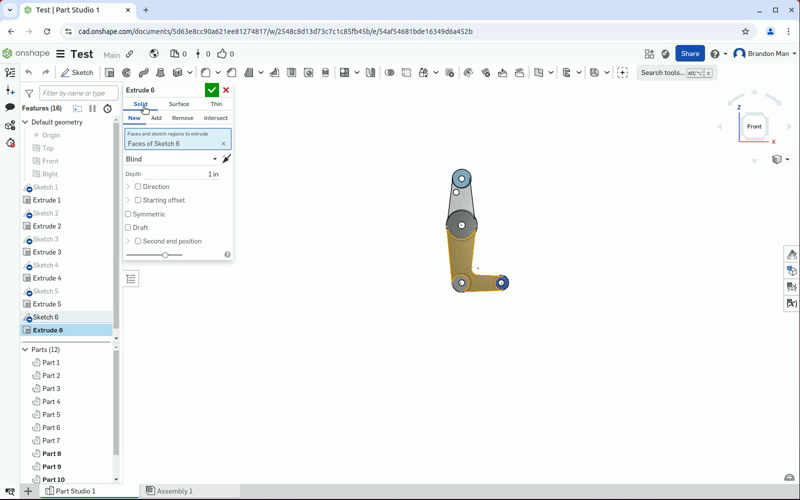
click(143, 106)
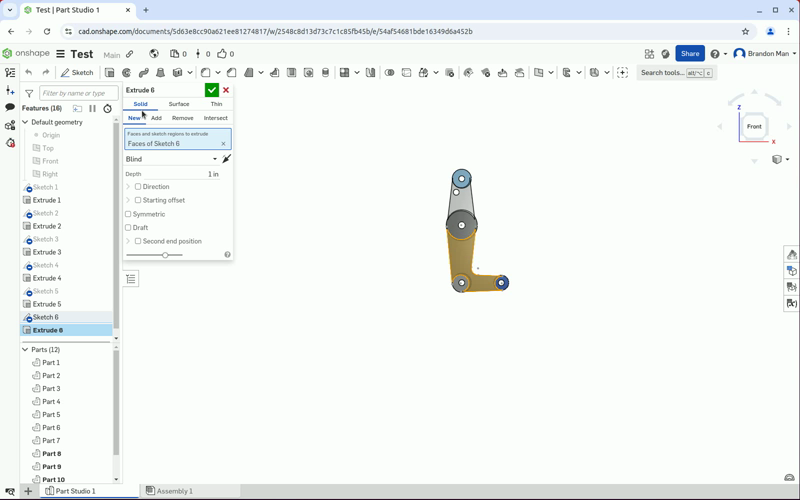
mouse_move(137, 120)
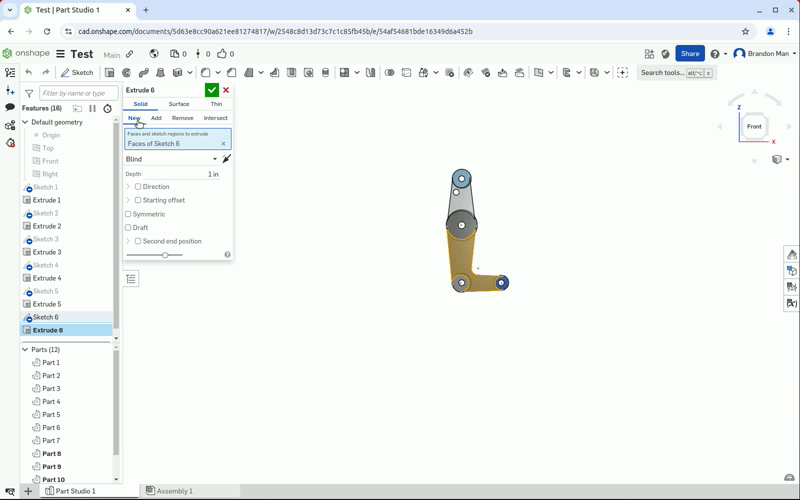
click(137, 120)
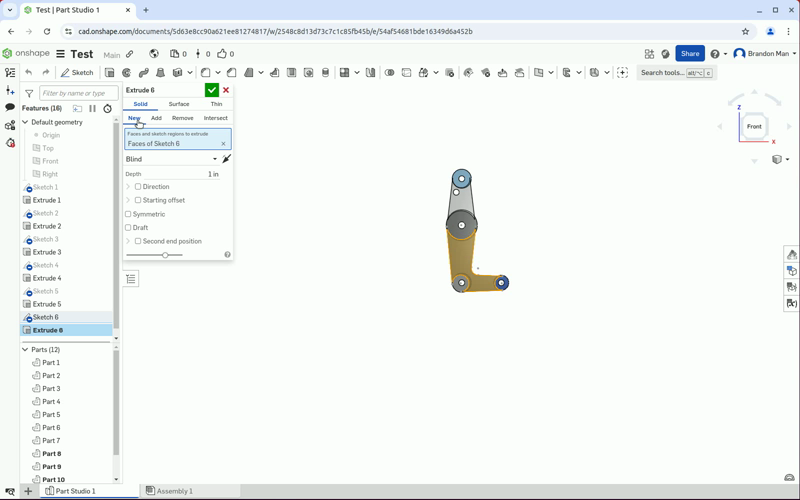
key(tab, 4)
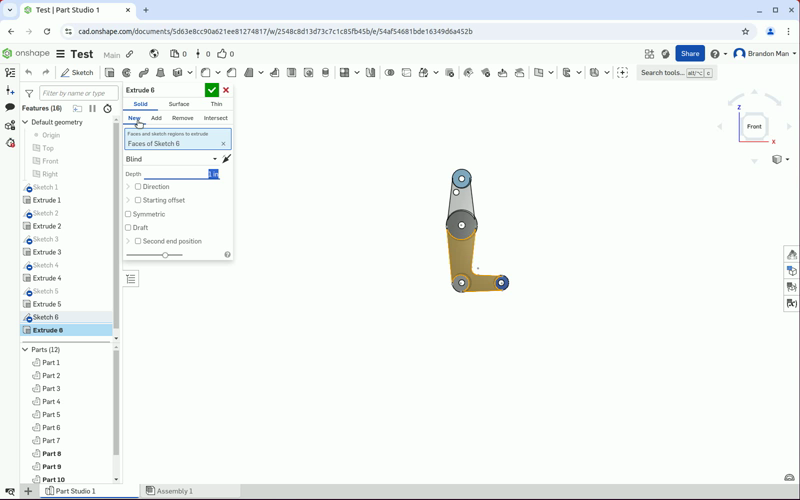
text(0.481)
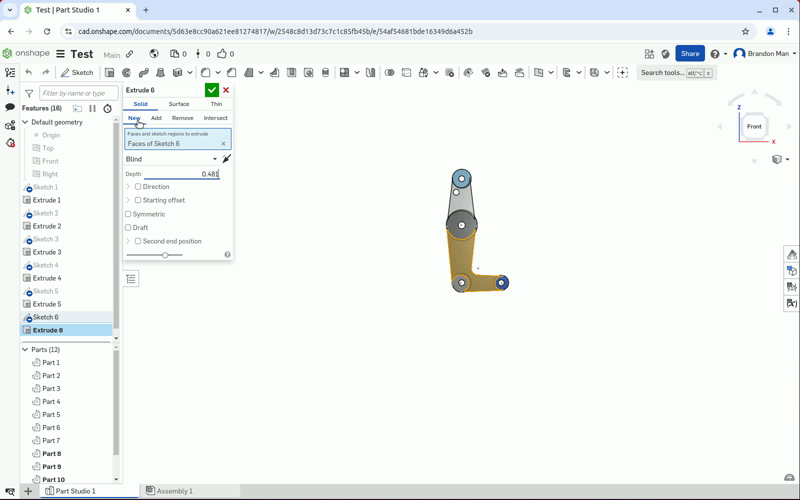
key(enter)
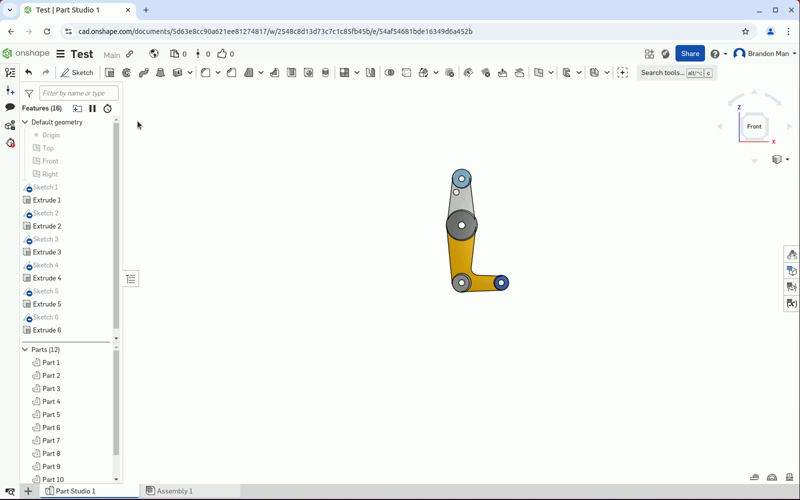
key(shift+h)
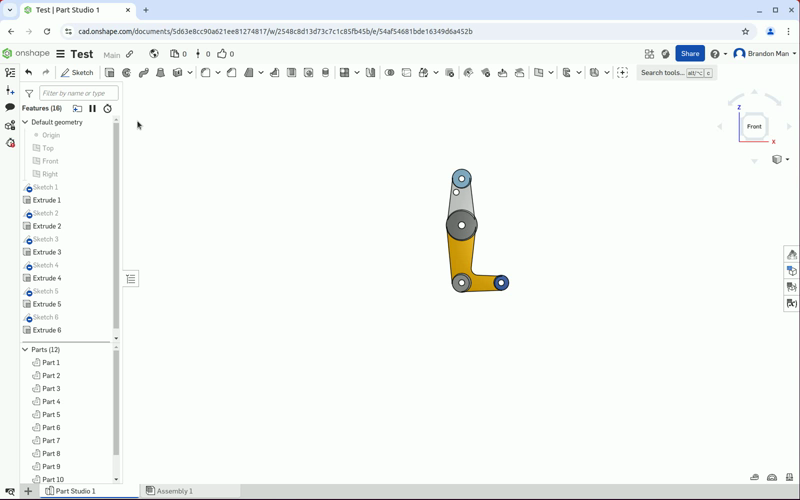
key(shift+h)
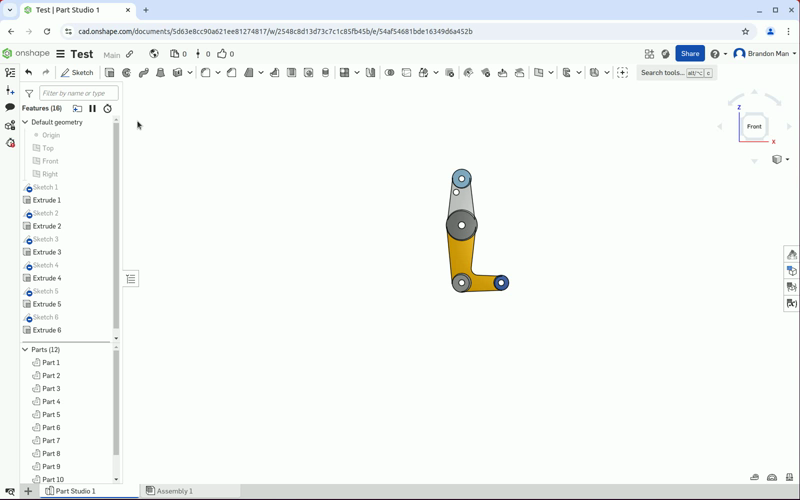
key(shift+7)
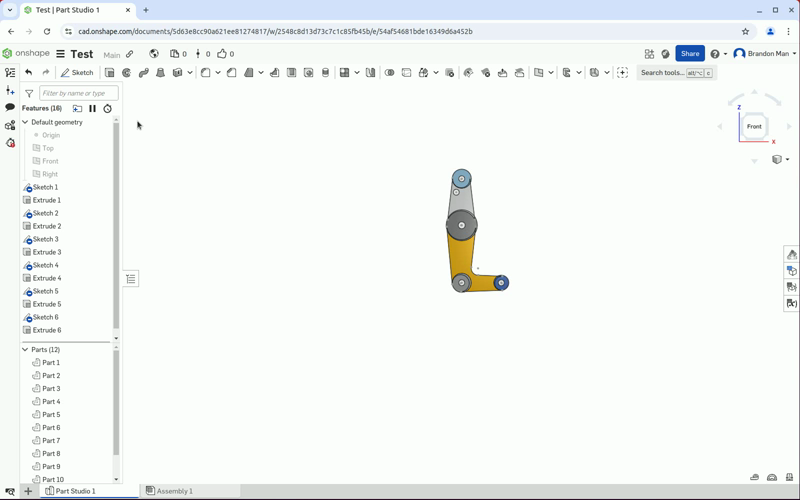
key(left, 2)
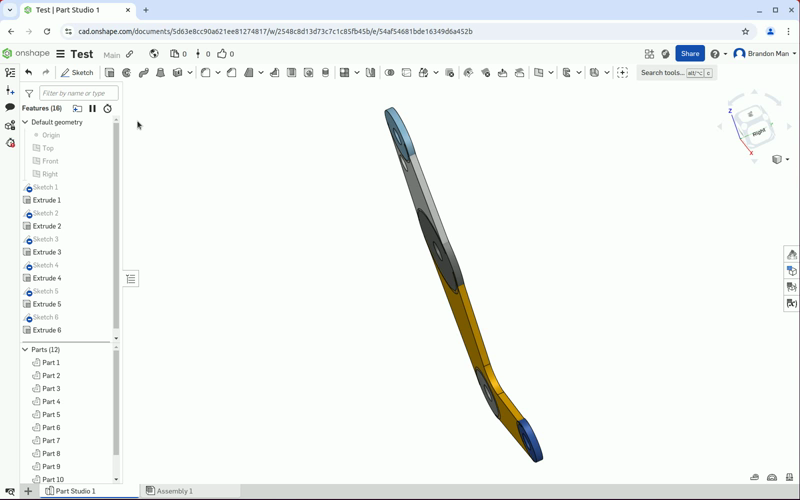
key(down, 2)
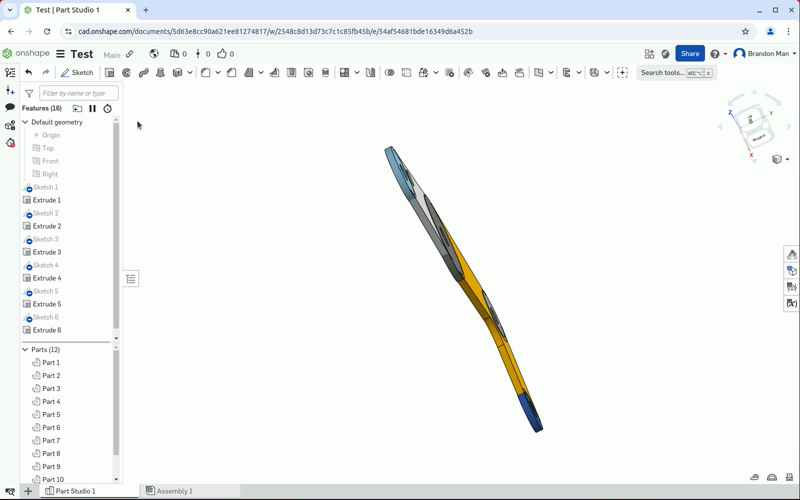
key(up, 2)
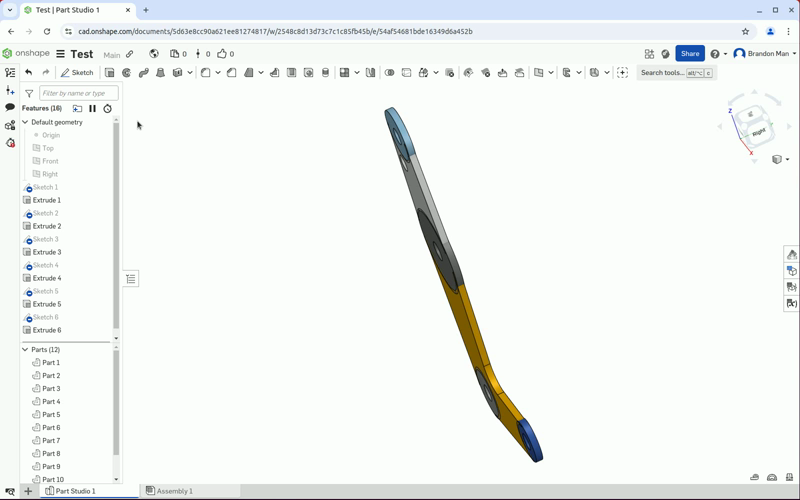
key(right, 2)
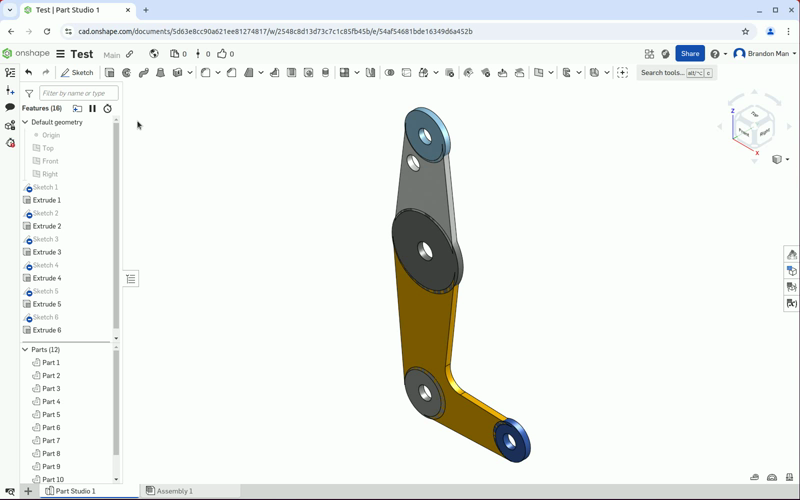
mouse_move(69, 189)
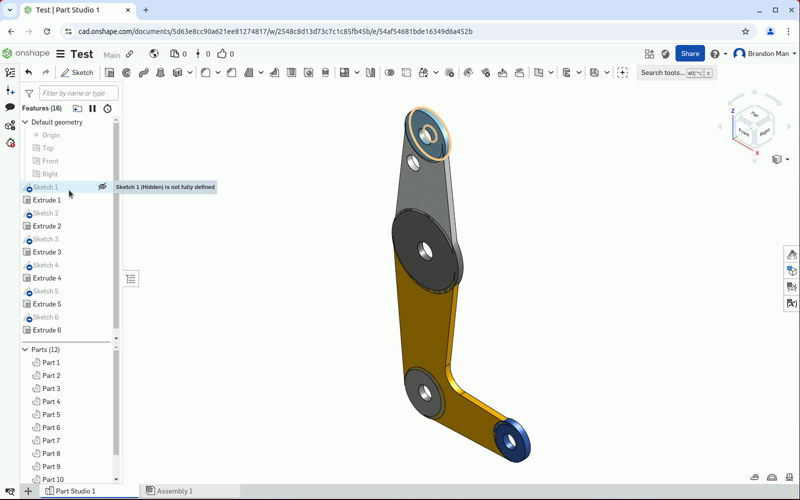
click(69, 189)